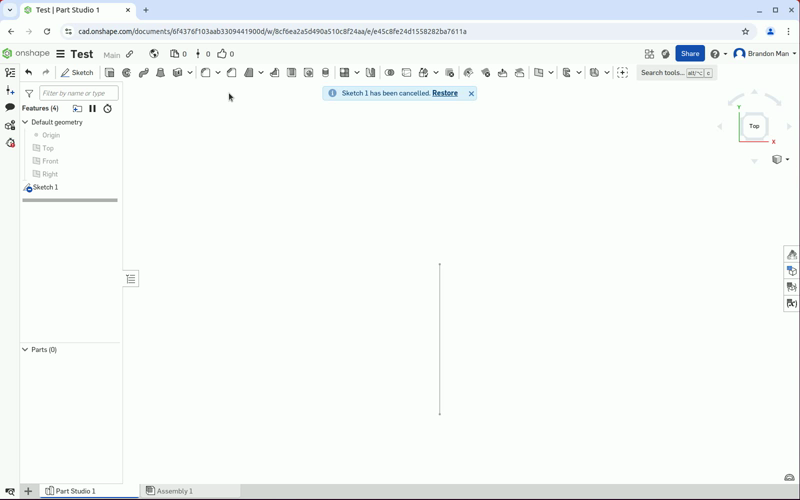
key(shift+h)
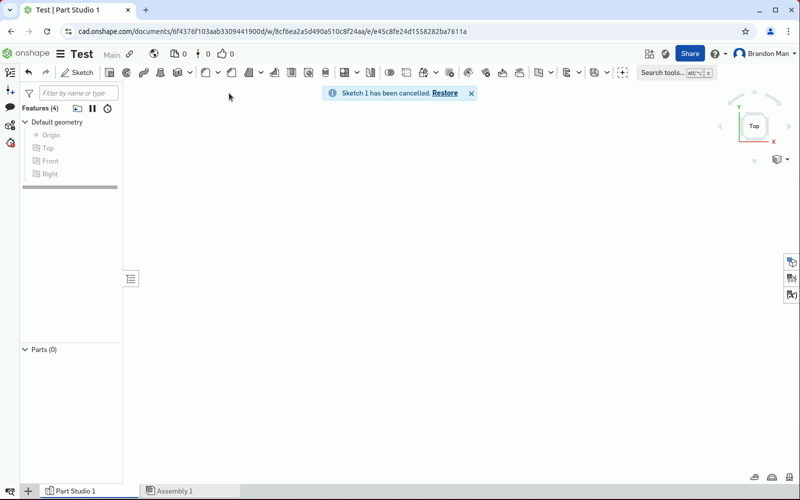
mouse_move(73, 352)
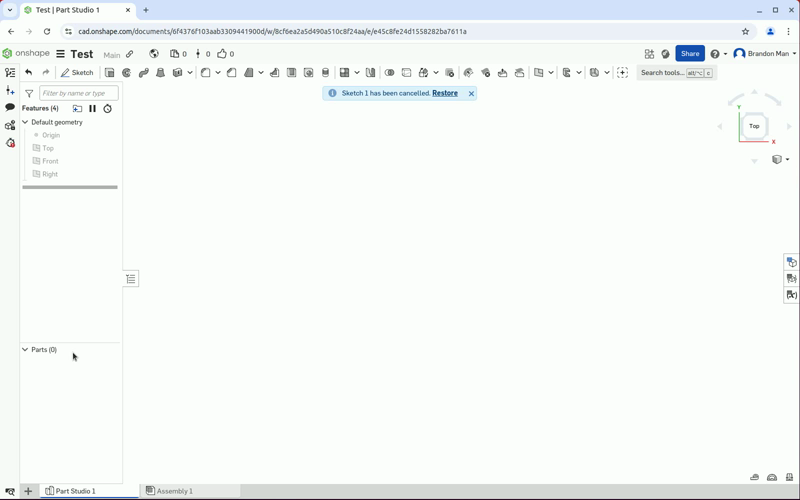
key(y)
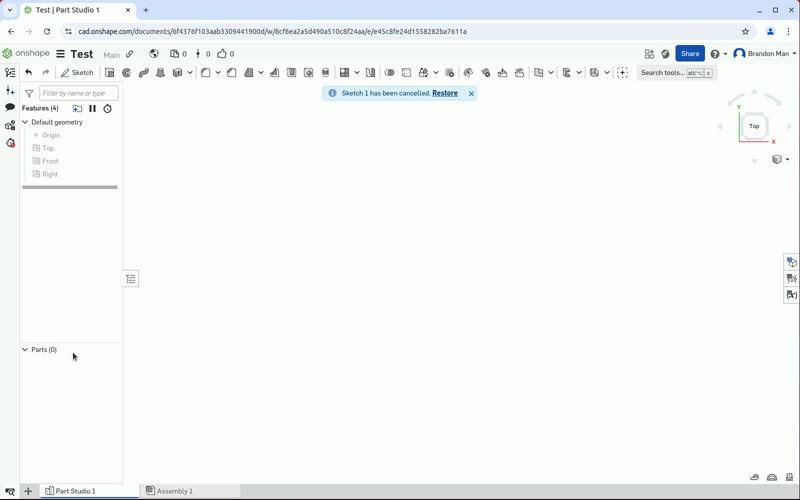
key(shift+p)
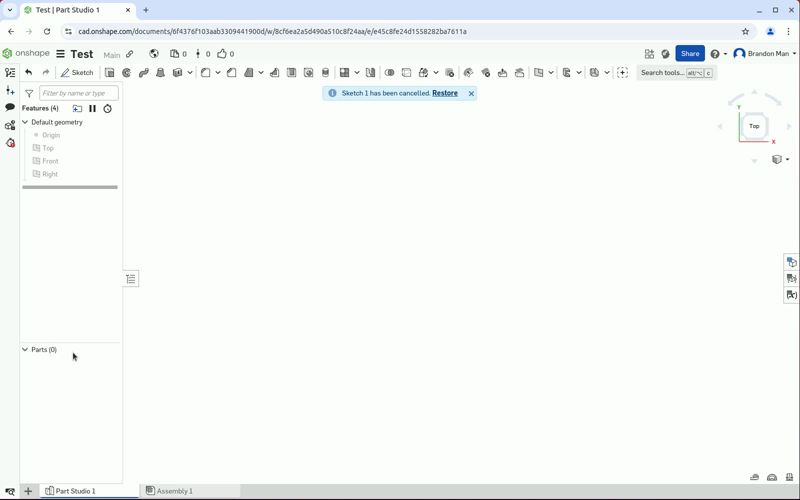
key(space)
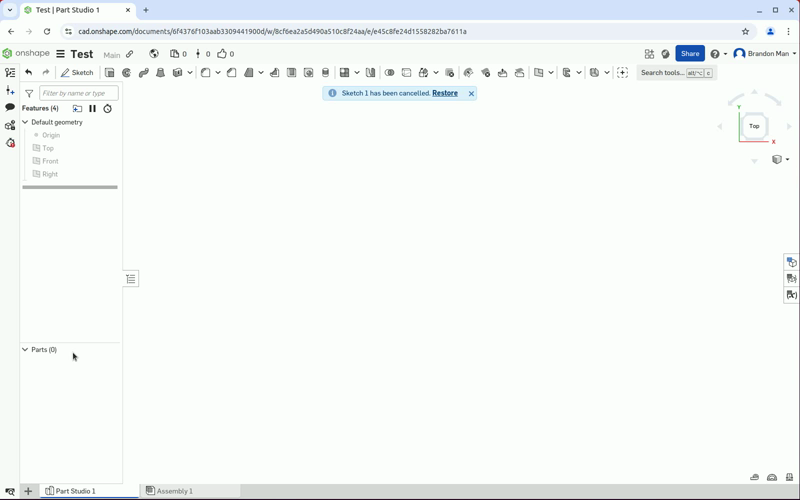
key_down(shift)
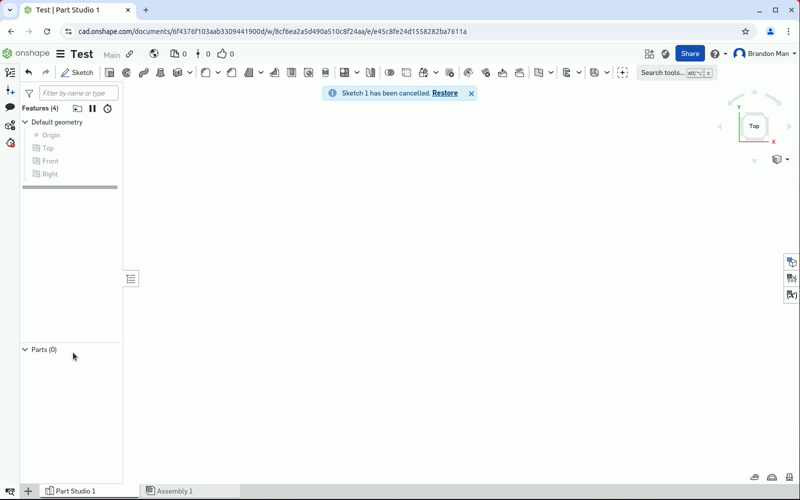
key(up)
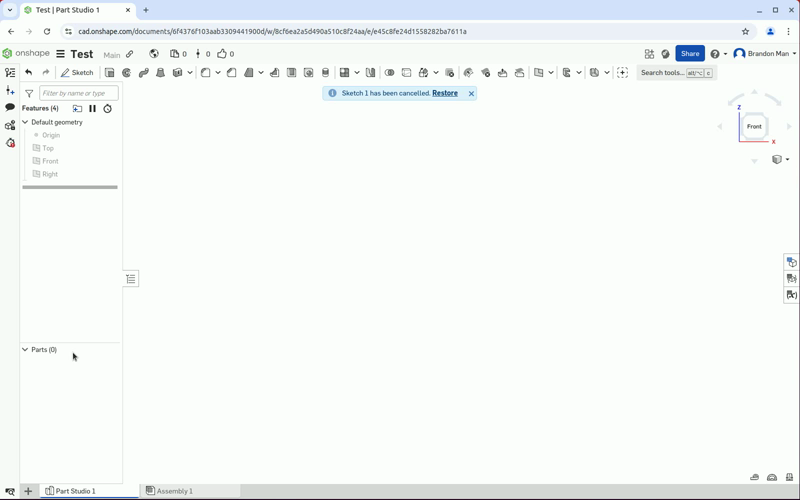
key_up(shift)
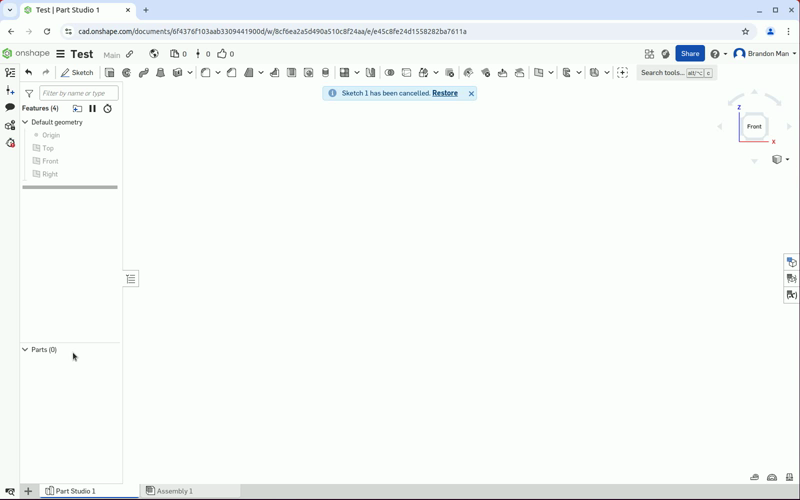
mouse_move(73, 352)
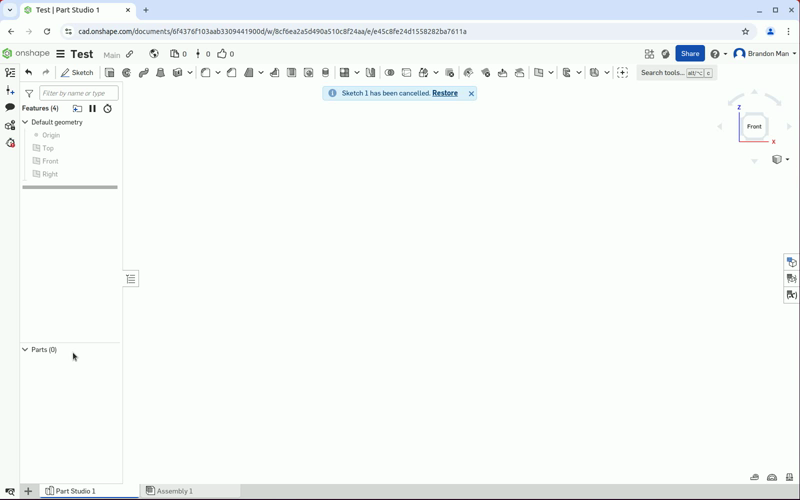
key(shift+y)
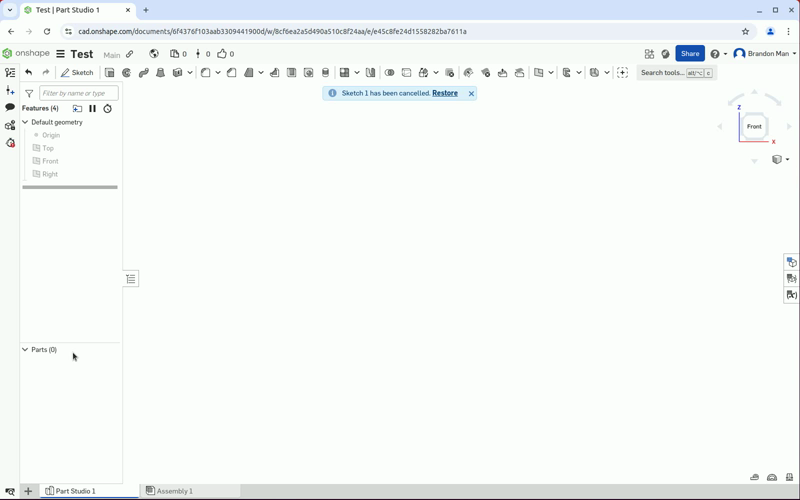
key(shift+s)
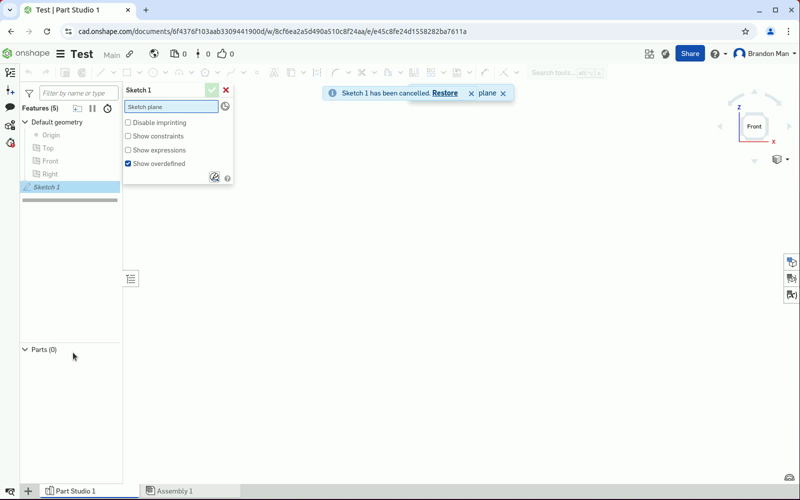
mouse_move(73, 163)
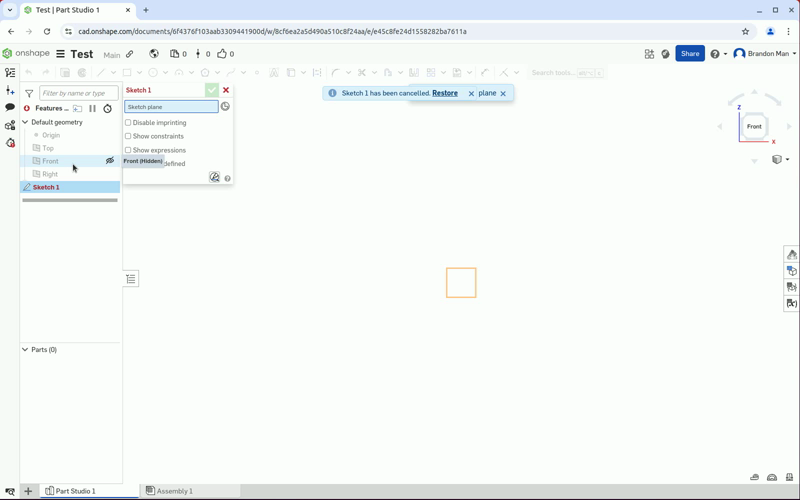
click(73, 163)
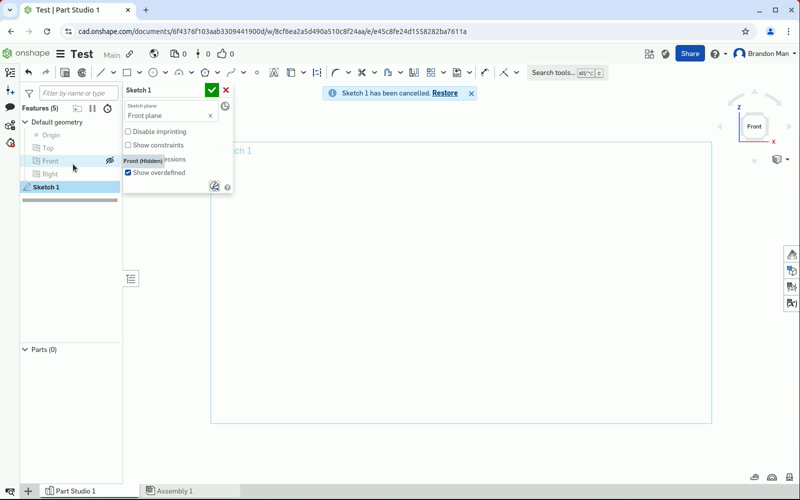
mouse_move(73, 352)
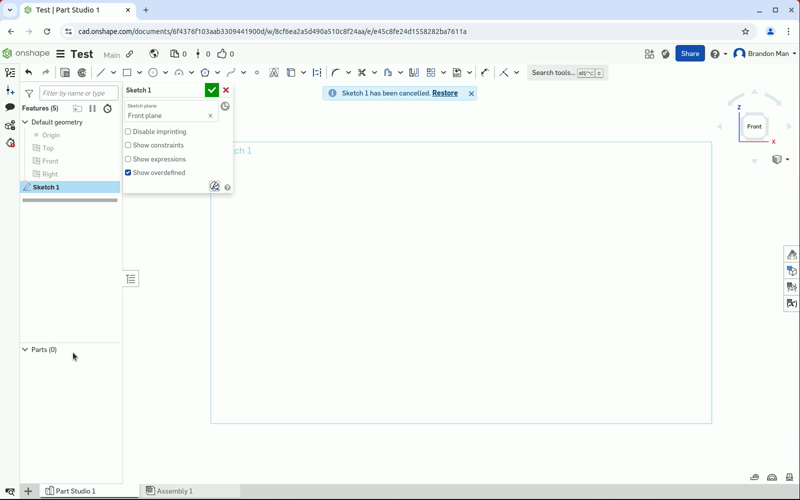
key(y)
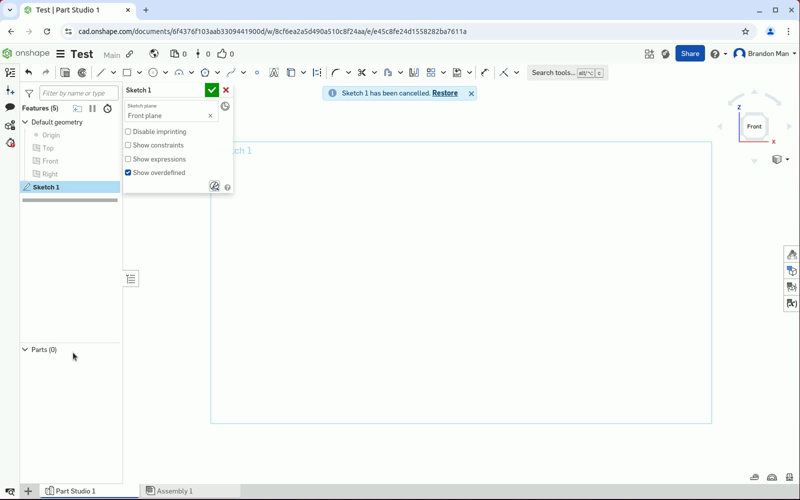
key(c)
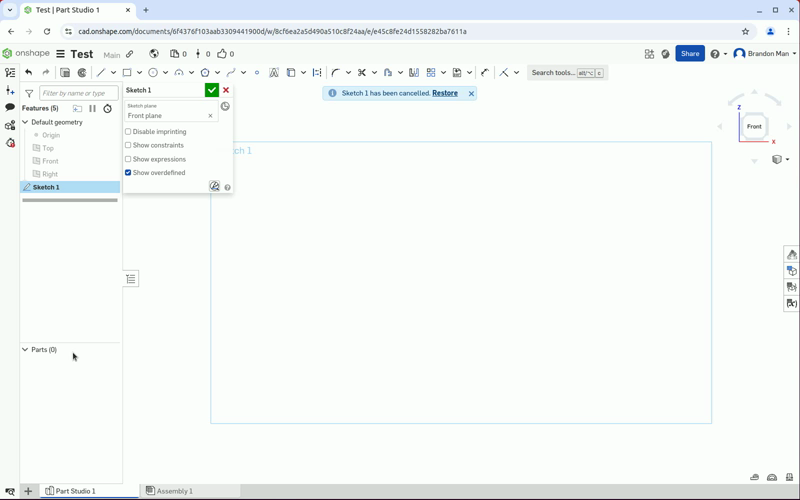
key_down(shift)
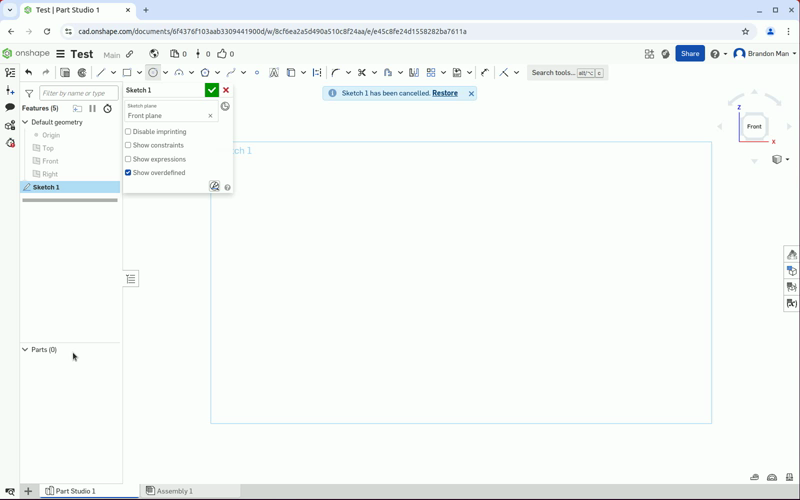
mouse_move(461, 178)
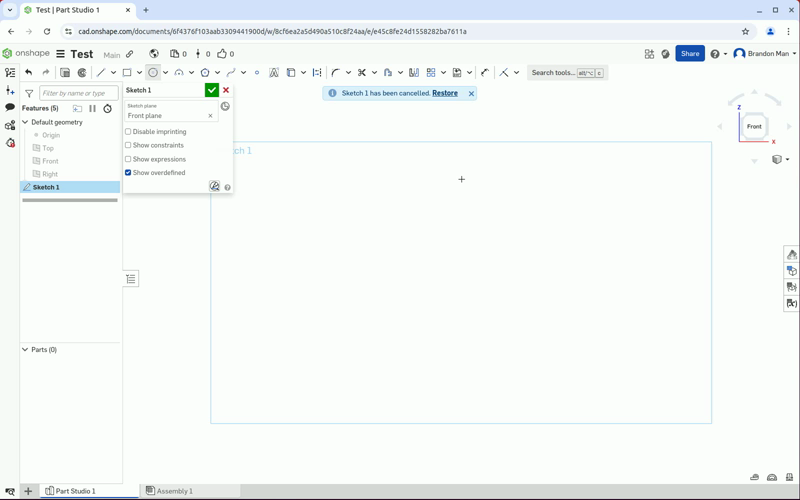
click(461, 178)
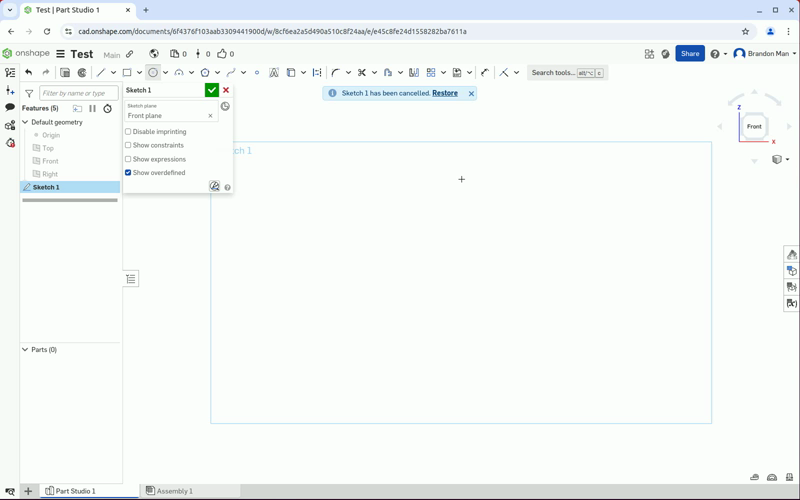
key_up(shift)
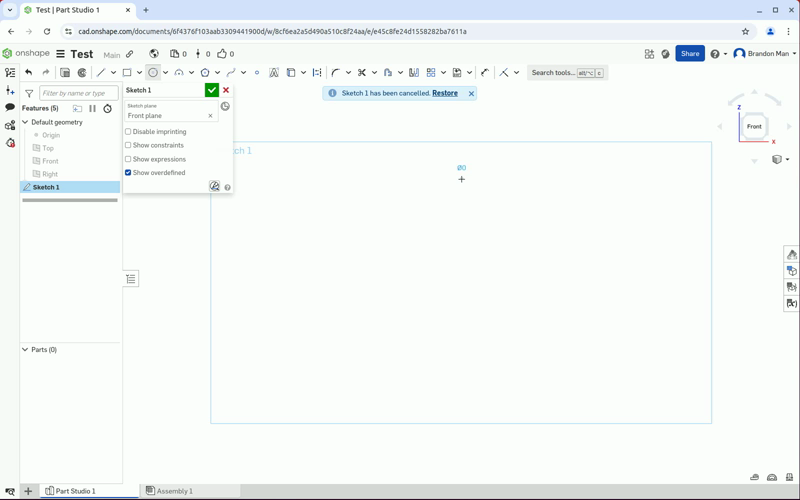
mouse_move(471, 178)
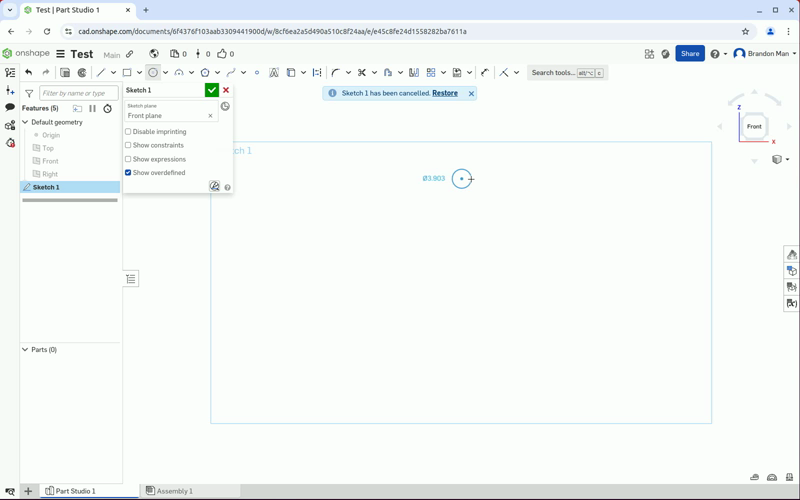
click(471, 178)
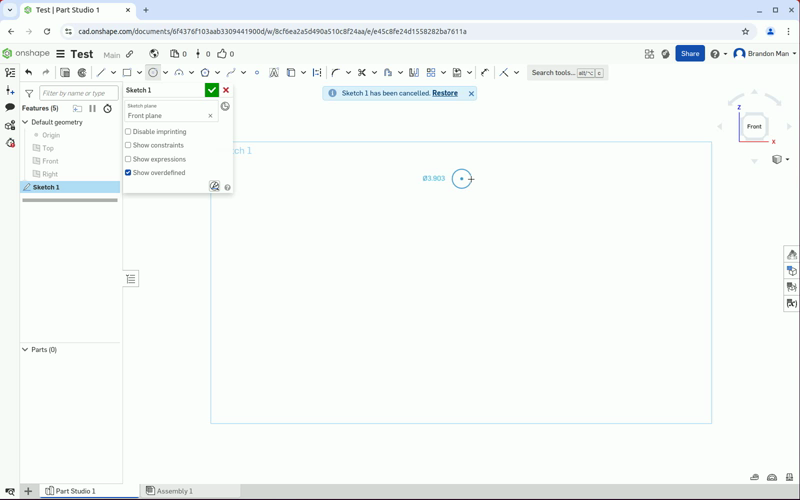
key(esc)
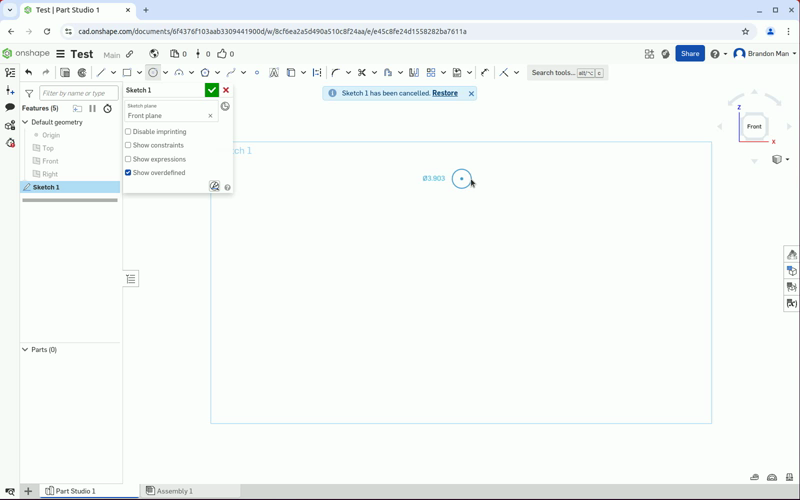
key(c)
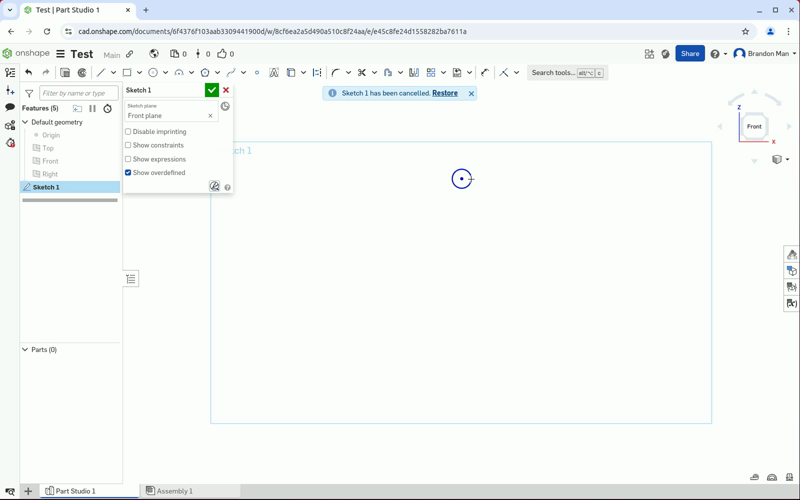
key_down(shift)
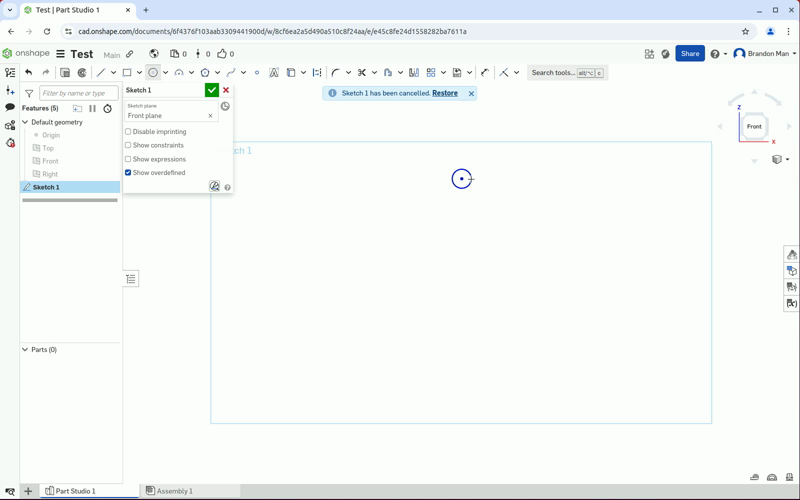
mouse_move(461, 178)
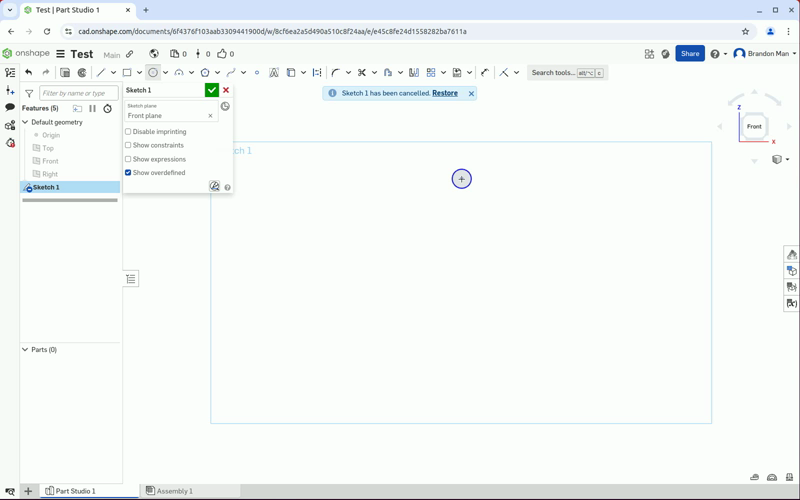
click(461, 178)
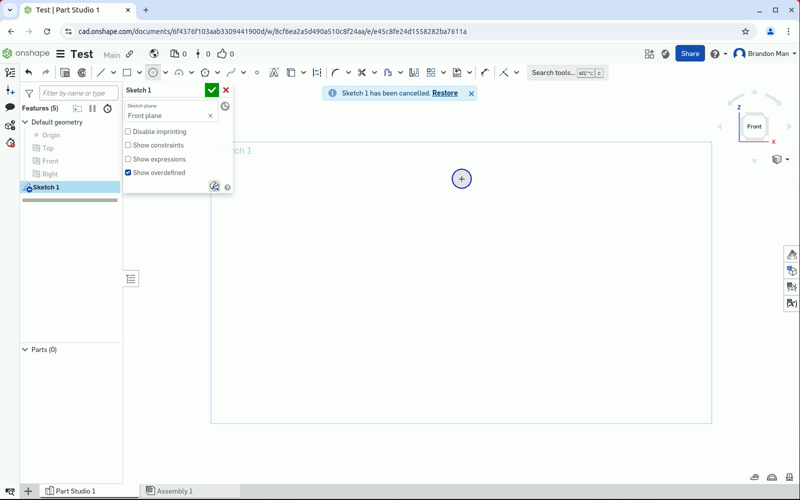
key_up(shift)
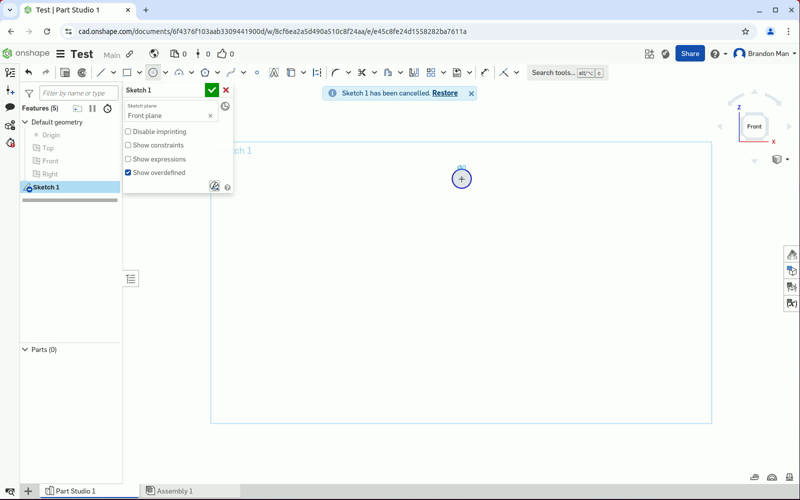
mouse_move(464, 178)
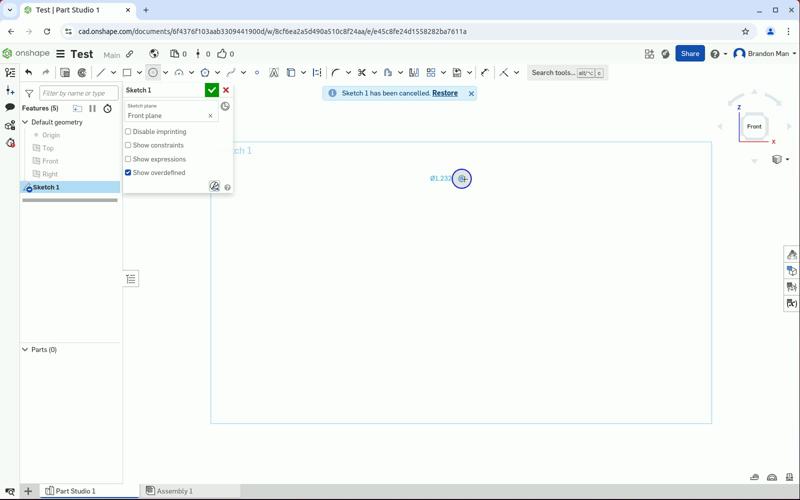
scroll(6)
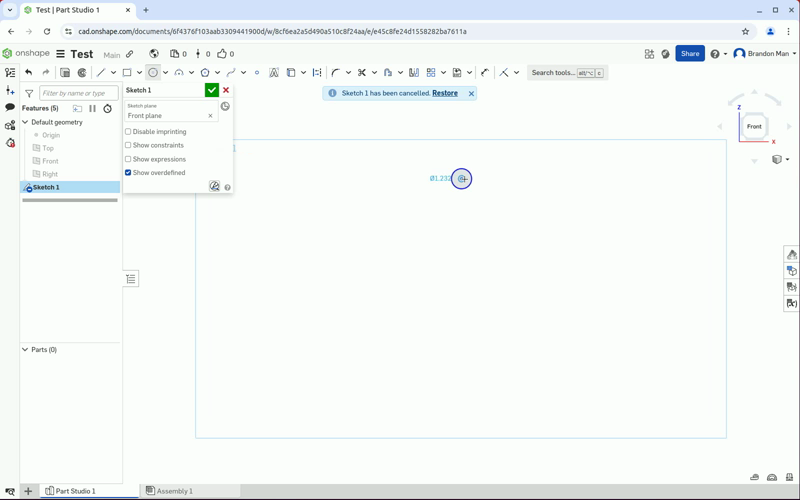
scroll(6)
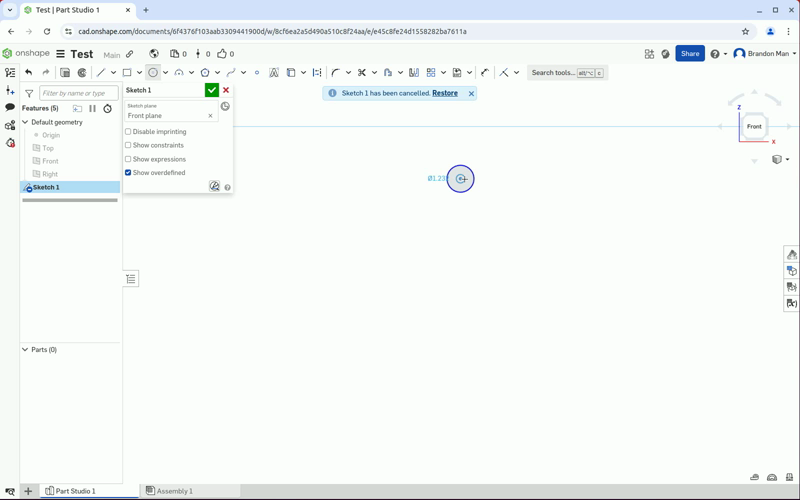
scroll(6)
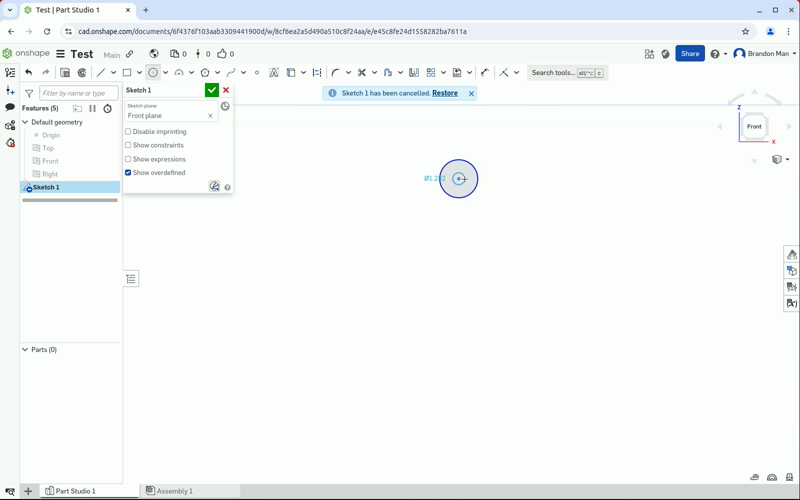
scroll(6)
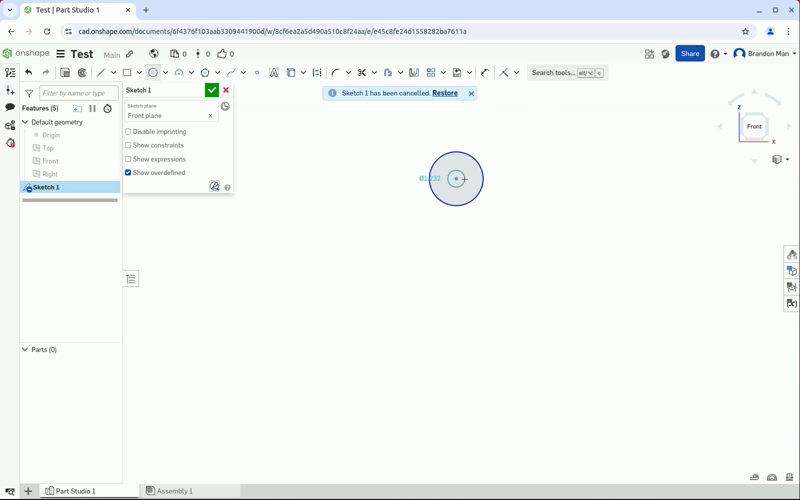
scroll(6)
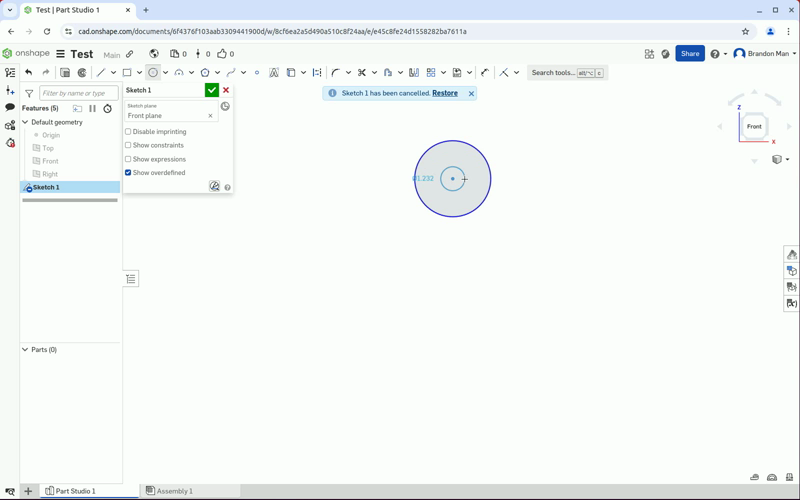
scroll(6)
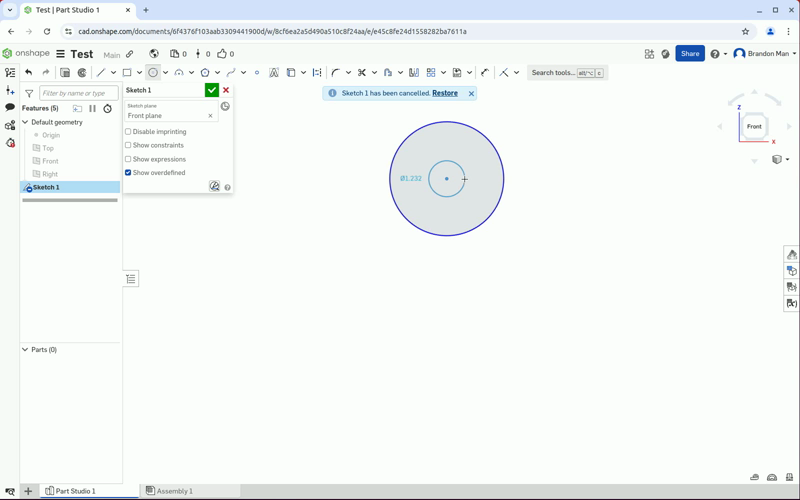
scroll(6)
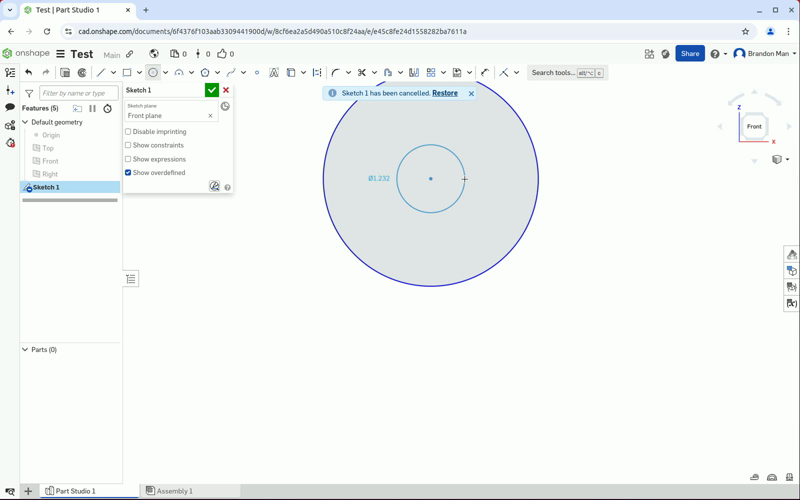
click(464, 178)
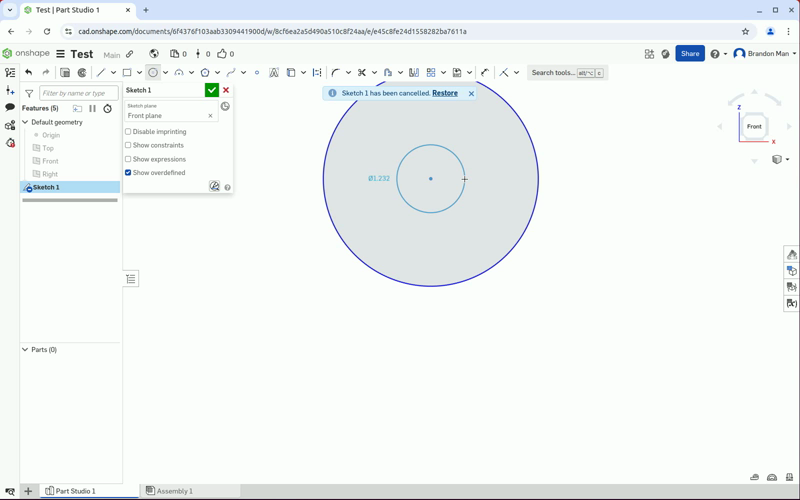
scroll(-6)
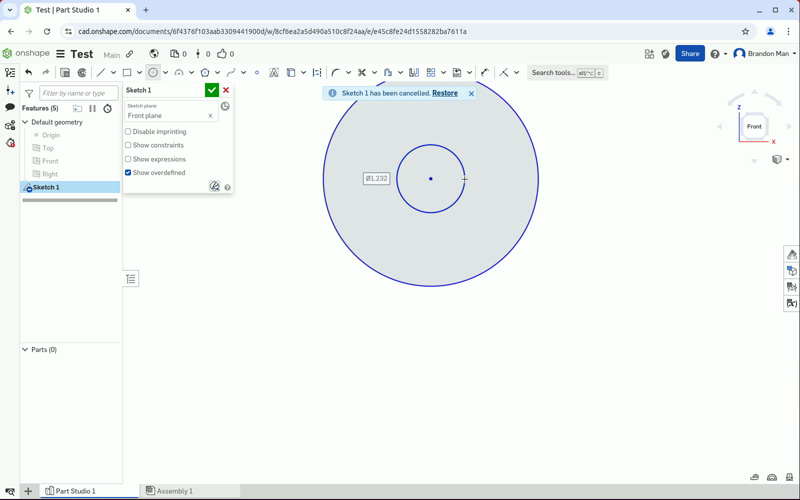
scroll(-6)
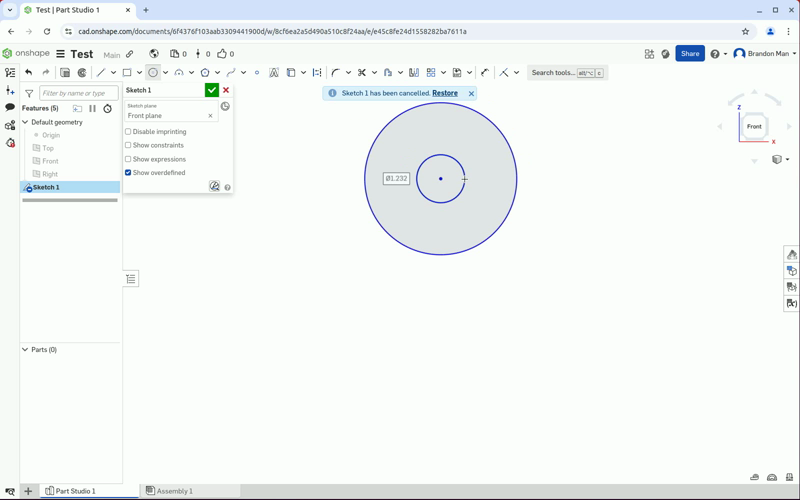
scroll(-6)
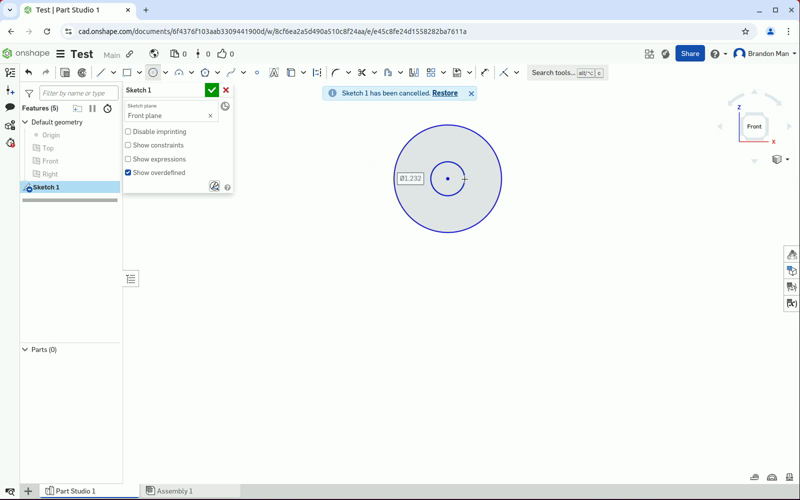
scroll(-6)
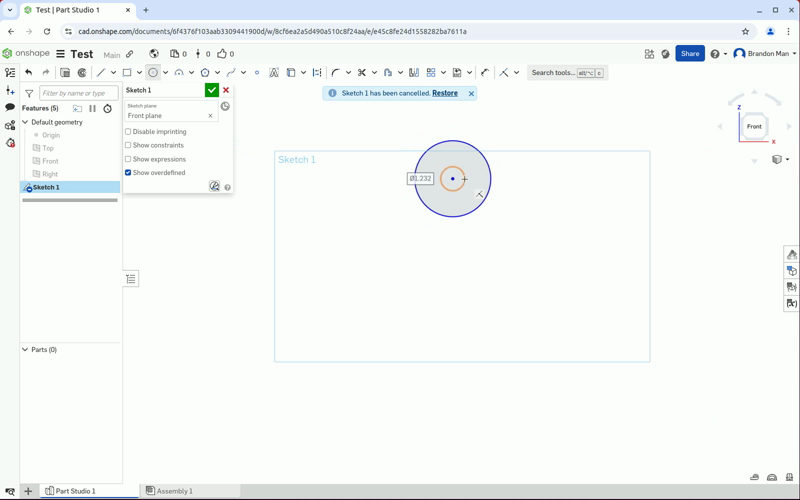
scroll(-6)
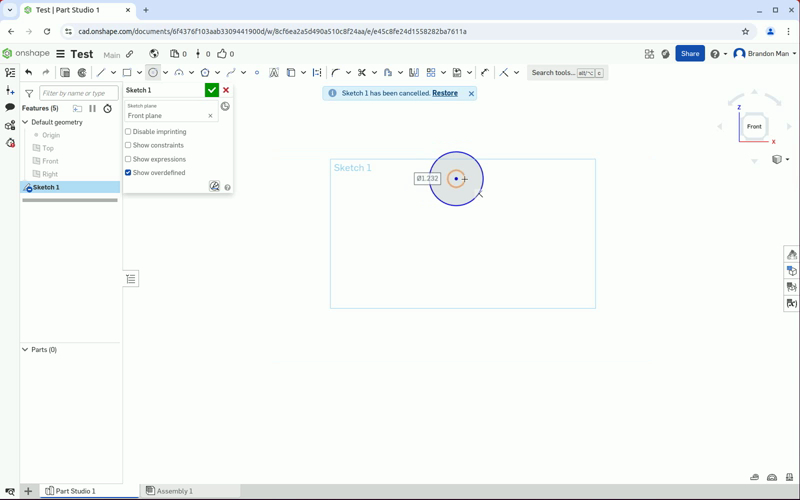
scroll(-6)
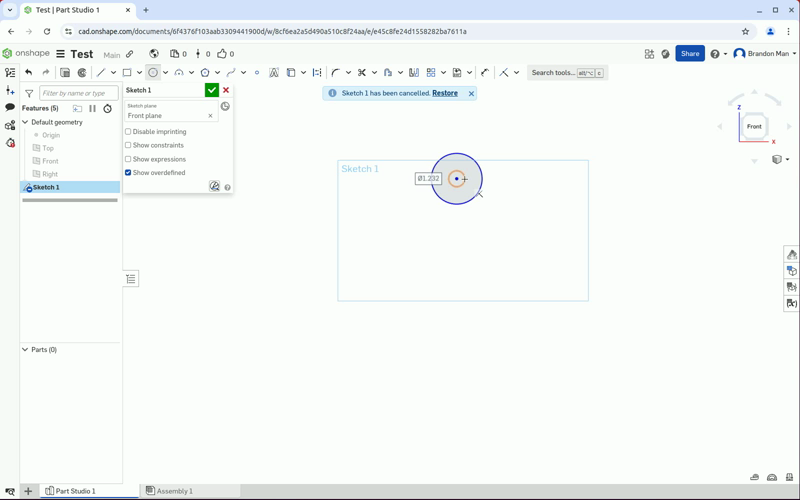
scroll(-6)
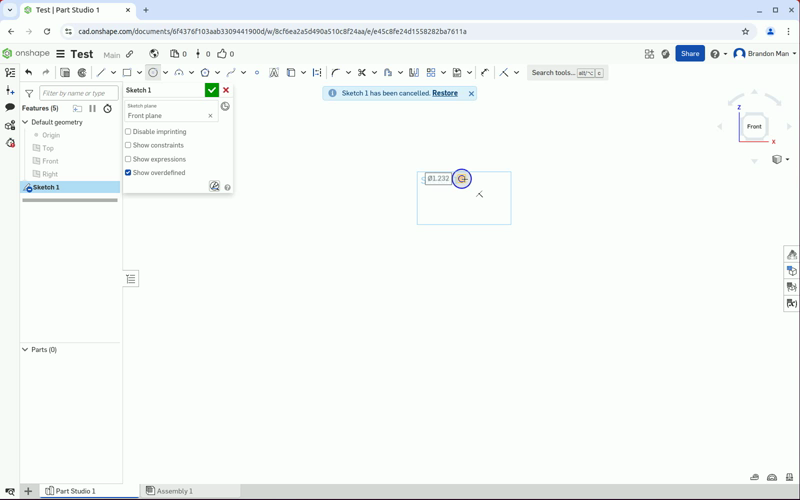
key(esc)
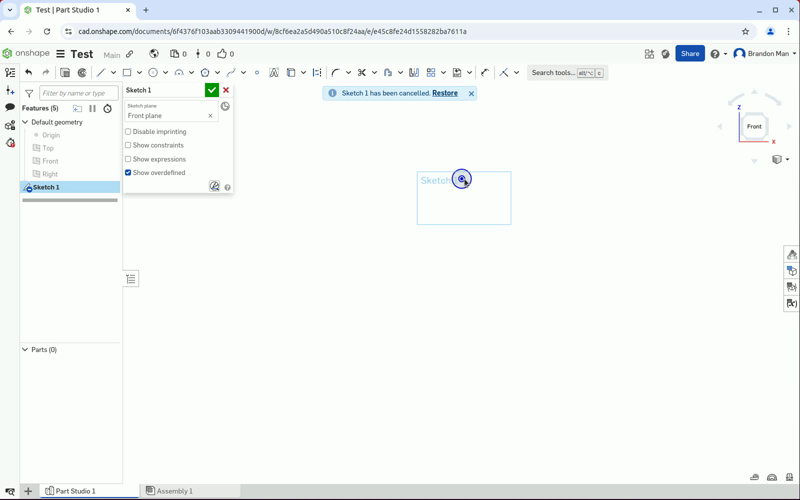
mouse_move(467, 185)
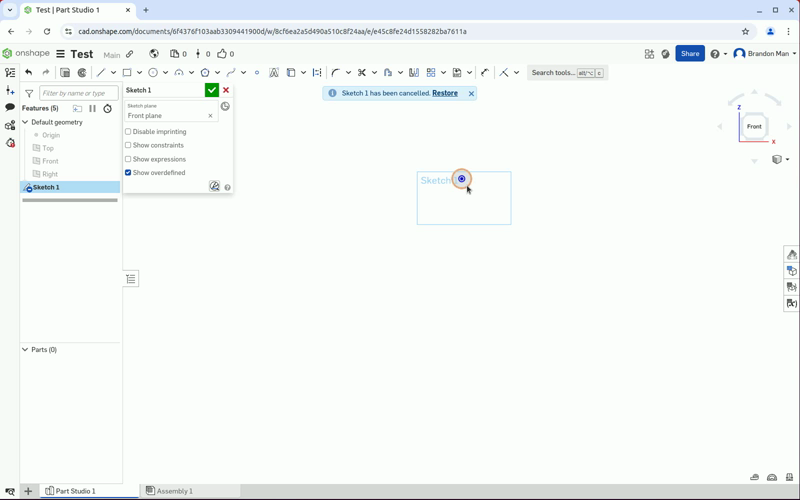
scroll(6)
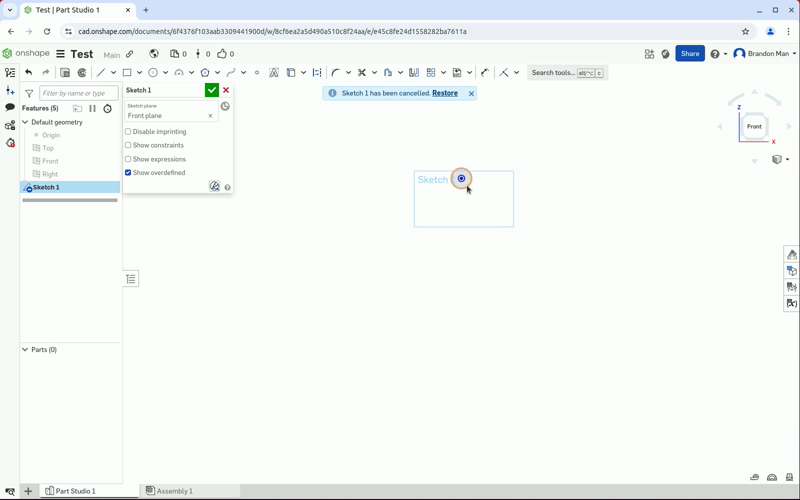
scroll(6)
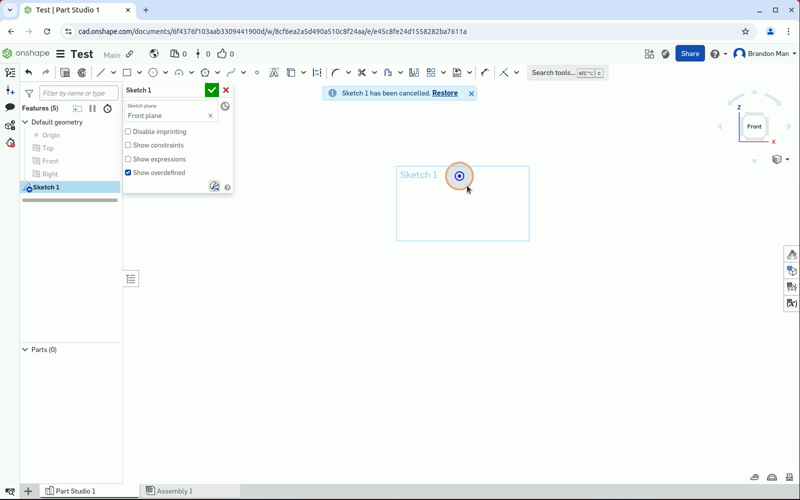
scroll(6)
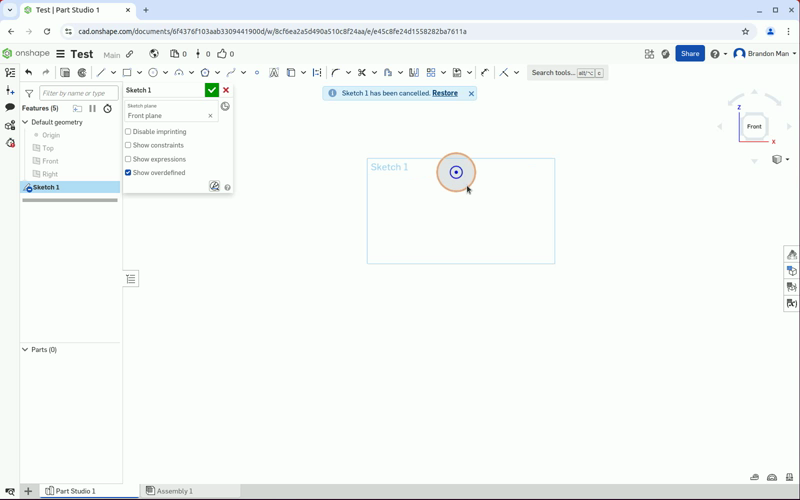
scroll(6)
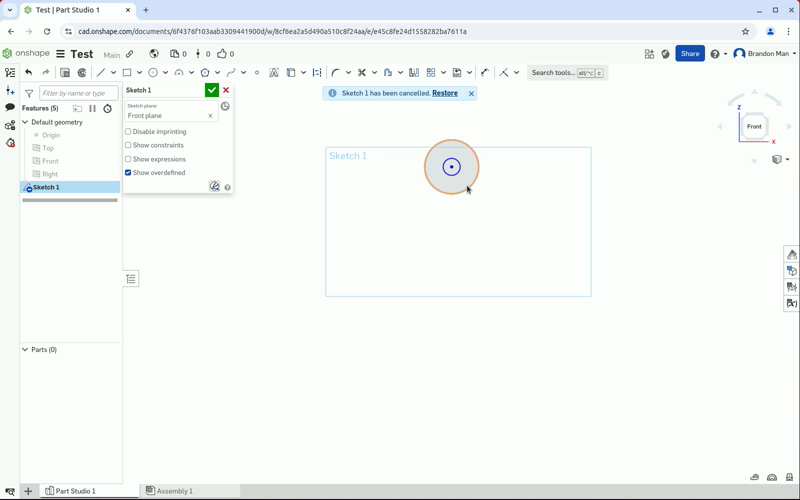
scroll(6)
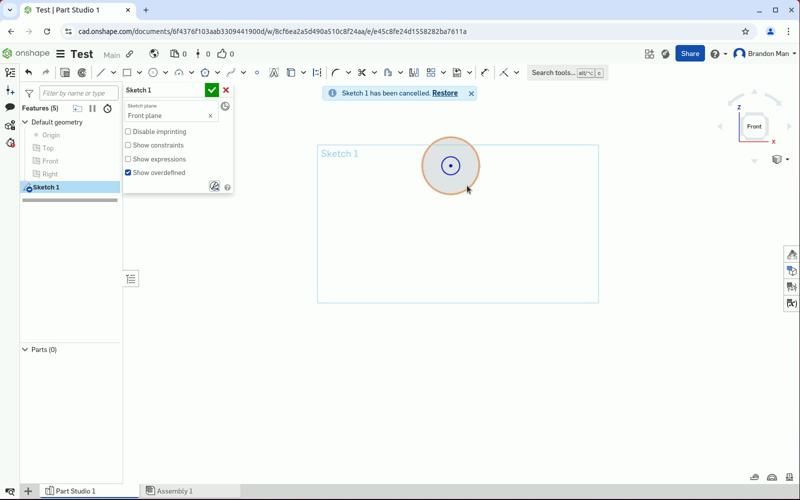
scroll(6)
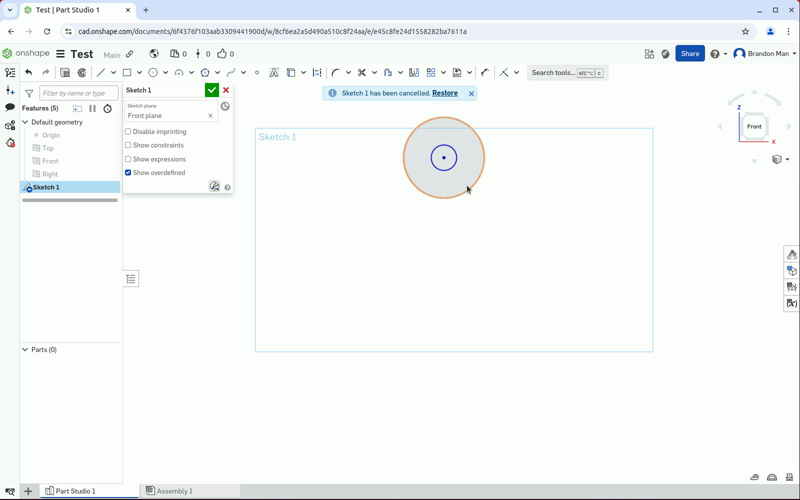
scroll(6)
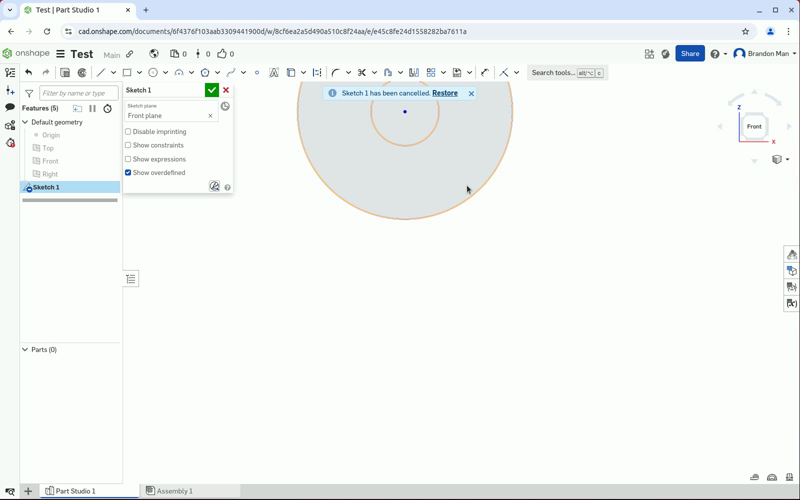
click(467, 185)
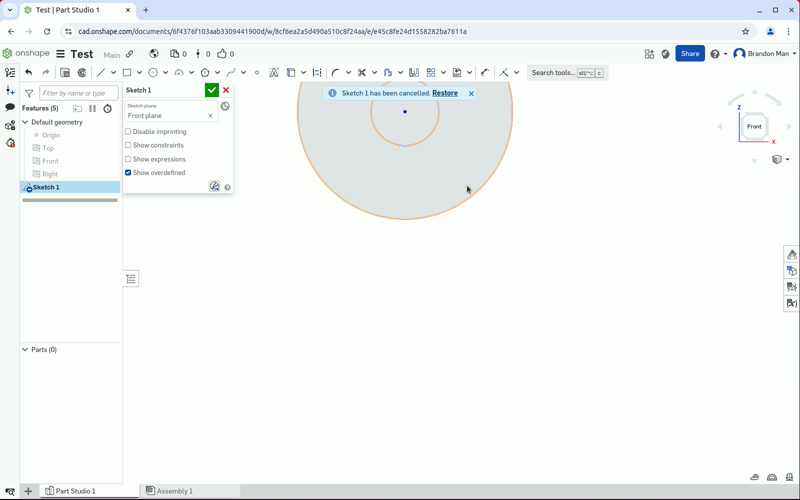
scroll(-6)
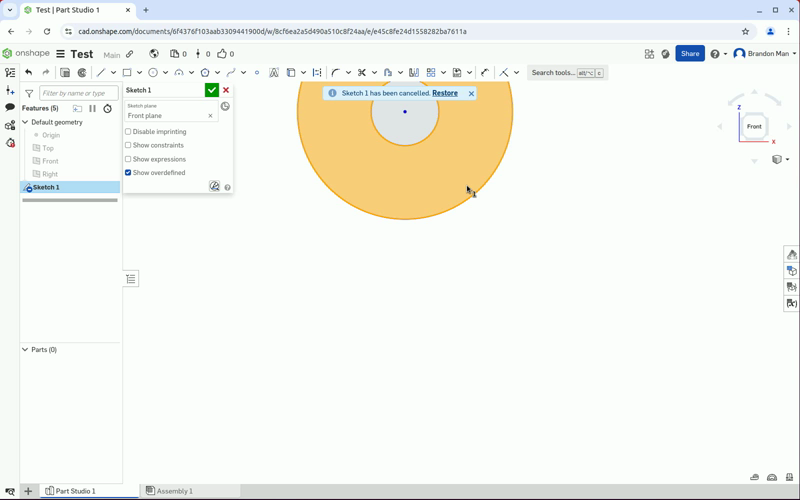
scroll(-6)
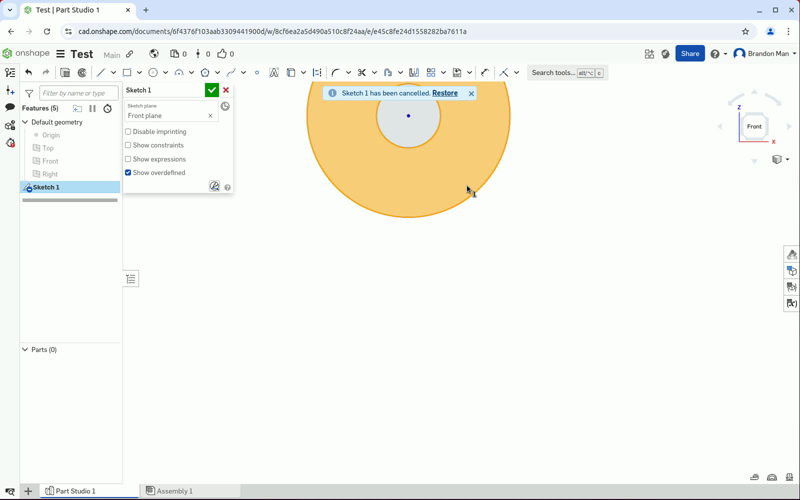
scroll(-6)
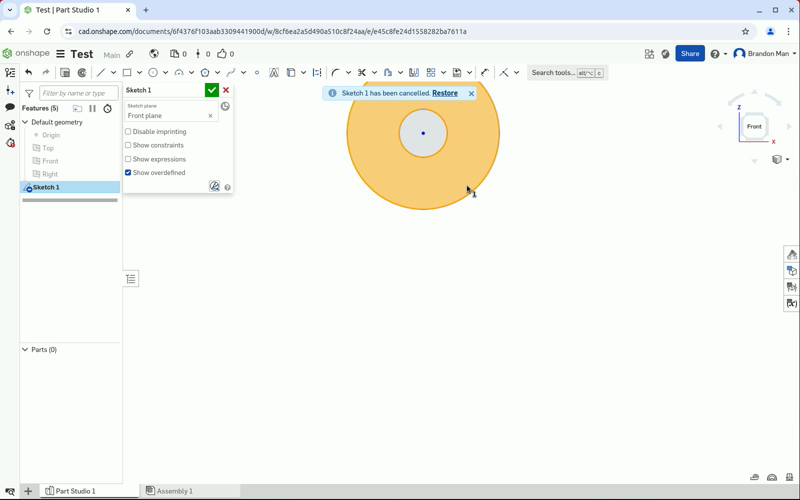
scroll(-6)
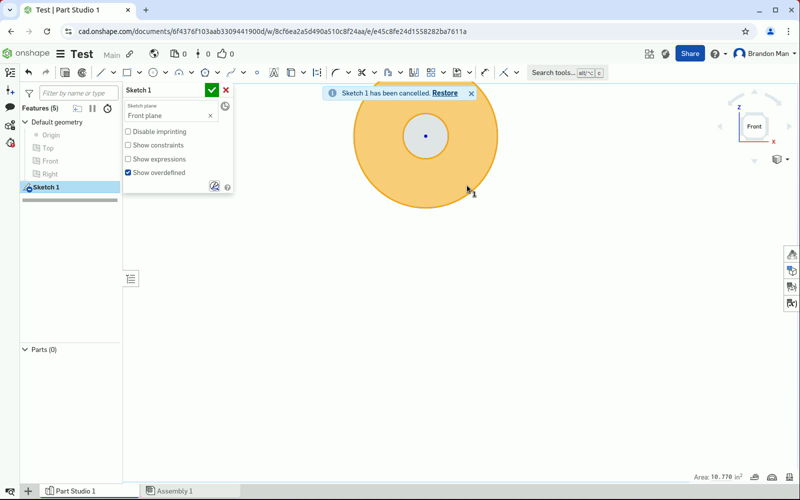
scroll(-6)
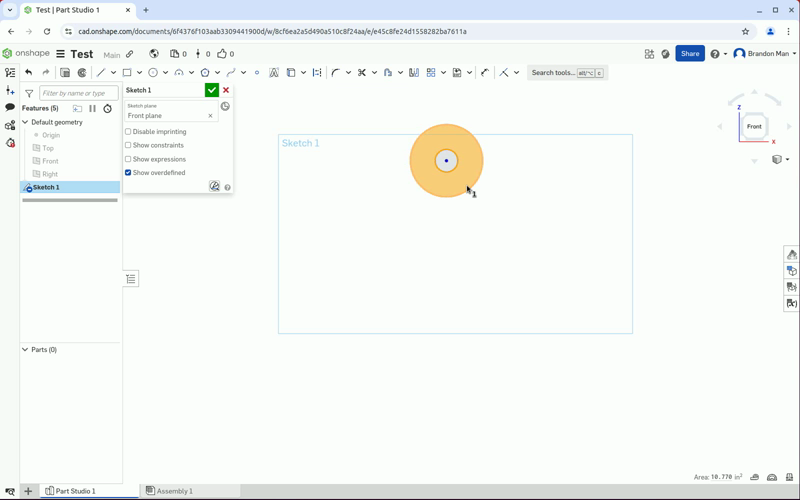
scroll(-6)
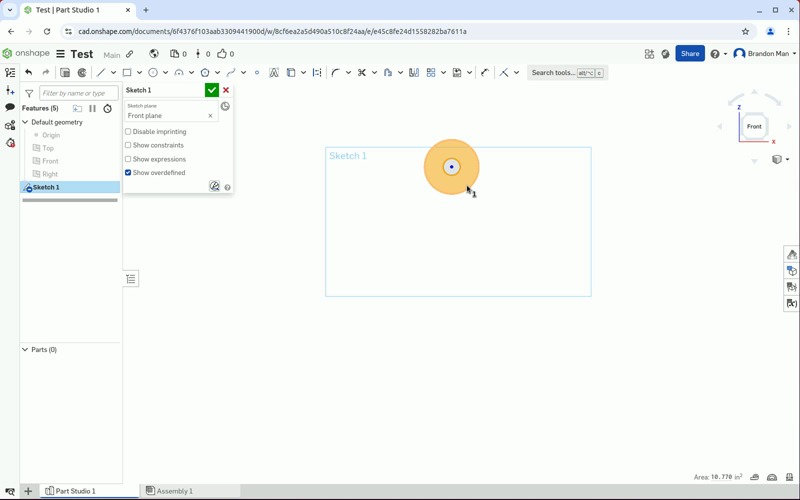
scroll(-6)
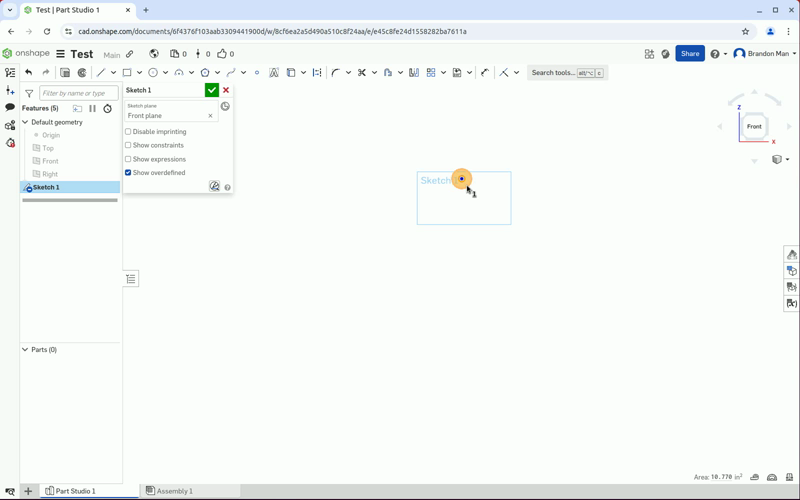
mouse_move(73, 352)
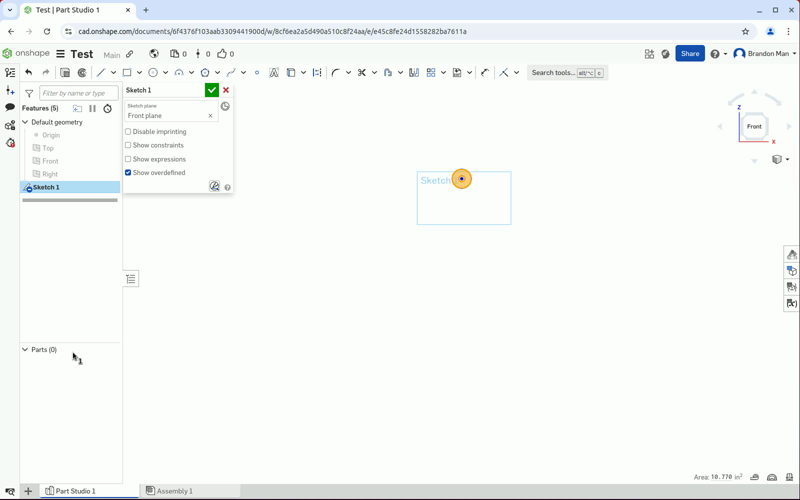
key(shift+y)
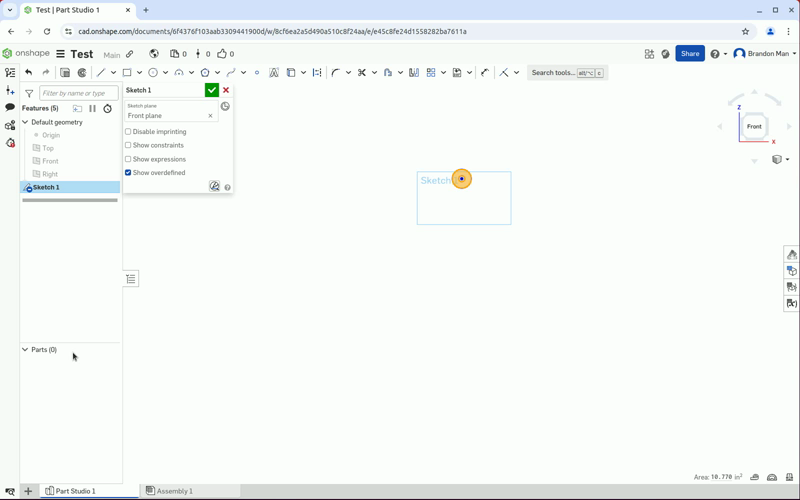
key(shift+e)
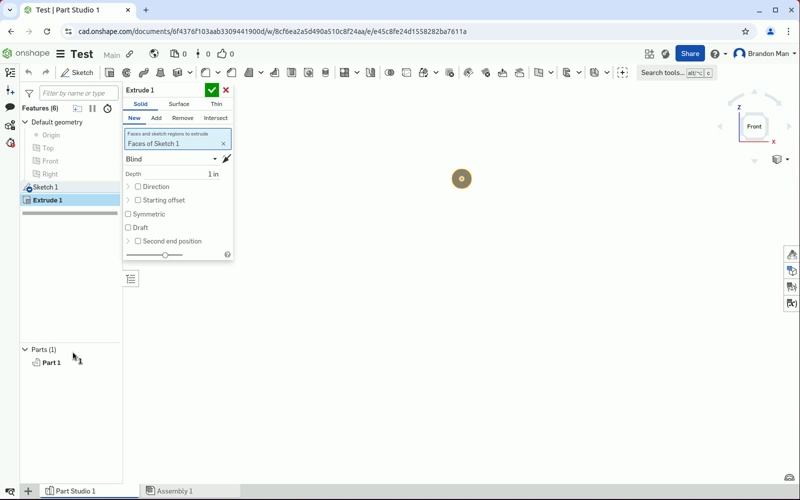
mouse_move(143, 106)
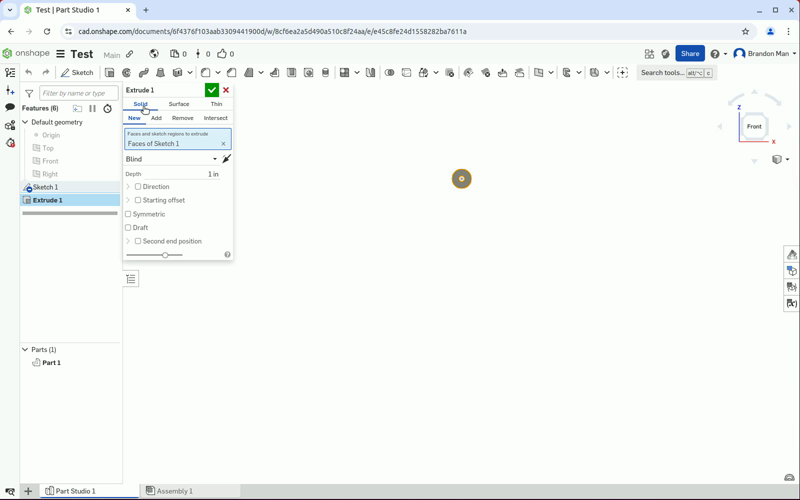
click(143, 106)
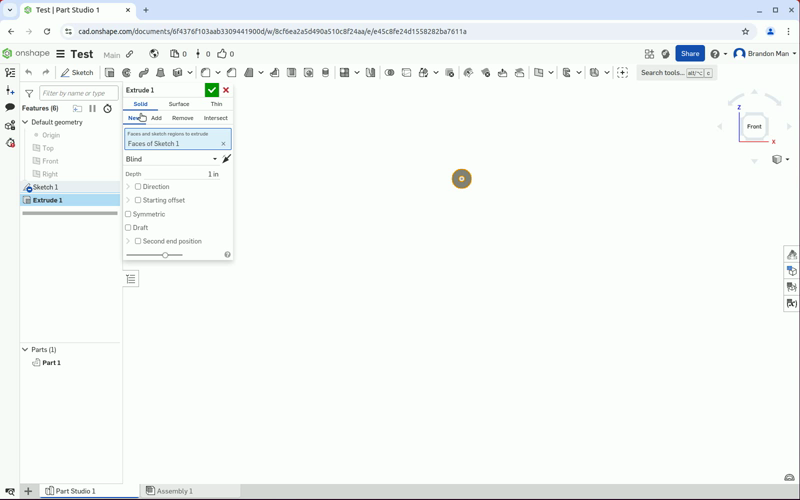
mouse_move(137, 120)
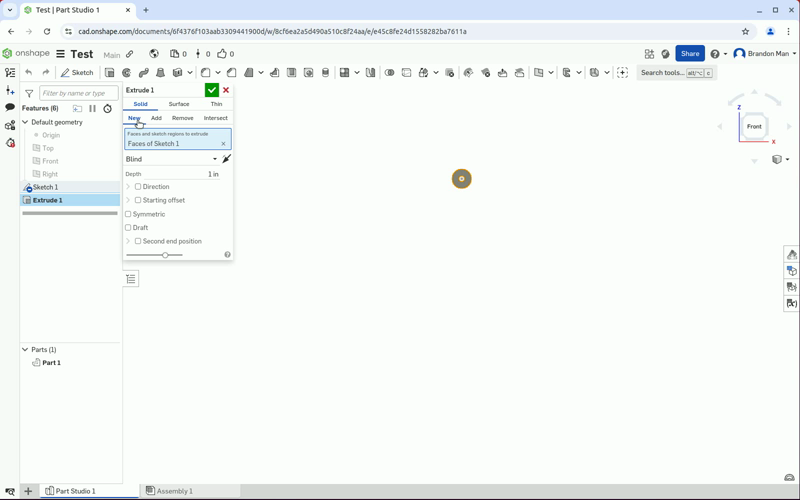
click(137, 120)
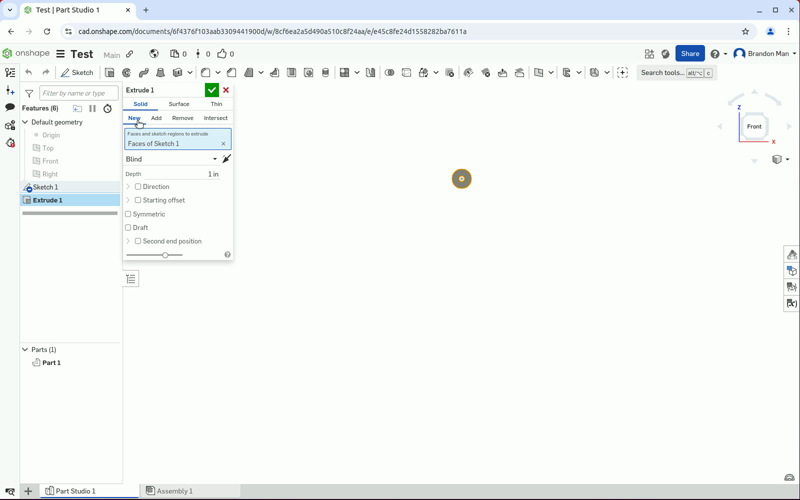
key(tab, 4)
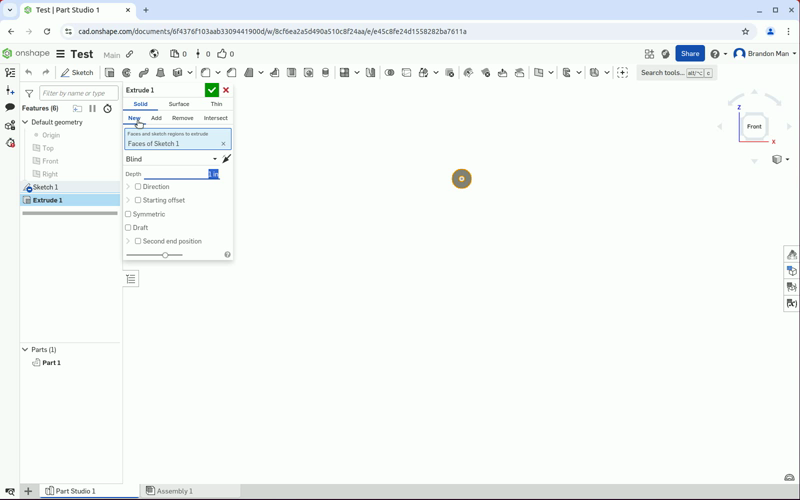
text(0.481)
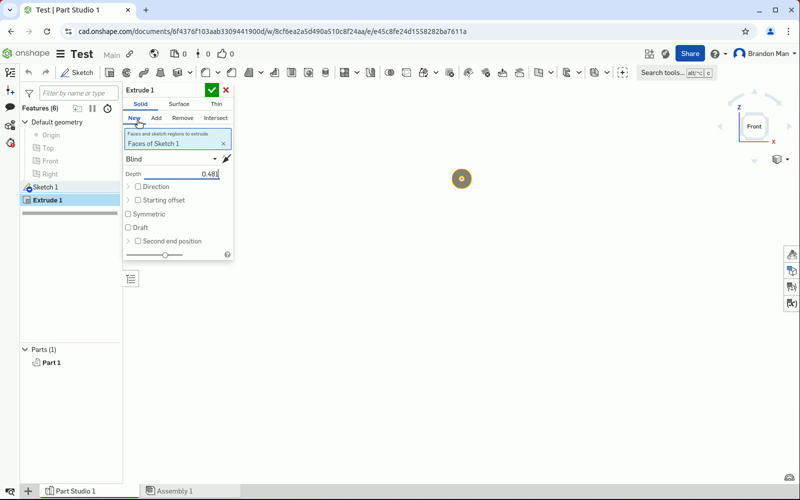
key(enter)
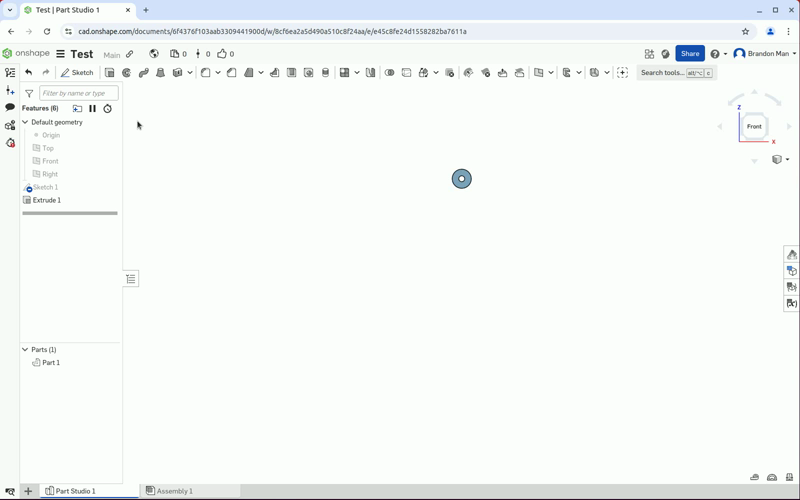
key(shift+h)
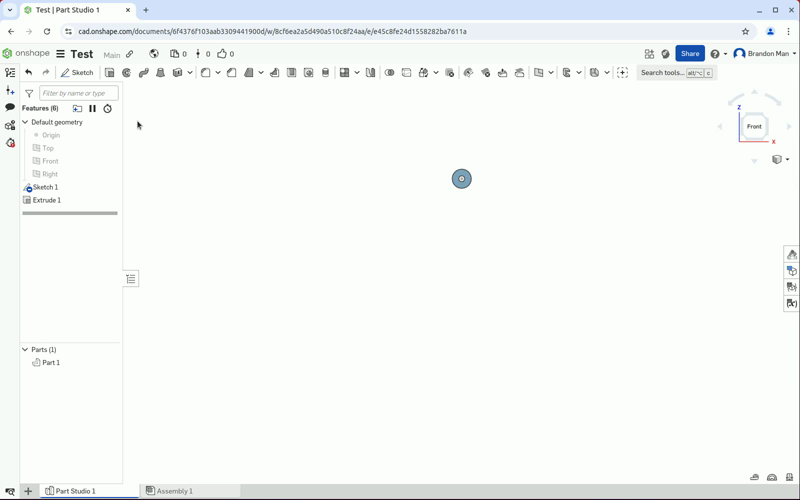
key(shift+h)
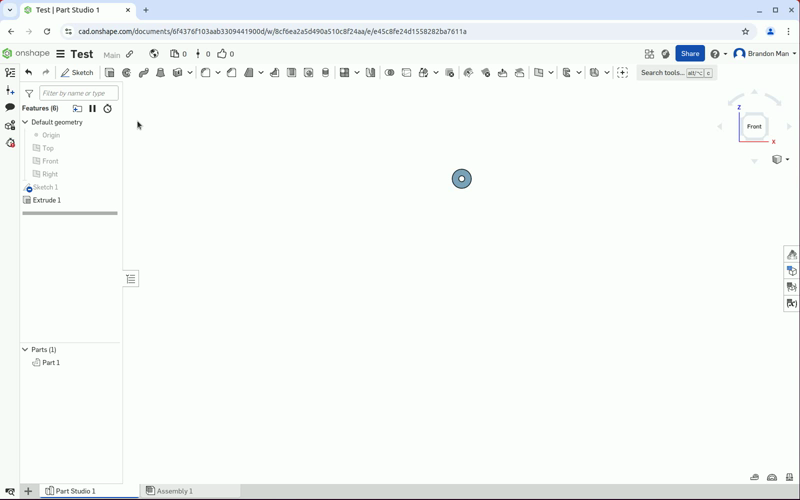
mouse_move(73, 189)
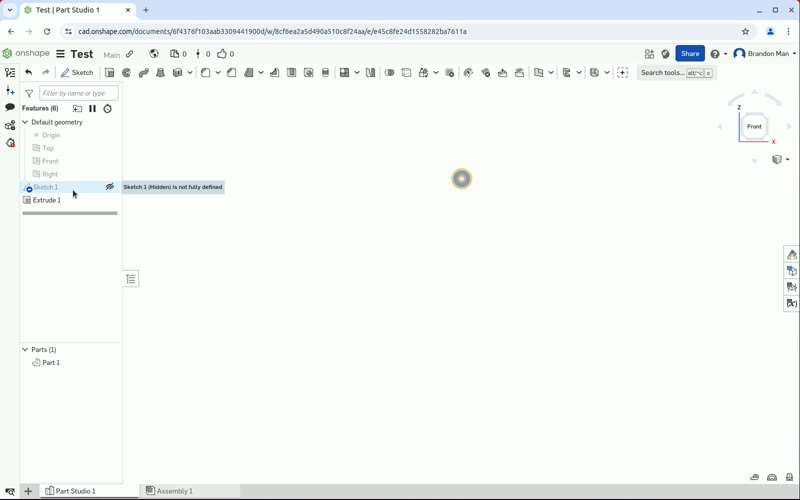
click(73, 189)
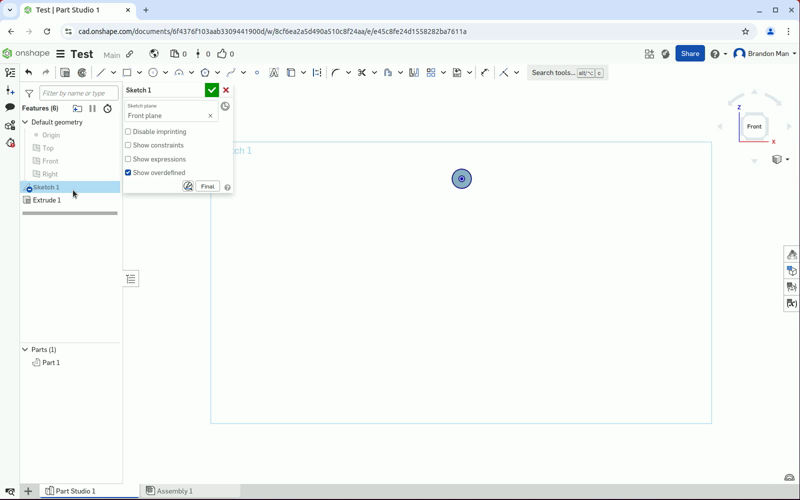
mouse_move(229, 92)
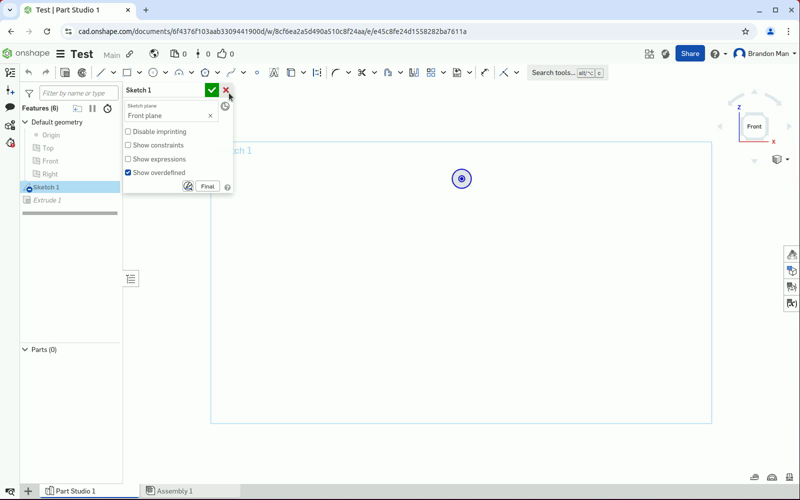
click(229, 92)
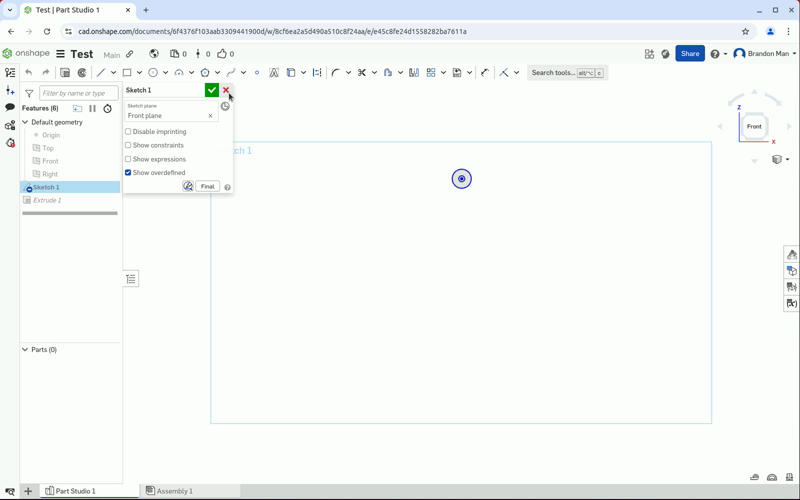
key(shift+s)
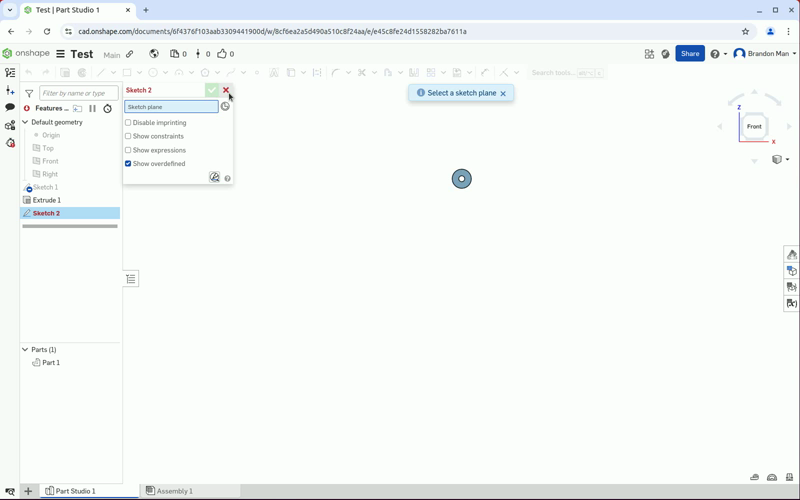
mouse_move(73, 163)
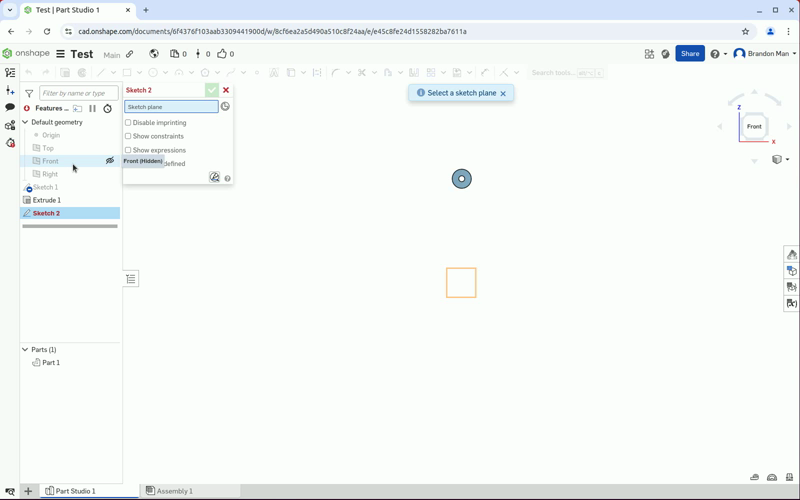
click(73, 163)
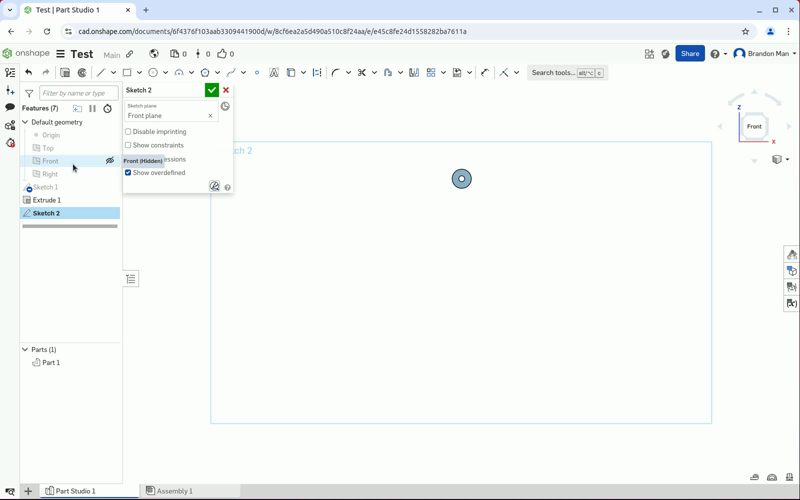
mouse_move(73, 352)
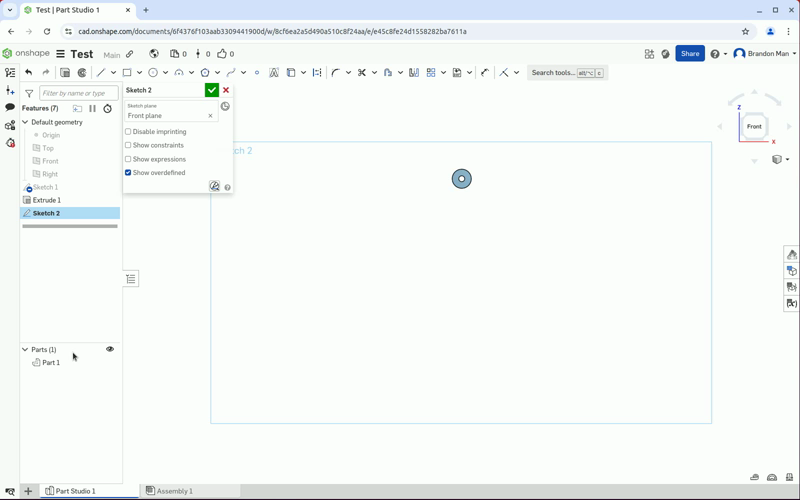
key(y)
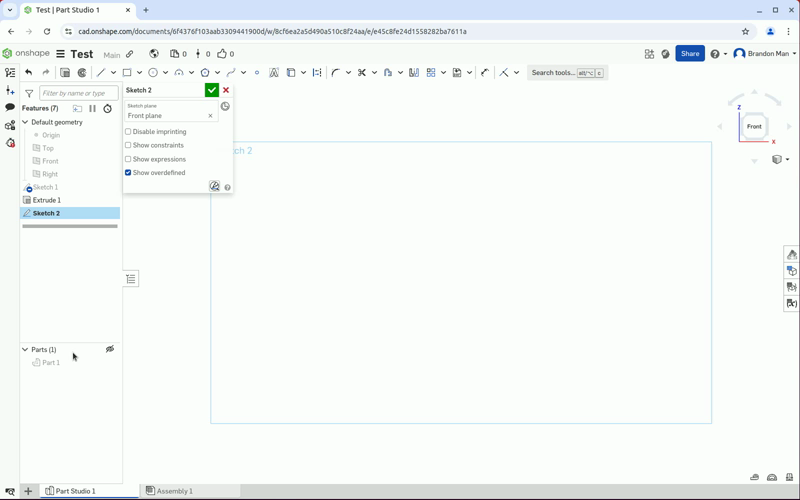
key(c)
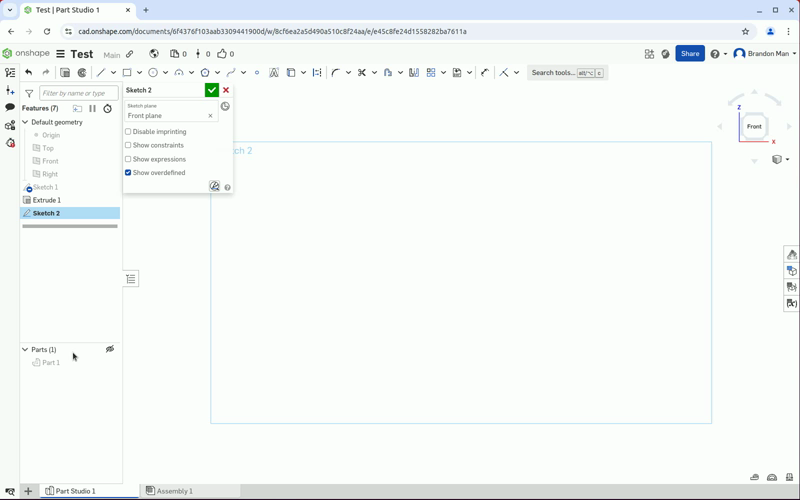
key_down(shift)
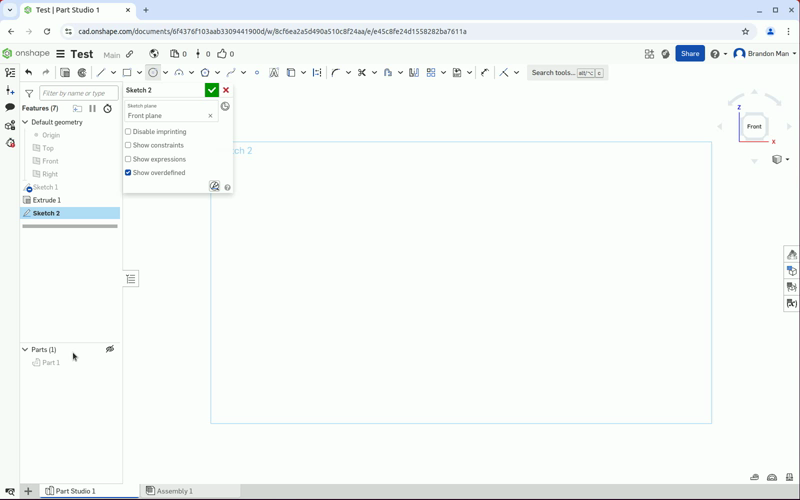
mouse_move(461, 282)
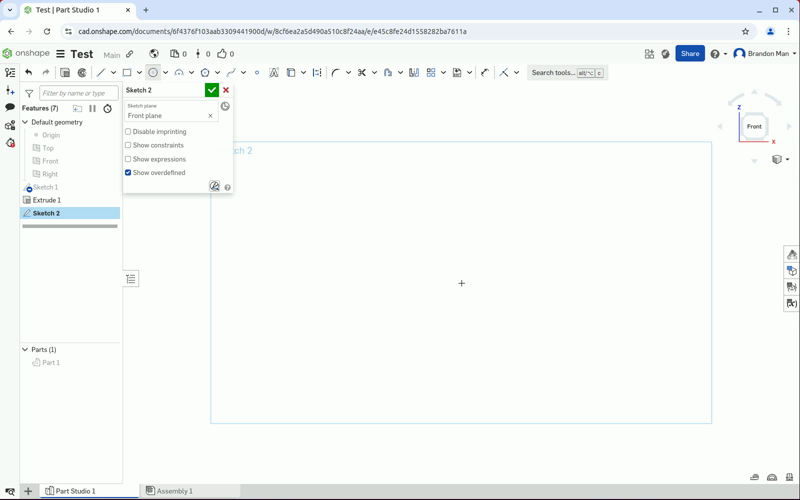
click(461, 282)
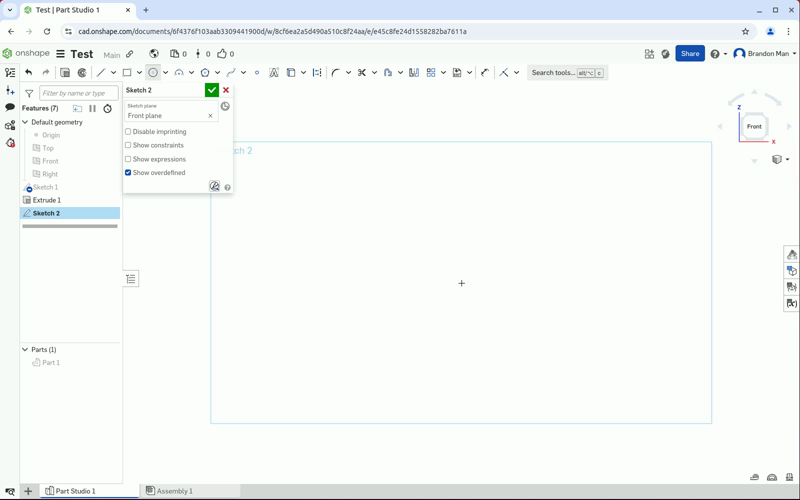
key_up(shift)
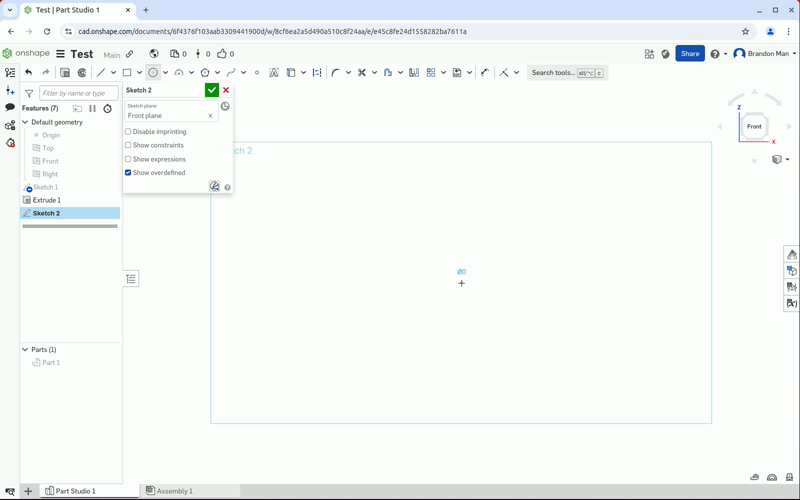
mouse_move(471, 282)
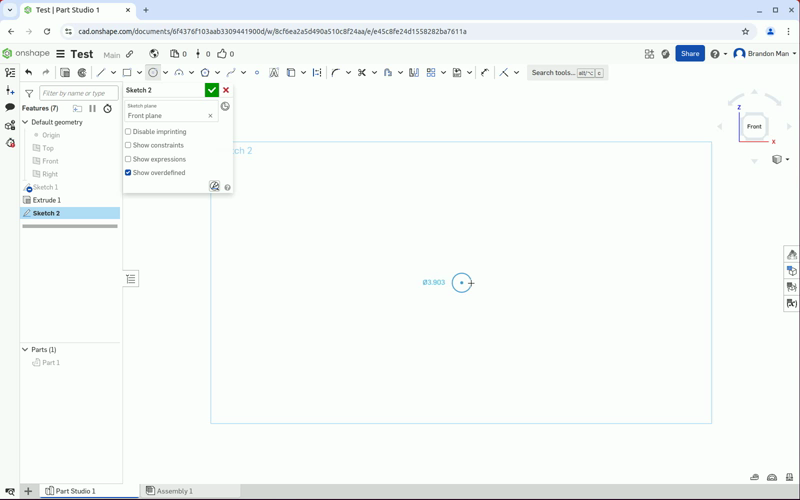
click(471, 282)
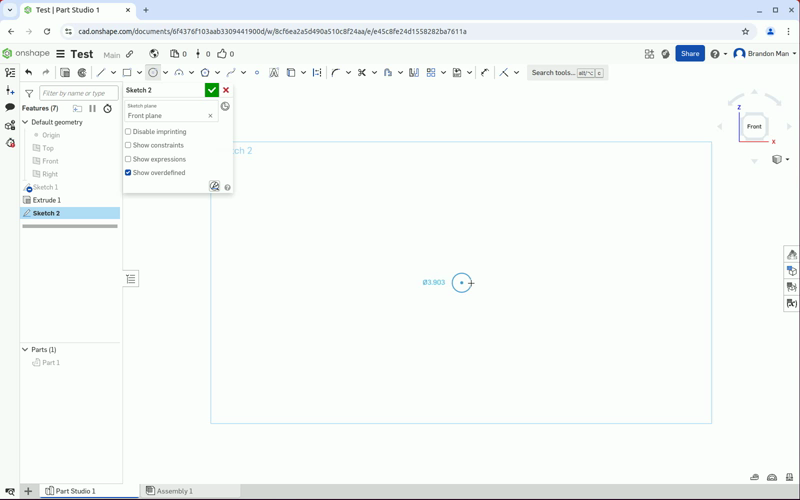
key(esc)
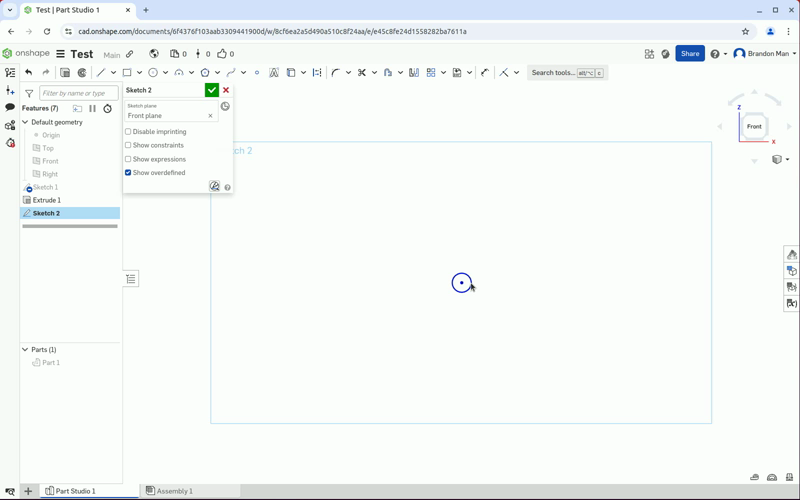
key(c)
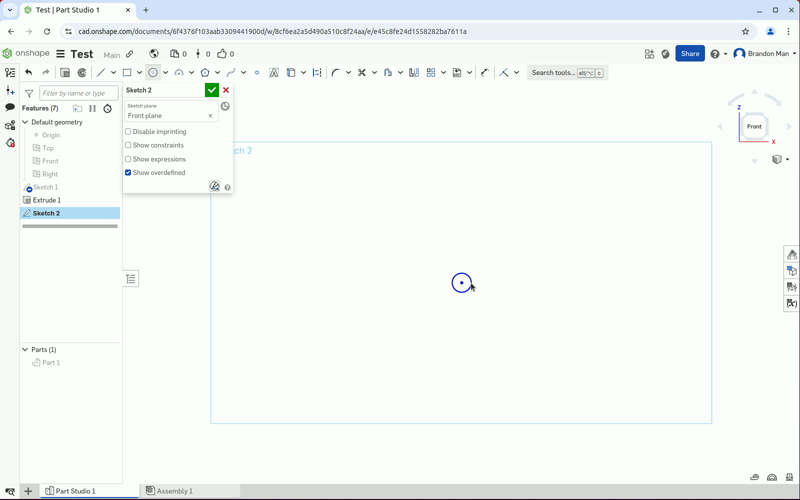
key_down(shift)
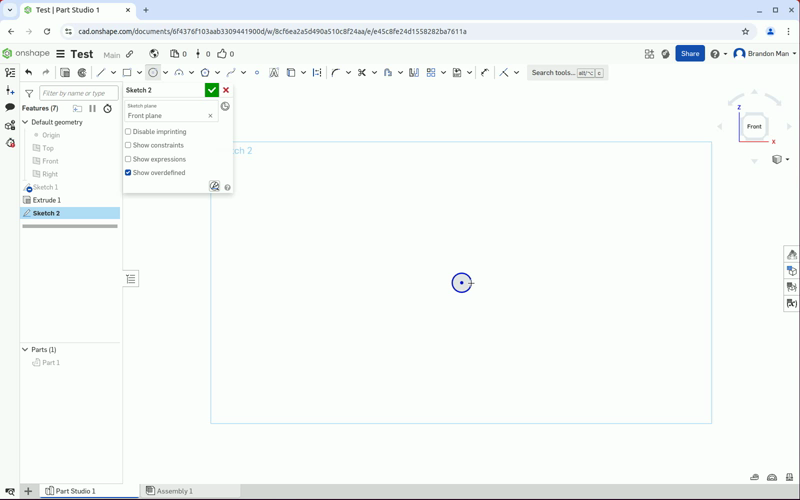
mouse_move(461, 282)
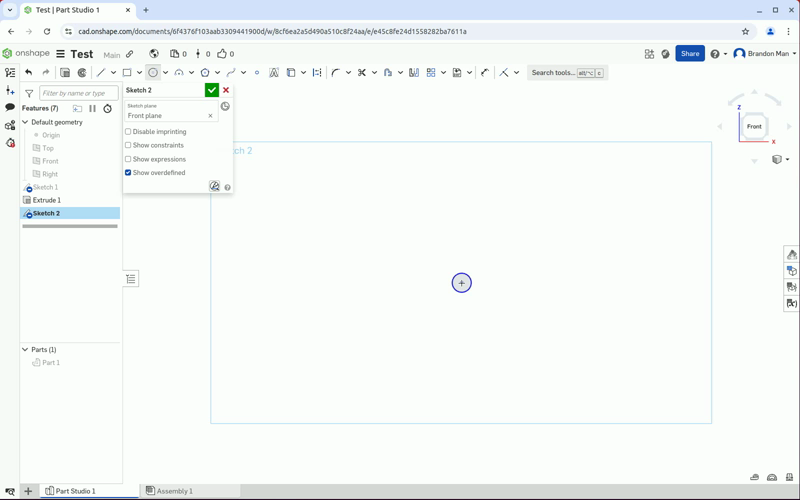
click(461, 282)
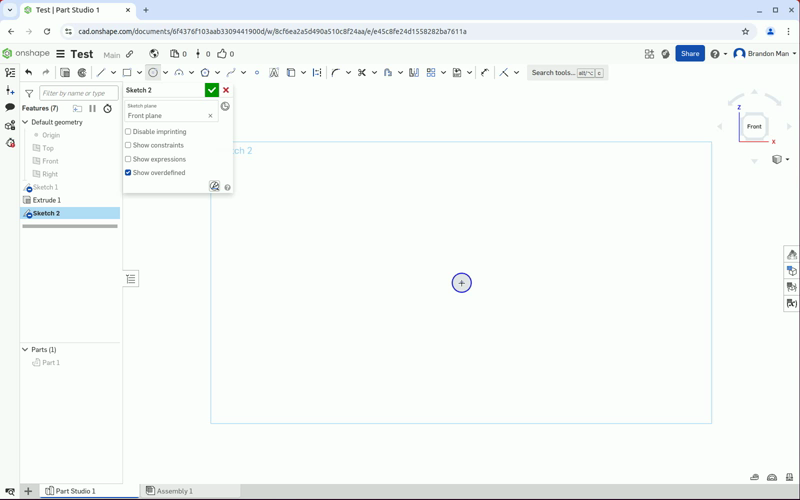
key_up(shift)
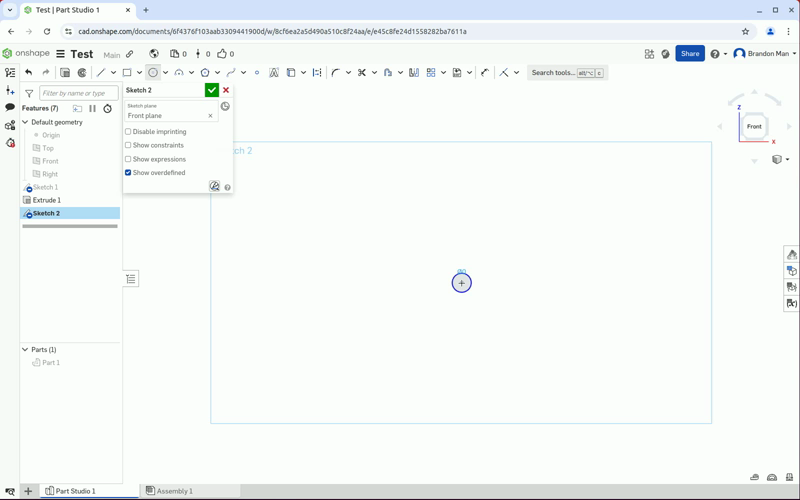
mouse_move(464, 282)
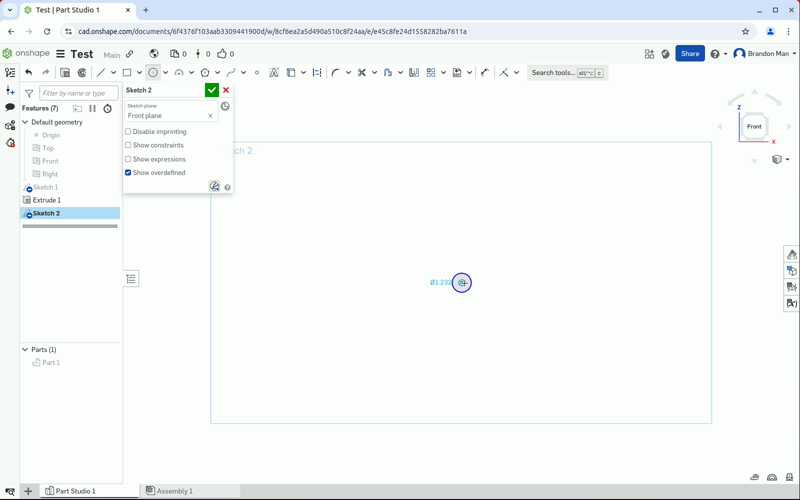
scroll(6)
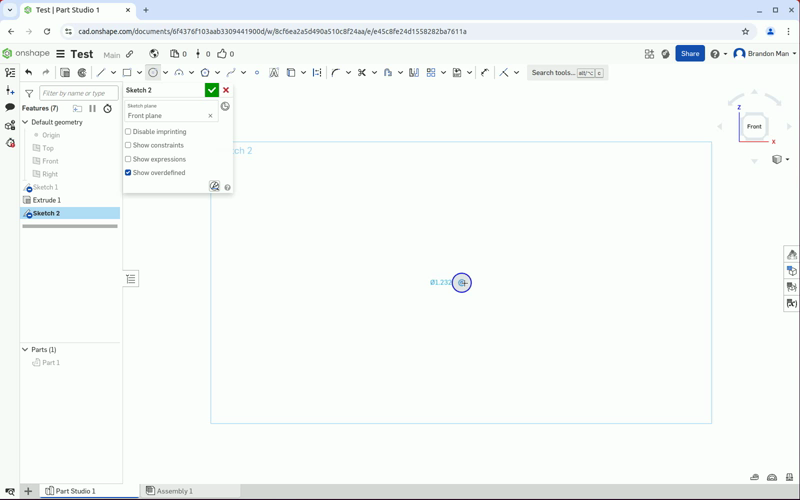
scroll(6)
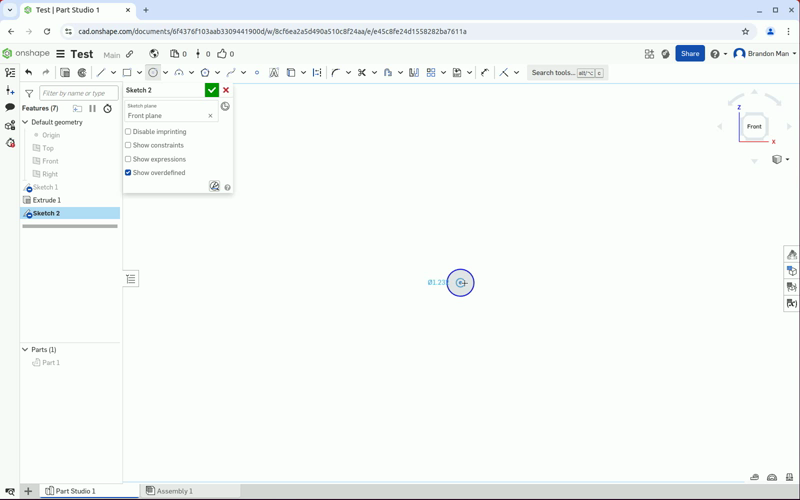
scroll(6)
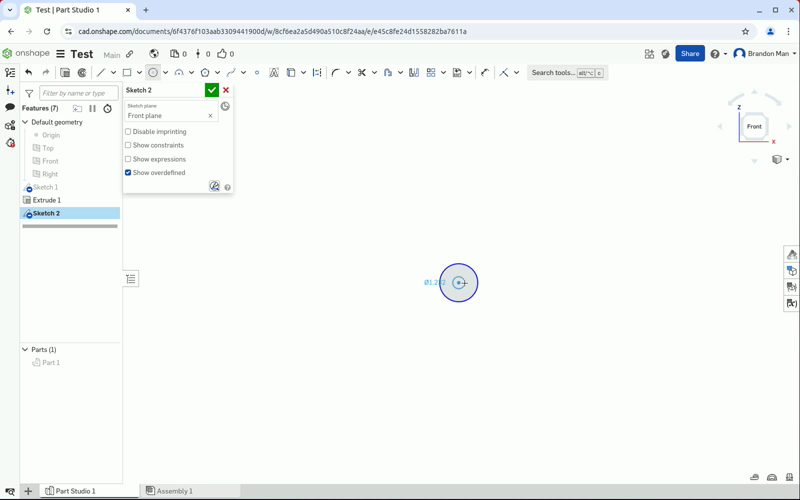
scroll(6)
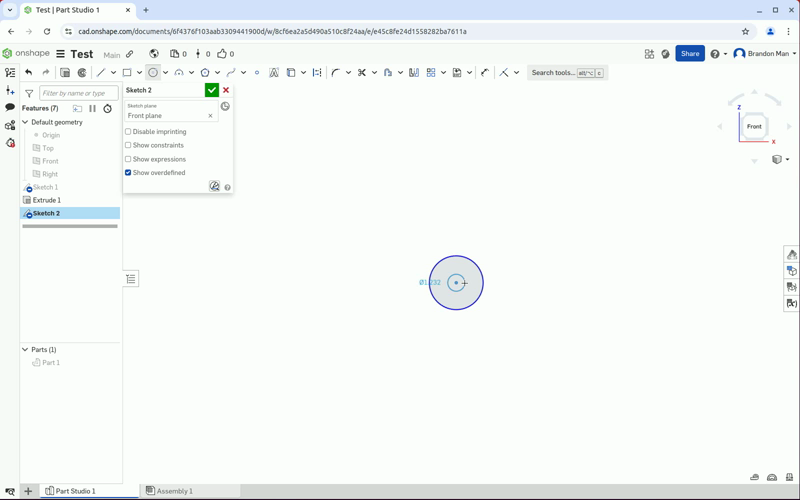
scroll(6)
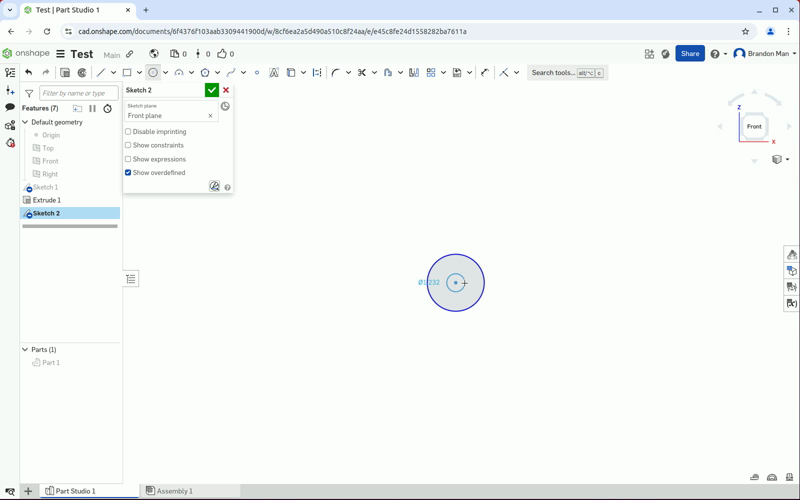
scroll(6)
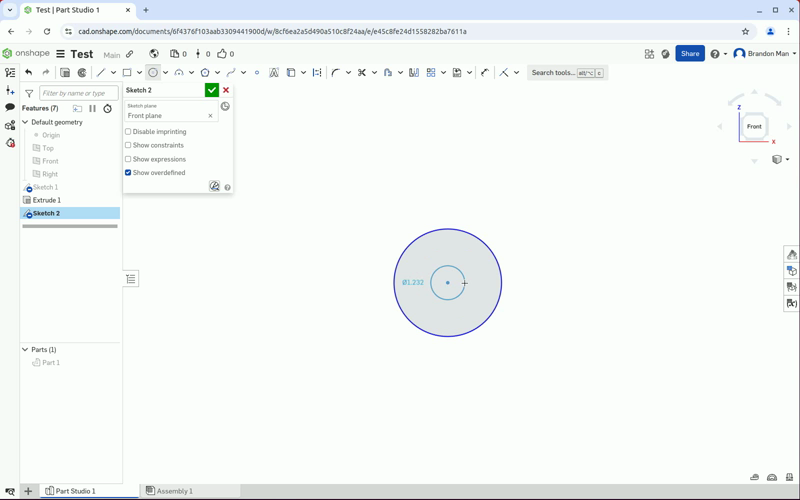
scroll(6)
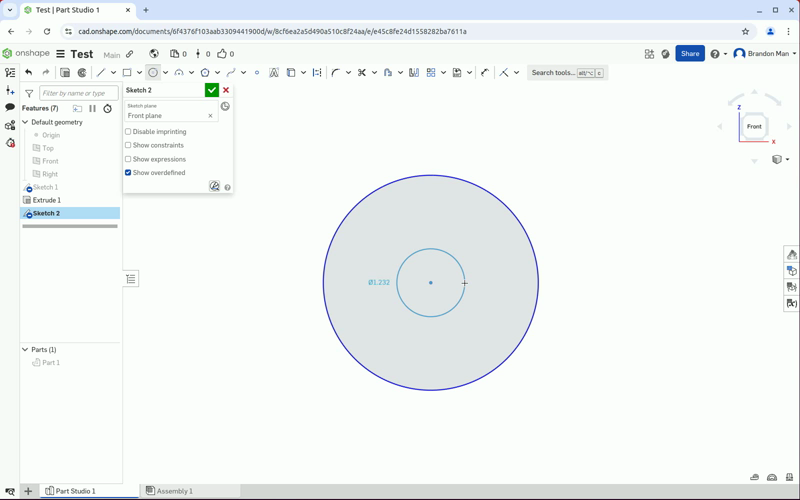
click(464, 282)
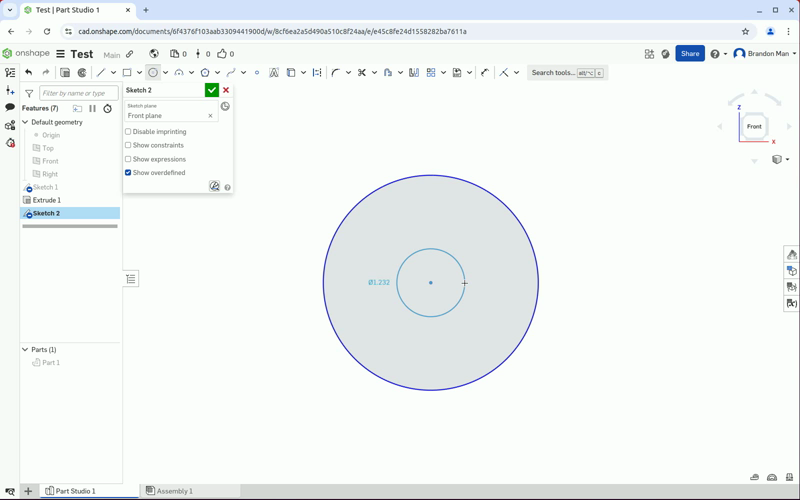
scroll(-6)
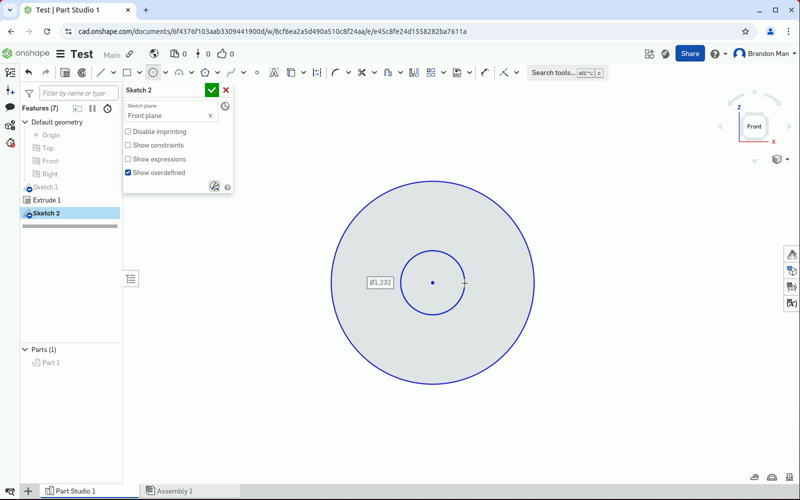
scroll(-6)
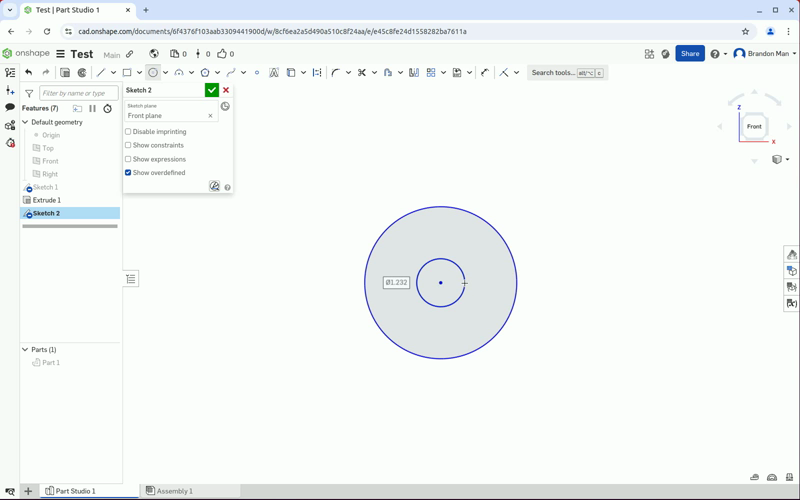
scroll(-6)
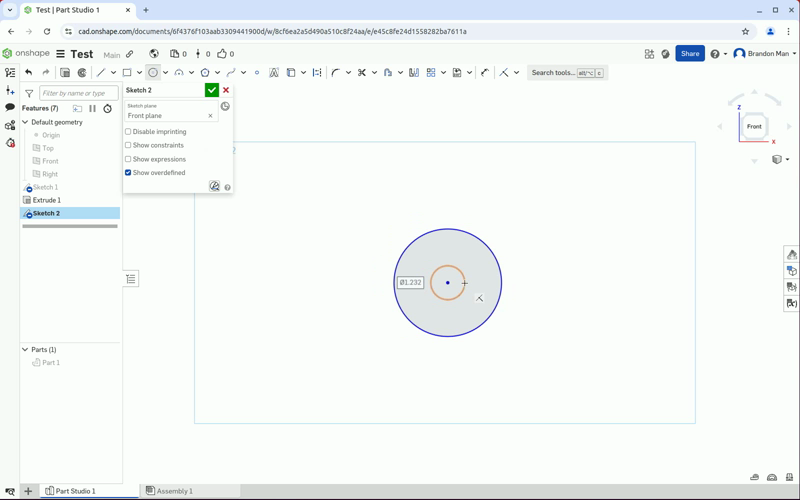
scroll(-6)
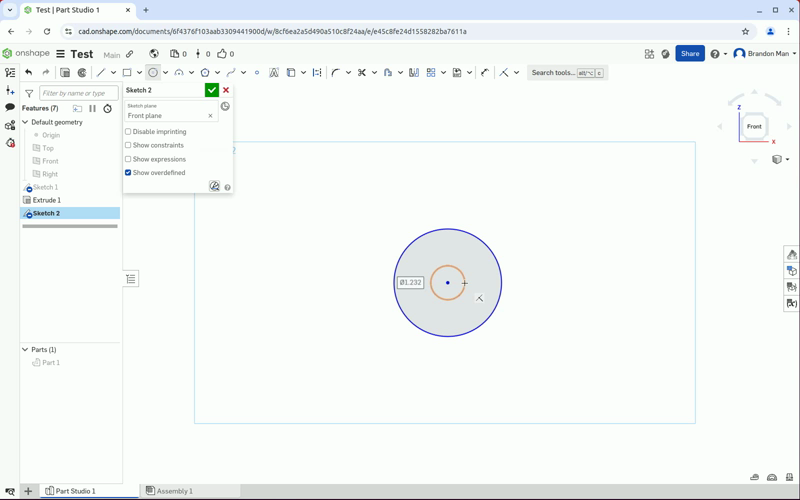
scroll(-6)
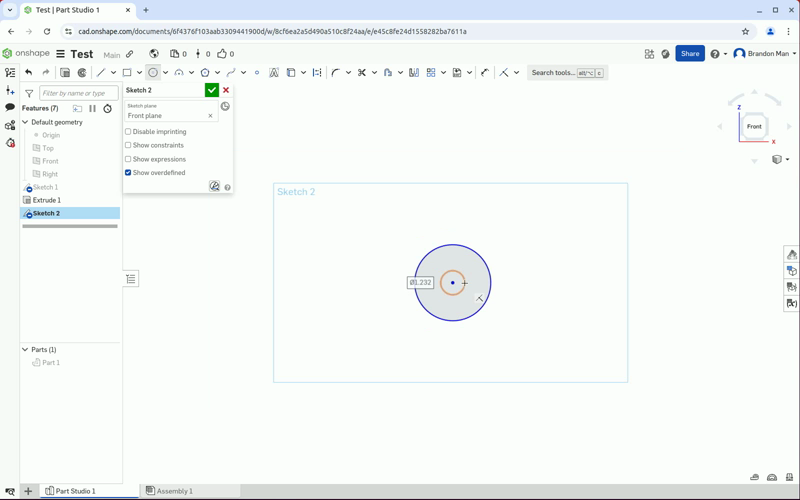
scroll(-6)
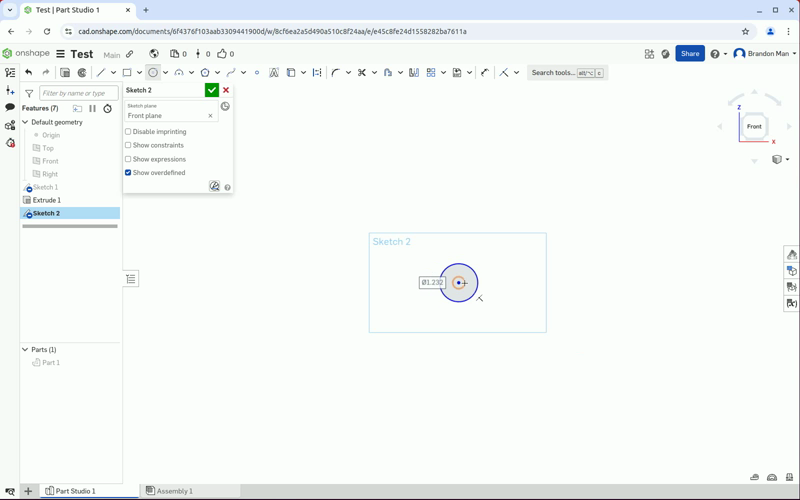
scroll(-6)
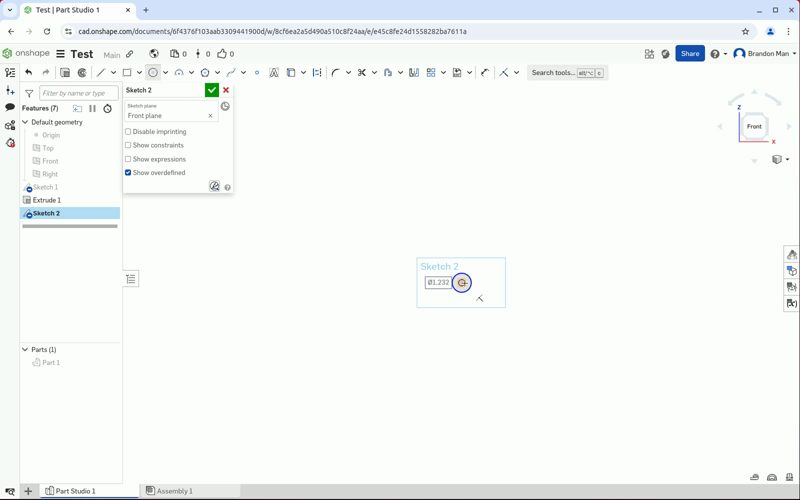
key(esc)
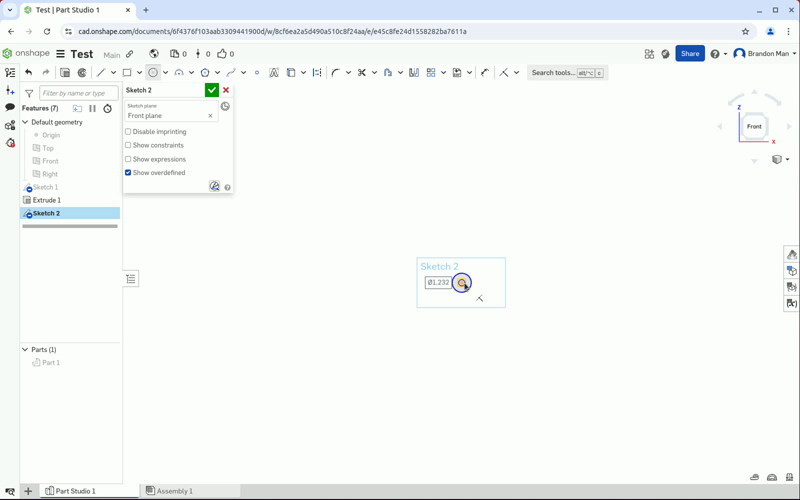
mouse_move(456, 280)
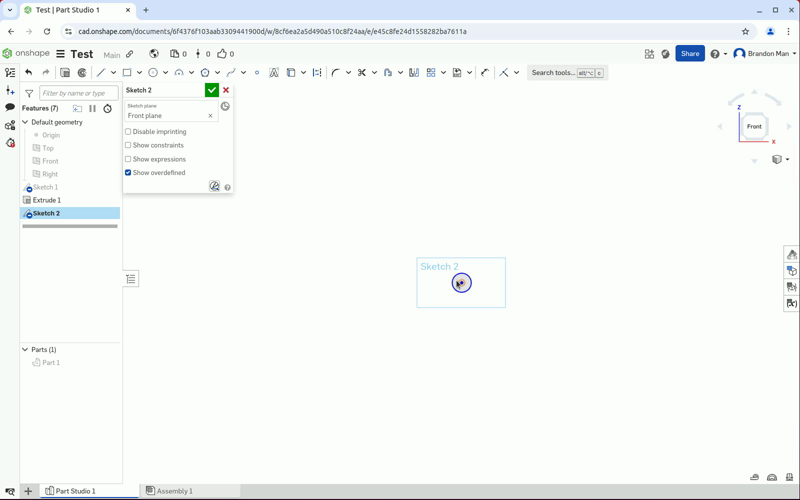
scroll(6)
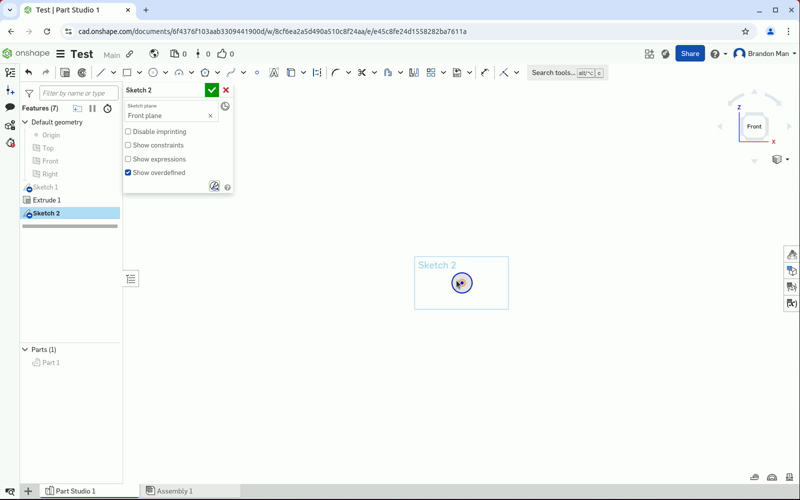
scroll(6)
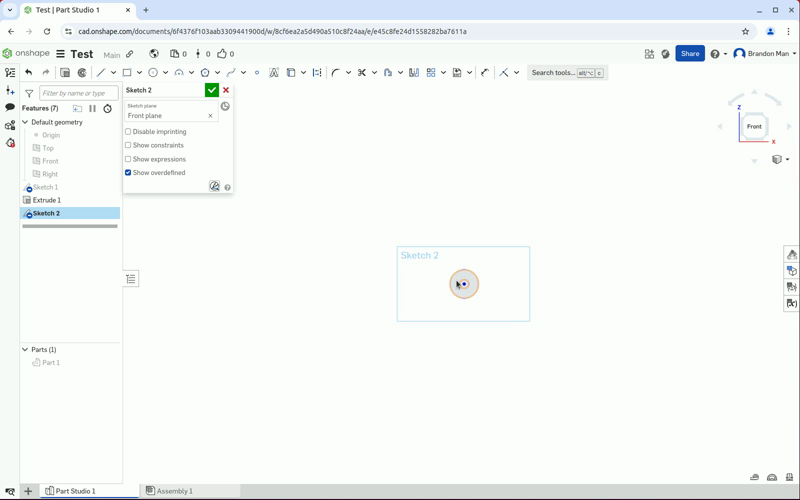
scroll(6)
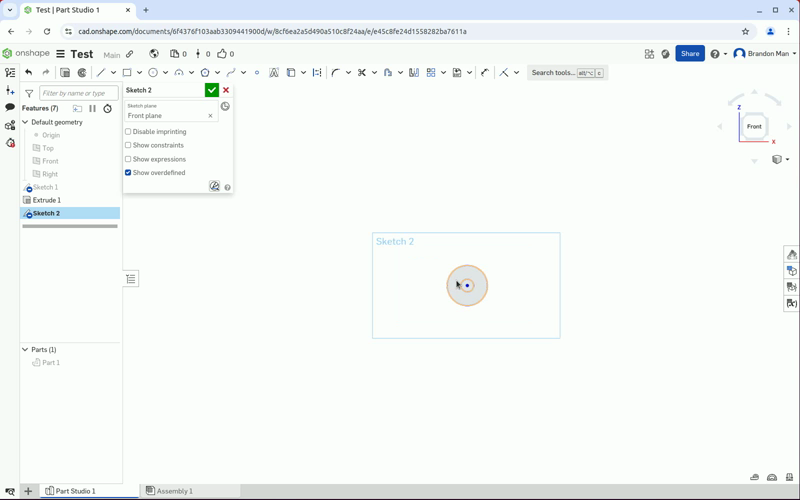
scroll(6)
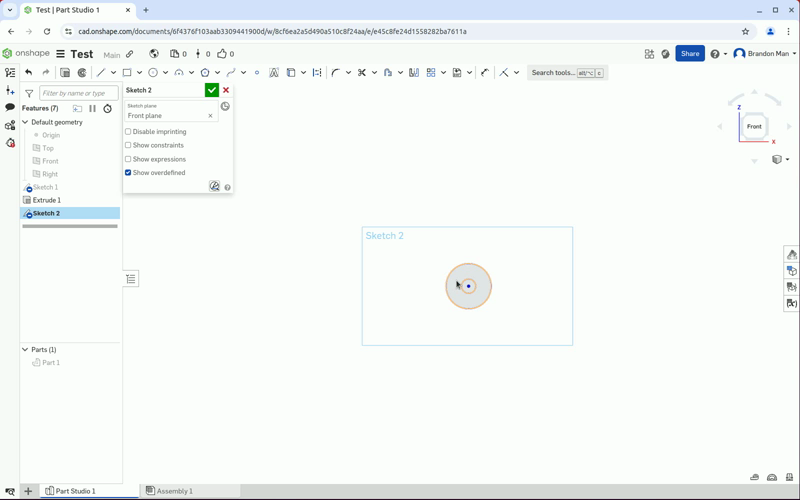
scroll(6)
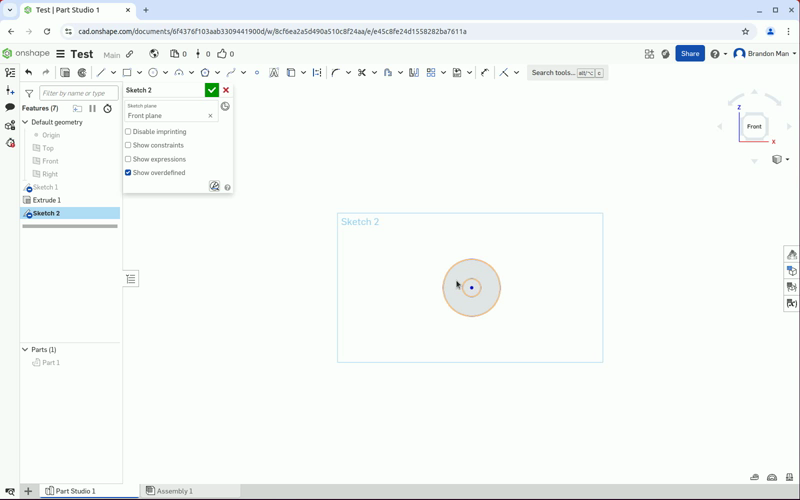
scroll(6)
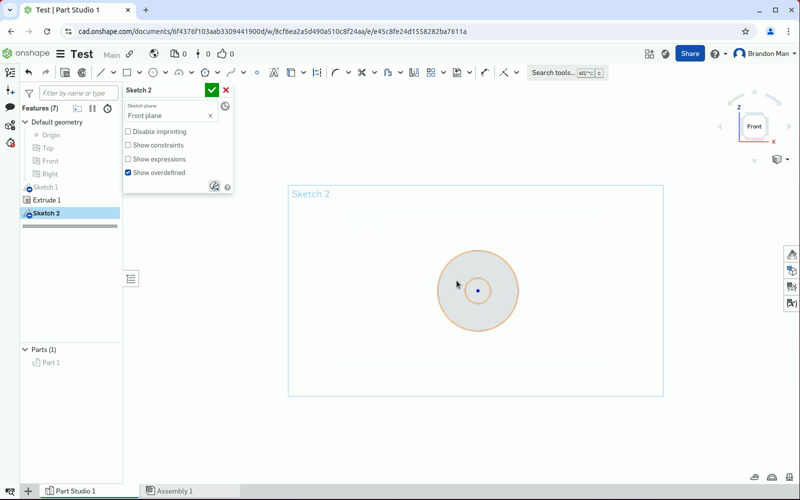
scroll(6)
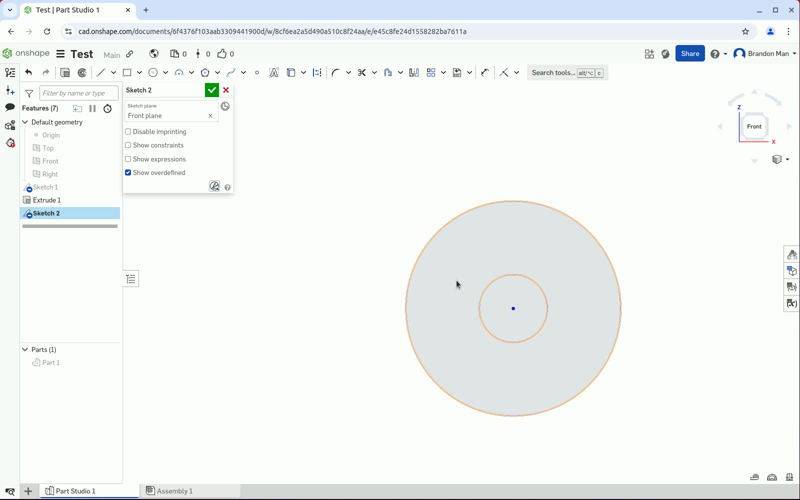
click(456, 280)
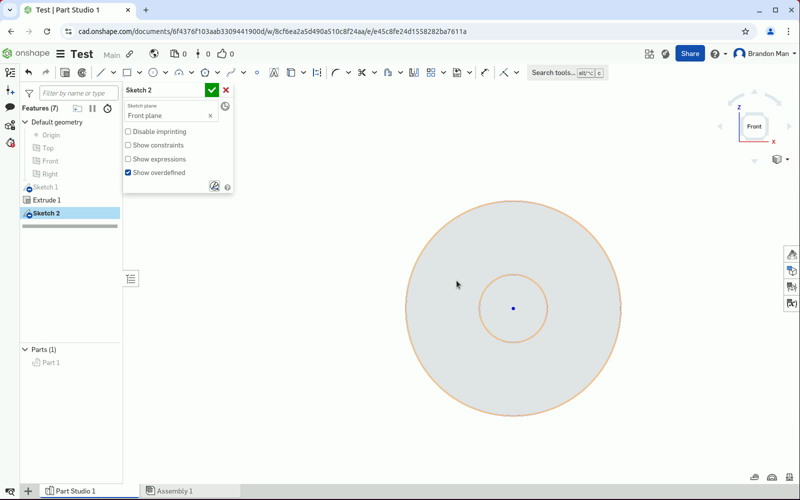
scroll(-6)
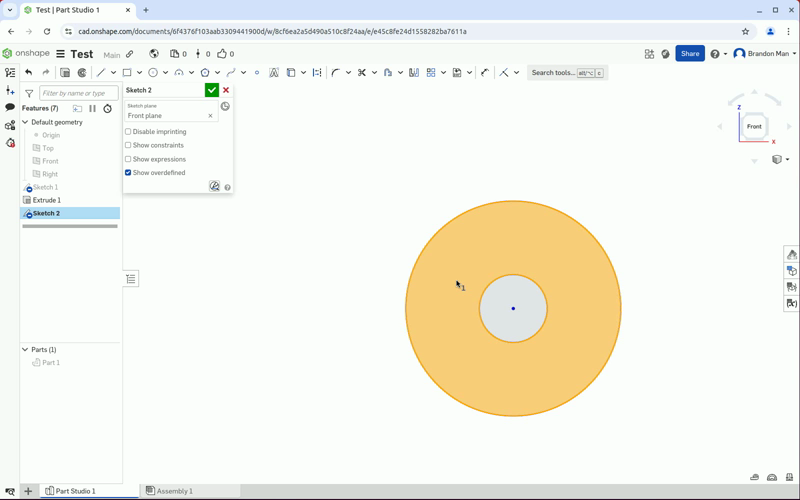
scroll(-6)
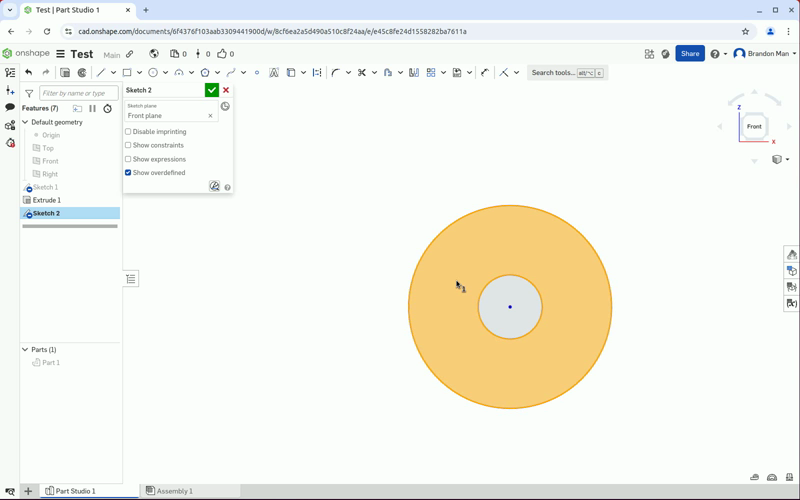
scroll(-6)
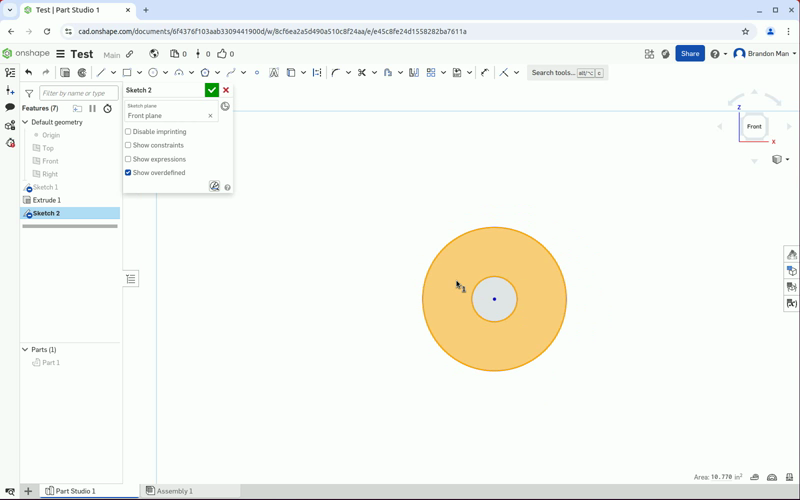
scroll(-6)
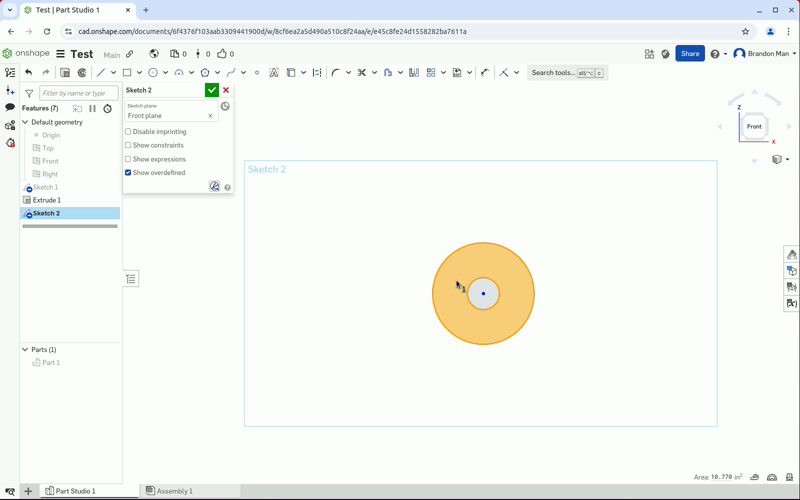
scroll(-6)
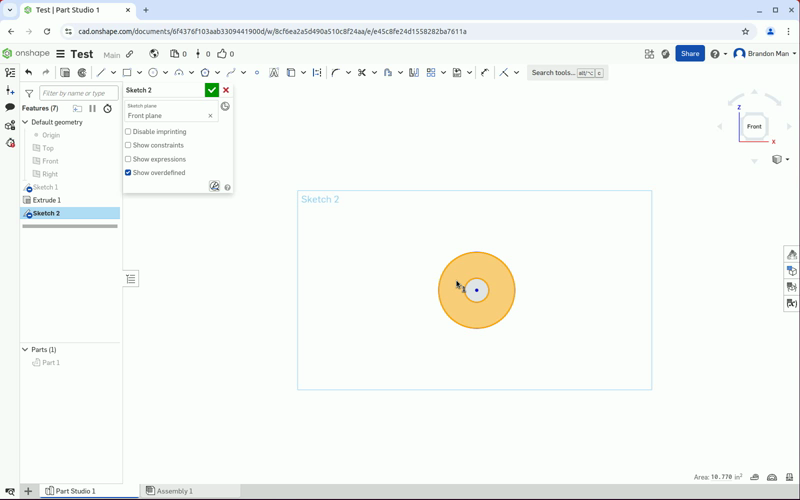
scroll(-6)
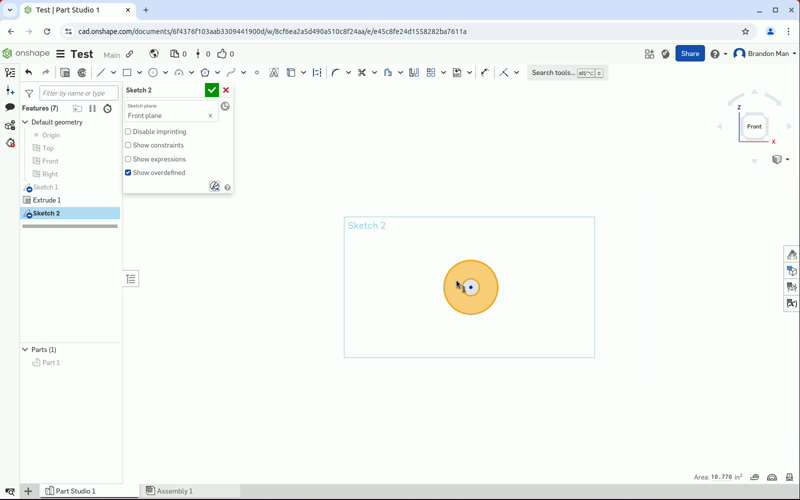
scroll(-6)
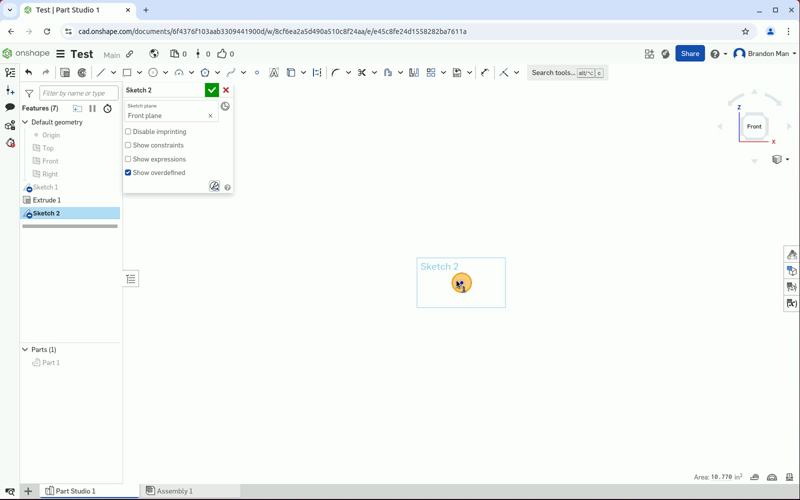
mouse_move(73, 352)
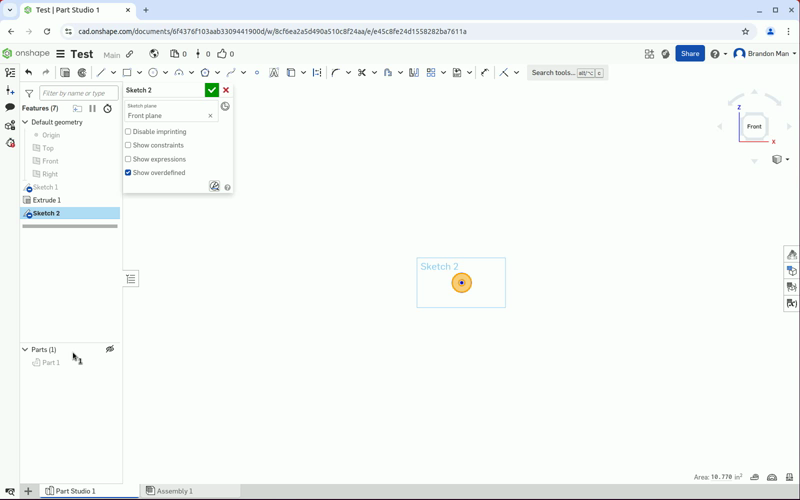
key(shift+y)
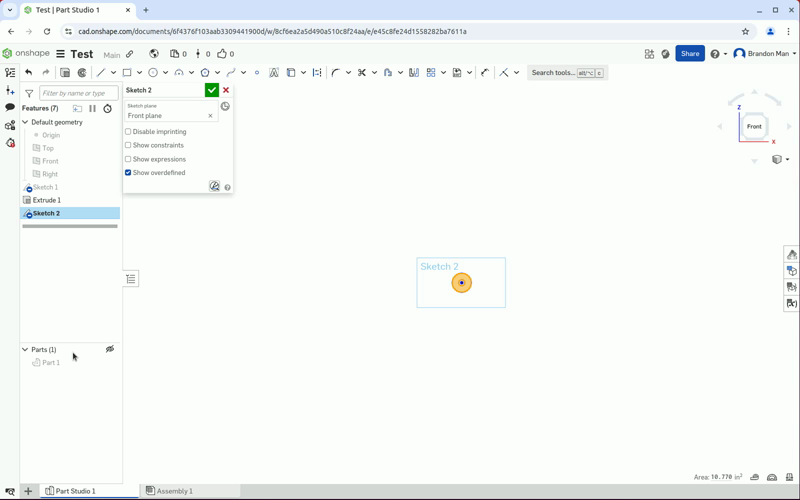
key(shift+e)
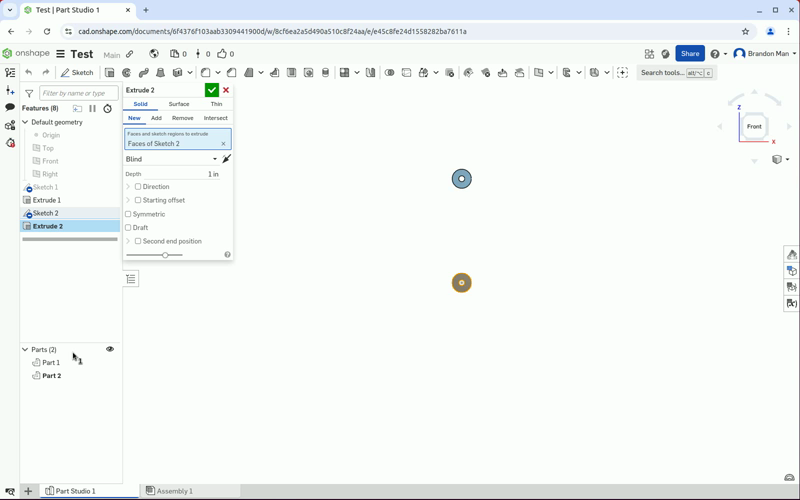
mouse_move(143, 106)
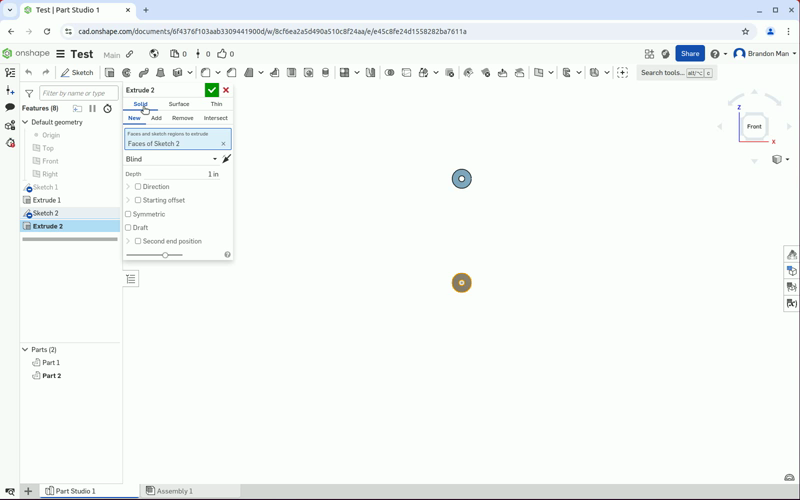
click(143, 106)
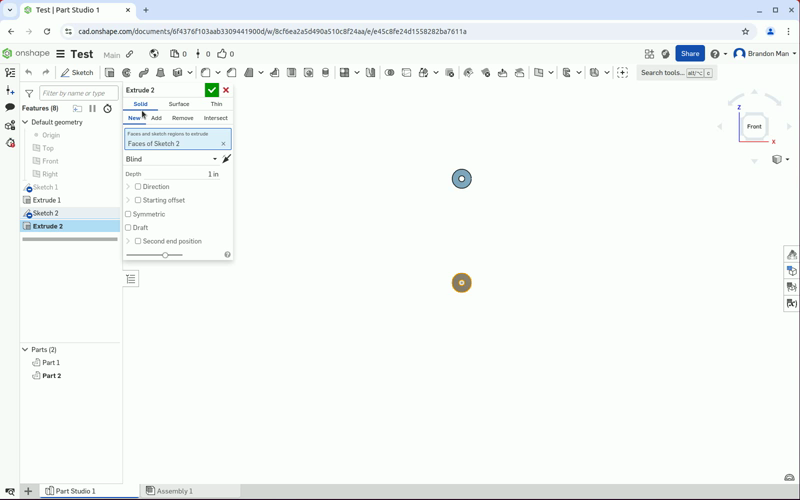
mouse_move(137, 120)
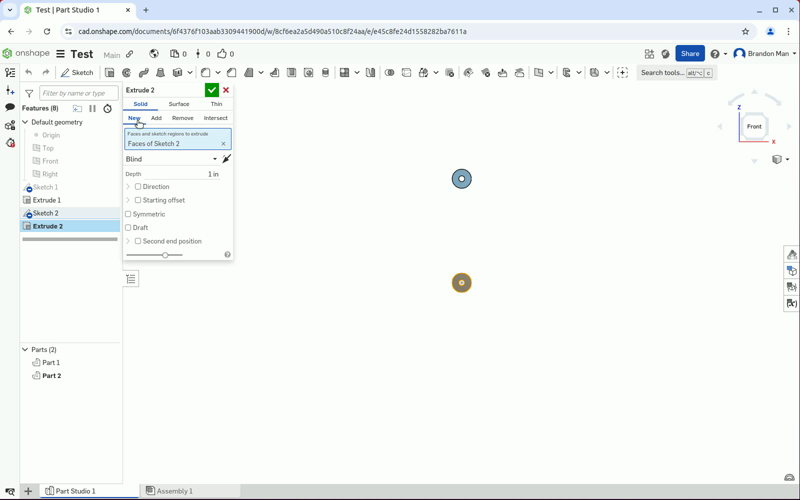
click(137, 120)
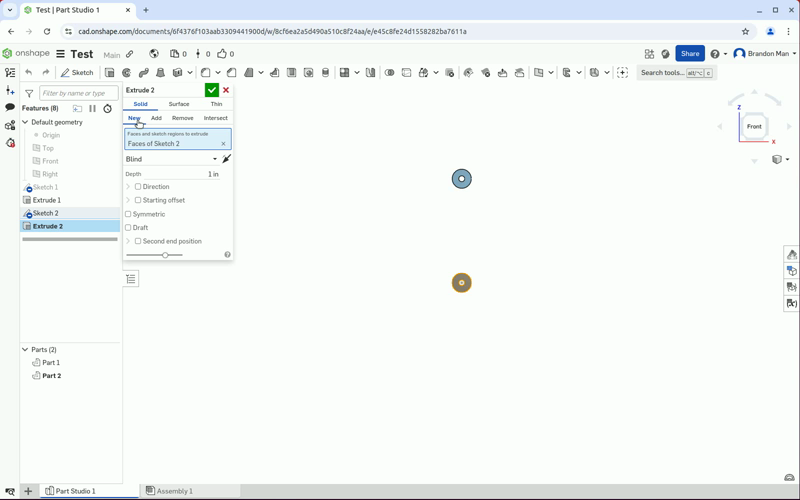
key(tab, 4)
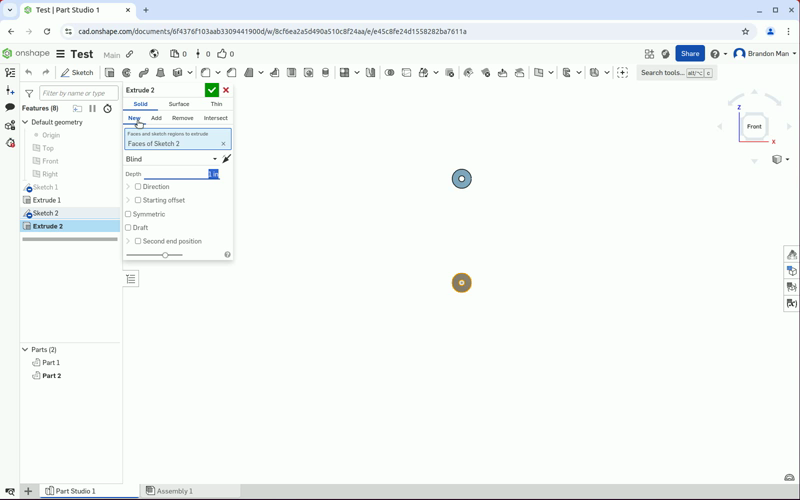
text(0.481)
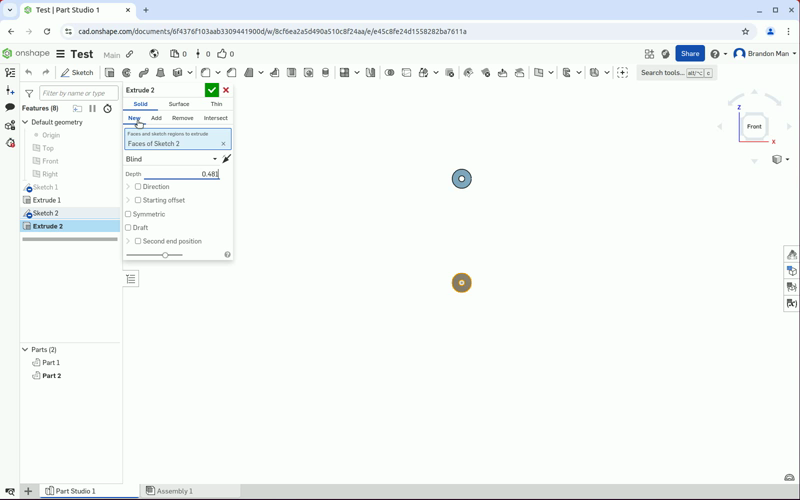
key(enter)
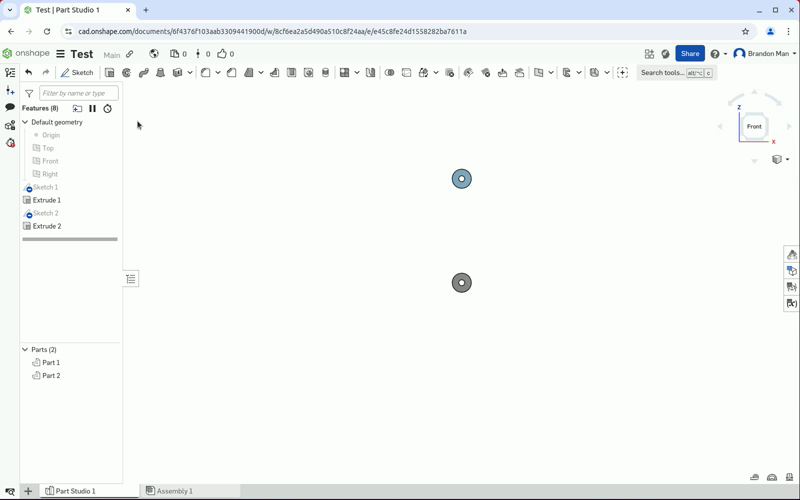
key(shift+h)
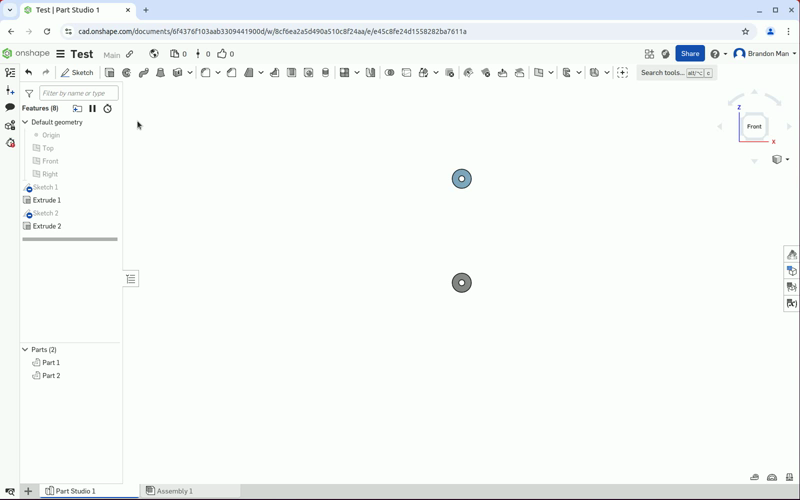
key(shift+h)
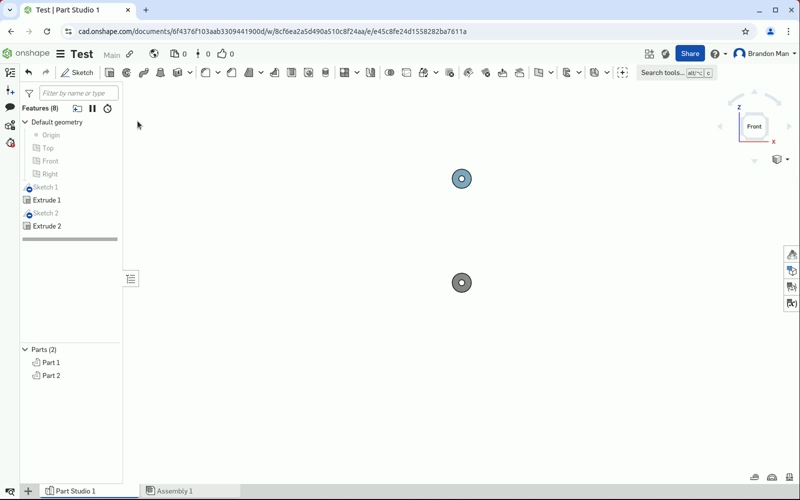
mouse_move(73, 189)
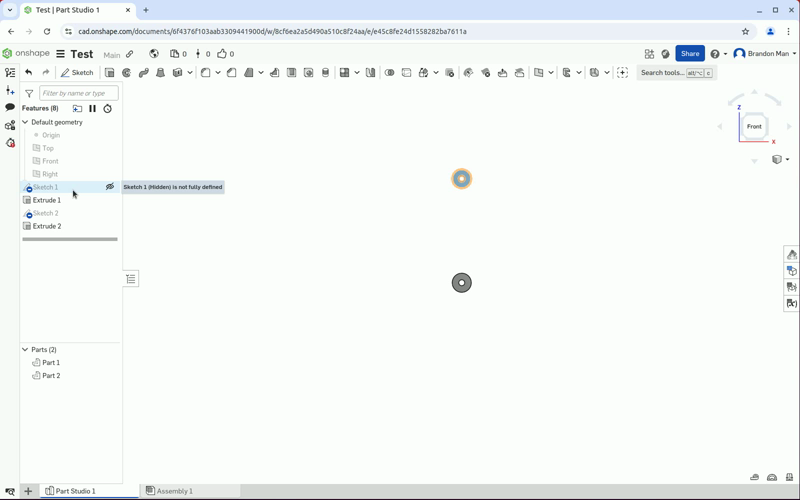
click(73, 189)
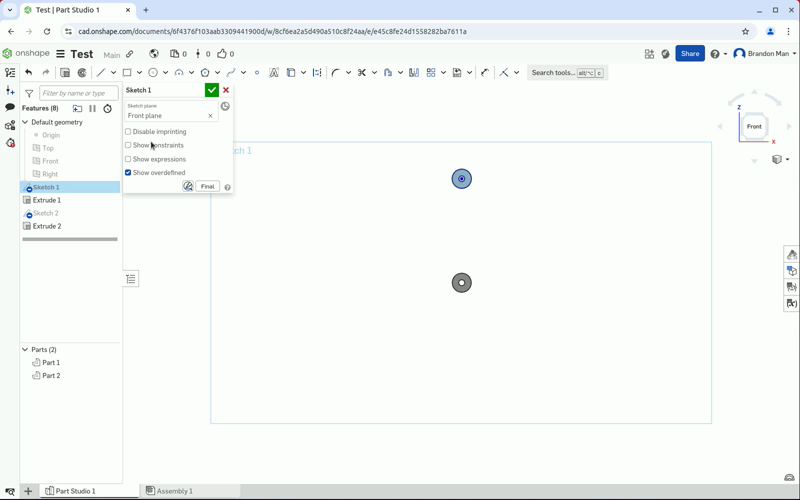
mouse_move(229, 92)
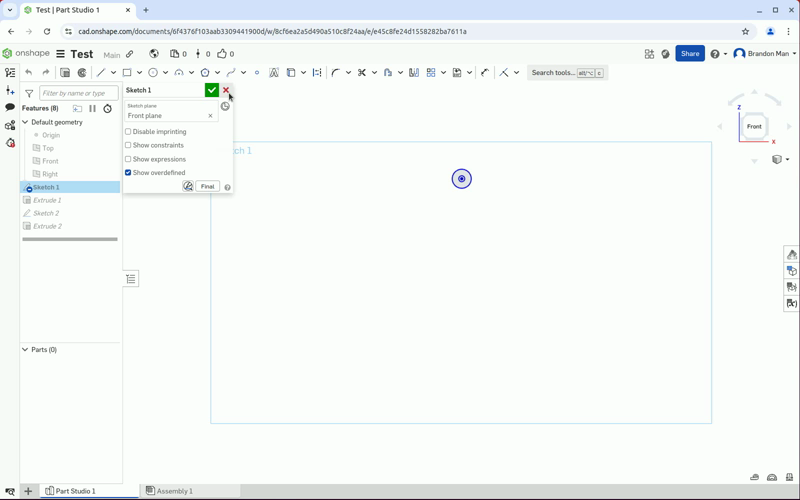
click(229, 92)
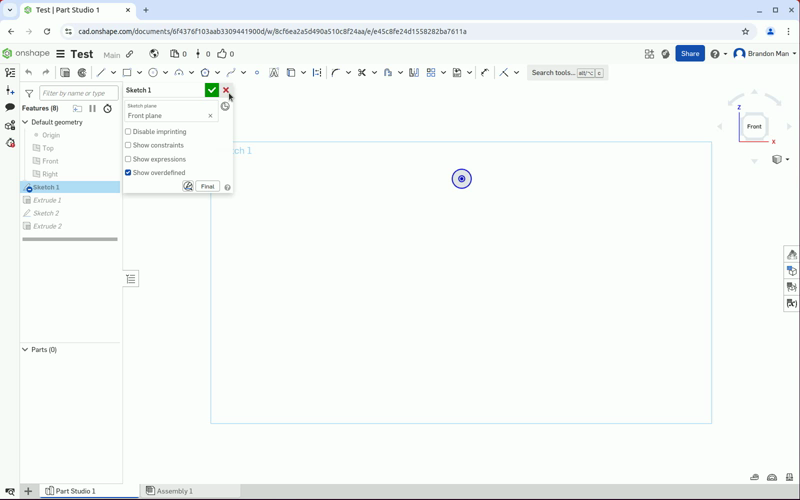
key(shift+s)
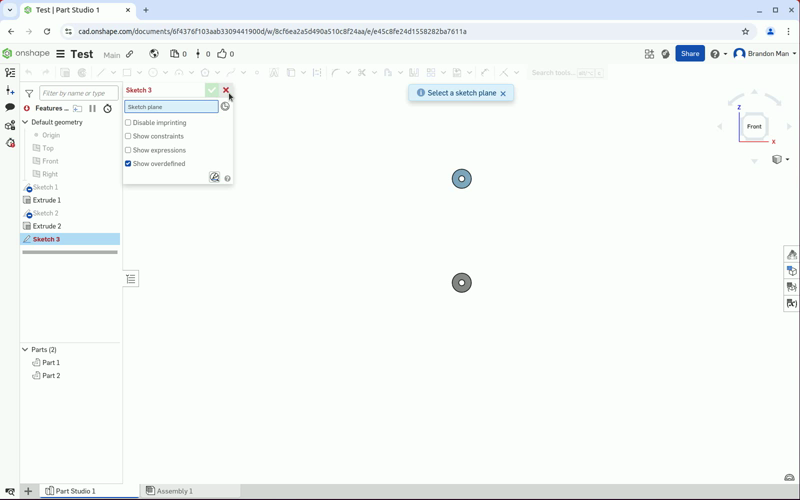
mouse_move(73, 163)
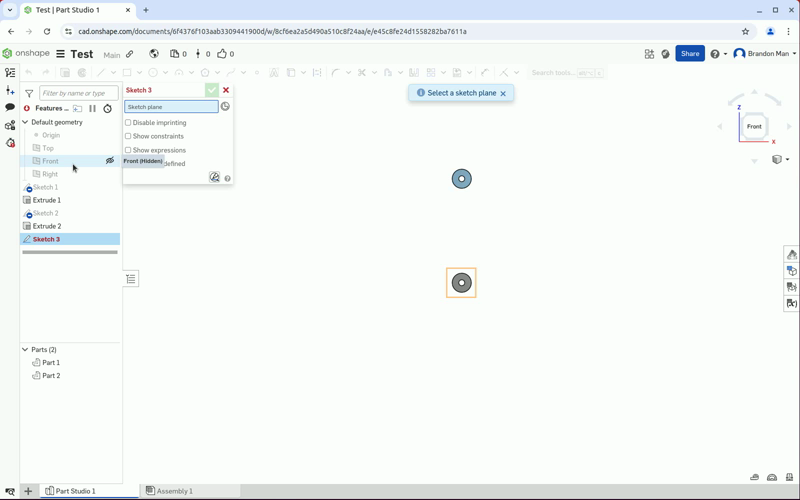
click(73, 163)
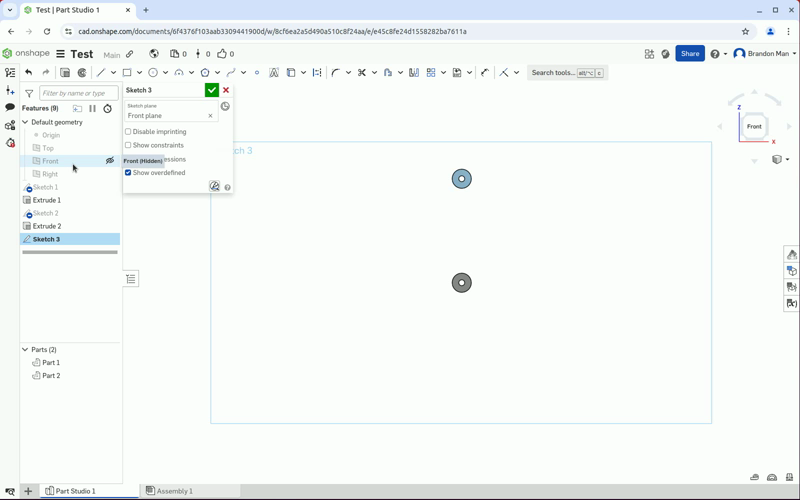
mouse_move(73, 352)
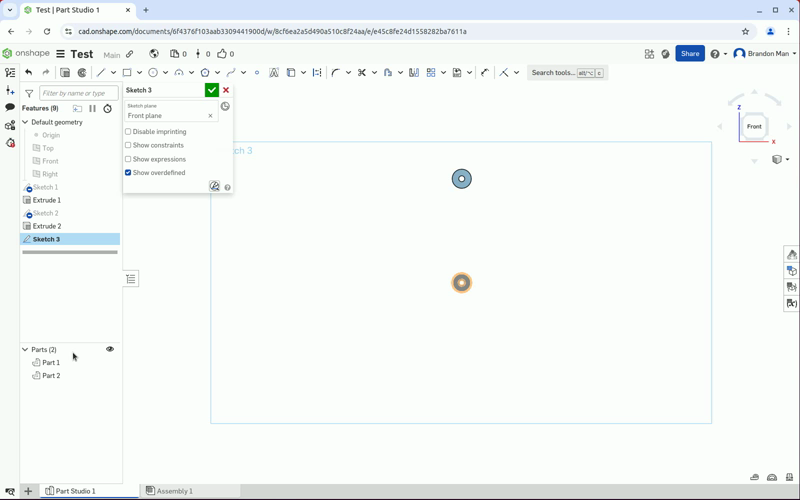
key(y)
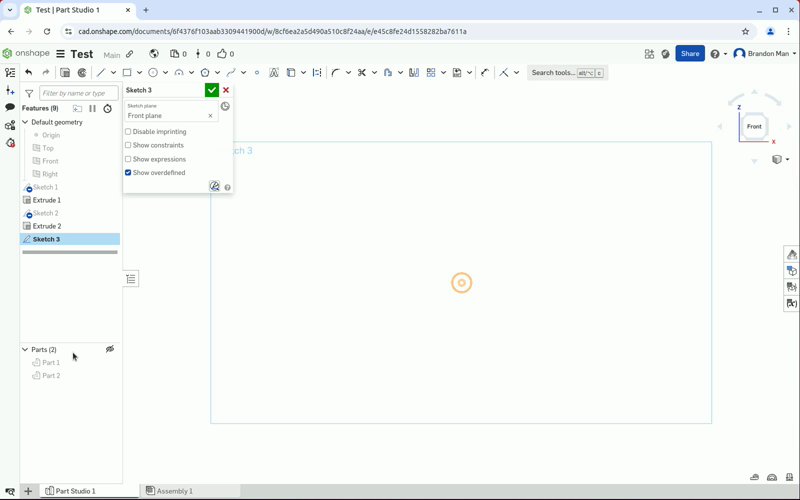
key(c)
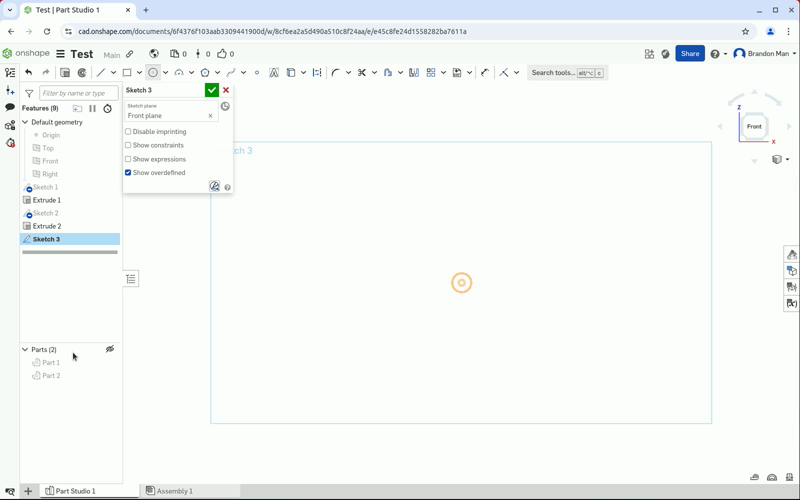
key_down(shift)
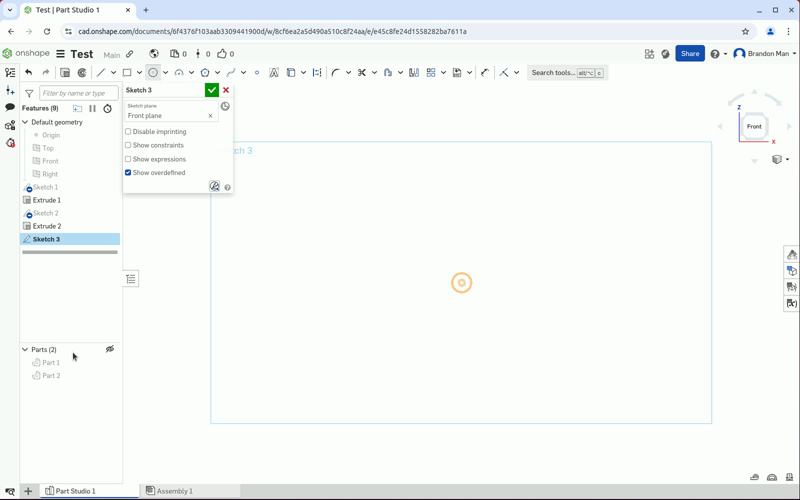
mouse_move(501, 282)
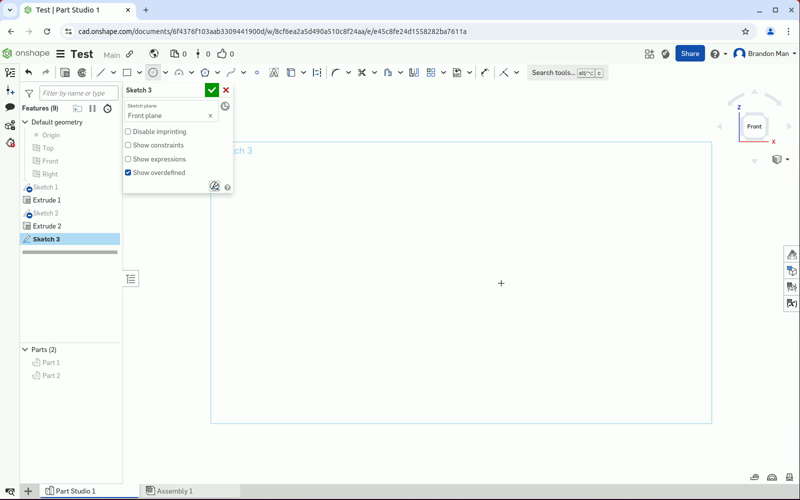
click(501, 282)
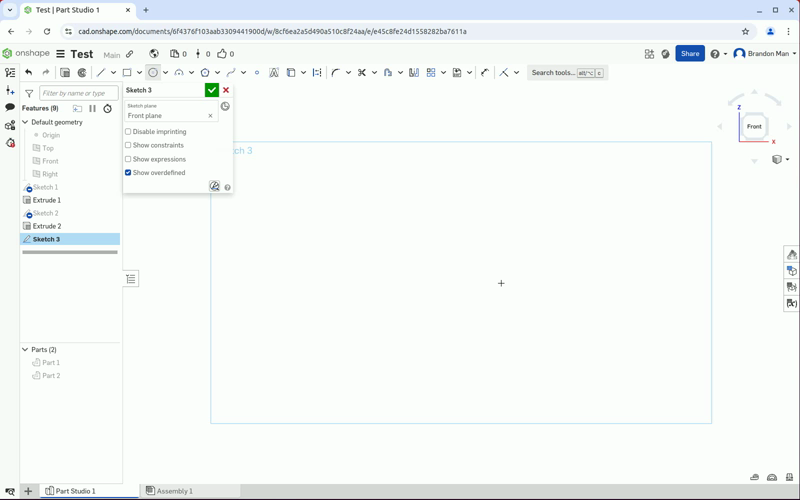
key_up(shift)
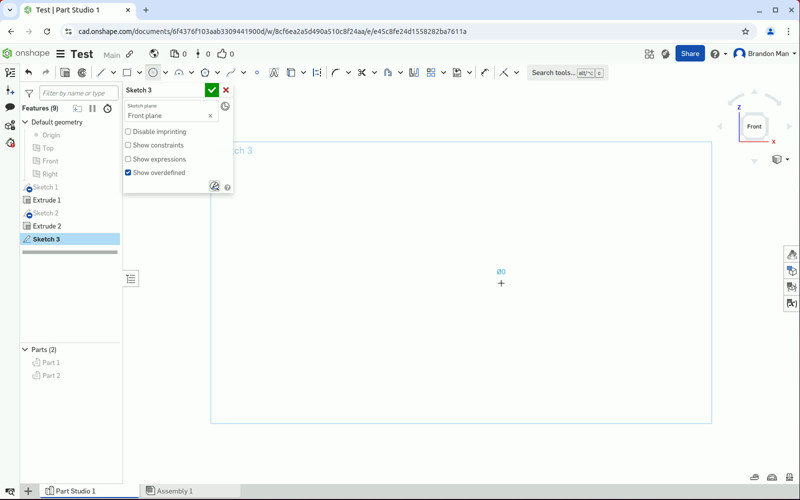
mouse_move(508, 282)
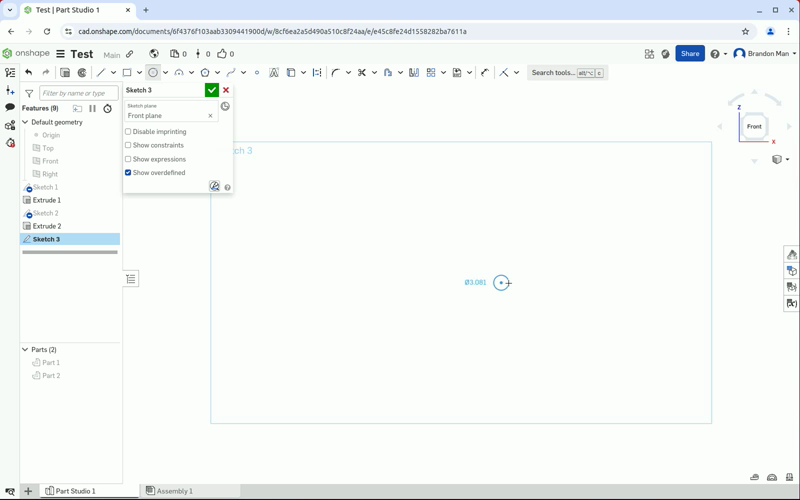
click(508, 282)
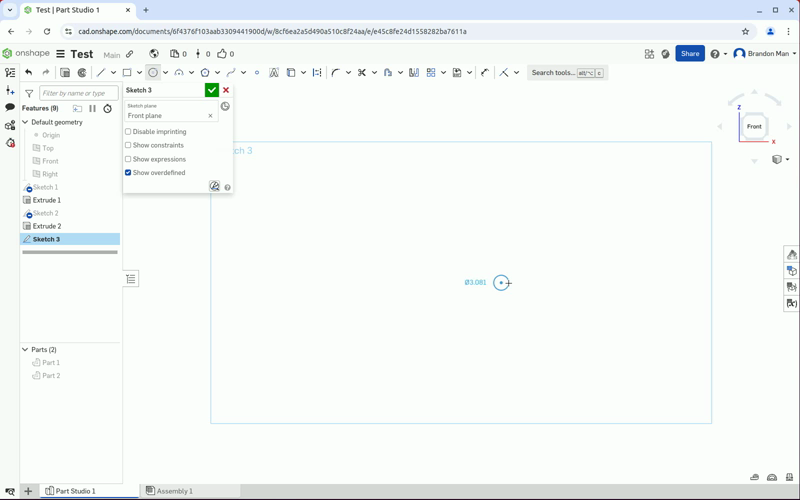
key(esc)
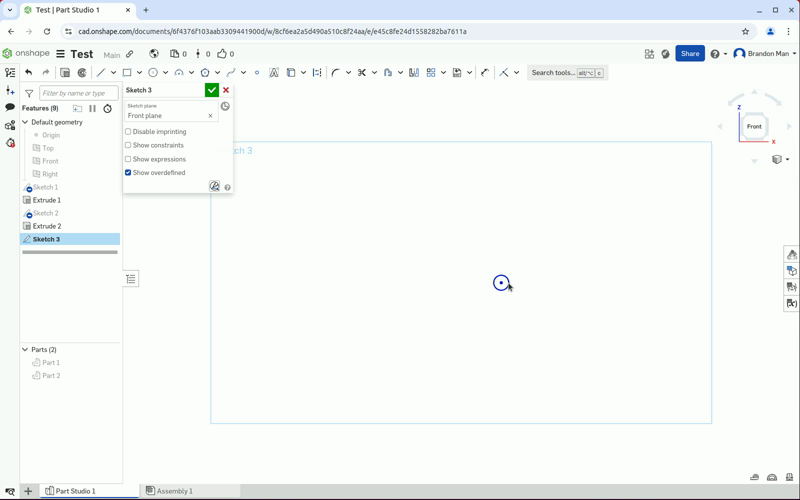
key(c)
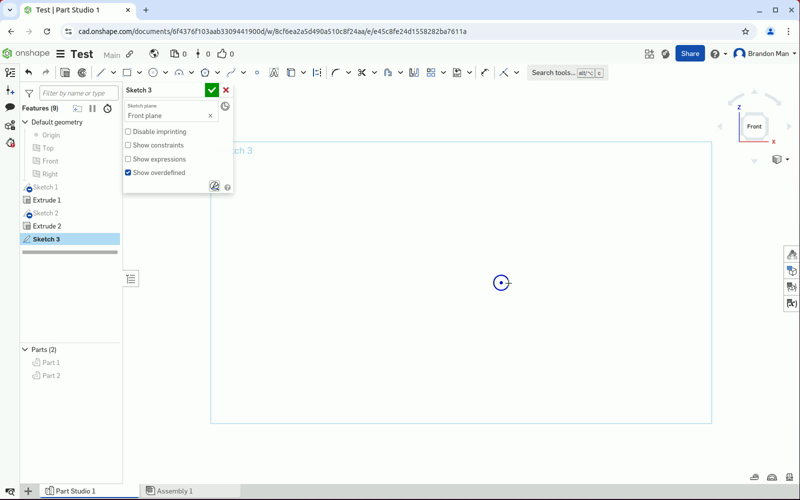
key_down(shift)
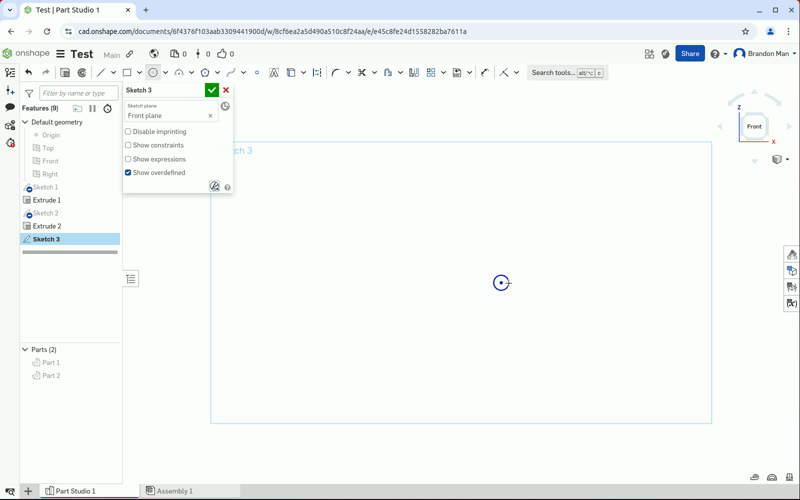
mouse_move(501, 282)
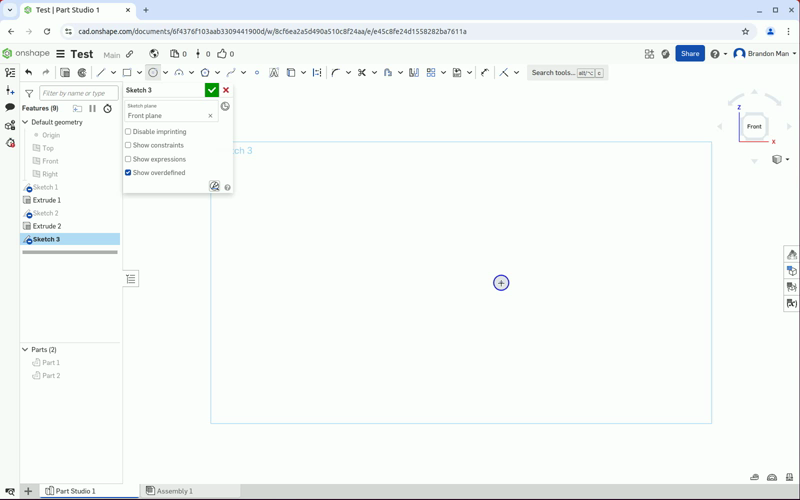
click(501, 282)
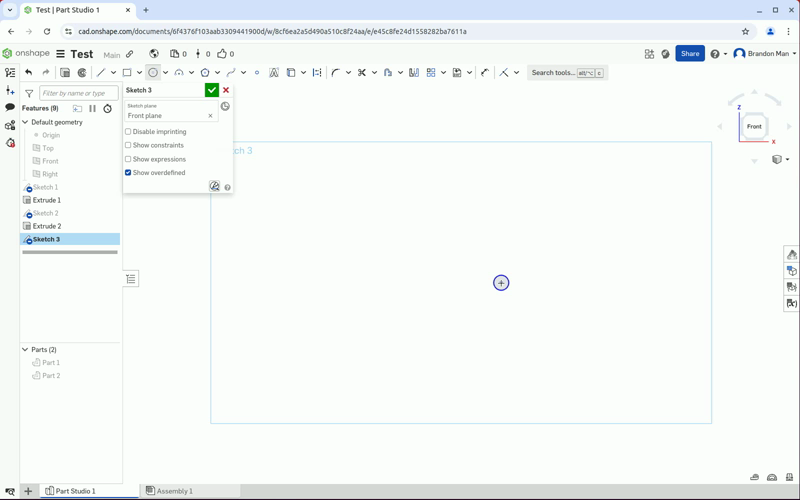
key_up(shift)
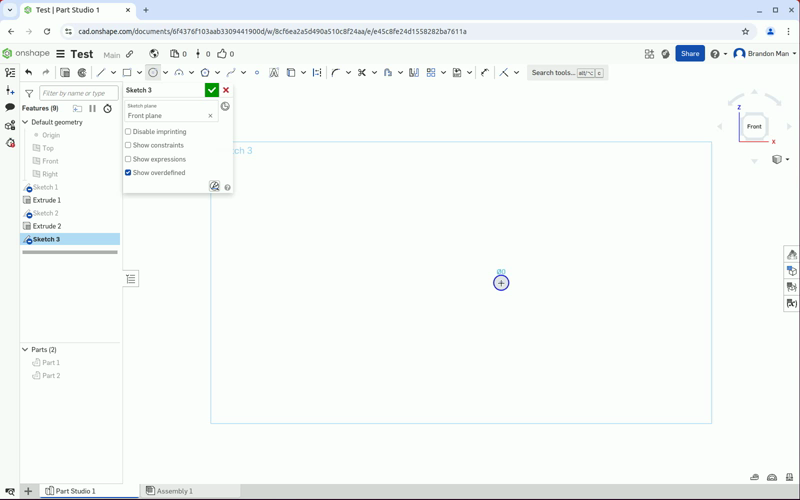
mouse_move(504, 282)
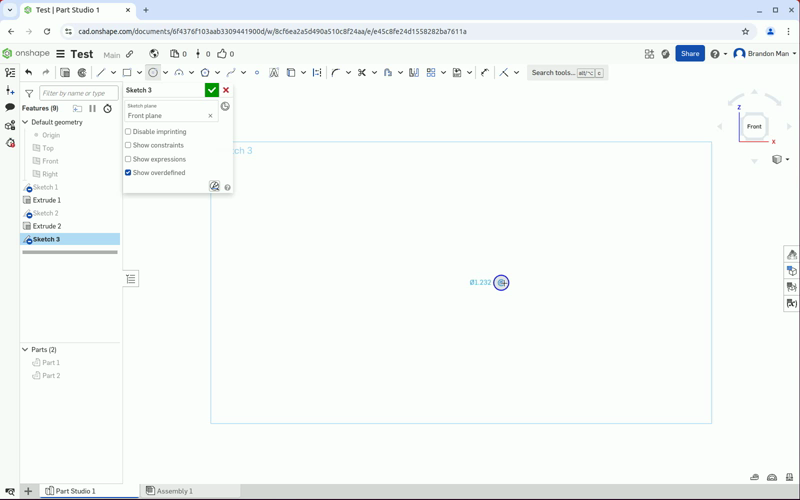
scroll(6)
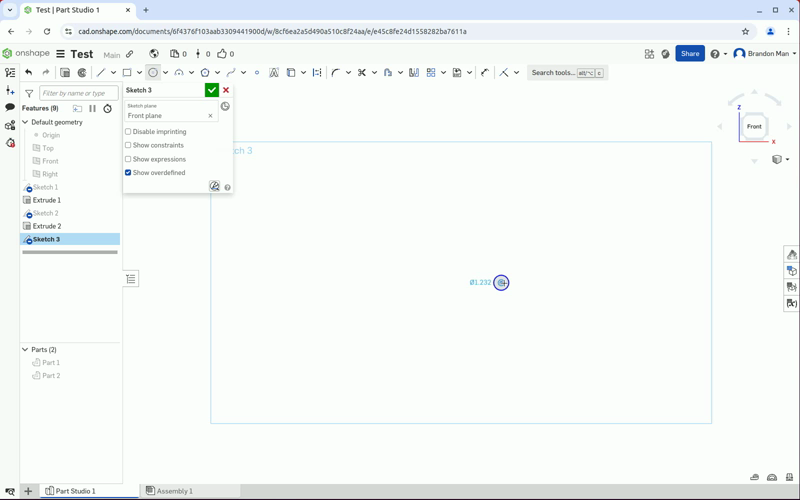
scroll(6)
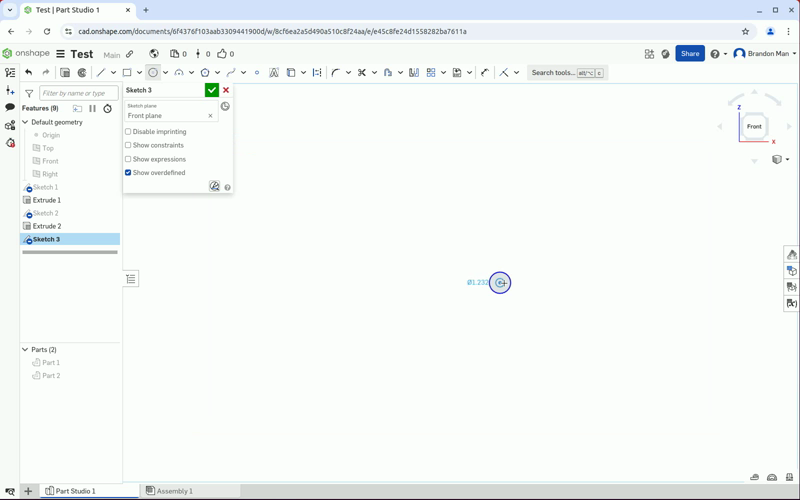
scroll(6)
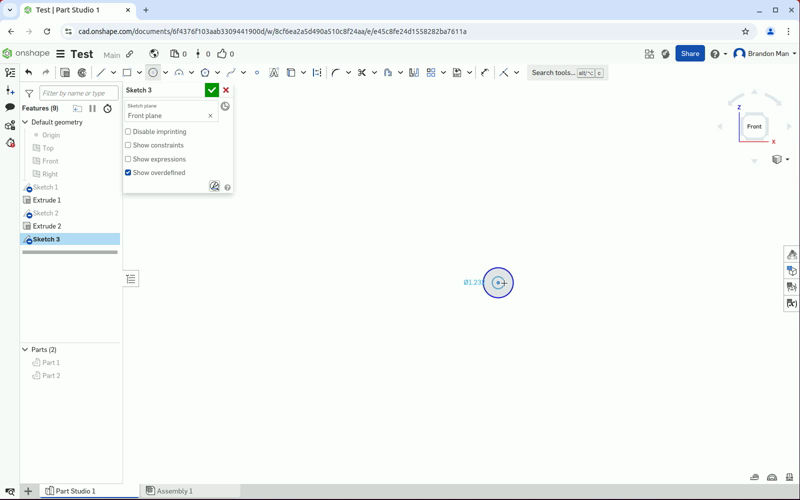
scroll(6)
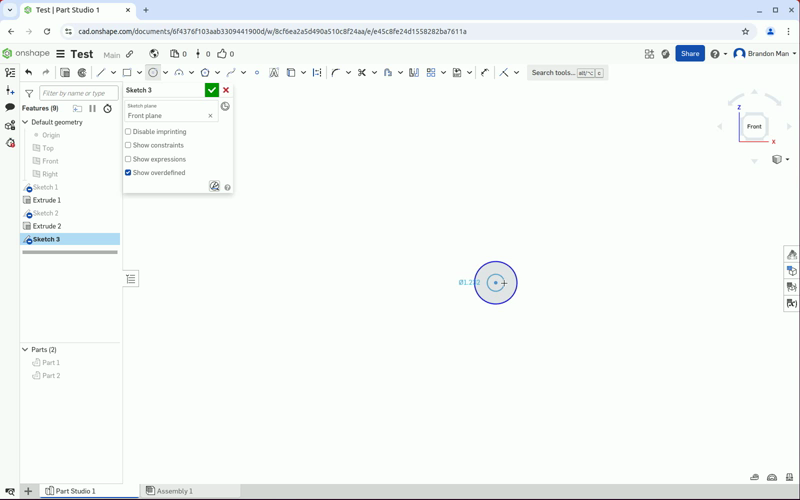
scroll(6)
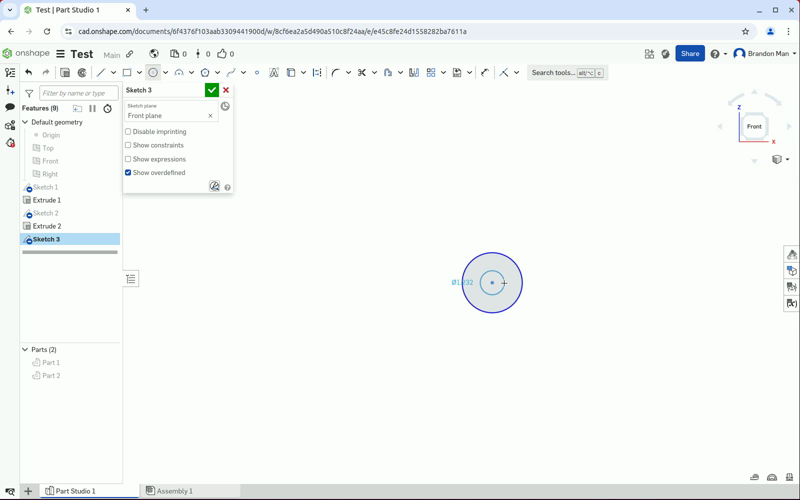
scroll(6)
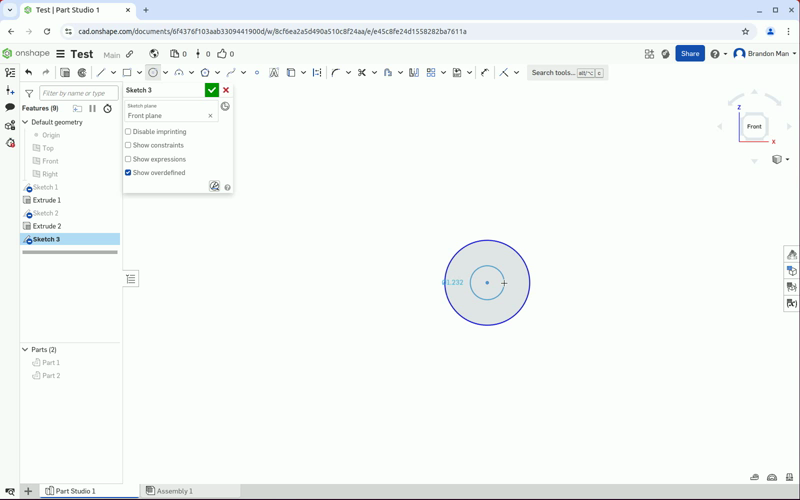
scroll(6)
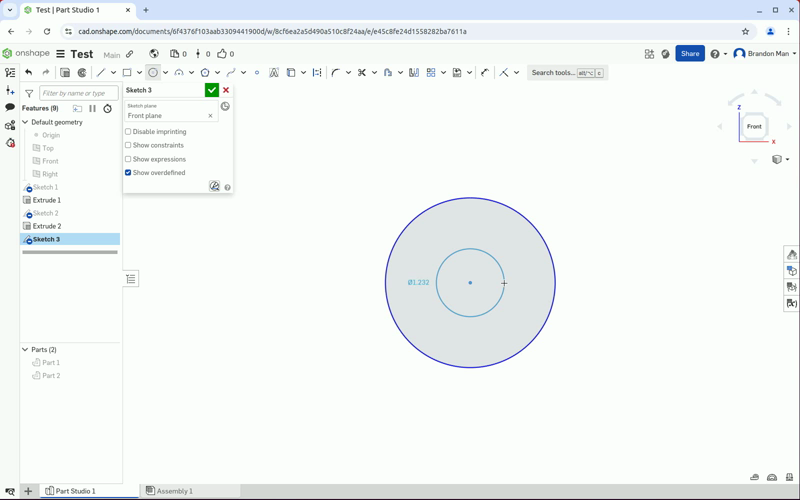
click(504, 282)
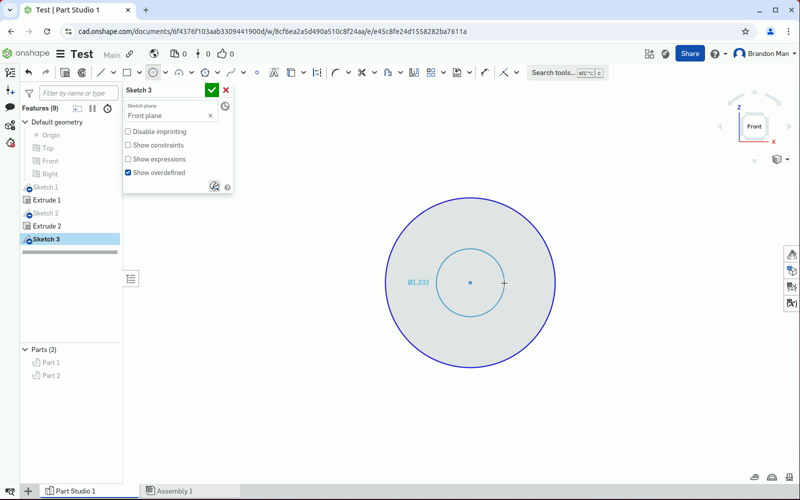
scroll(-6)
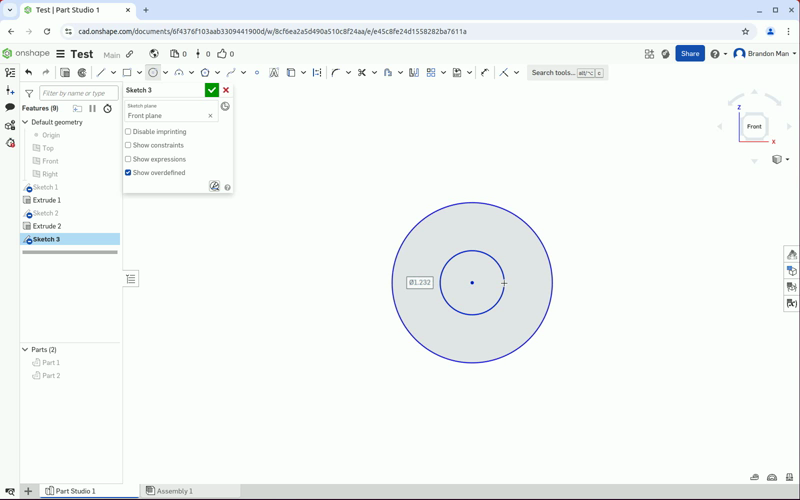
scroll(-6)
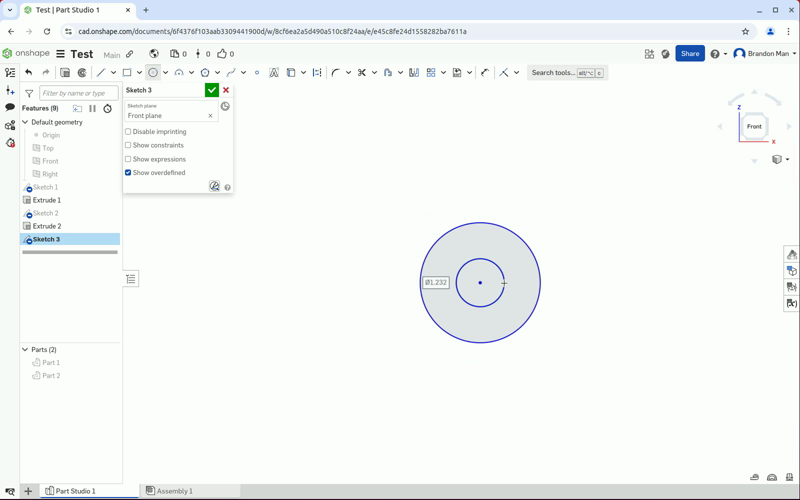
scroll(-6)
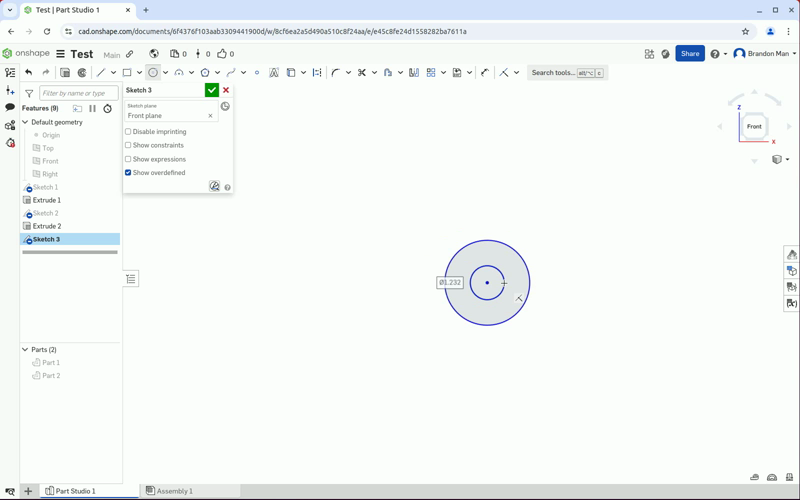
scroll(-6)
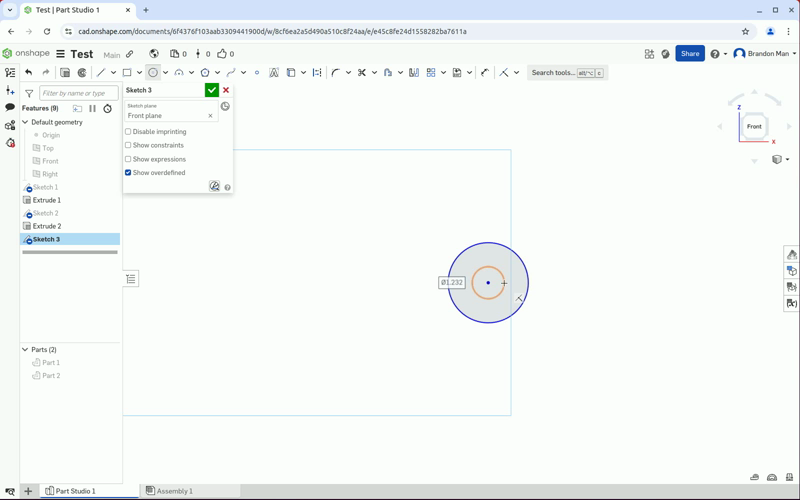
scroll(-6)
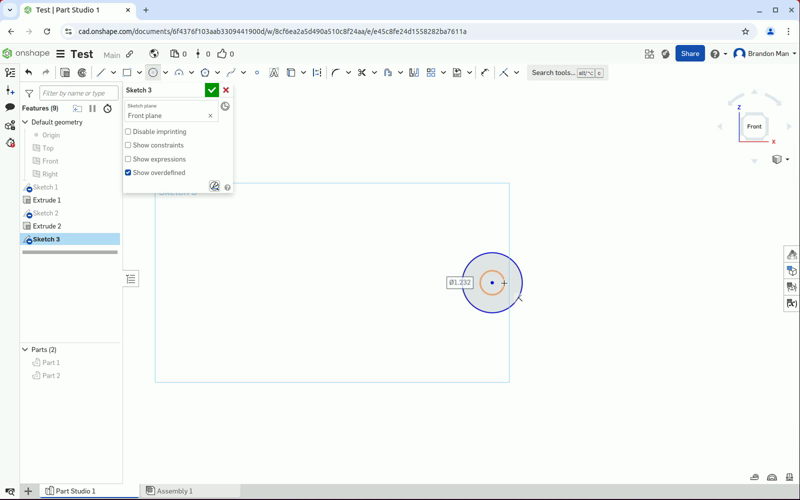
scroll(-6)
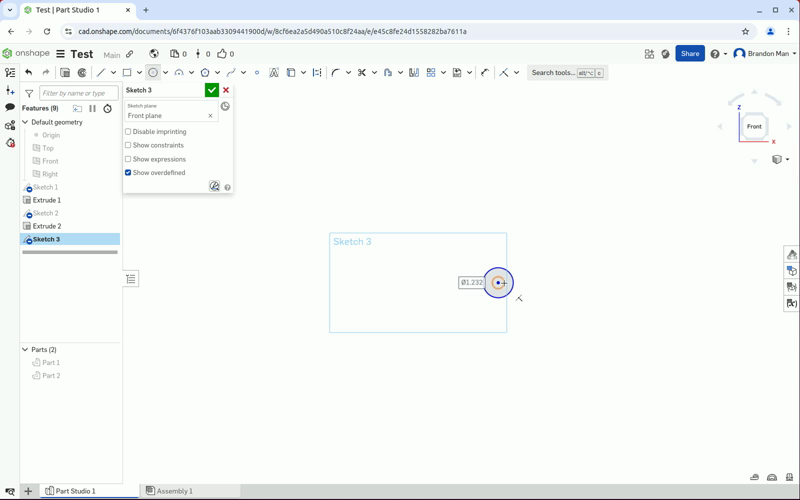
scroll(-6)
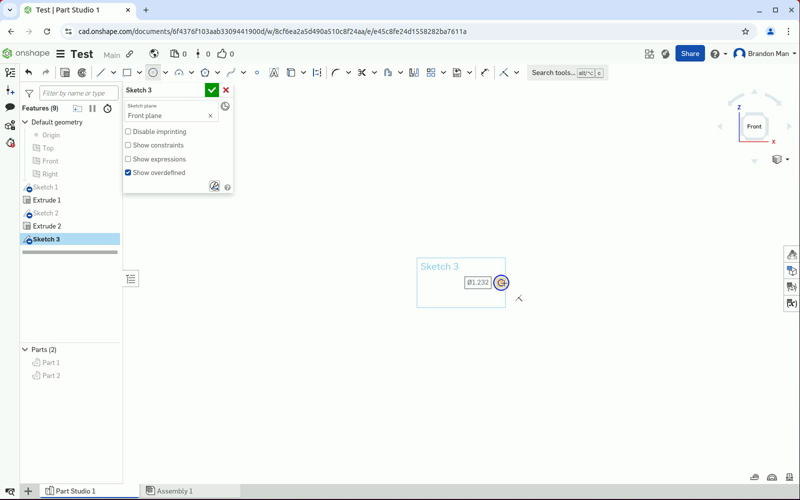
key(esc)
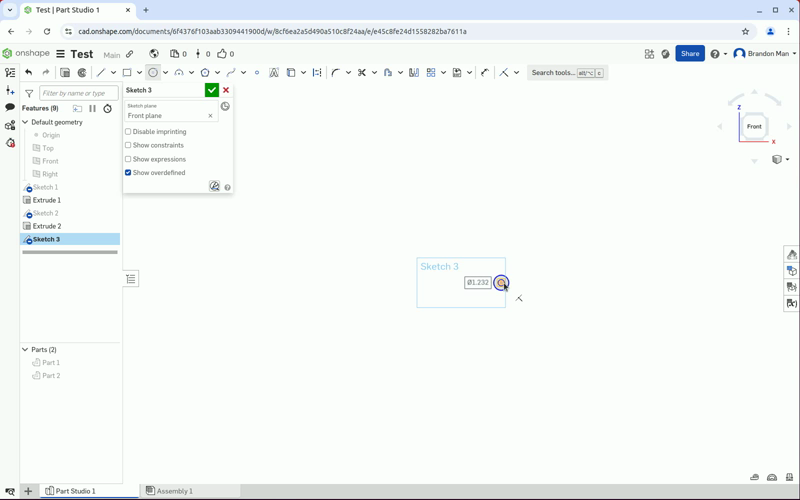
mouse_move(500, 288)
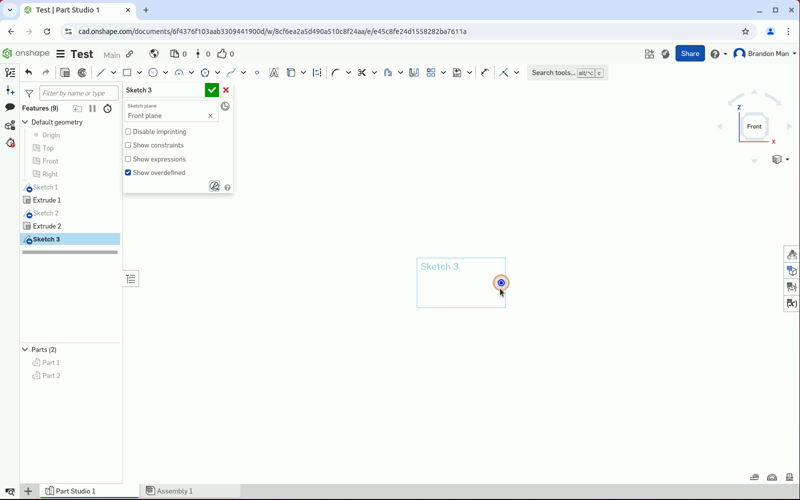
scroll(6)
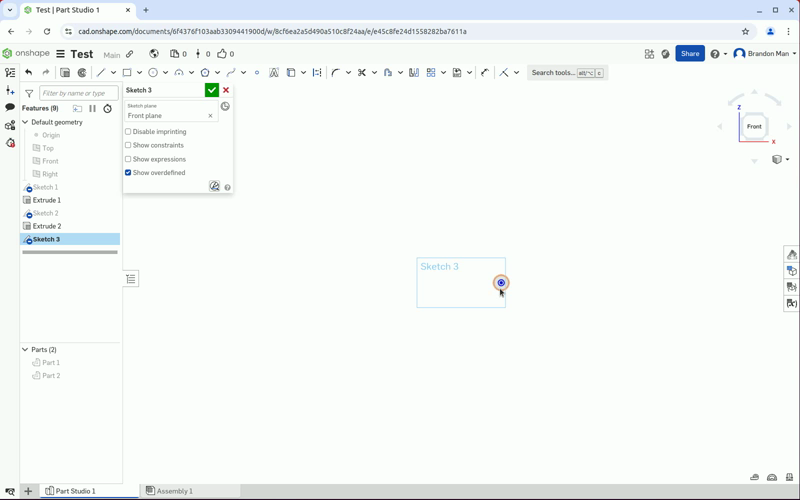
scroll(6)
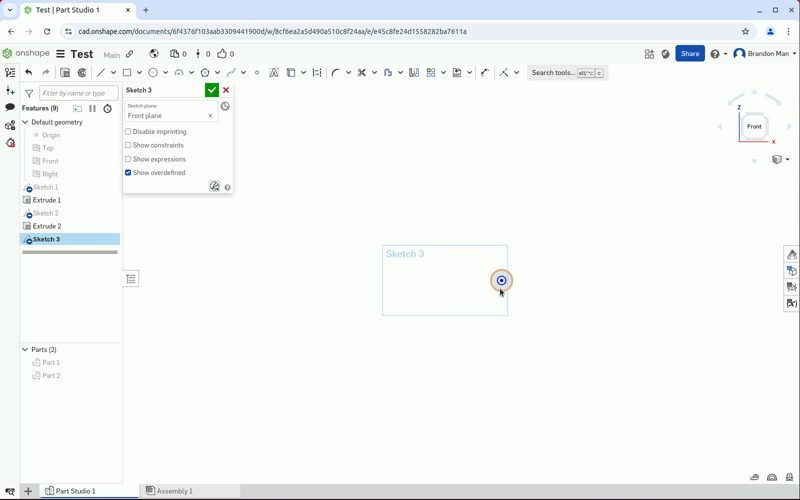
scroll(6)
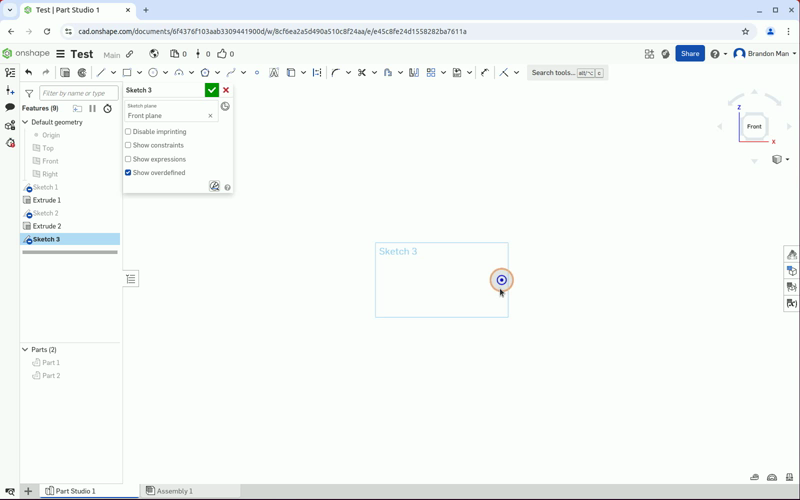
scroll(6)
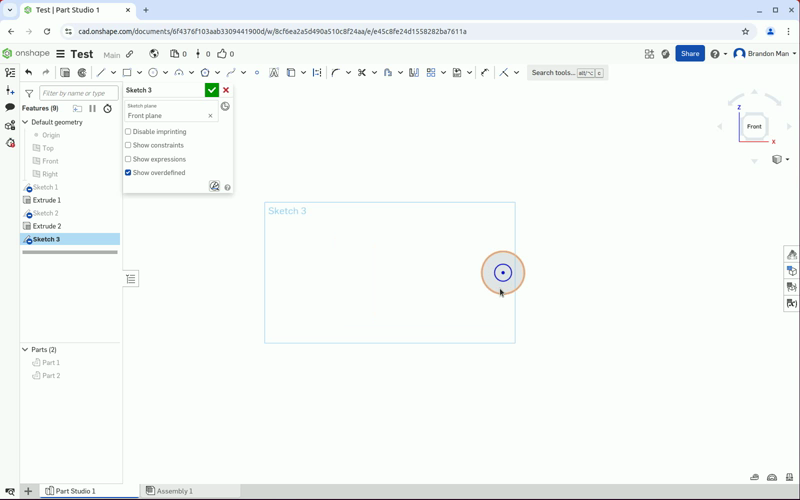
scroll(6)
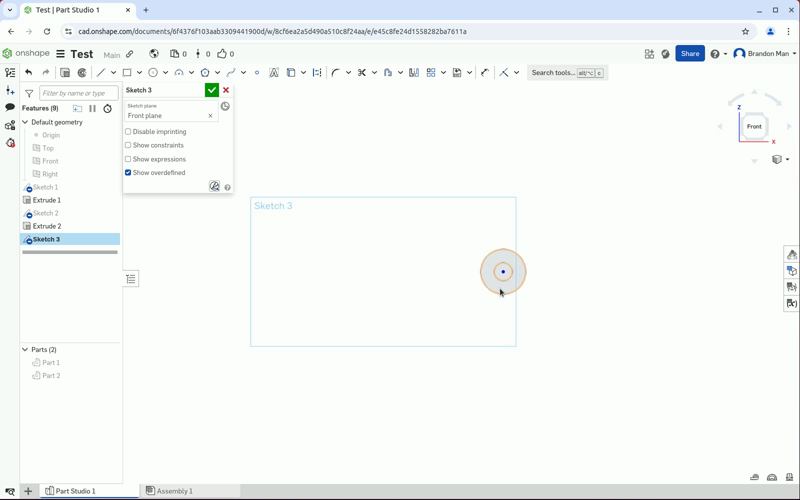
scroll(6)
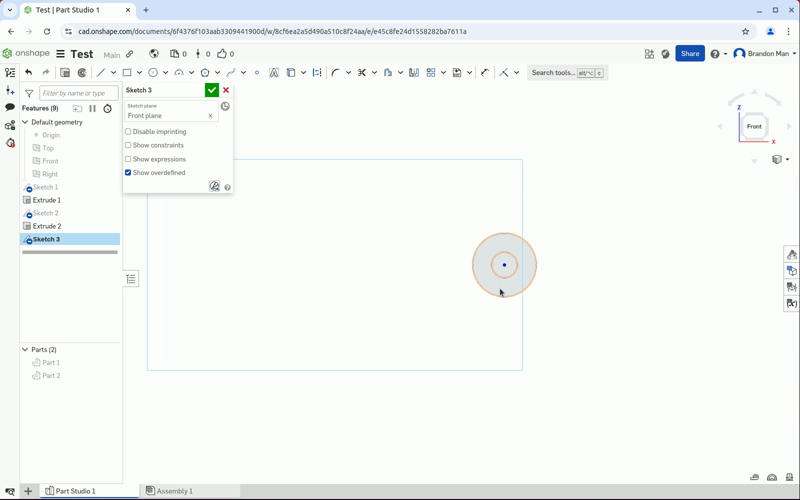
scroll(6)
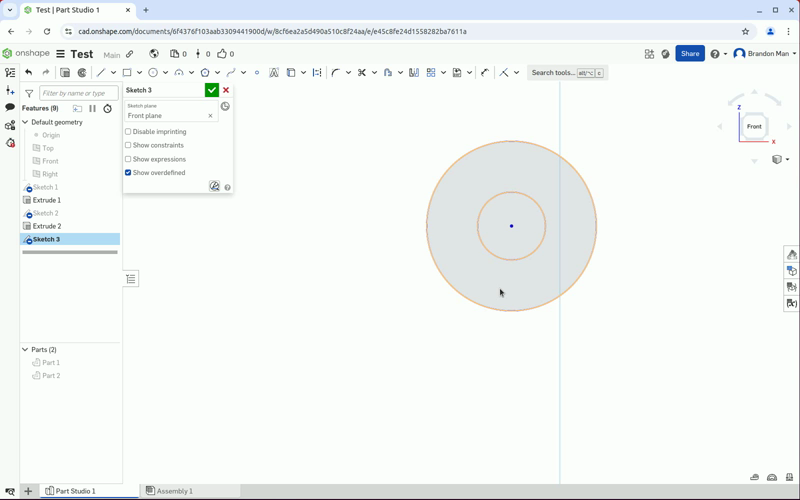
click(500, 288)
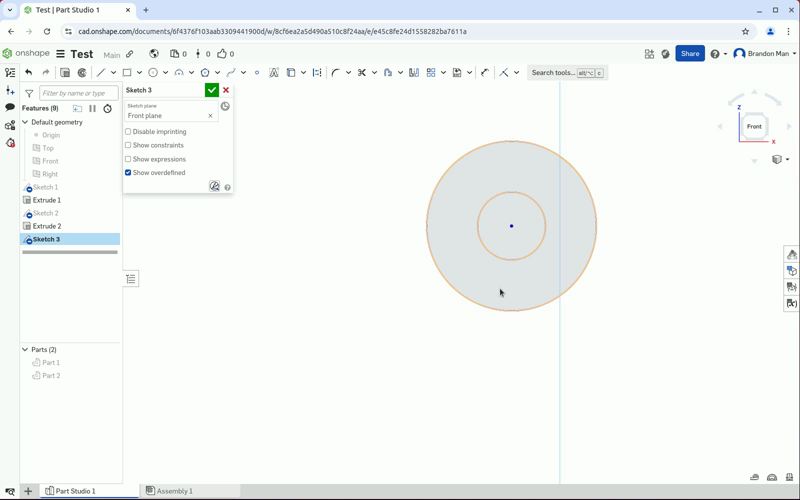
scroll(-6)
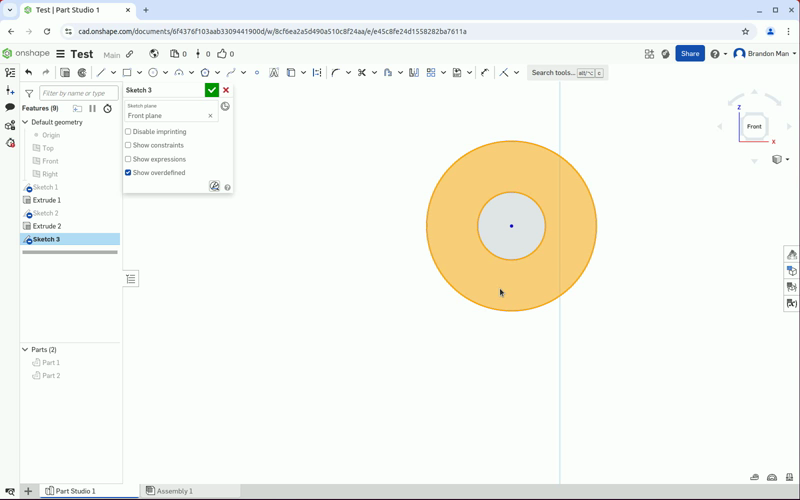
scroll(-6)
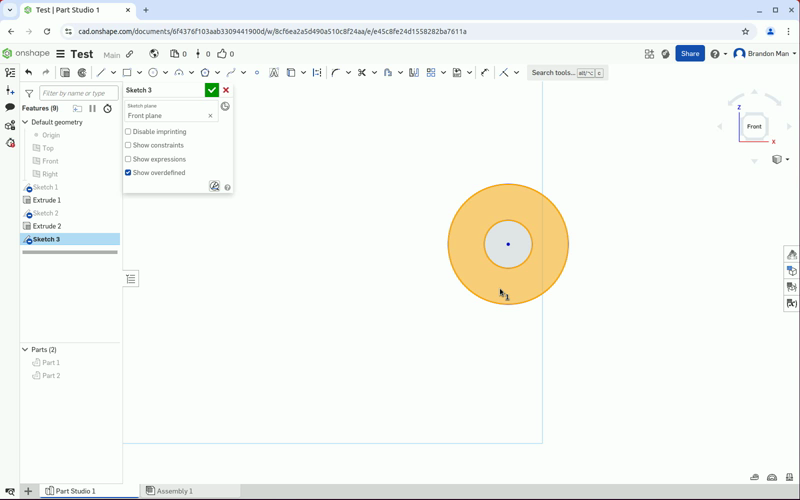
scroll(-6)
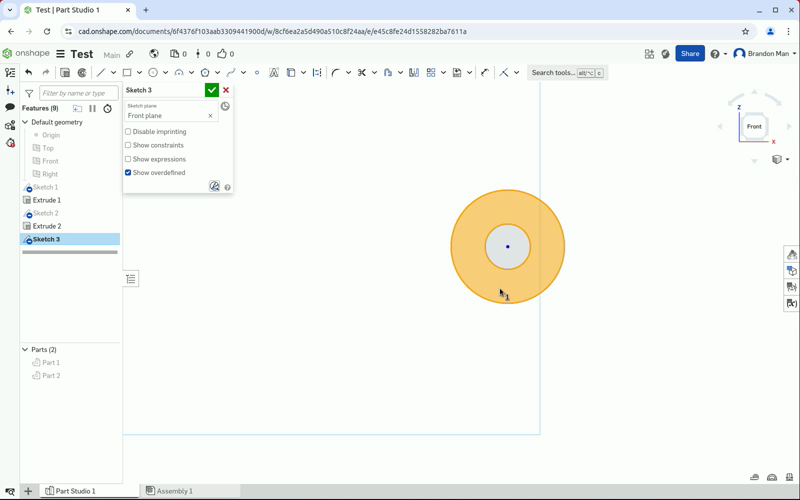
scroll(-6)
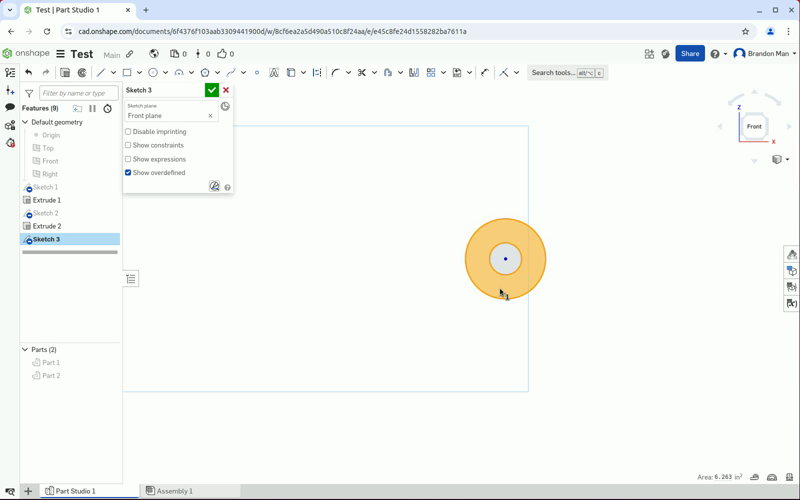
scroll(-6)
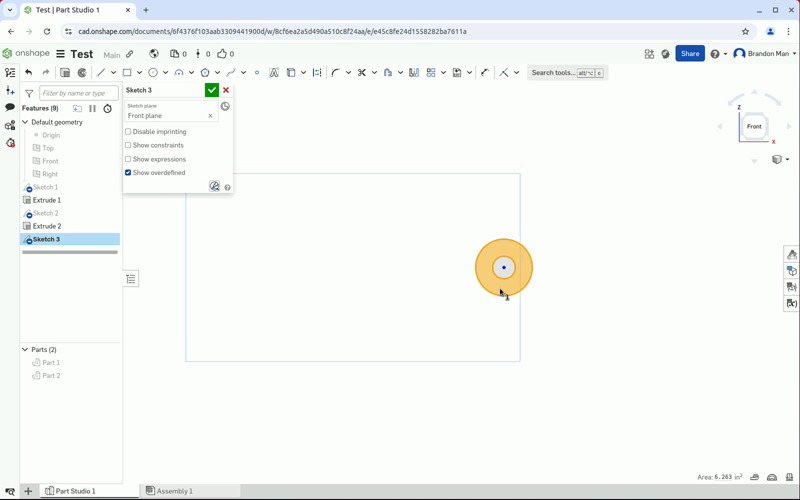
scroll(-6)
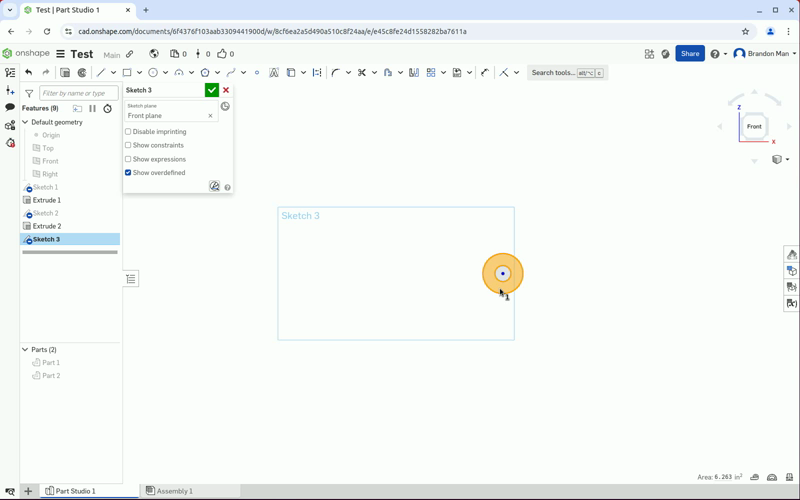
scroll(-6)
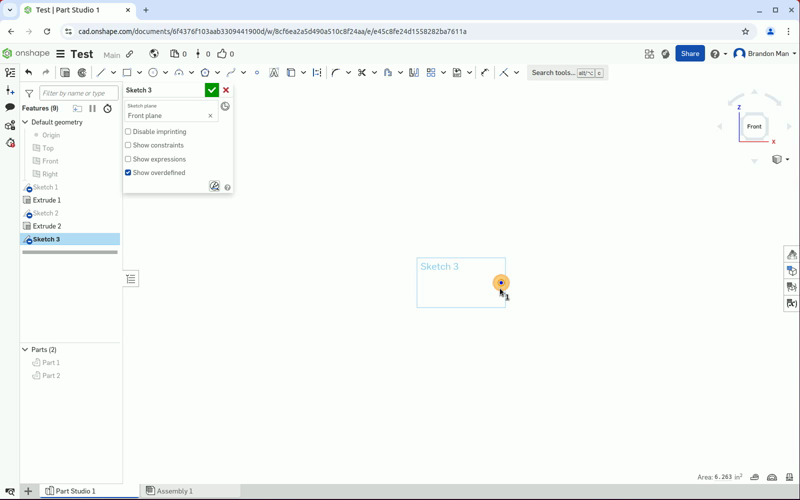
mouse_move(73, 352)
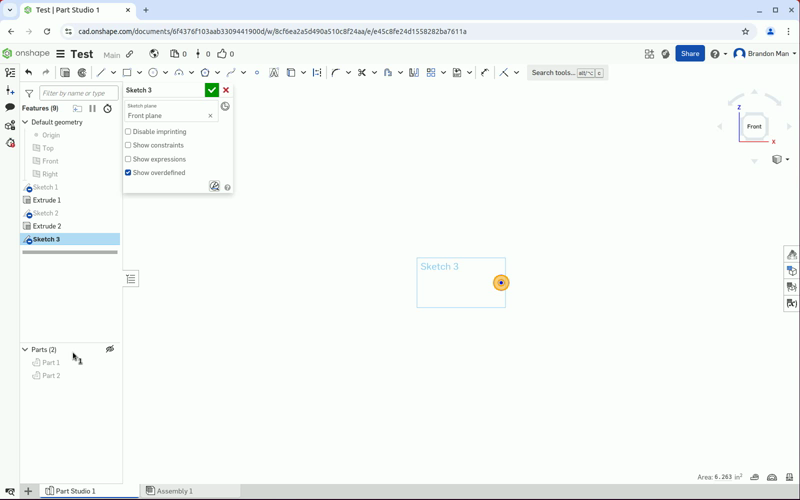
key(shift+y)
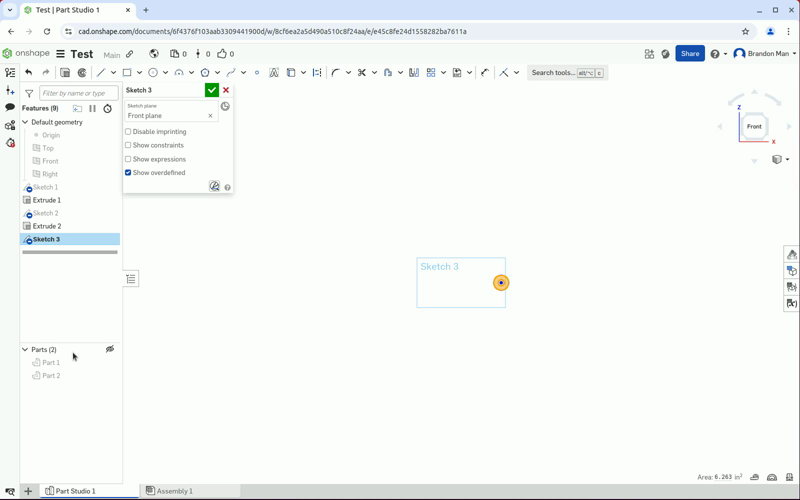
key(shift+e)
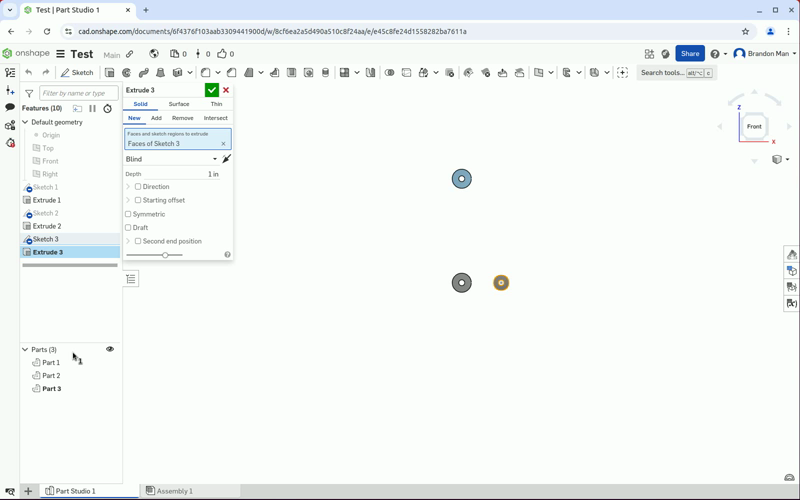
mouse_move(143, 106)
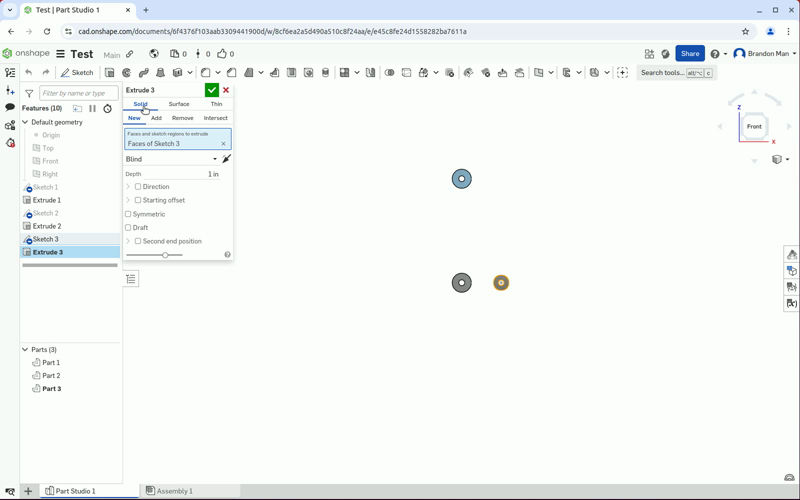
click(143, 106)
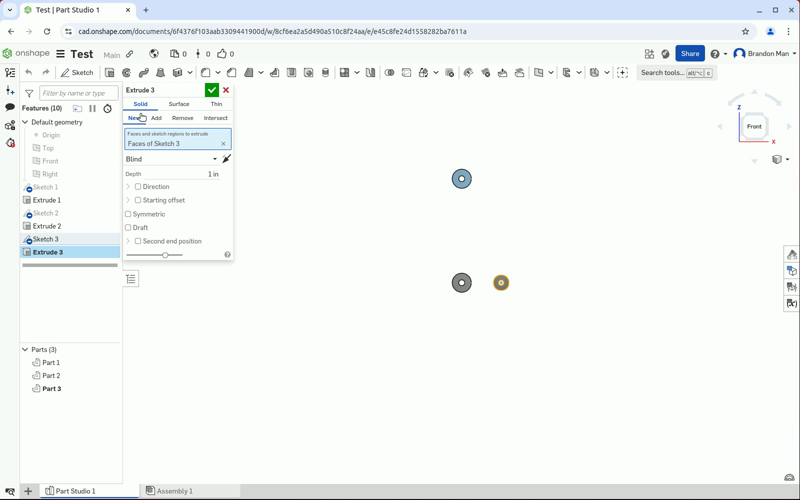
mouse_move(137, 120)
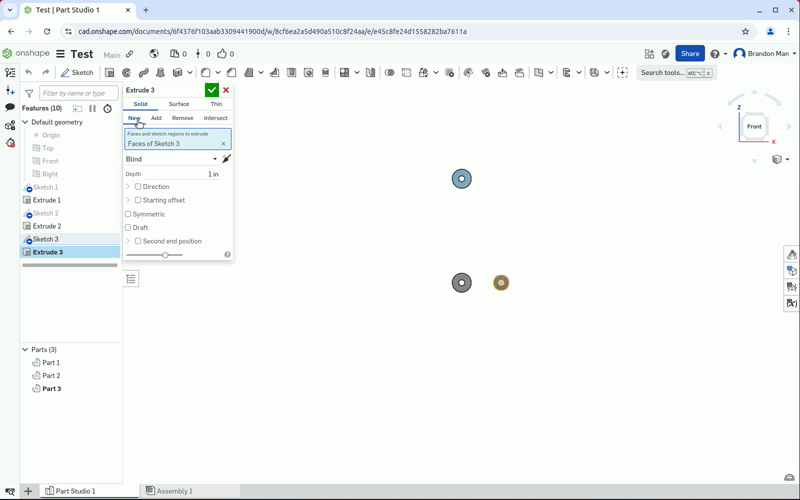
click(137, 120)
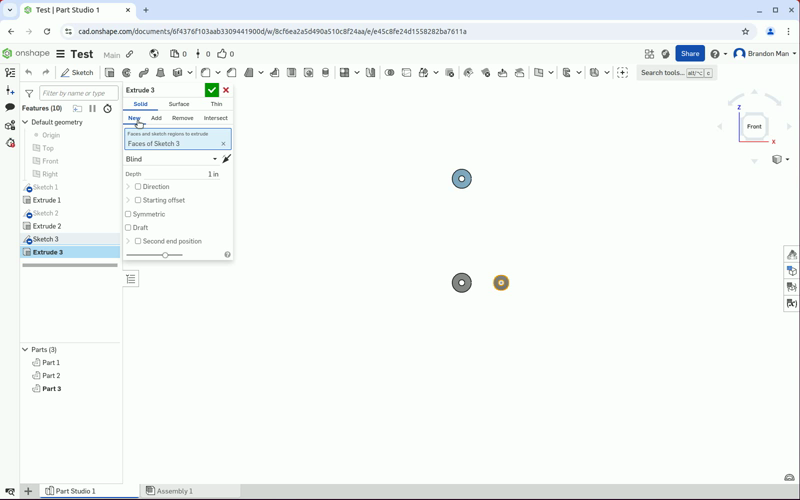
key(tab, 4)
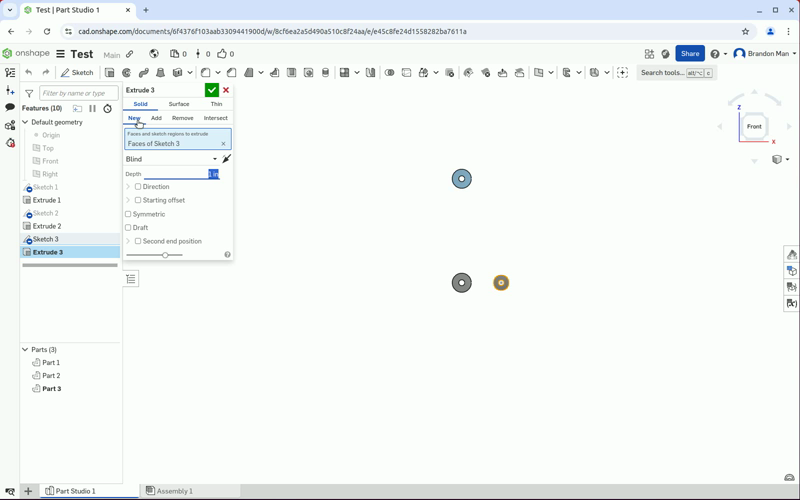
text(0.481)
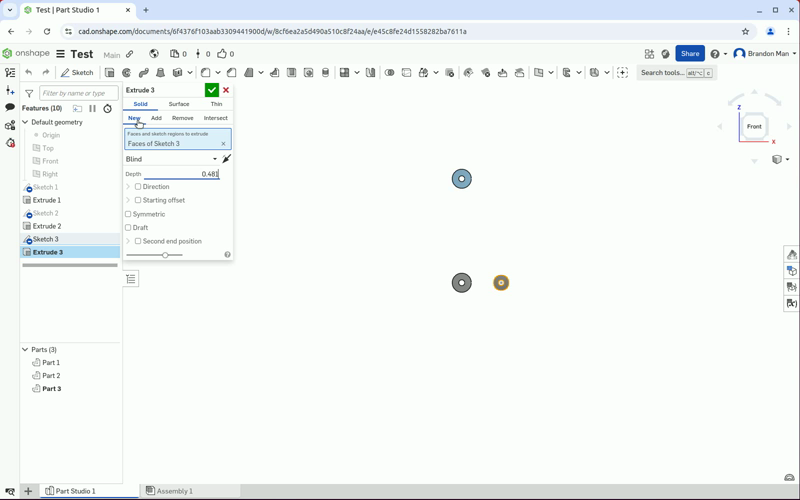
key(enter)
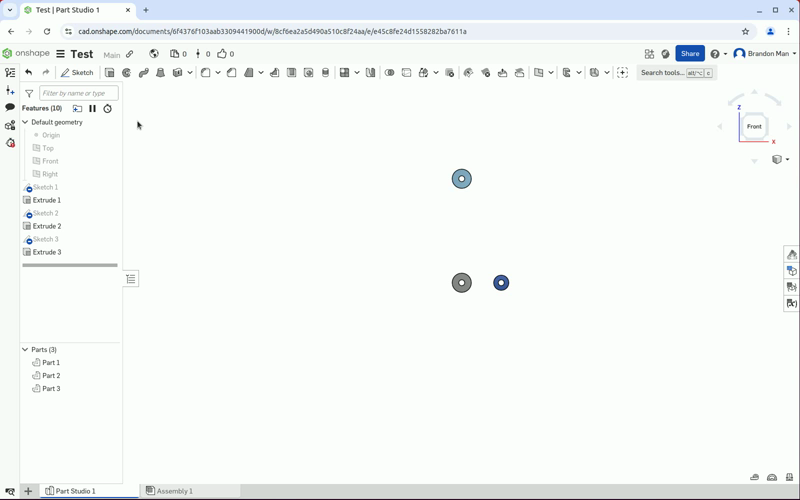
key(shift+h)
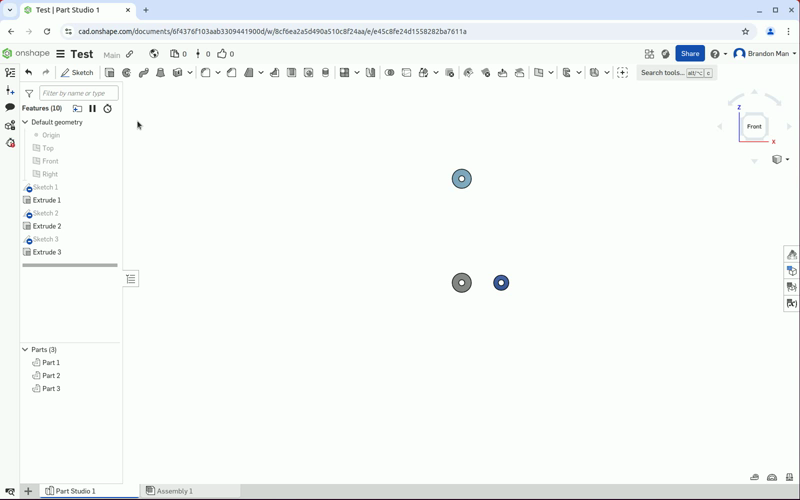
key(shift+h)
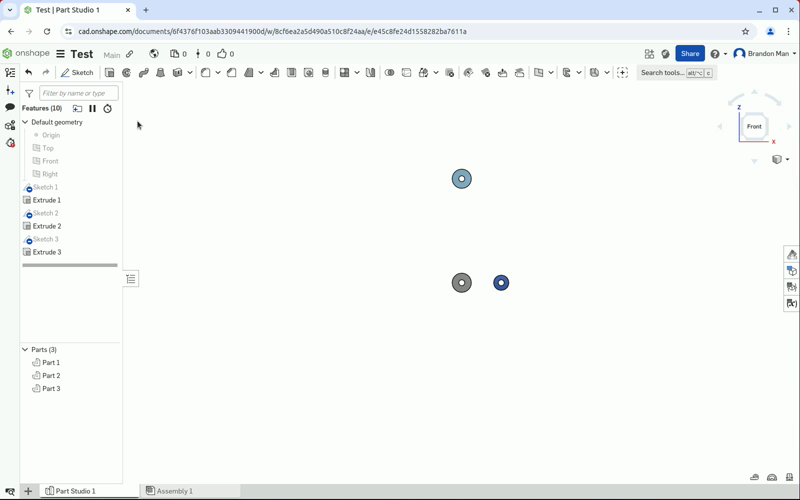
mouse_move(73, 189)
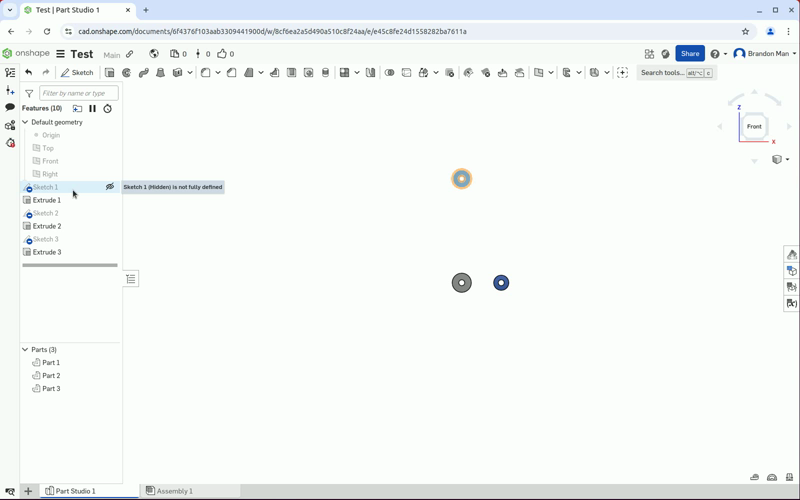
click(73, 189)
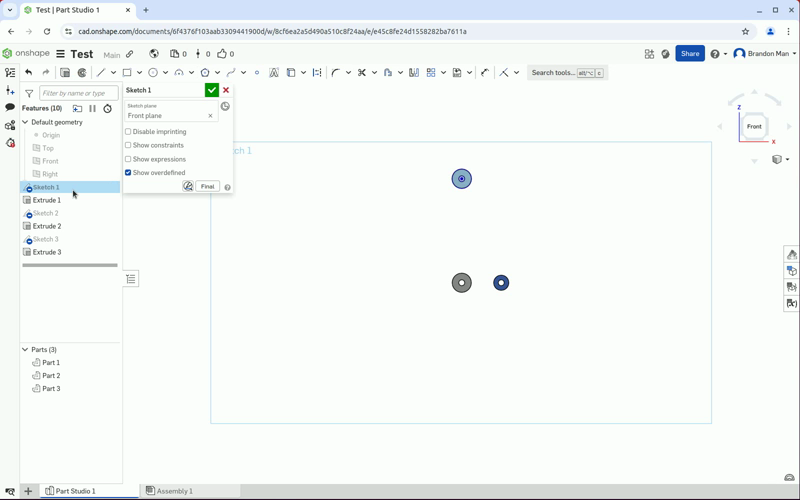
mouse_move(229, 92)
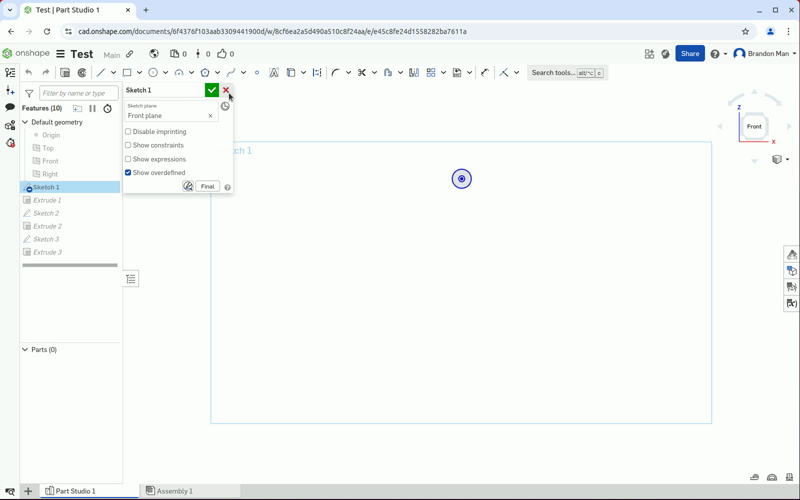
click(229, 92)
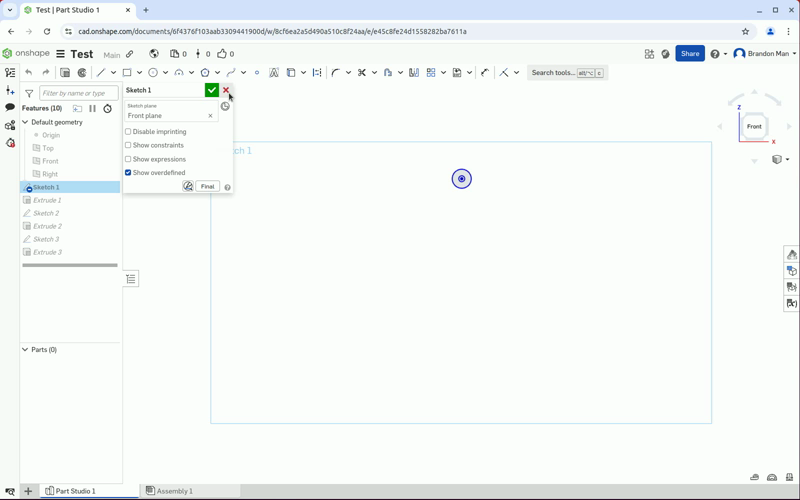
key(shift+s)
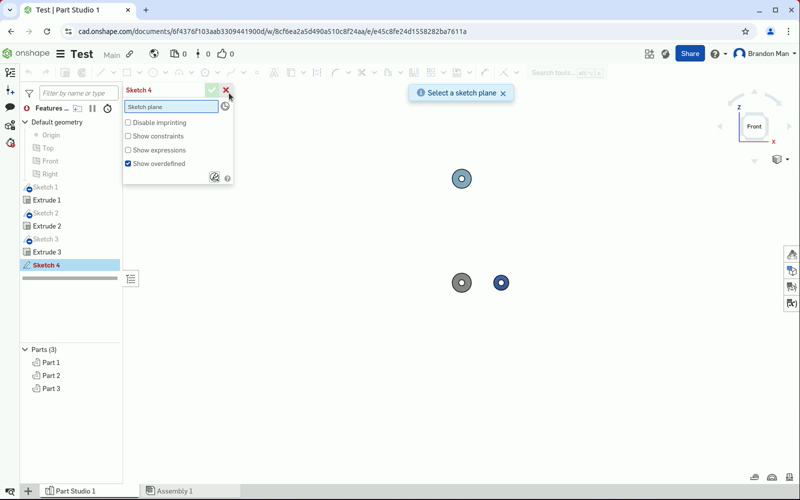
mouse_move(73, 163)
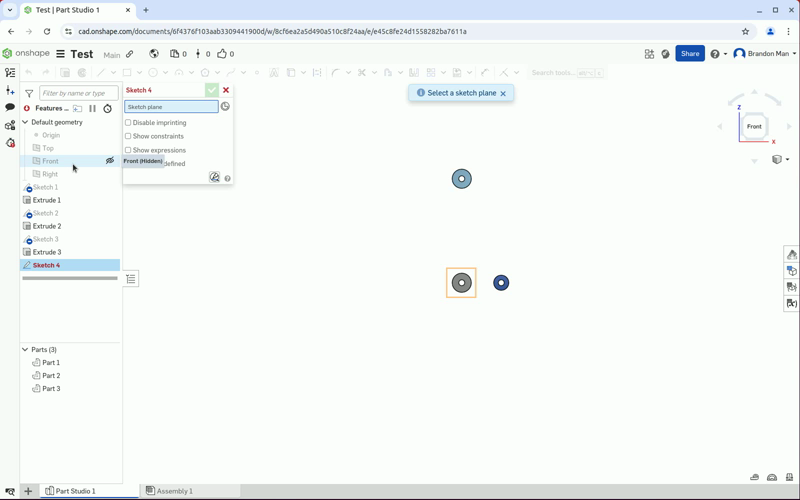
click(73, 163)
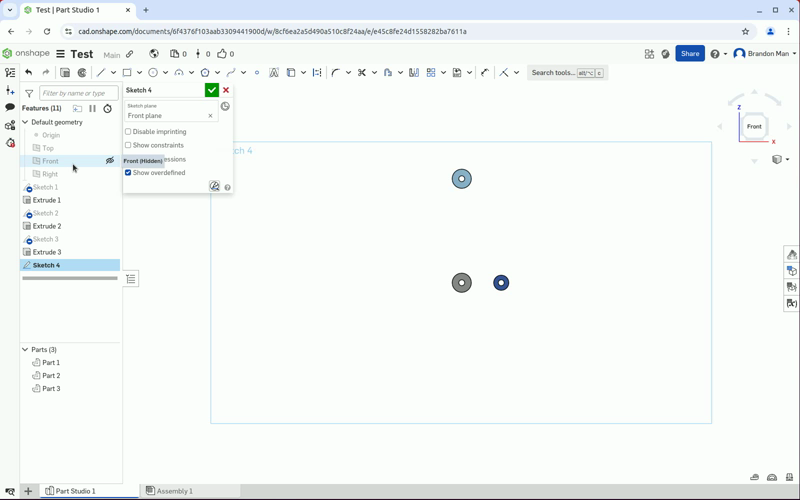
mouse_move(73, 352)
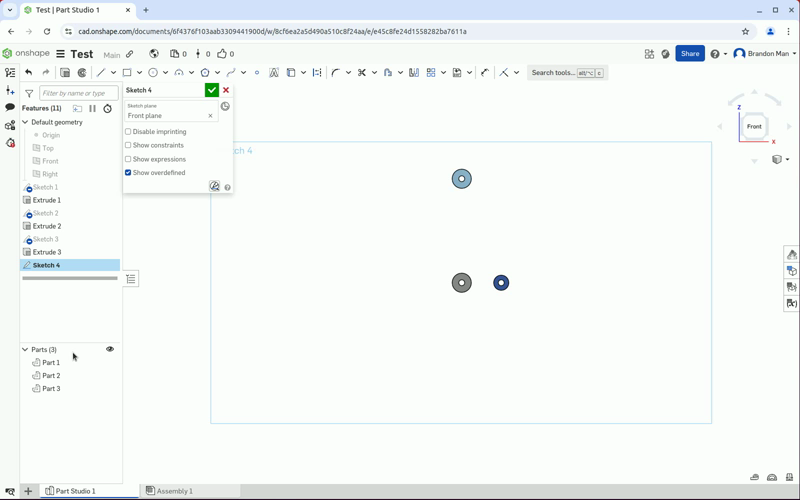
key(y)
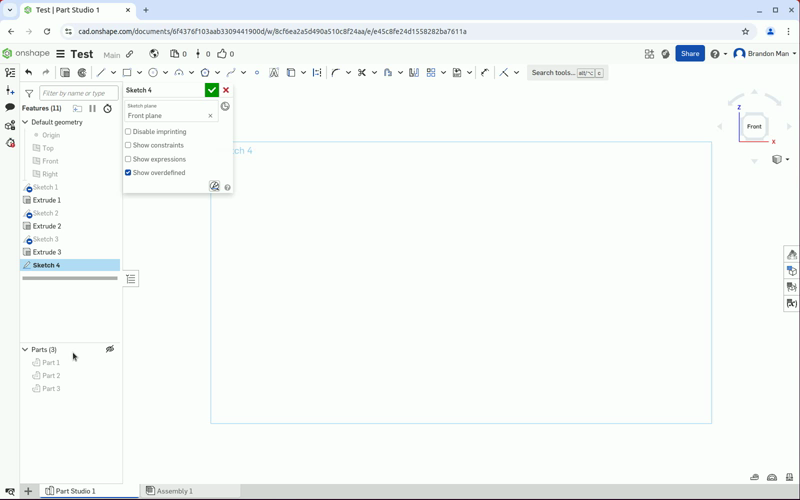
key(a)
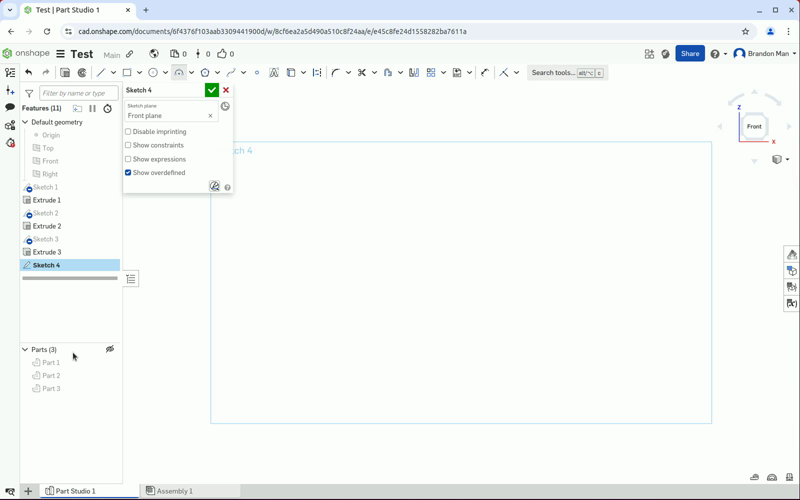
key_down(shift)
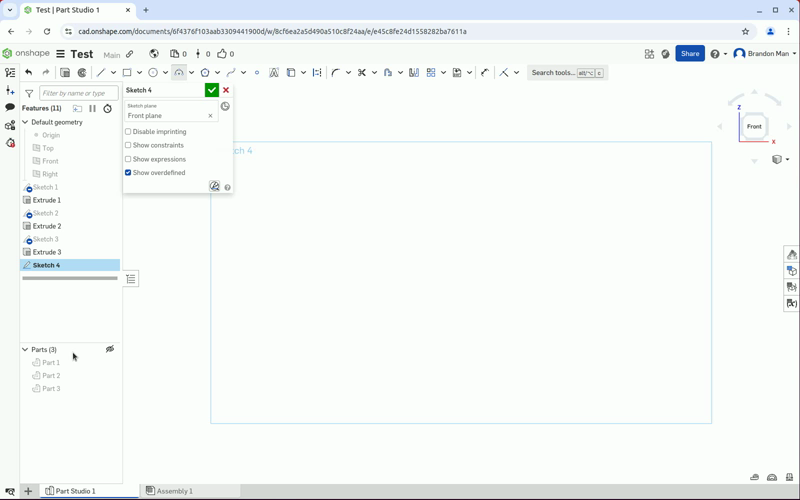
mouse_move(446, 223)
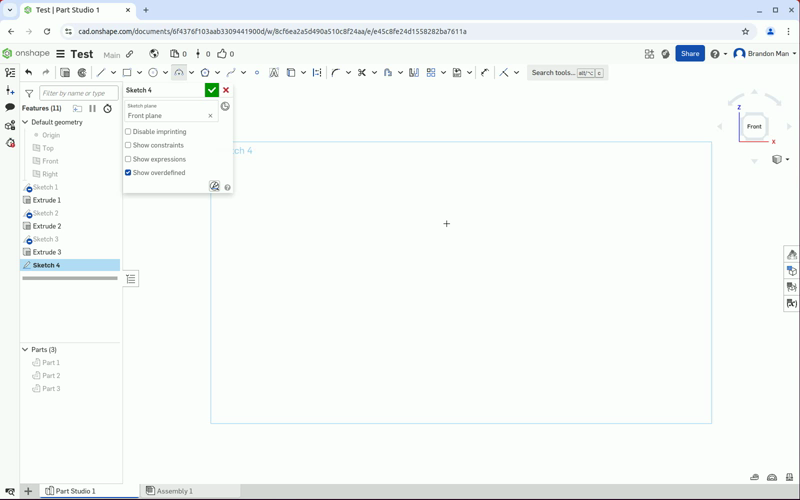
click(446, 223)
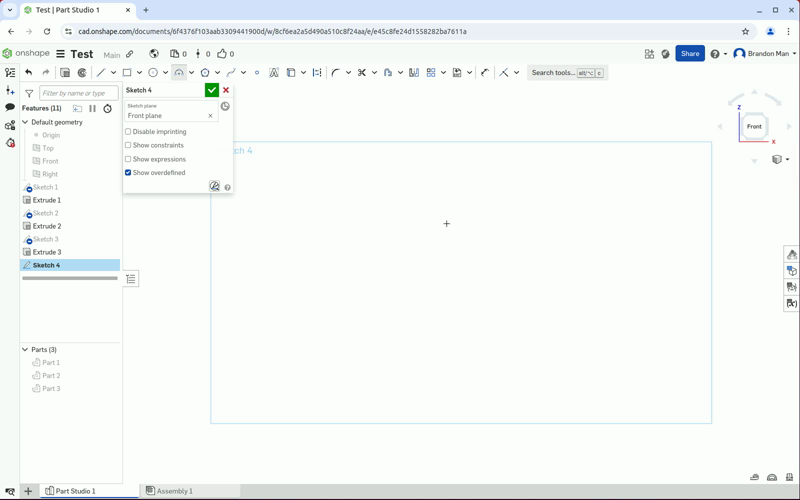
key_up(shift)
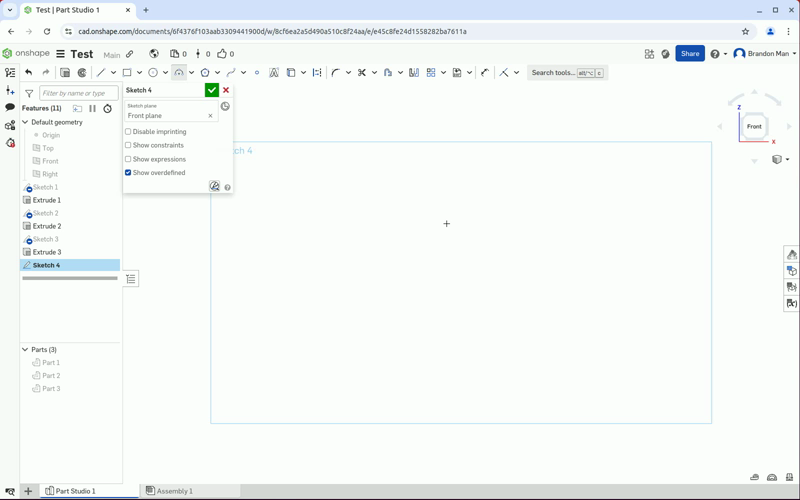
key_down(shift)
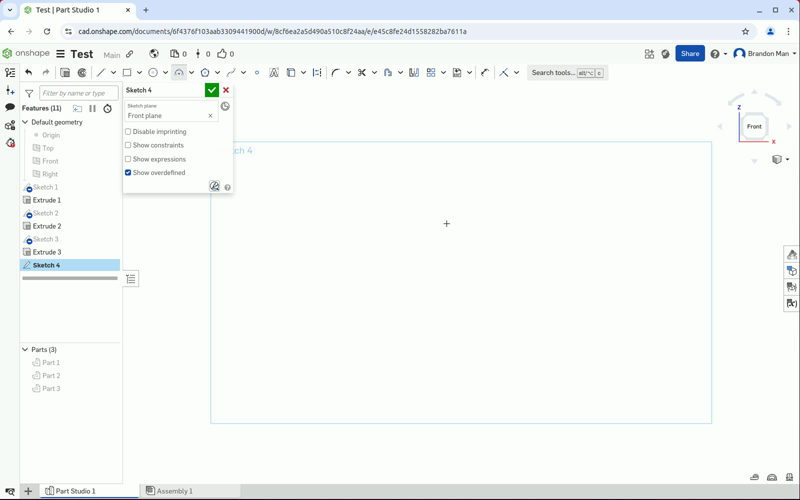
mouse_move(476, 223)
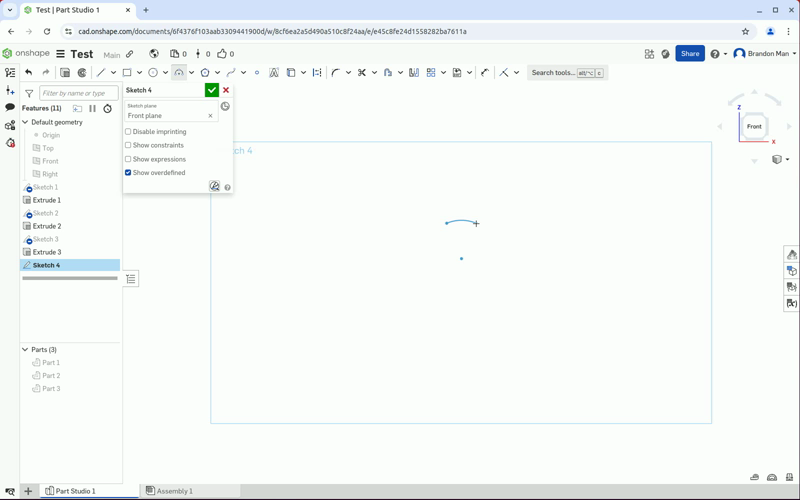
click(476, 223)
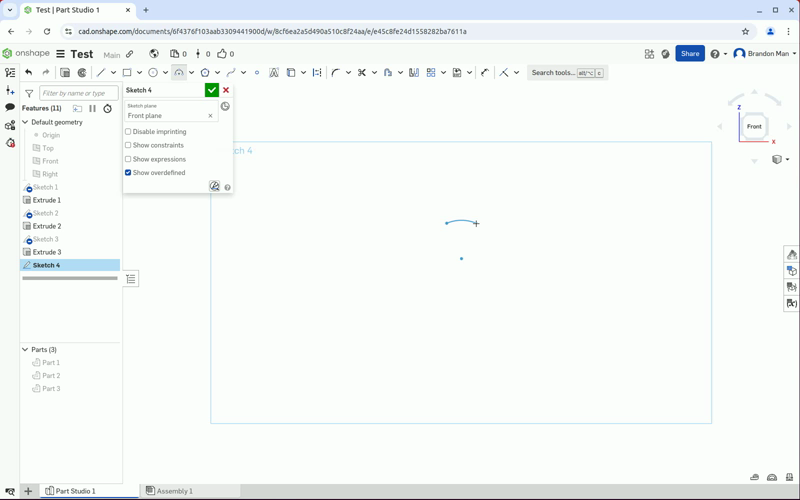
mouse_move(461, 210)
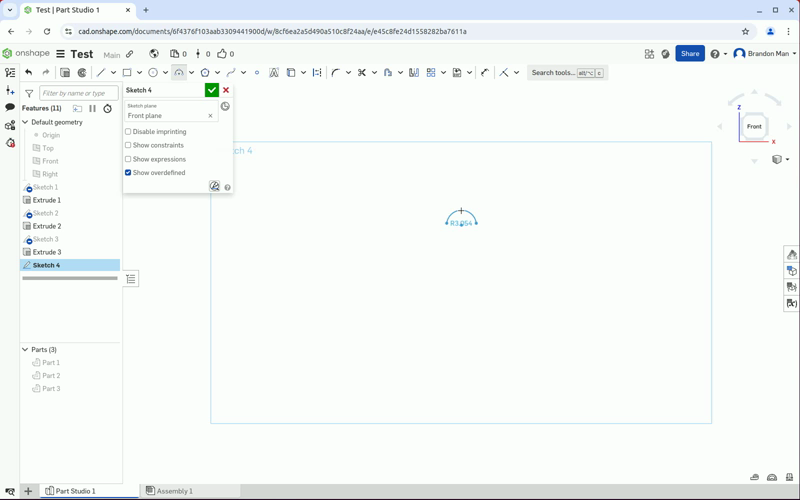
click(461, 210)
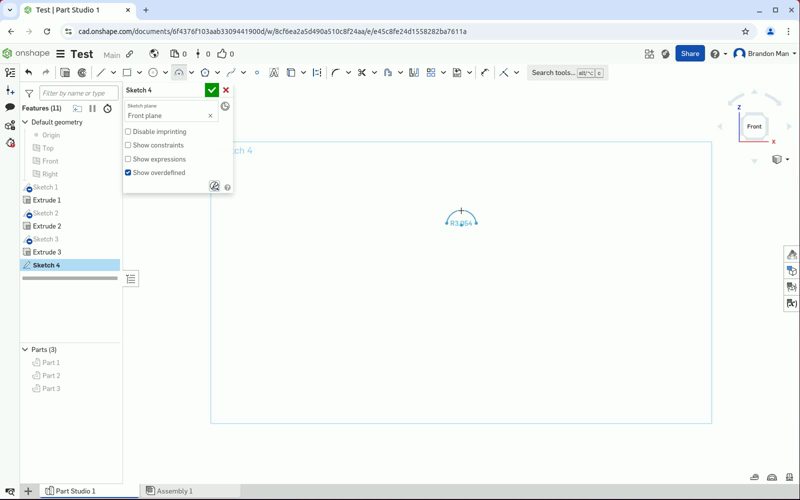
key_up(shift)
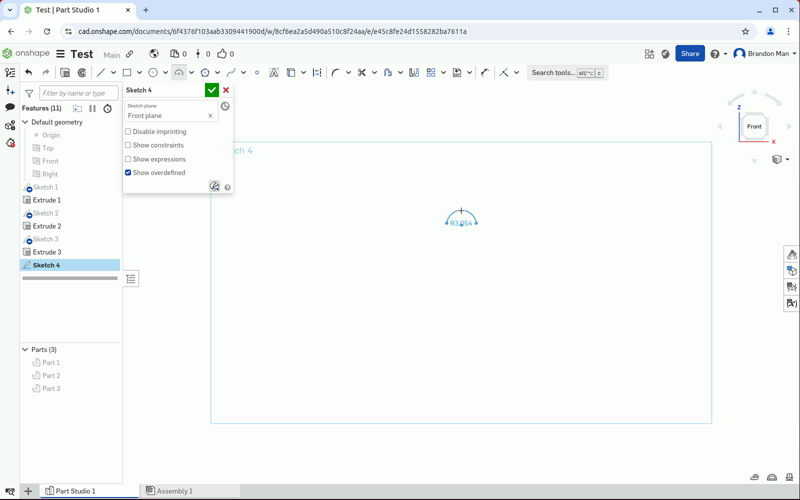
key(esc)
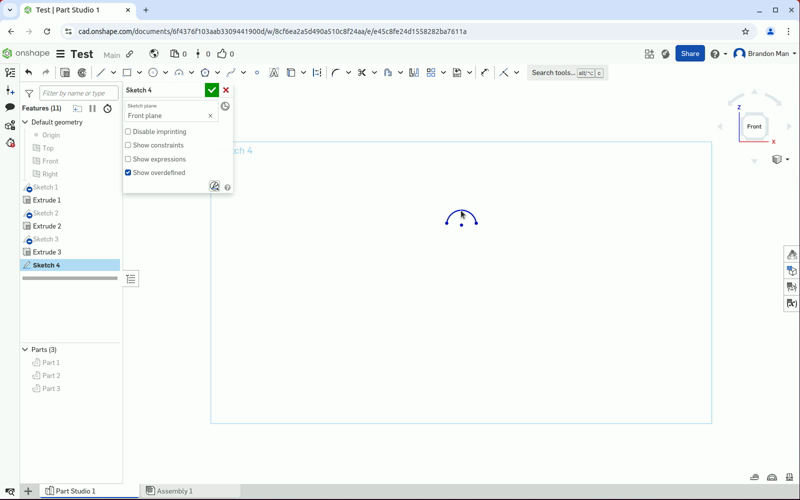
key(l)
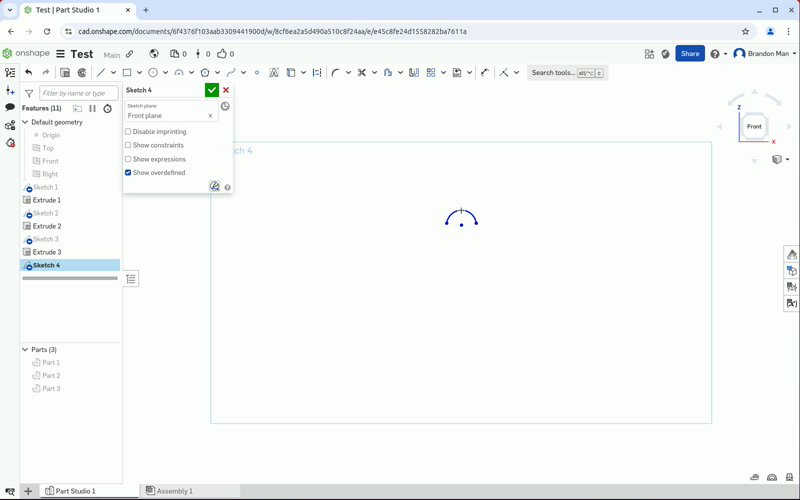
mouse_move(476, 223)
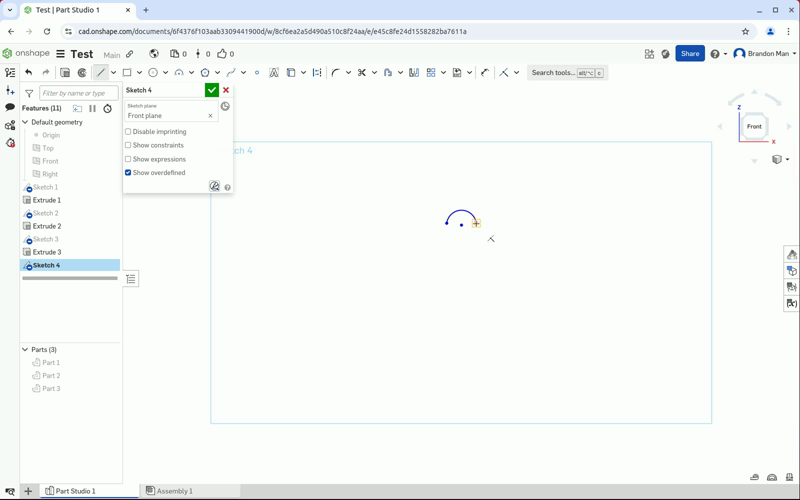
click(476, 223)
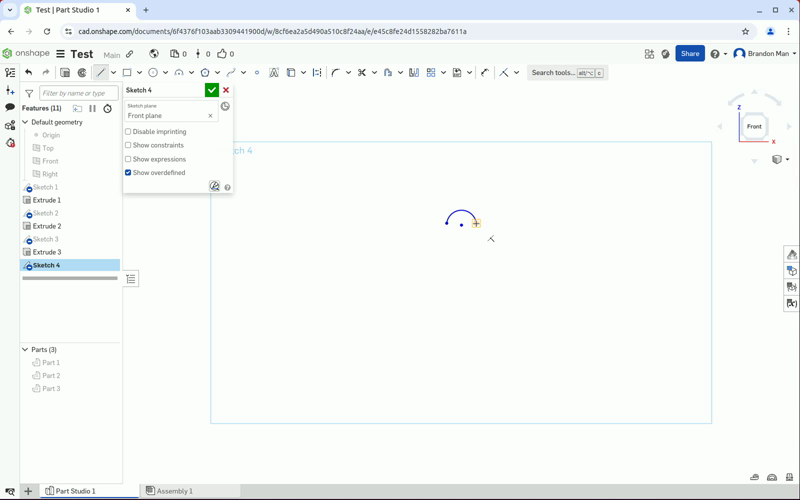
key_down(shift)
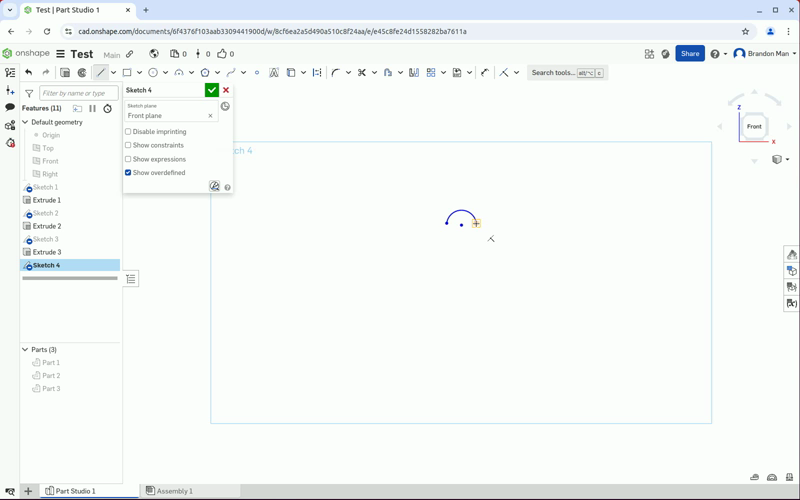
mouse_move(506, 223)
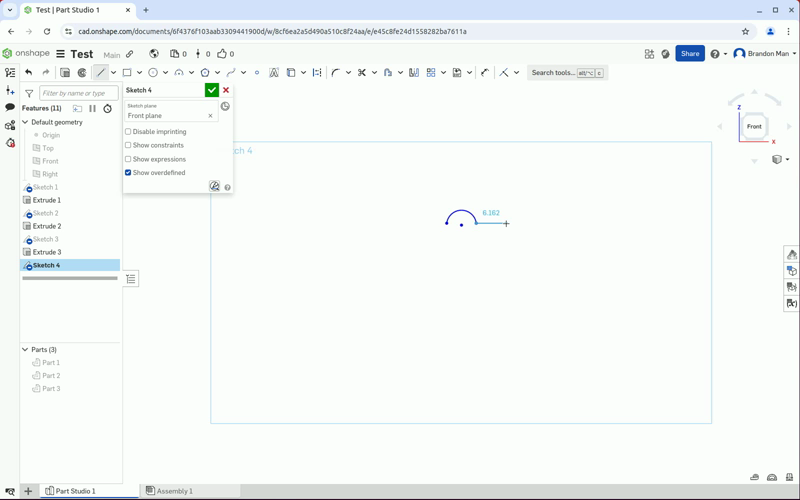
mouse_move(470, 176)
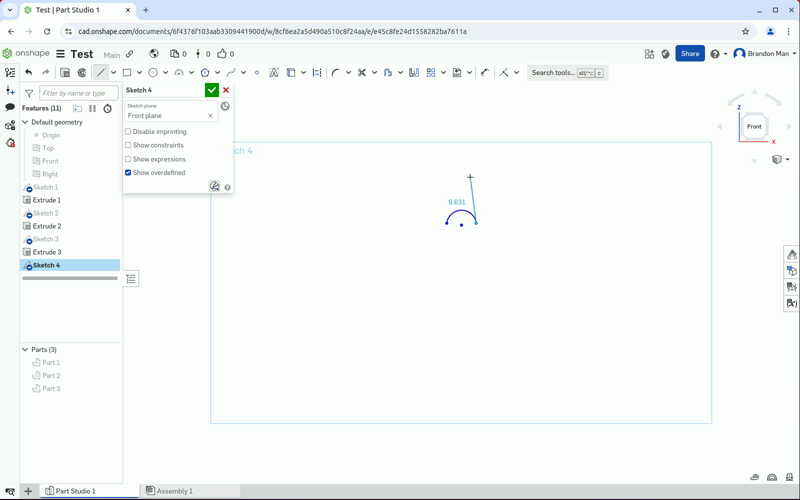
click(470, 176)
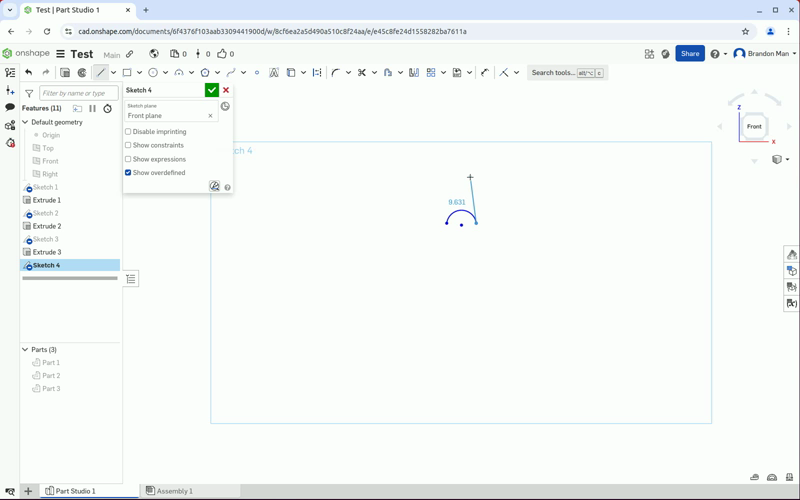
key_up(shift)
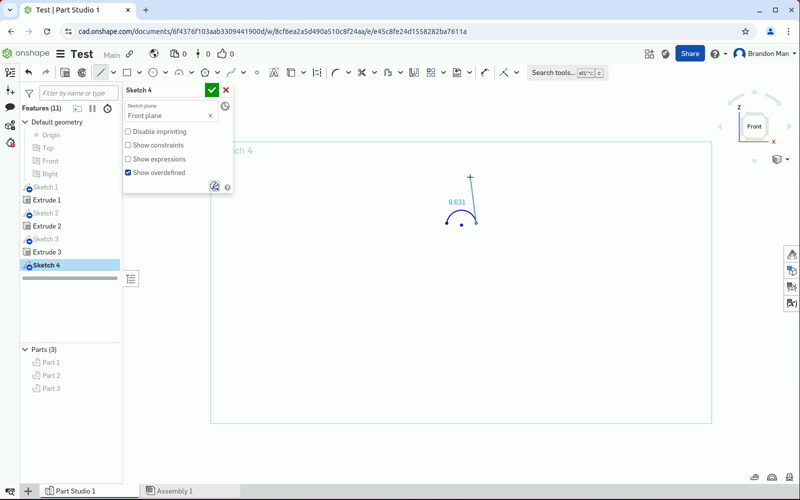
key(esc)
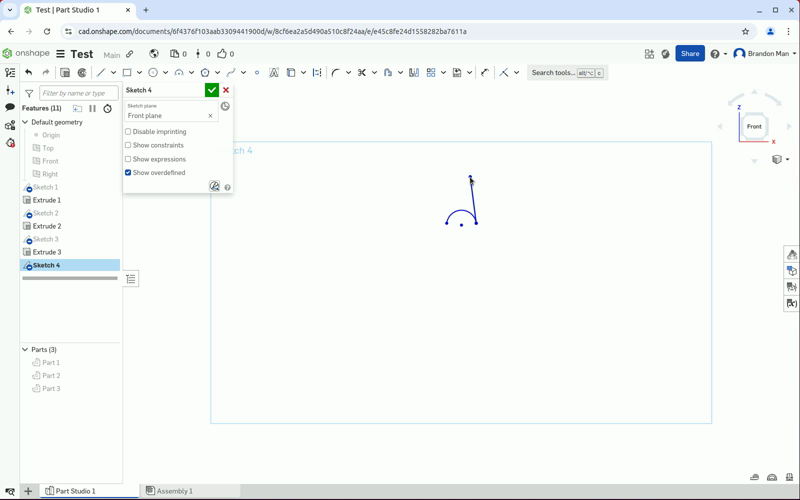
key(a)
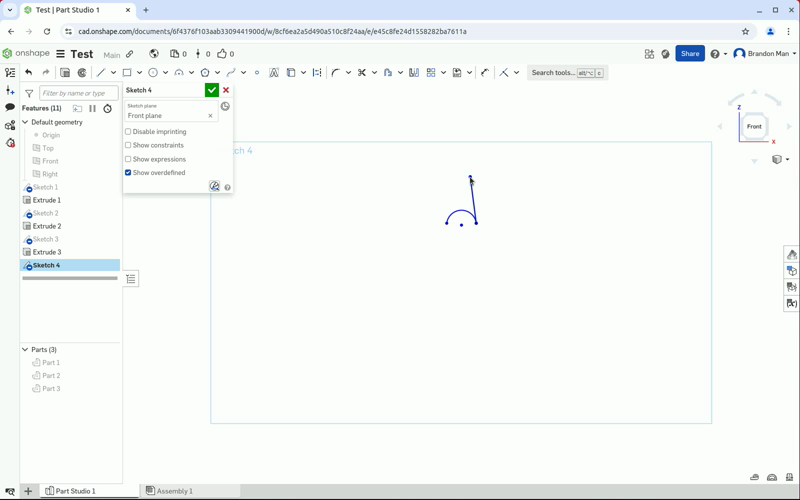
mouse_move(470, 176)
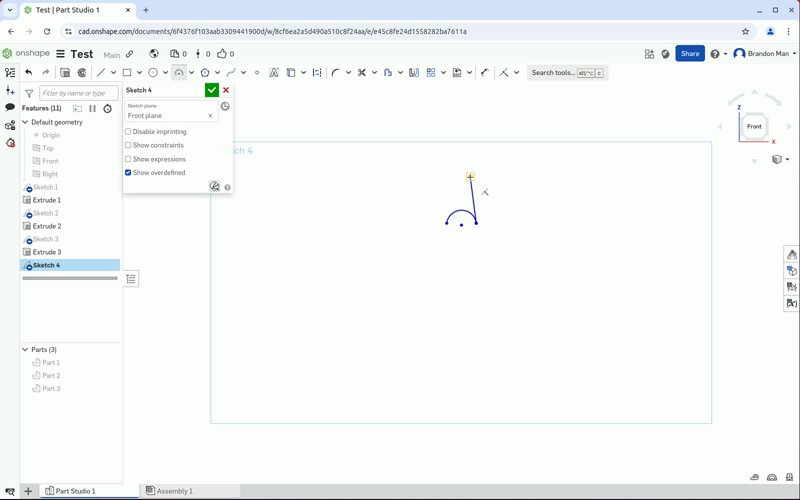
click(470, 176)
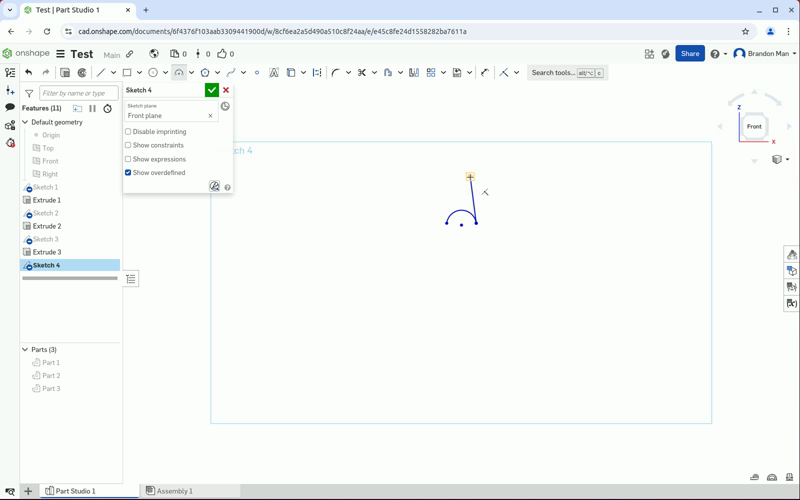
key_down(shift)
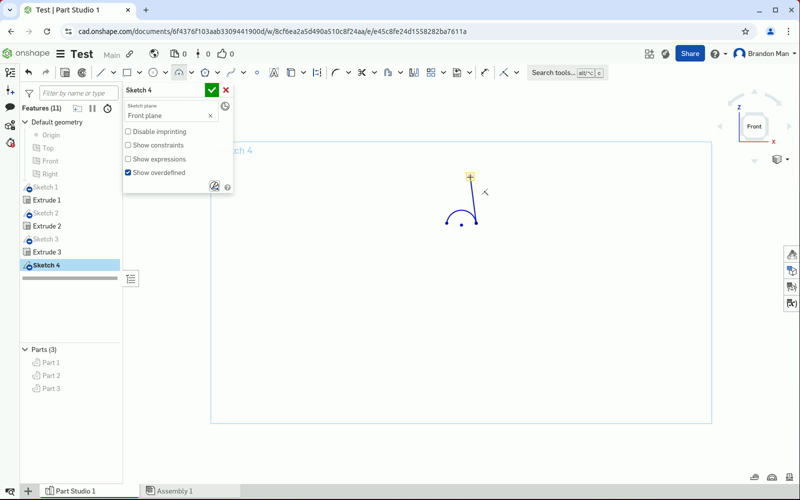
mouse_move(452, 176)
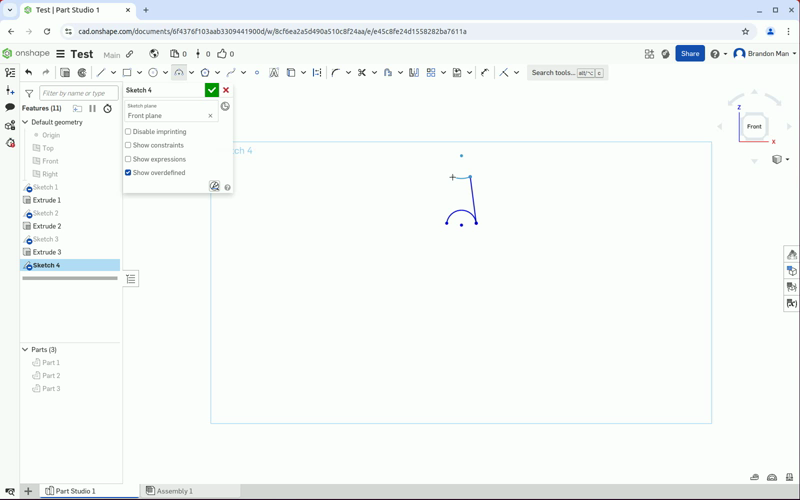
click(452, 176)
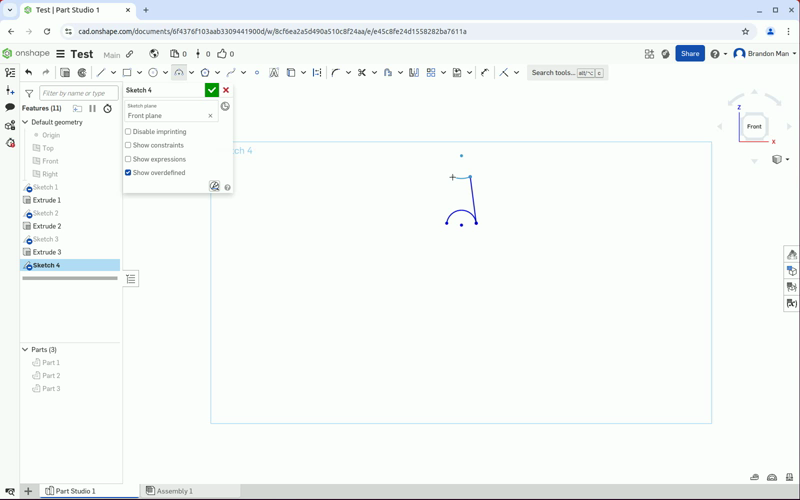
mouse_move(461, 186)
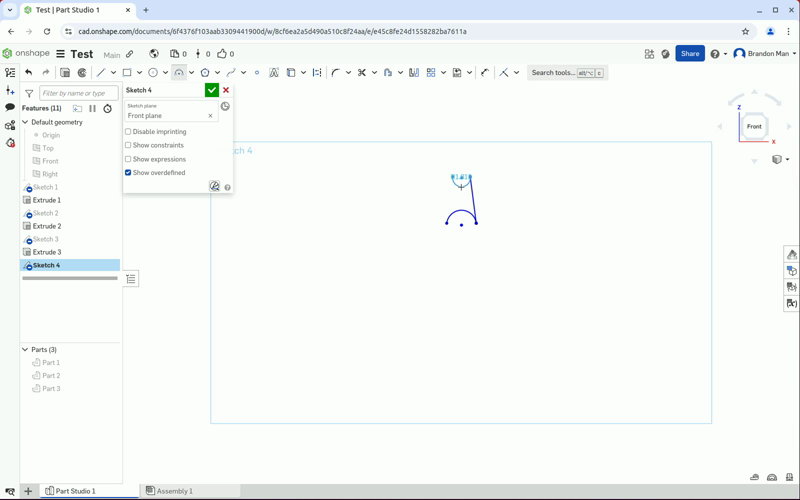
click(461, 186)
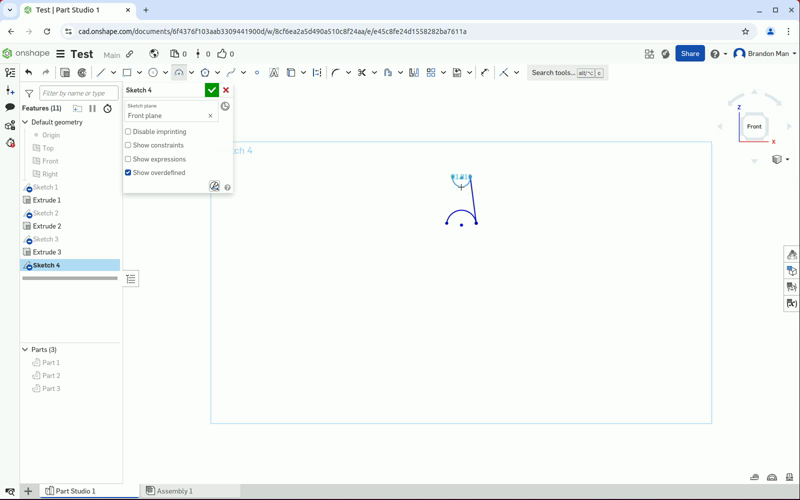
key_up(shift)
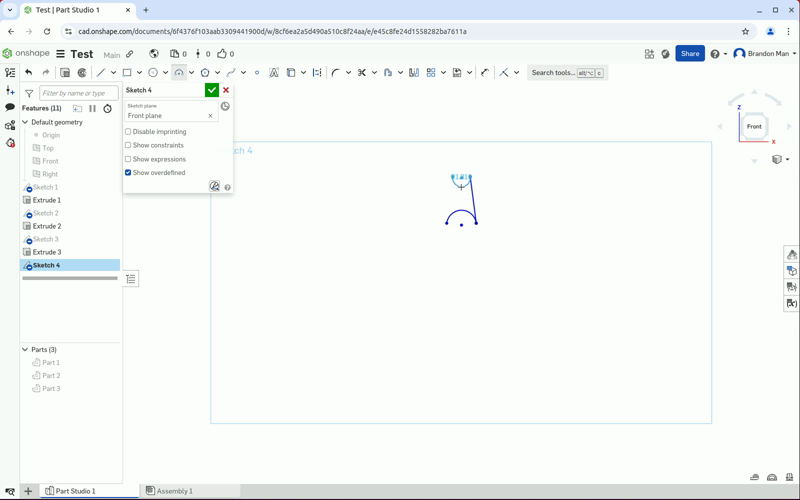
key(esc)
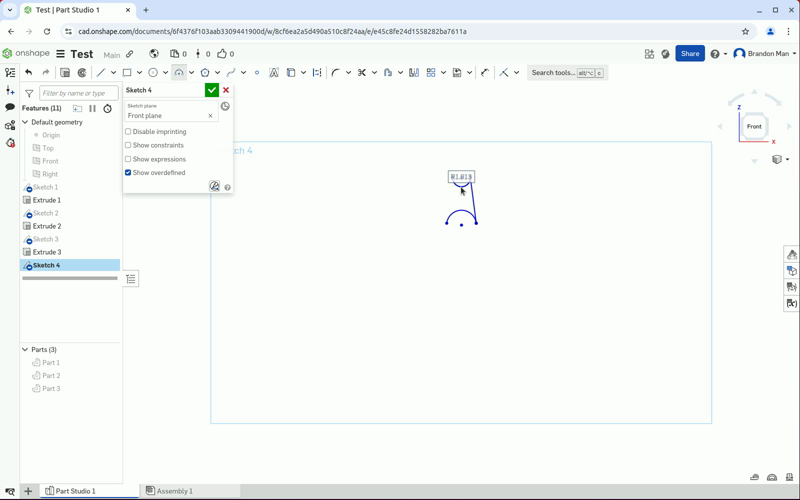
key(l)
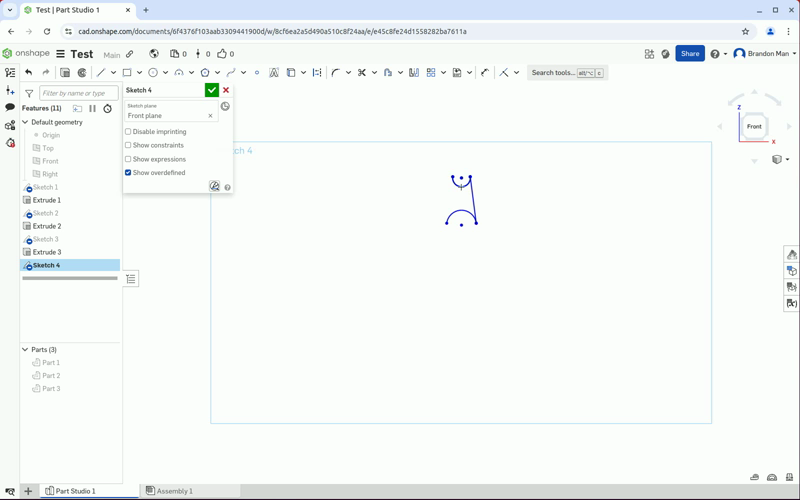
mouse_move(452, 176)
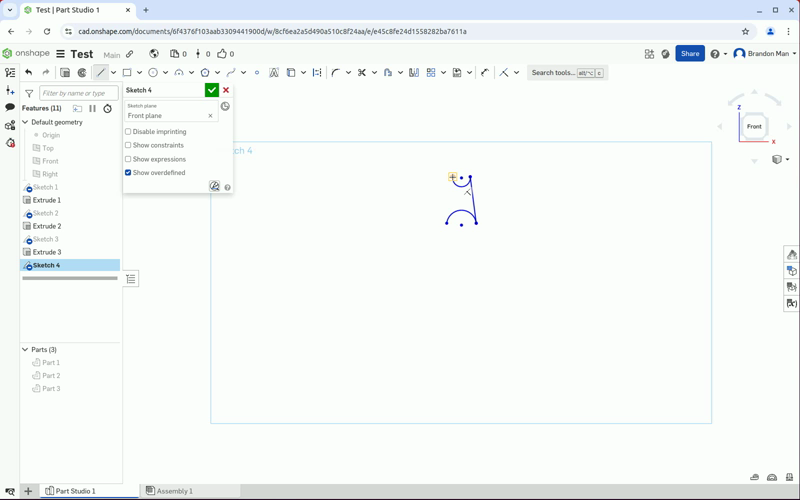
click(452, 176)
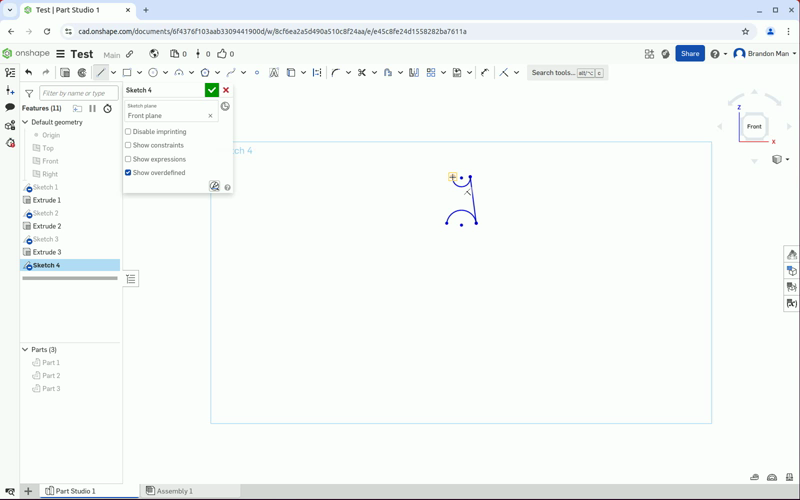
mouse_move(482, 176)
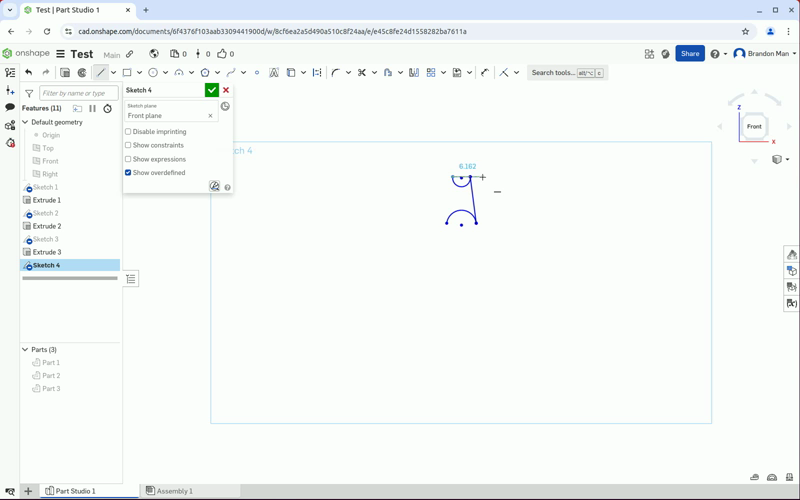
key_down(shift)
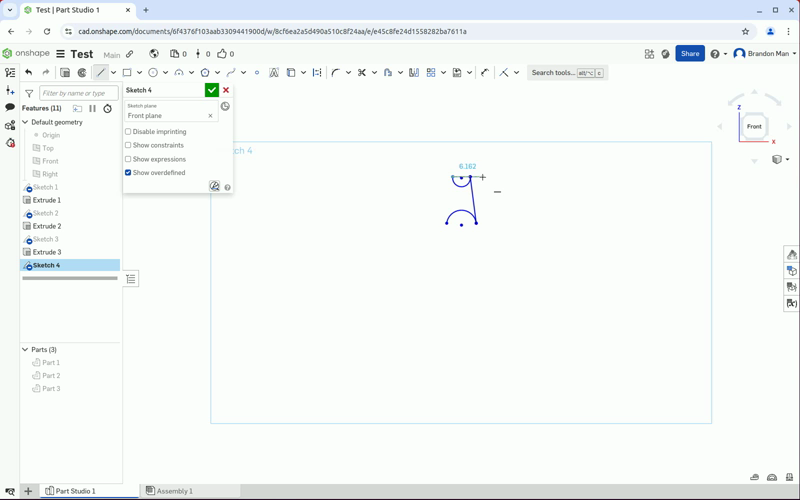
mouse_move(446, 223)
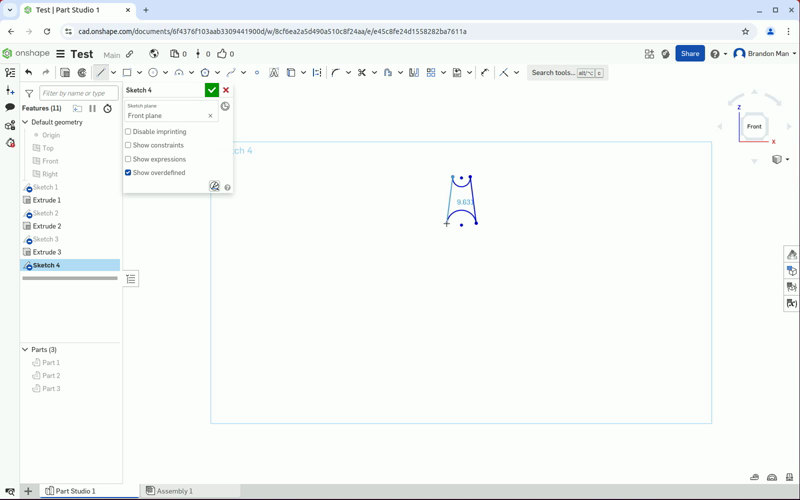
key_up(shift)
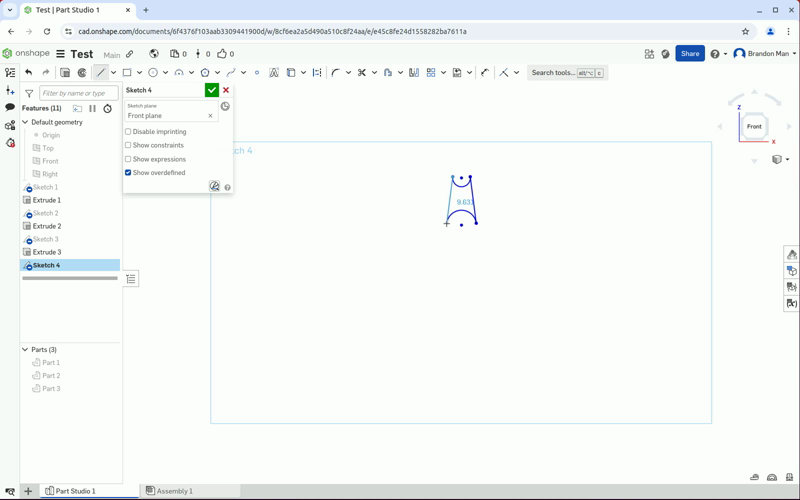
click(446, 223)
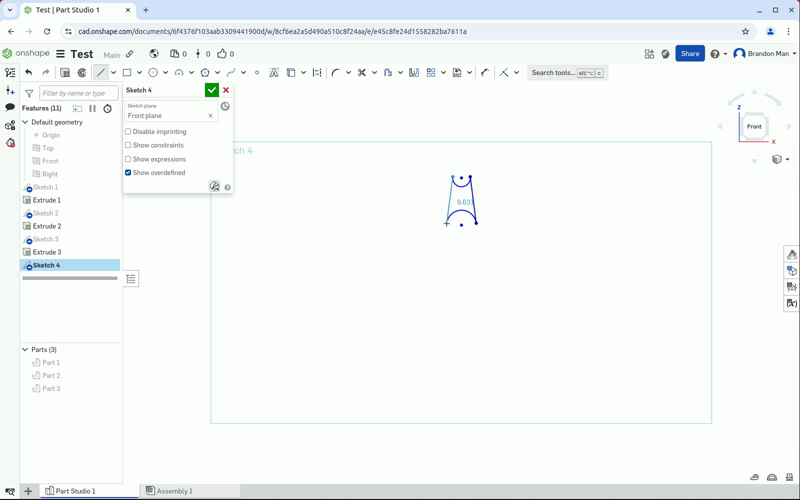
key(esc)
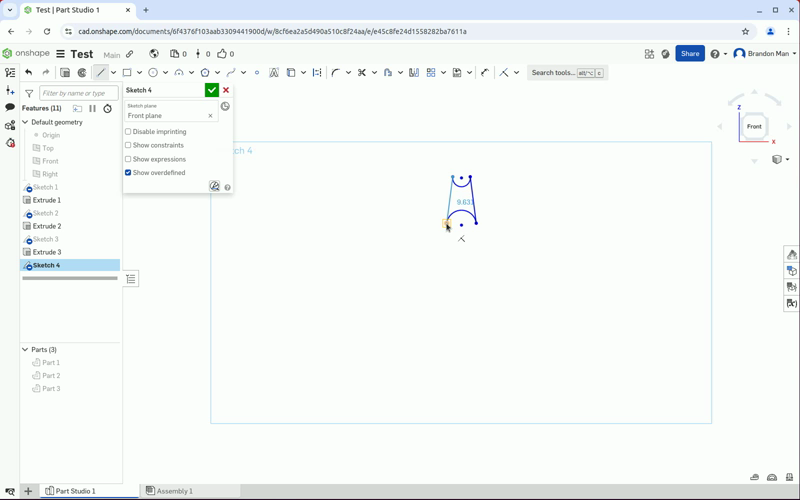
key(c)
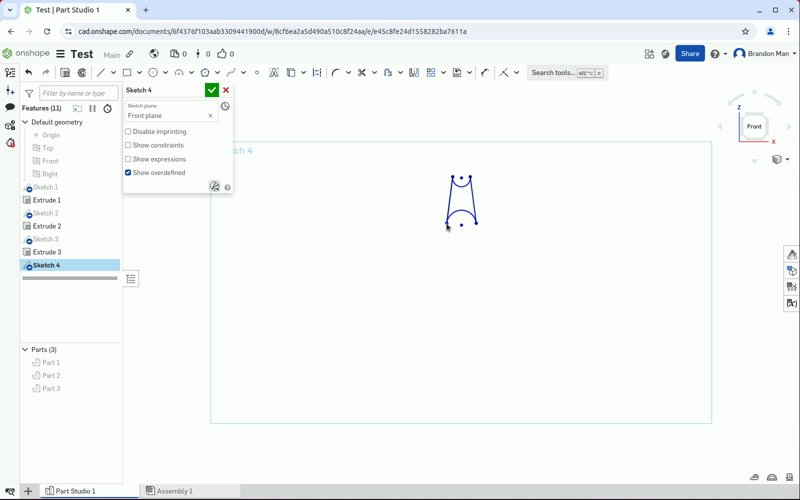
key_down(shift)
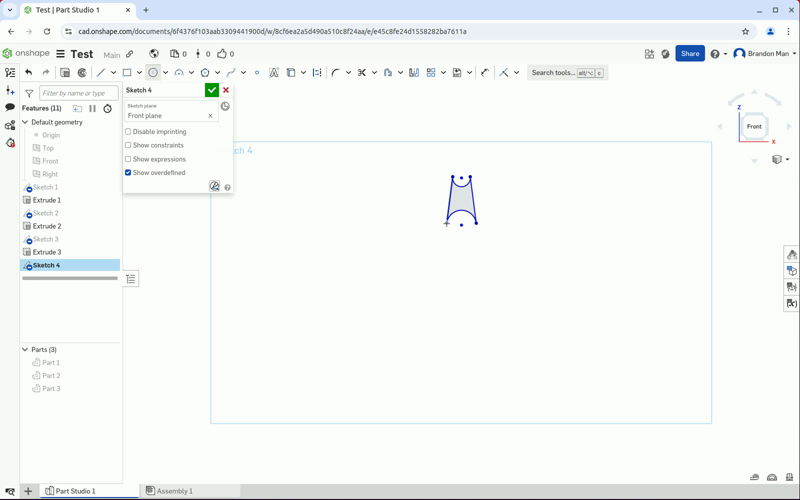
mouse_move(458, 191)
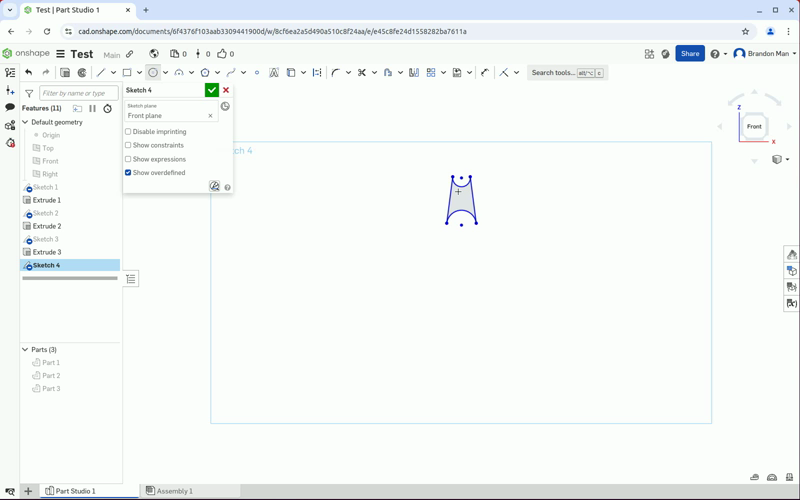
click(458, 191)
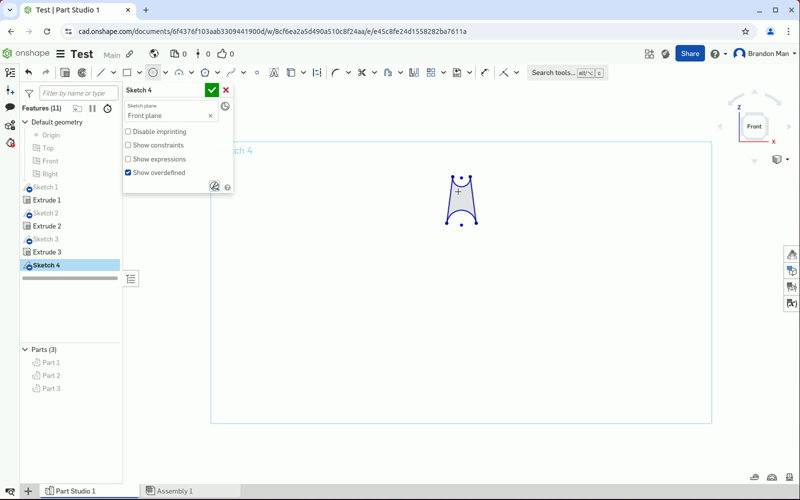
key_up(shift)
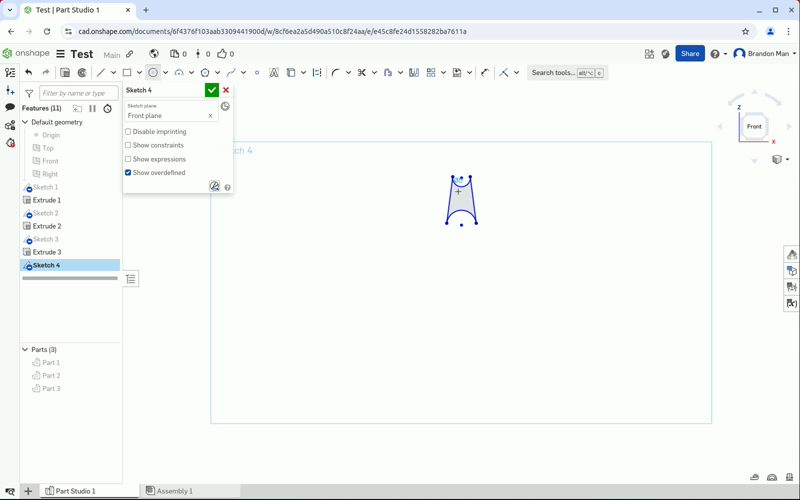
mouse_move(461, 191)
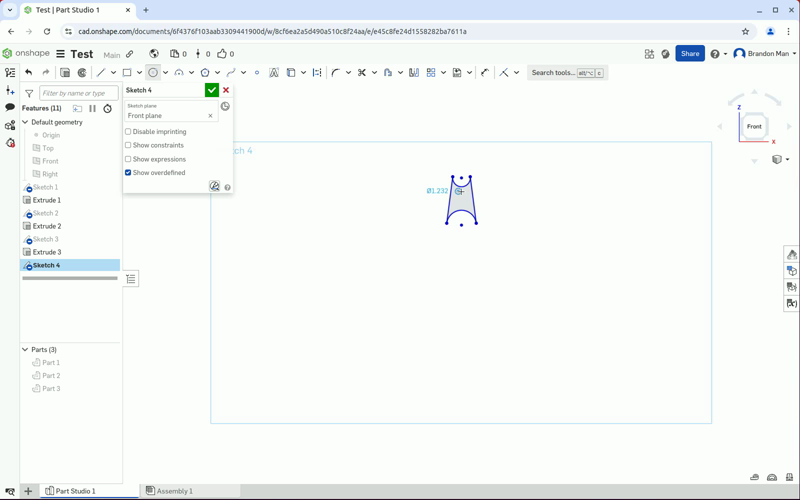
scroll(6)
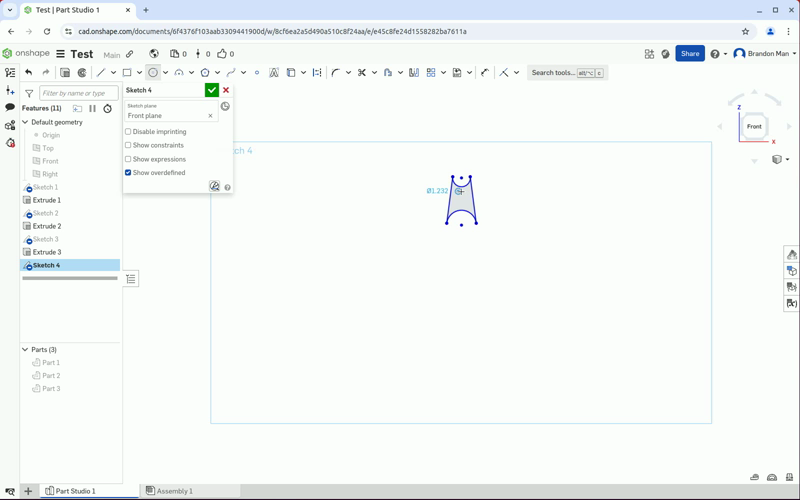
scroll(6)
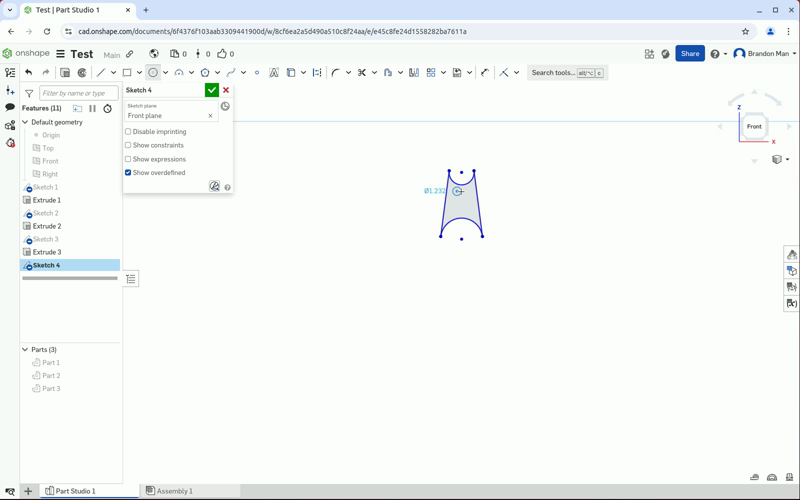
scroll(6)
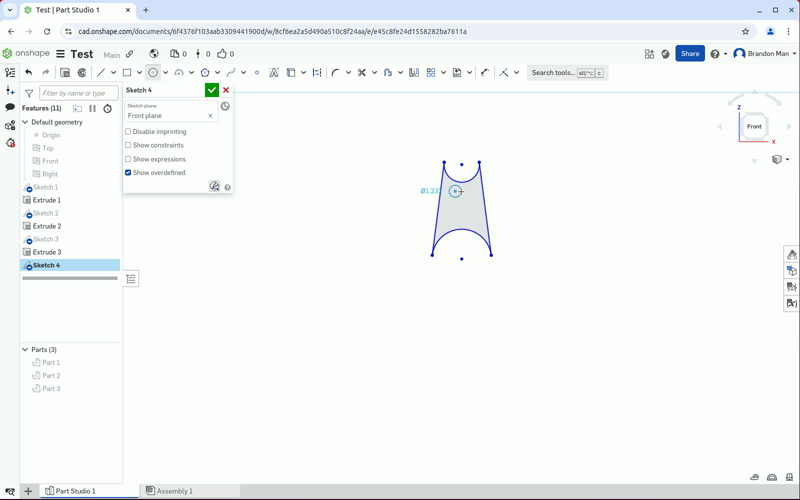
scroll(6)
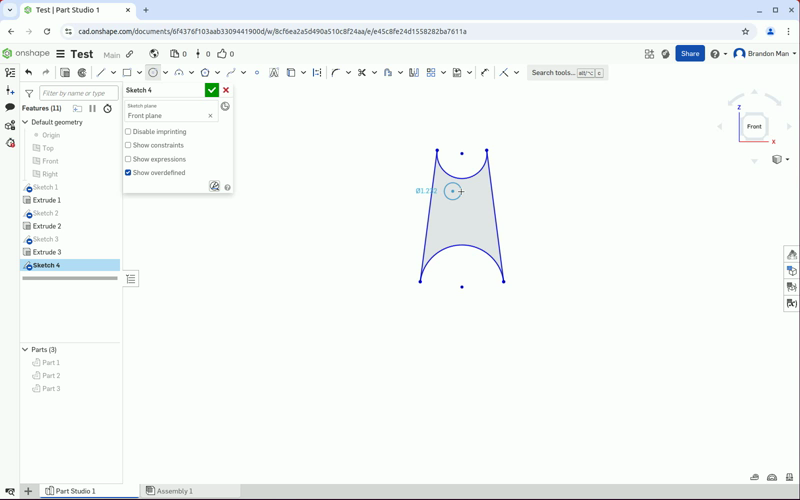
scroll(6)
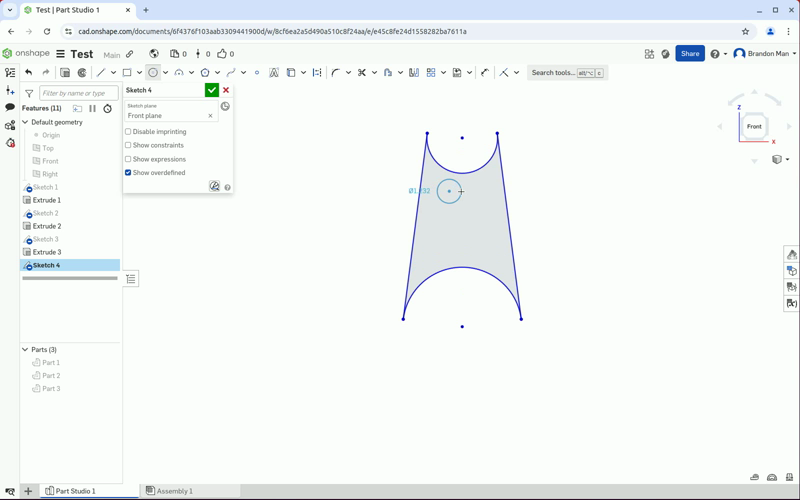
scroll(6)
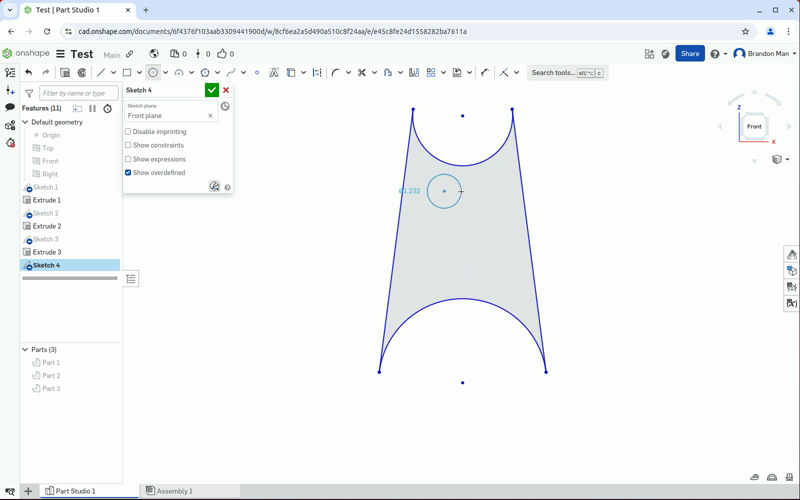
scroll(6)
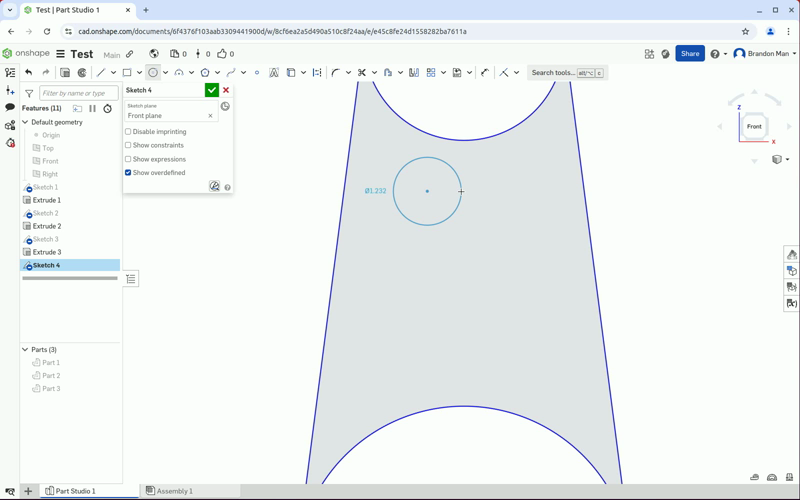
click(461, 191)
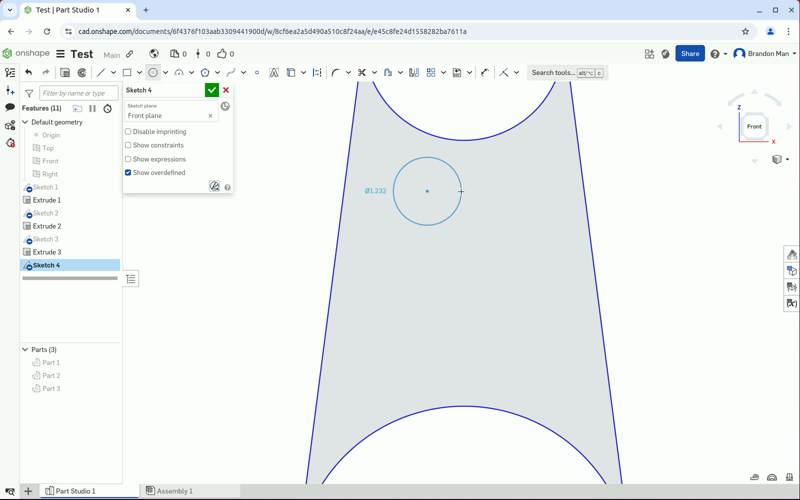
scroll(-6)
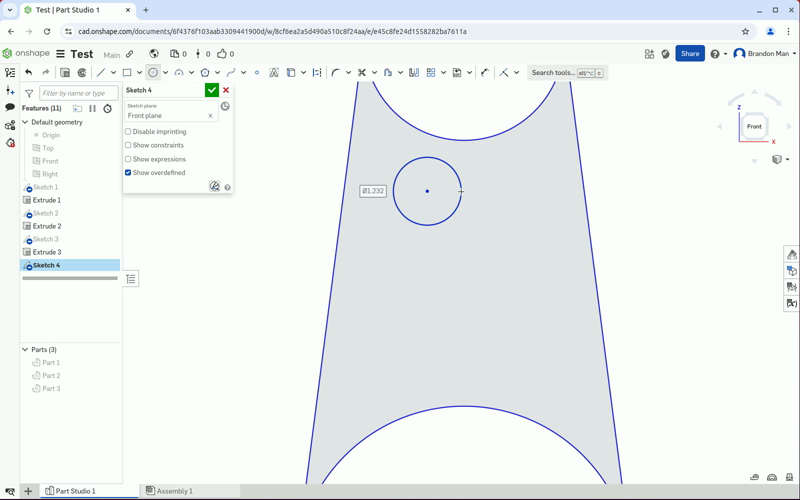
scroll(-6)
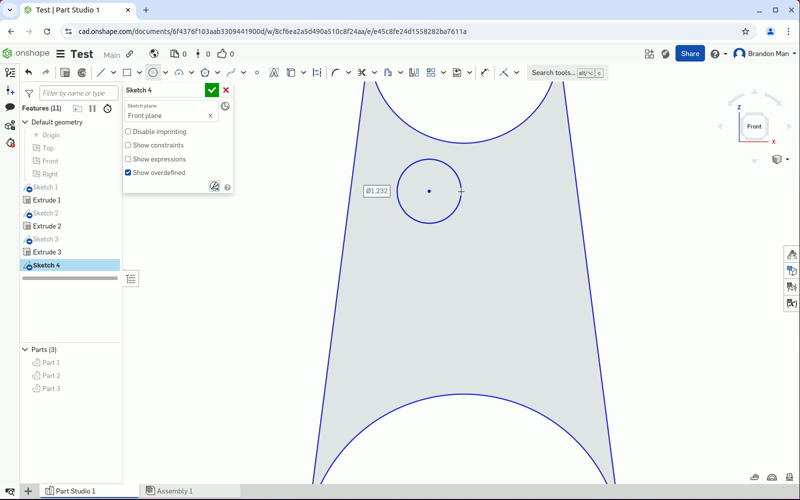
scroll(-6)
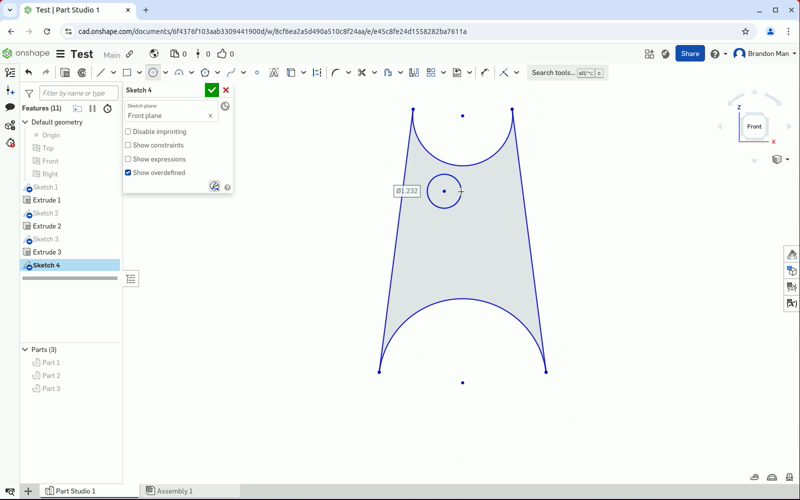
scroll(-6)
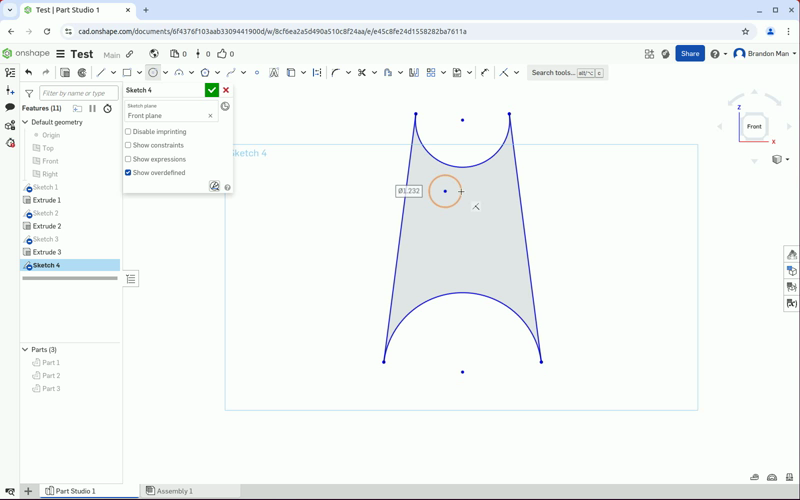
scroll(-6)
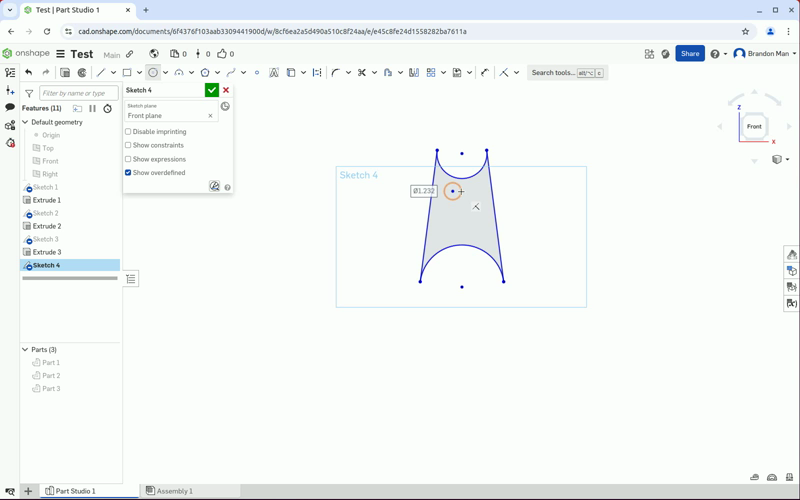
scroll(-6)
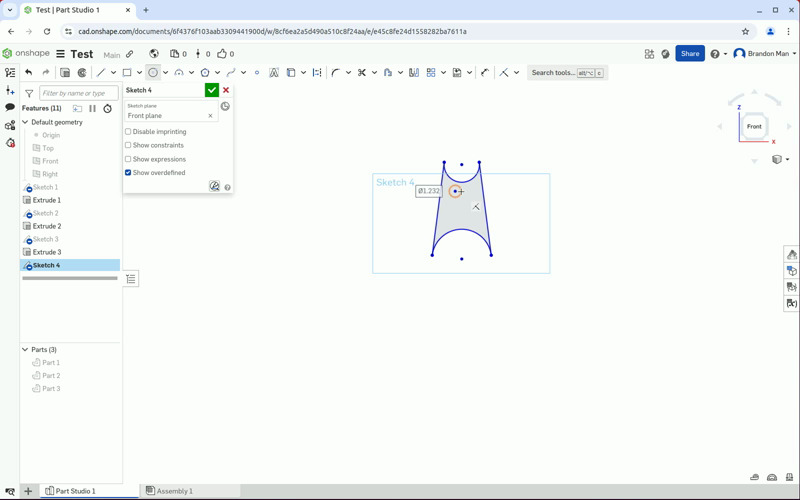
scroll(-6)
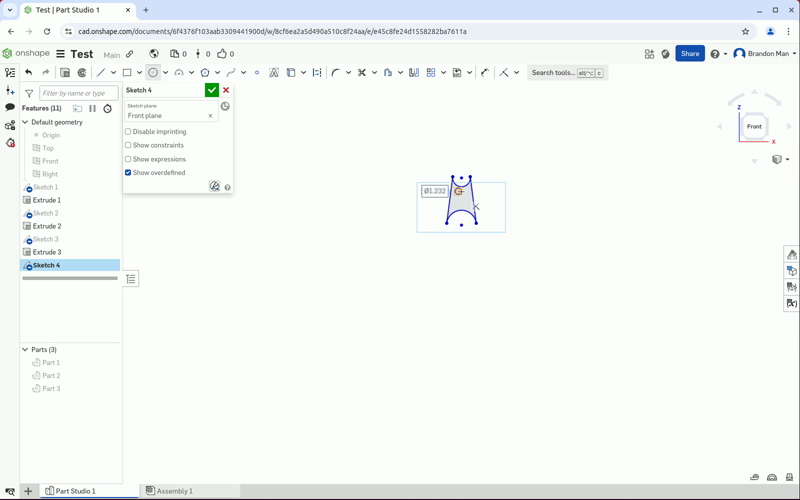
key(esc)
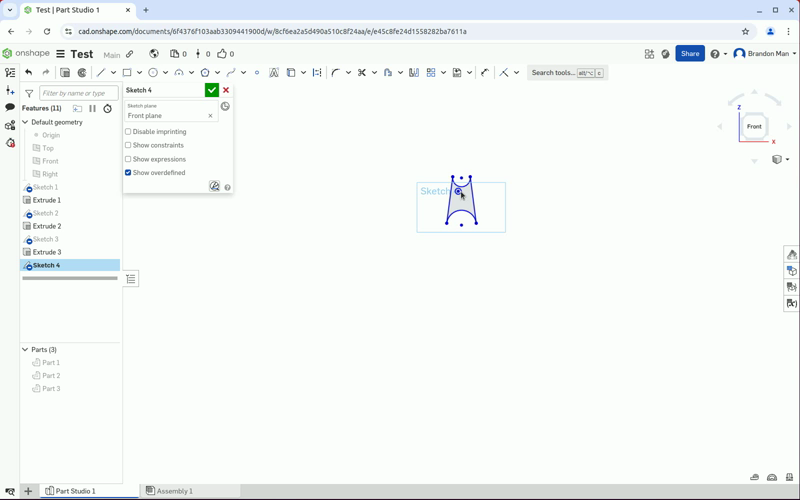
mouse_move(468, 192)
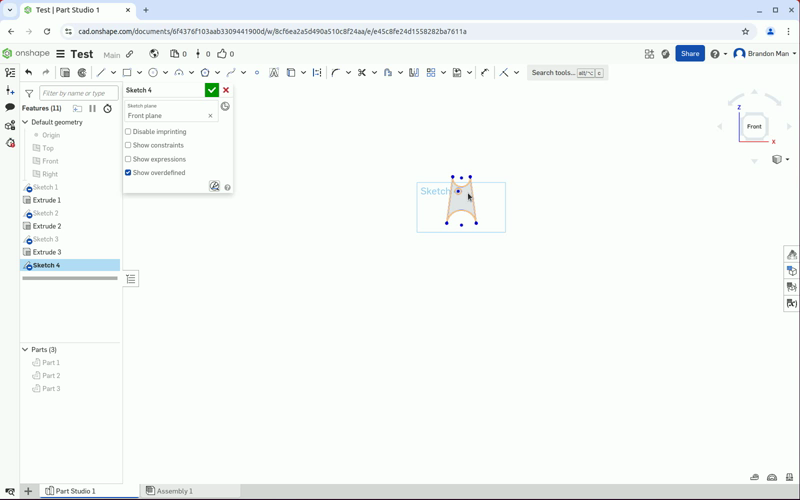
scroll(6)
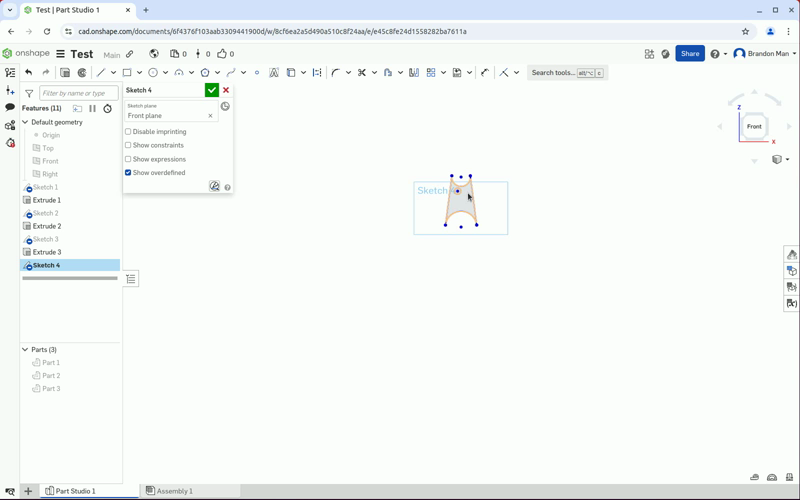
scroll(6)
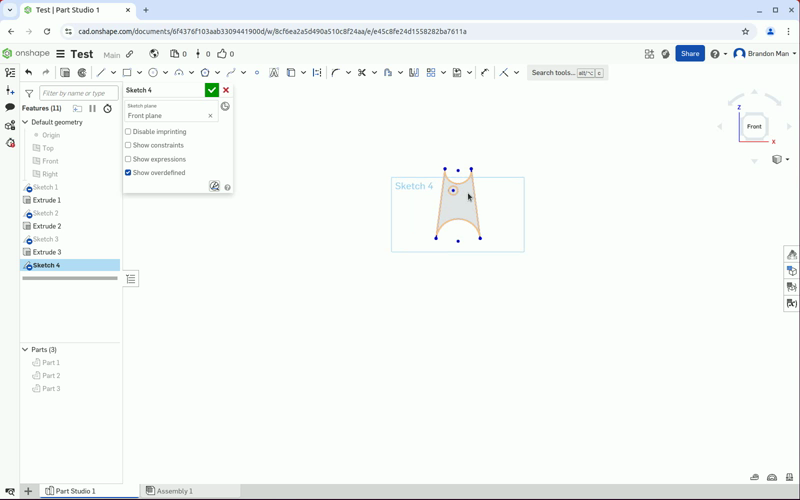
scroll(6)
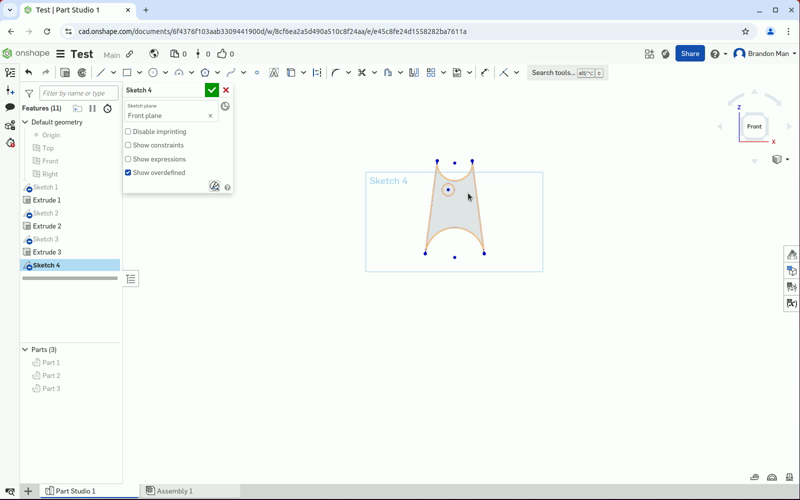
scroll(6)
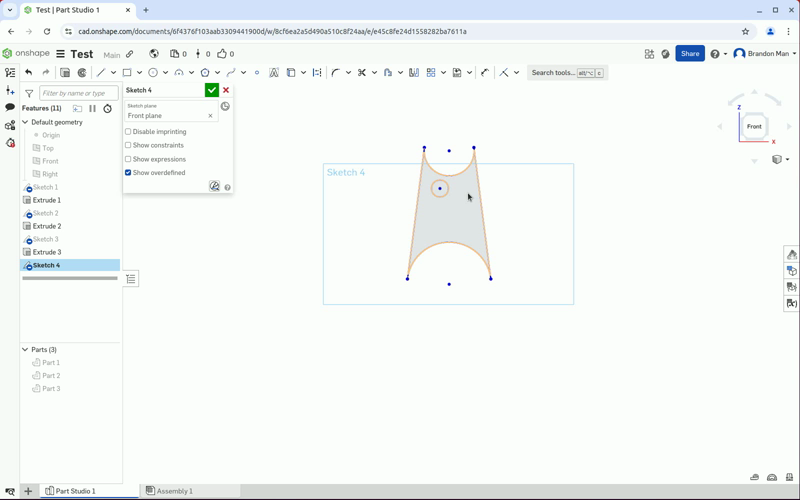
scroll(6)
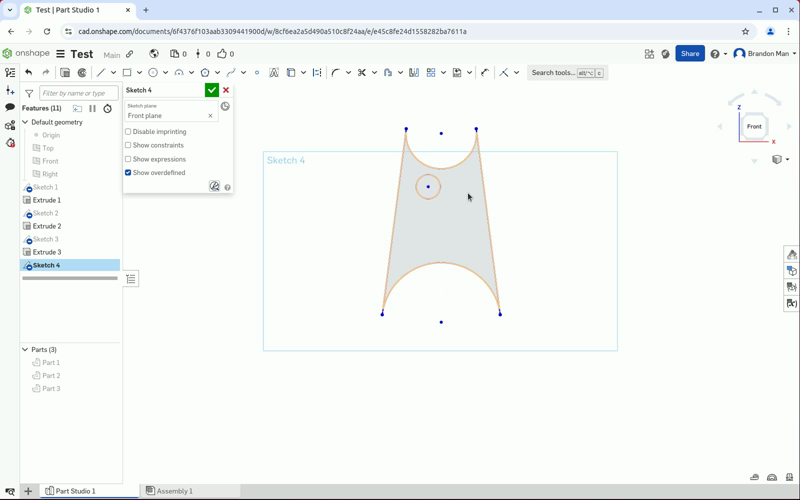
scroll(6)
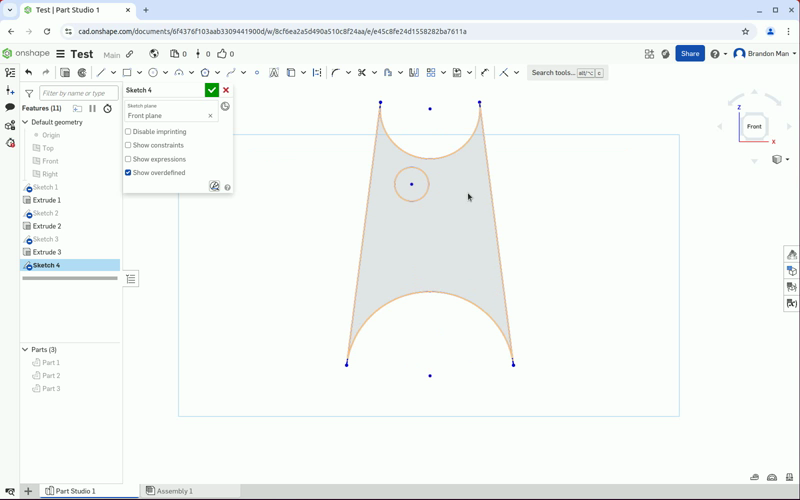
scroll(6)
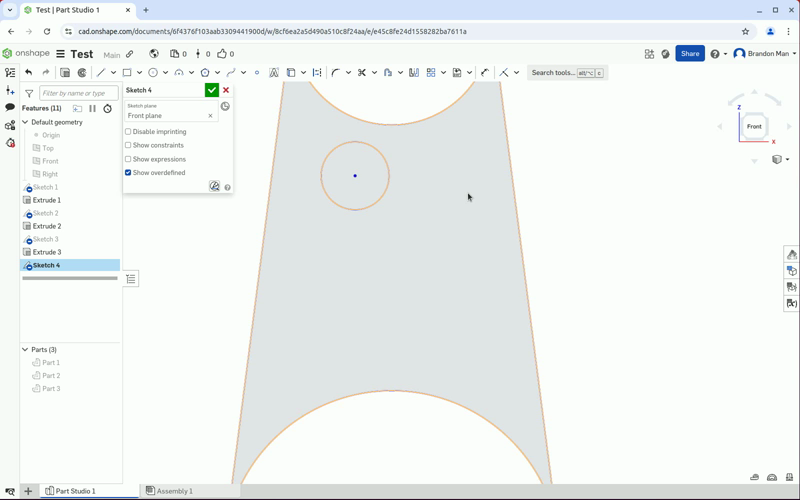
click(468, 192)
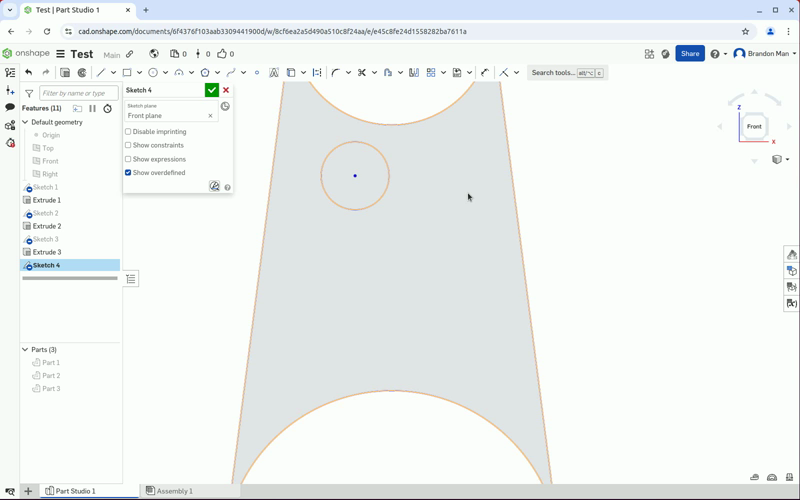
scroll(-6)
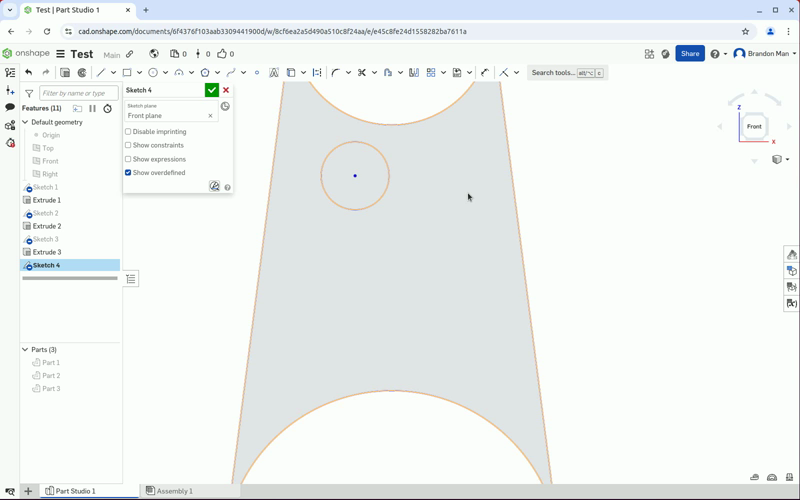
scroll(-6)
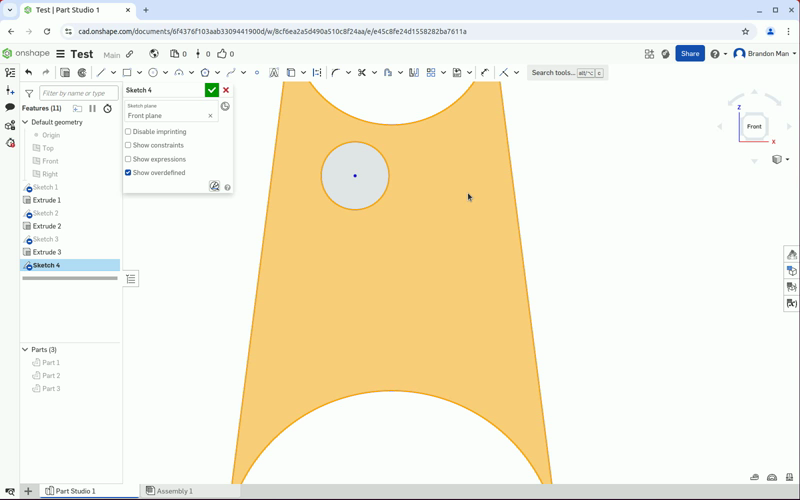
scroll(-6)
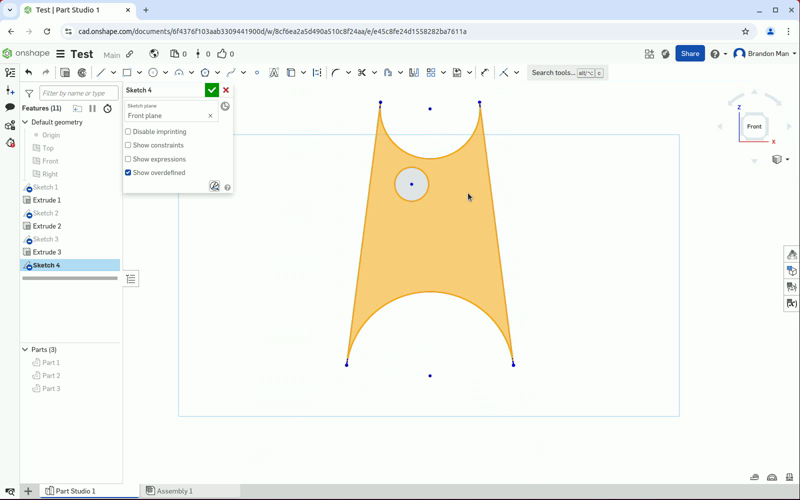
scroll(-6)
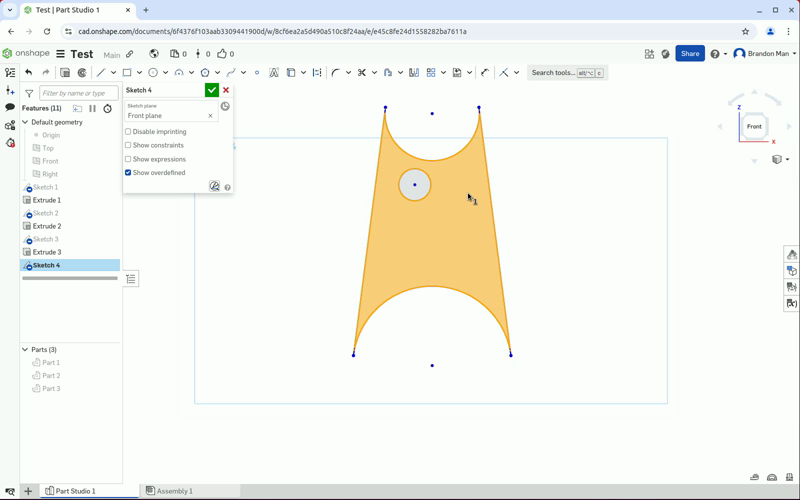
scroll(-6)
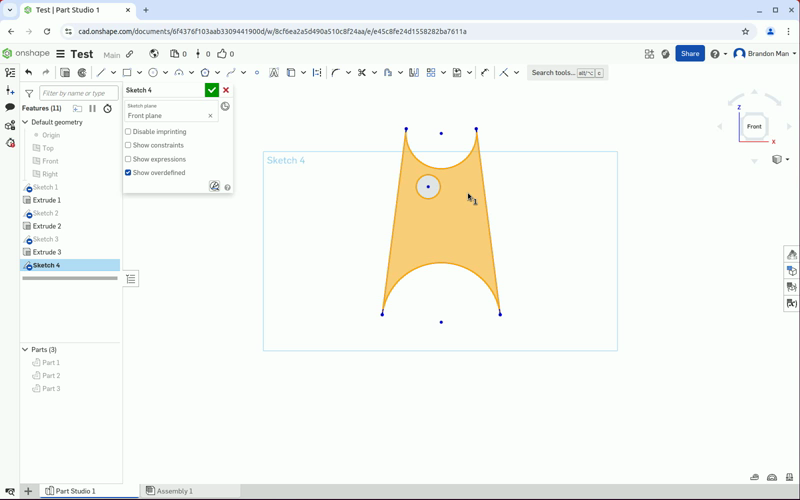
scroll(-6)
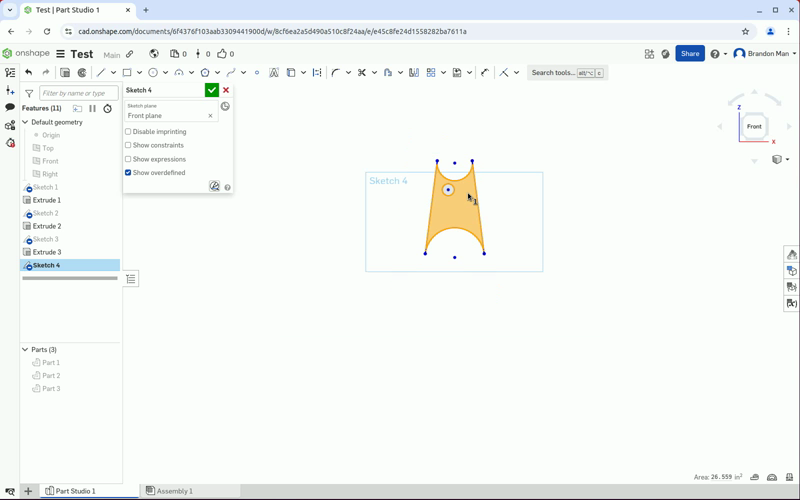
scroll(-6)
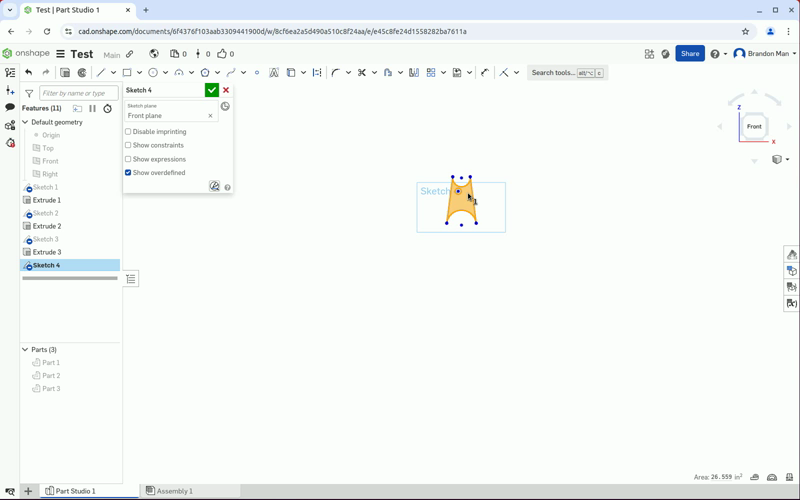
mouse_move(73, 352)
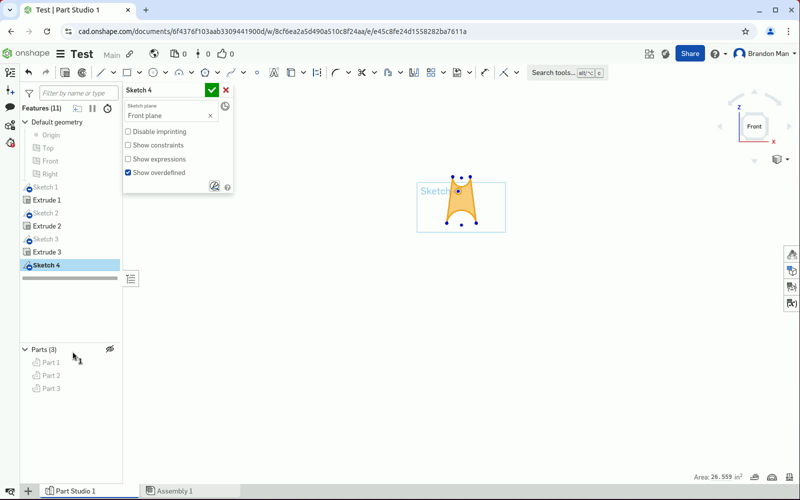
key(shift+y)
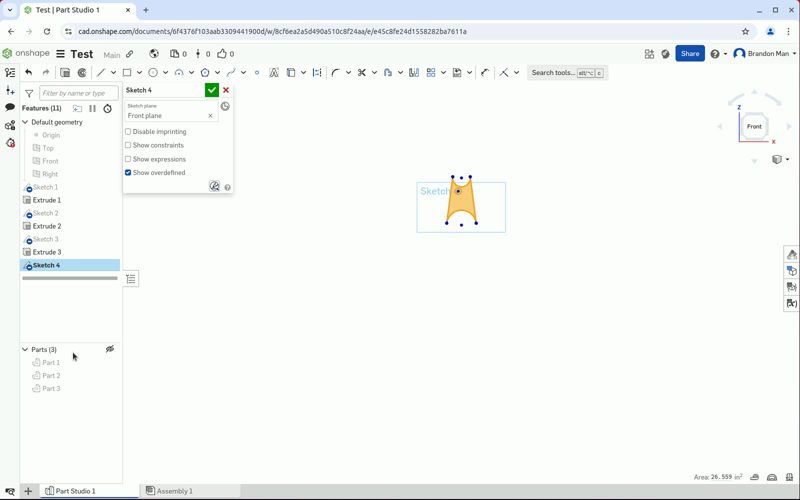
key(shift+e)
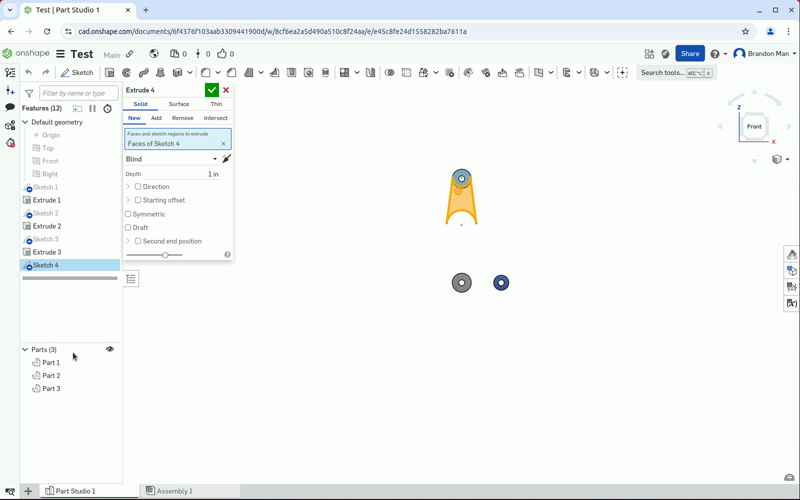
mouse_move(143, 106)
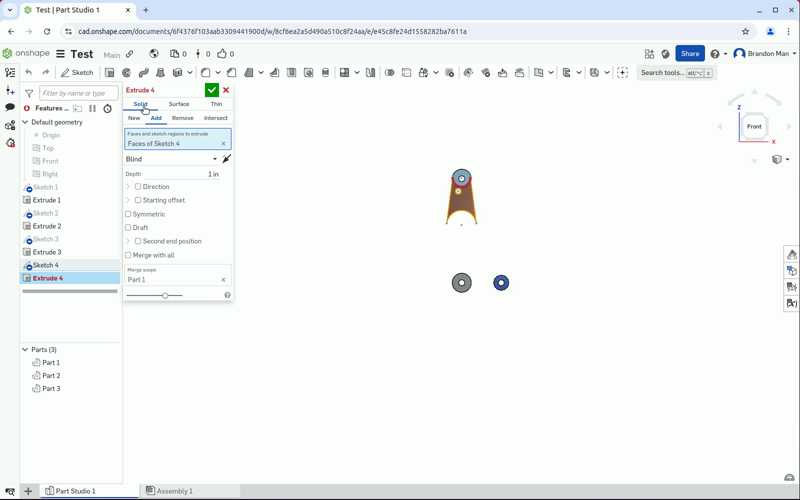
click(143, 106)
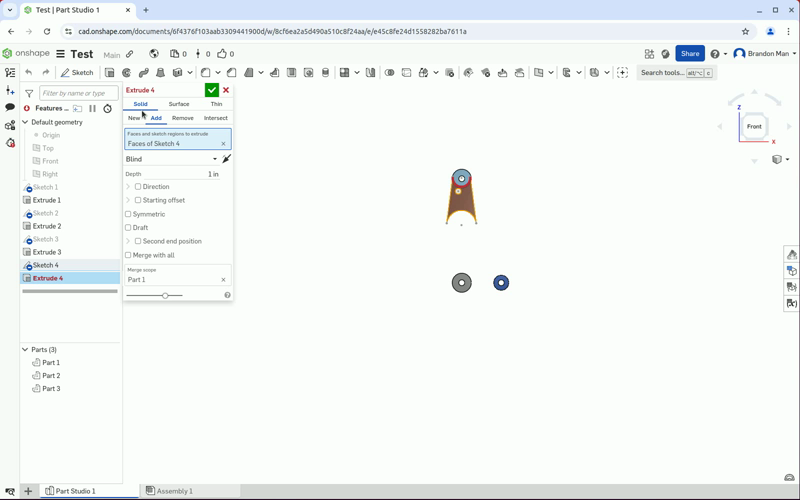
mouse_move(137, 120)
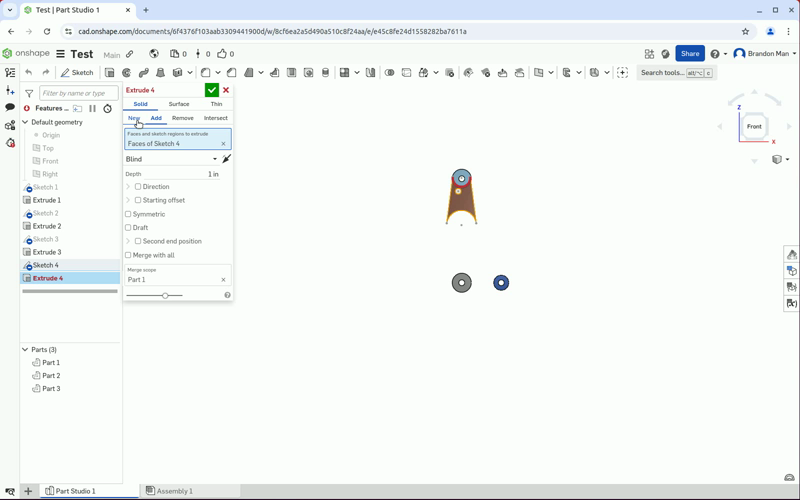
click(137, 120)
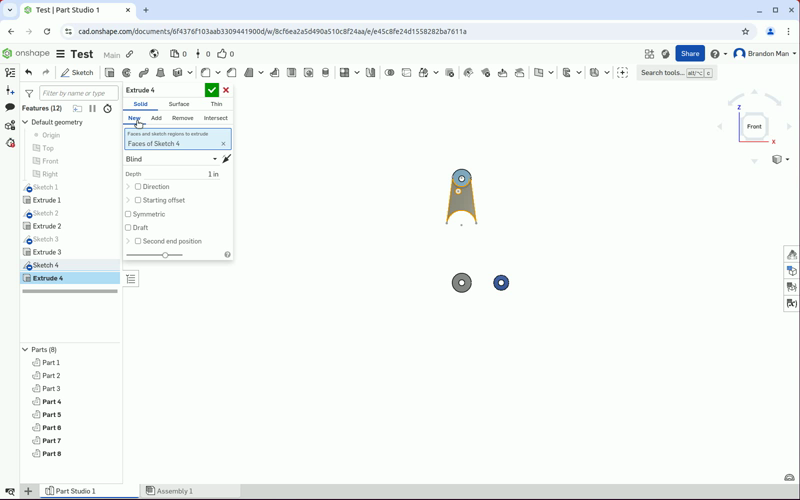
key(tab, 4)
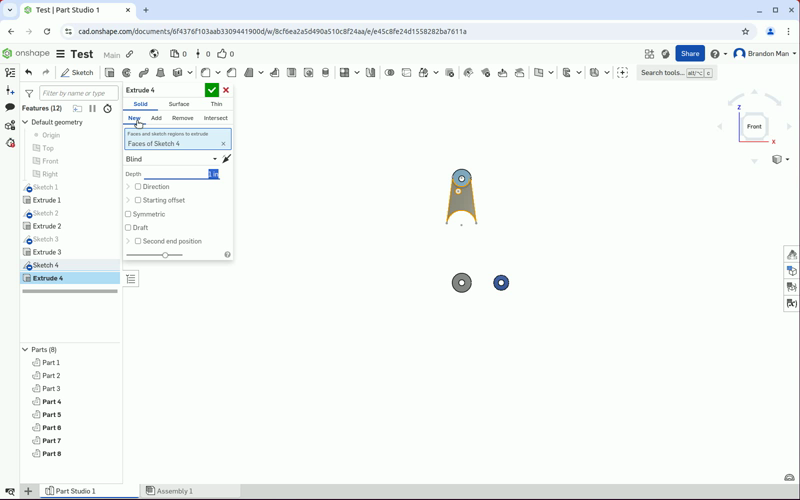
text(0.481)
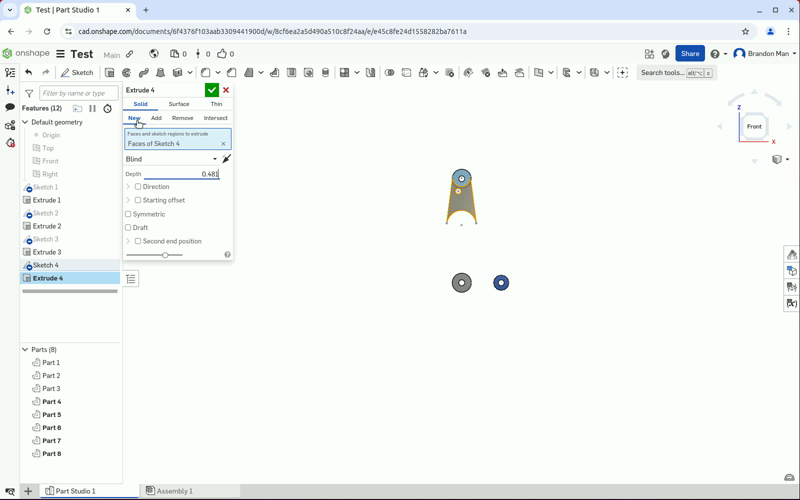
key(enter)
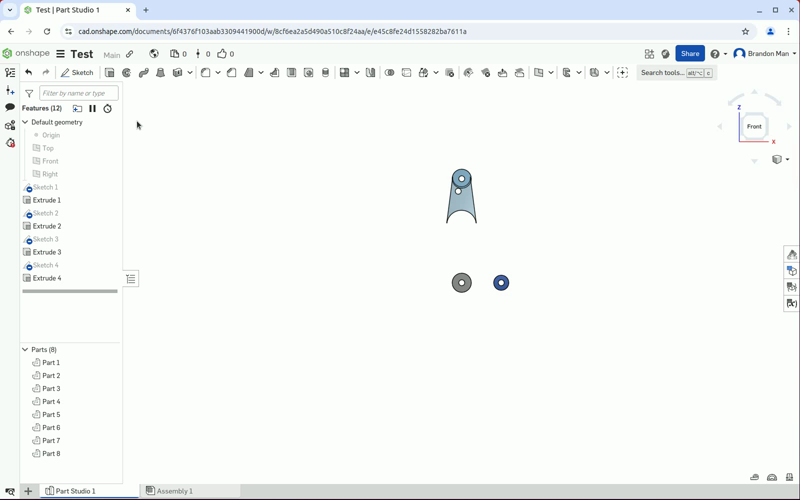
key(shift+h)
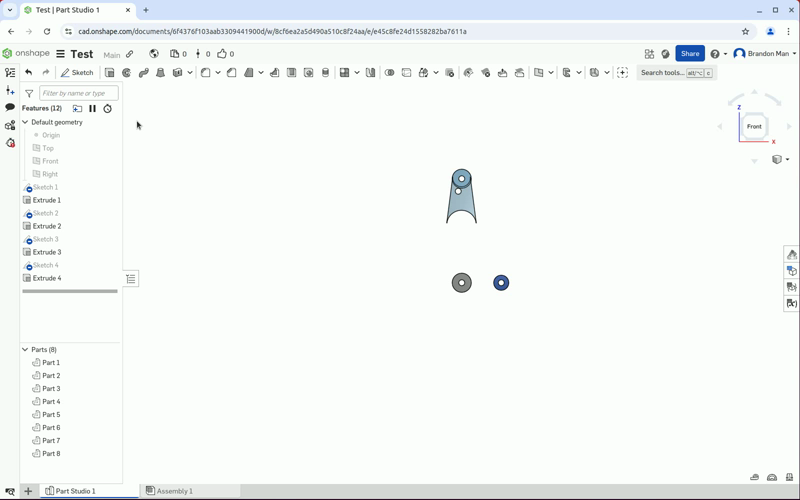
key(shift+h)
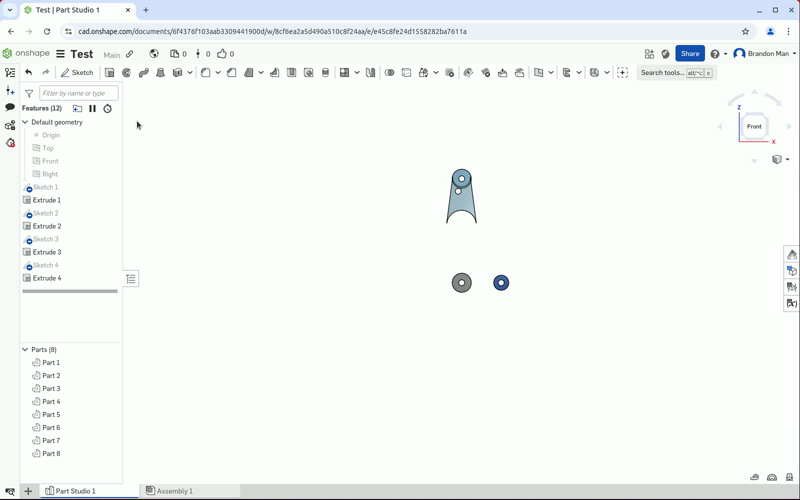
mouse_move(73, 189)
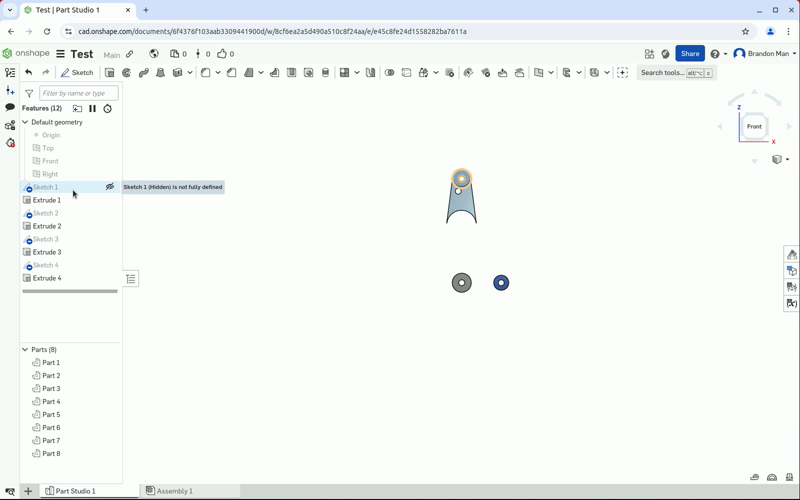
click(73, 189)
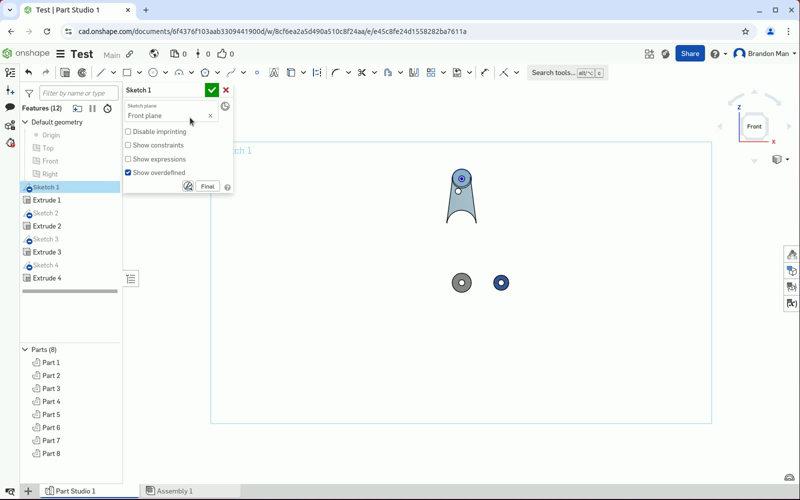
mouse_move(229, 92)
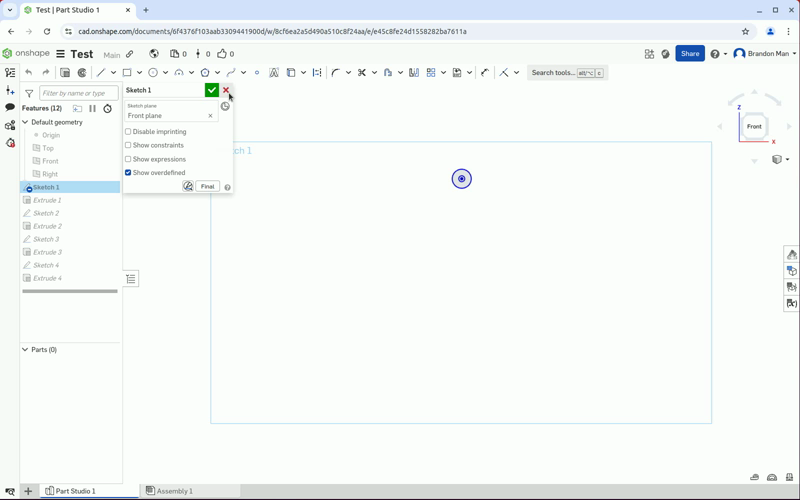
click(229, 92)
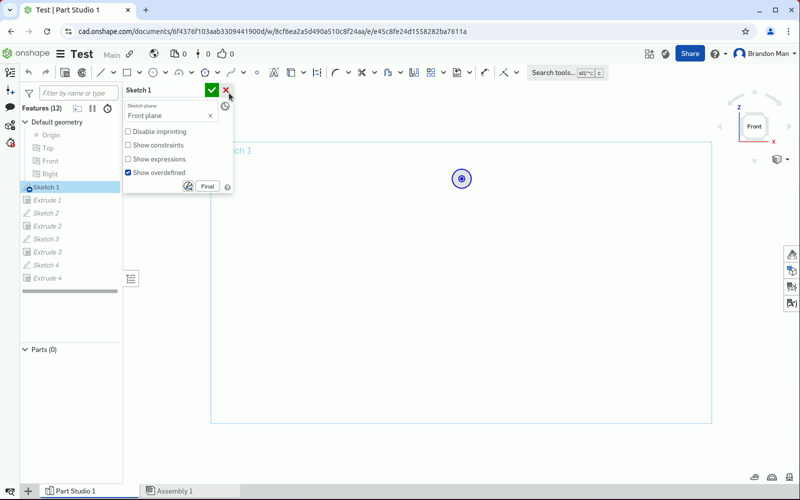
key(shift+s)
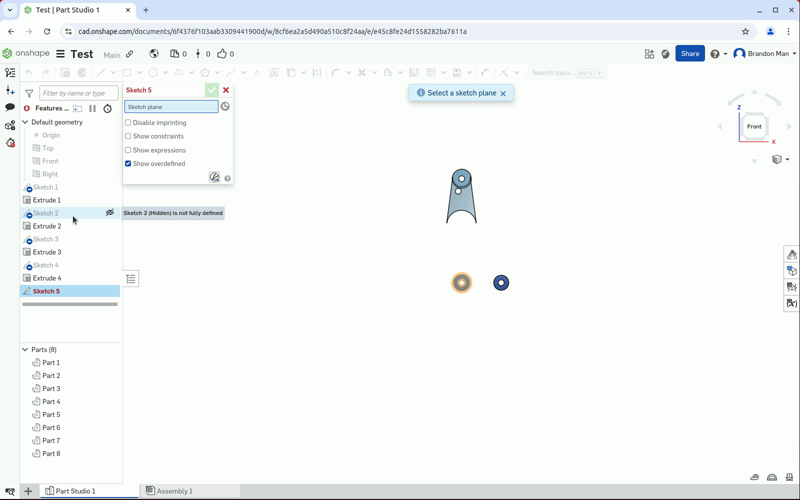
scroll(3)
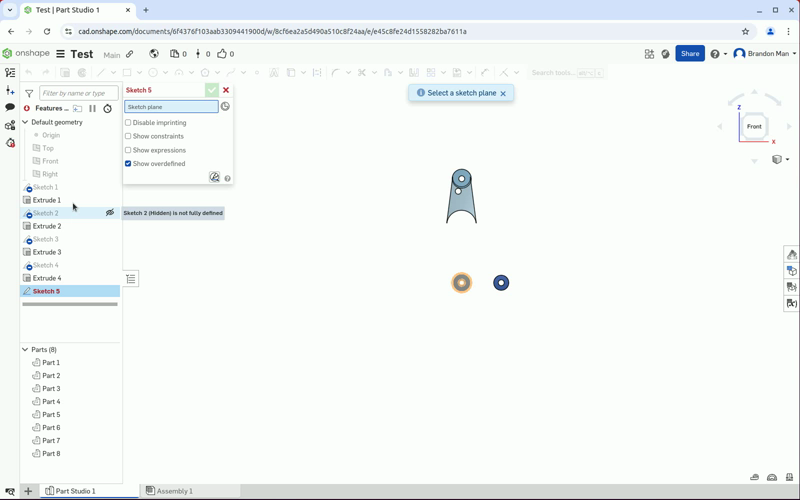
mouse_move(73, 163)
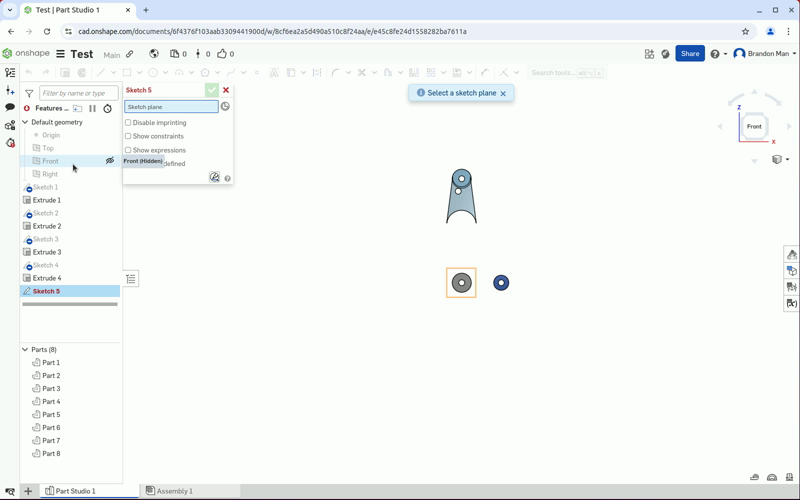
click(73, 163)
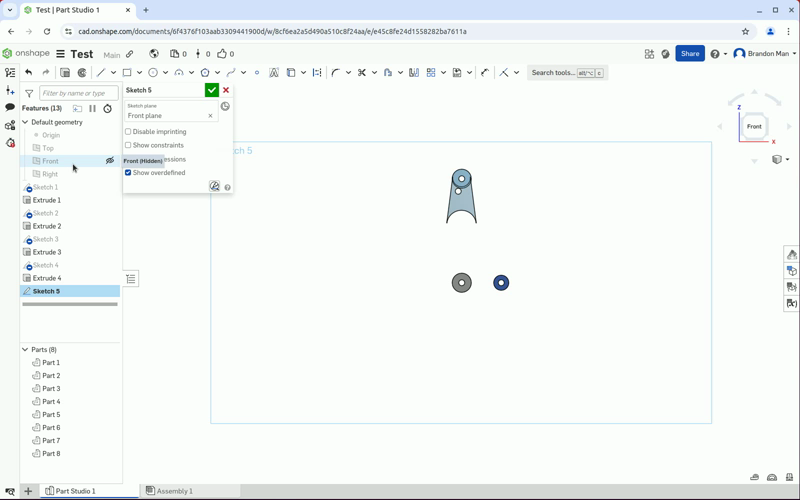
mouse_move(73, 352)
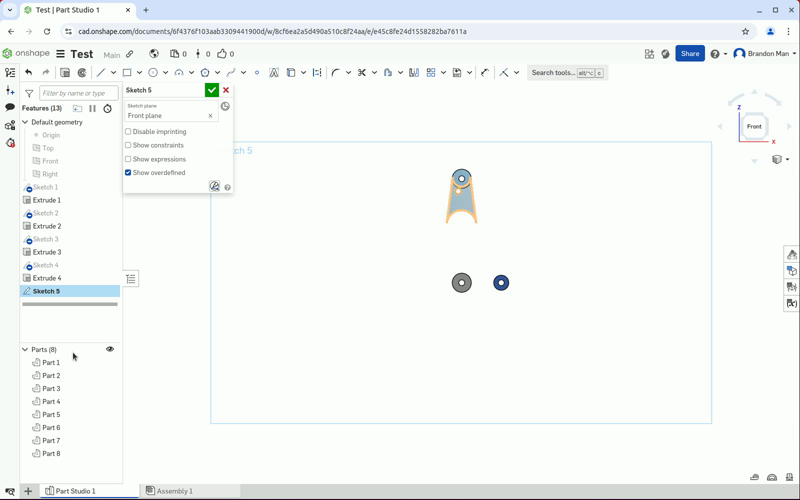
key(y)
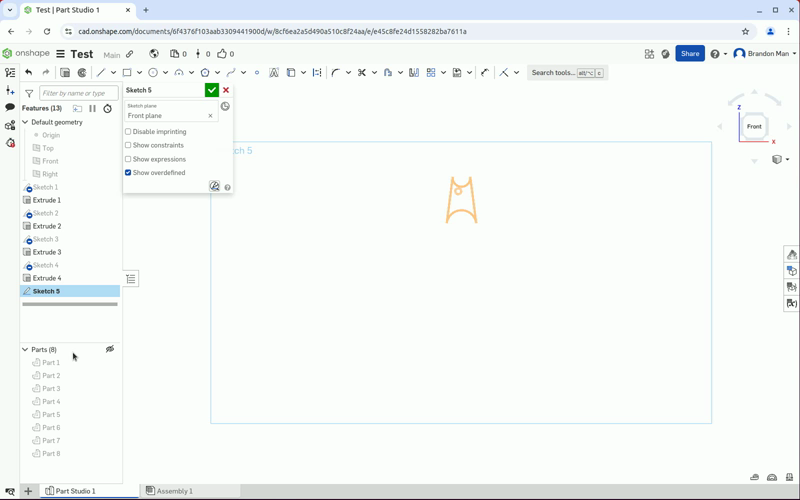
key(c)
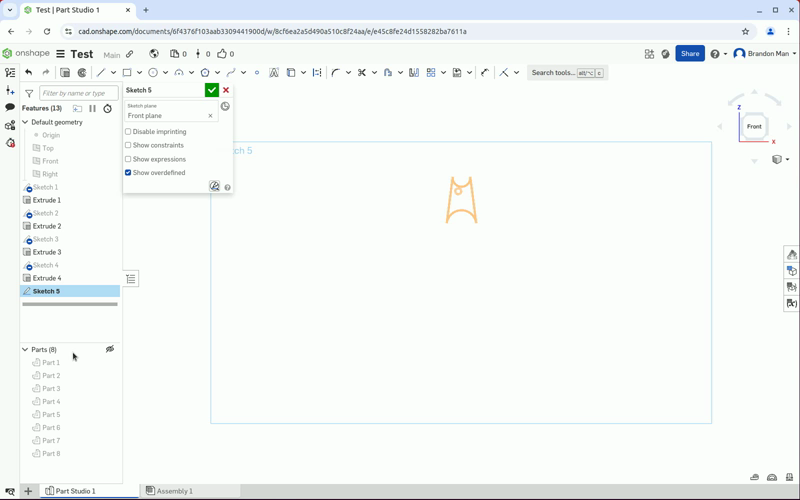
key_down(shift)
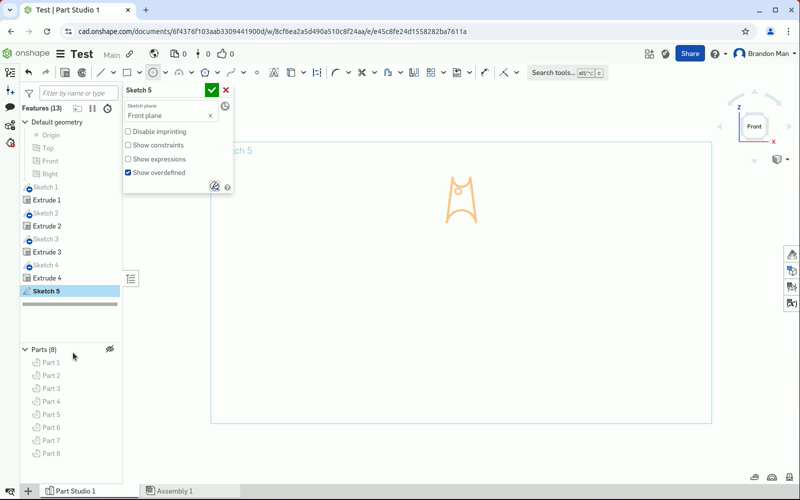
mouse_move(461, 225)
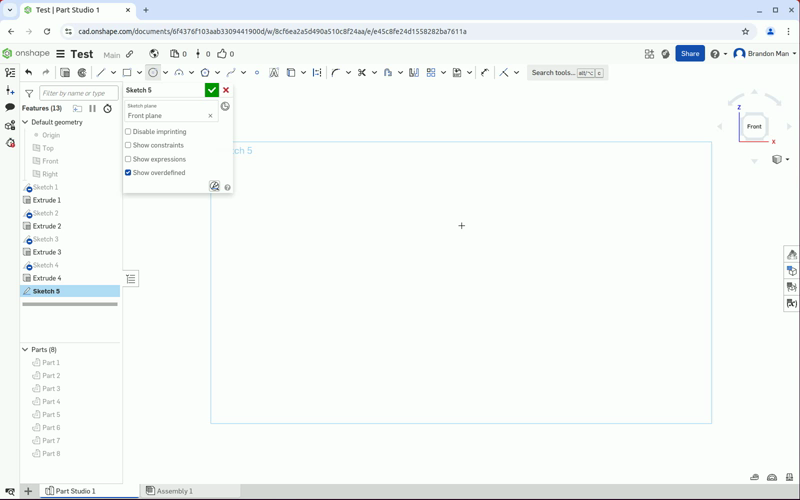
click(461, 225)
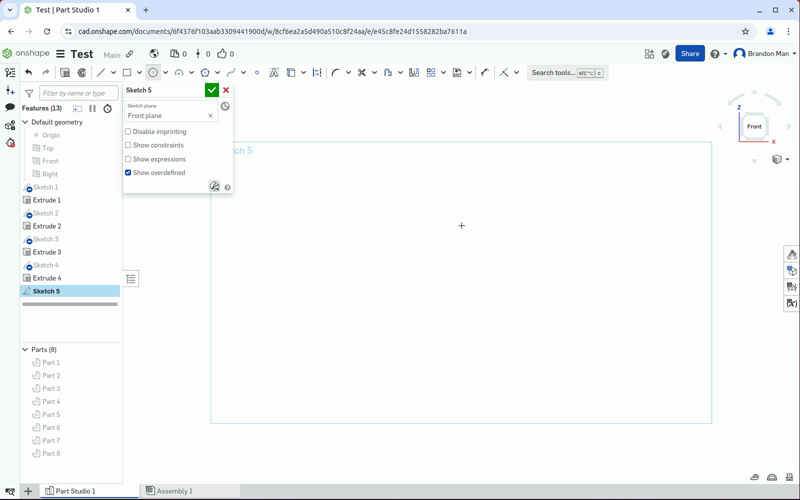
key_up(shift)
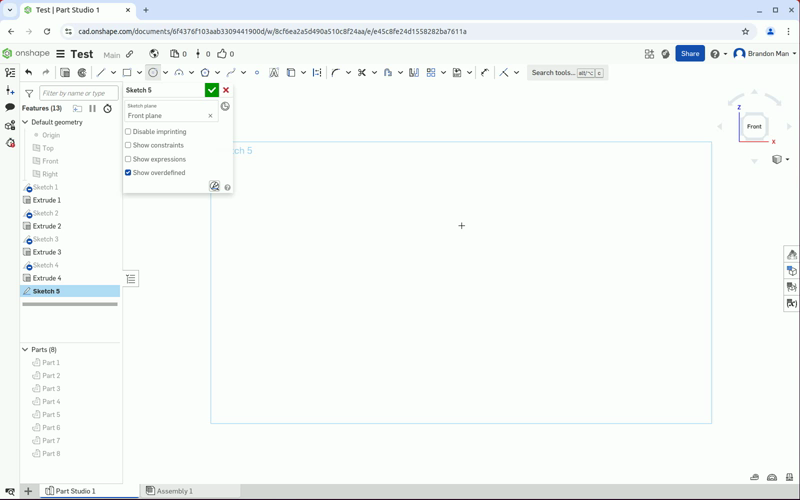
mouse_move(477, 225)
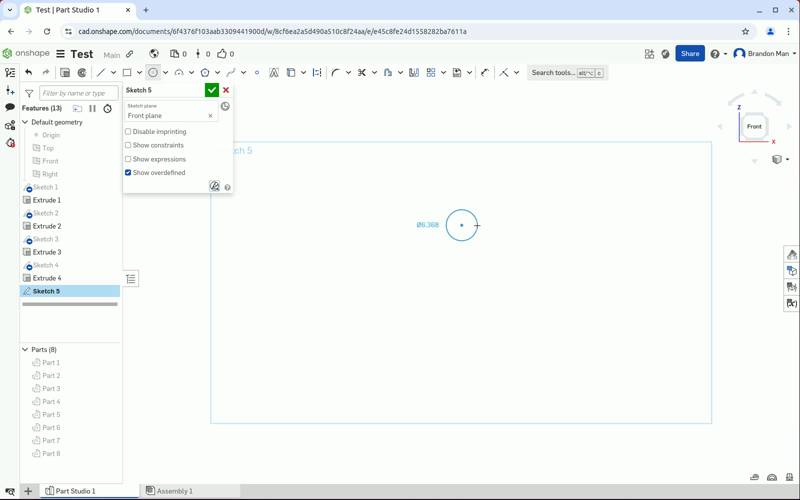
click(477, 225)
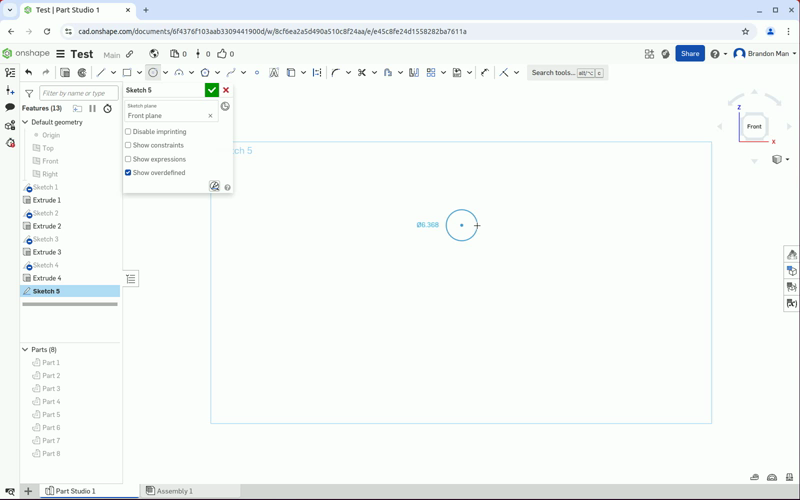
key(esc)
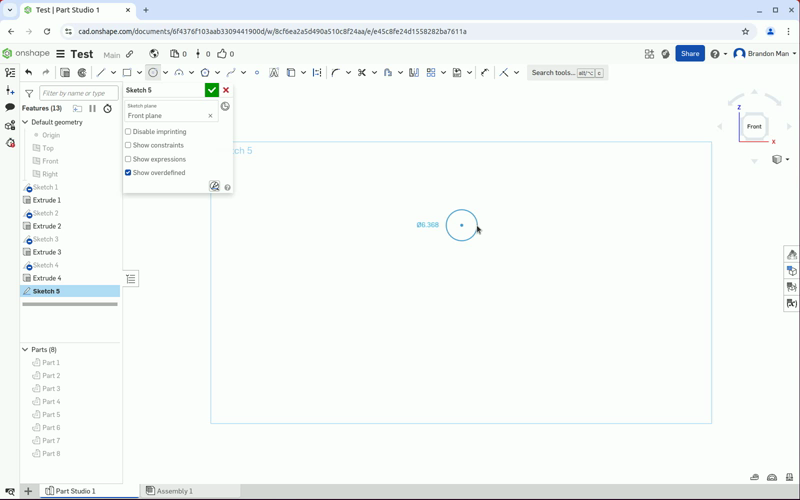
key(c)
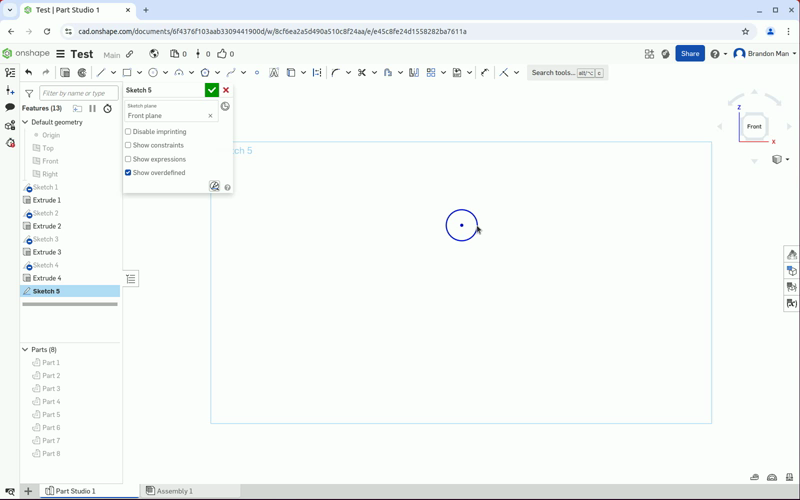
key_down(shift)
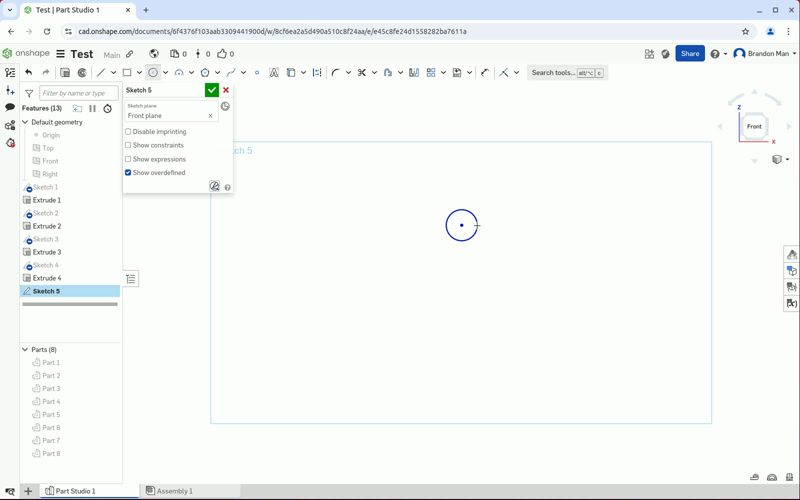
mouse_move(461, 225)
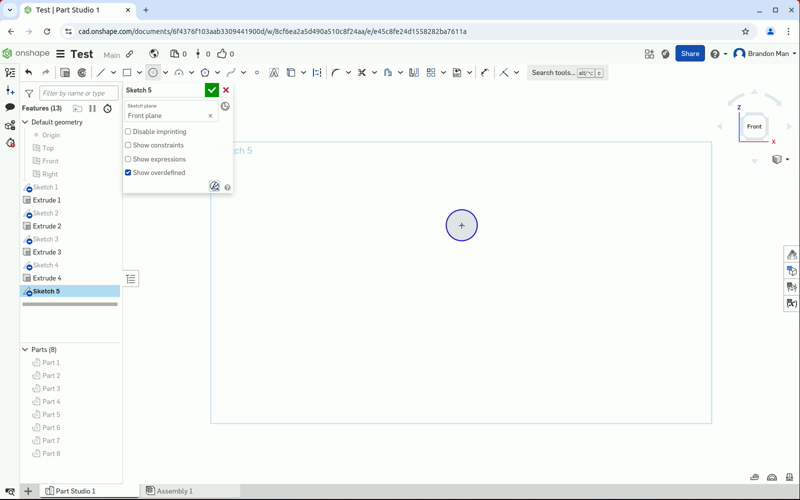
click(461, 225)
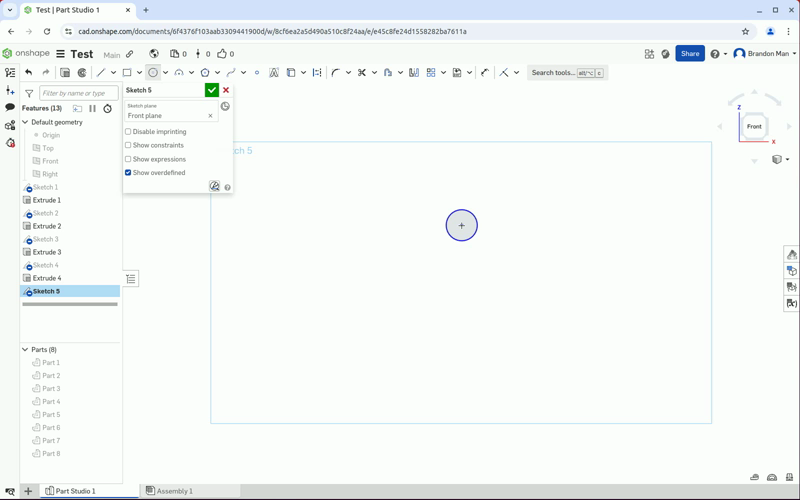
key_up(shift)
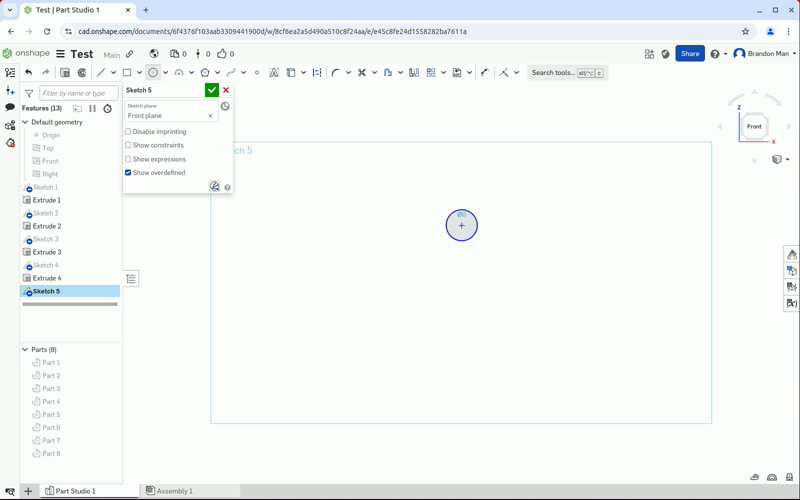
mouse_move(465, 225)
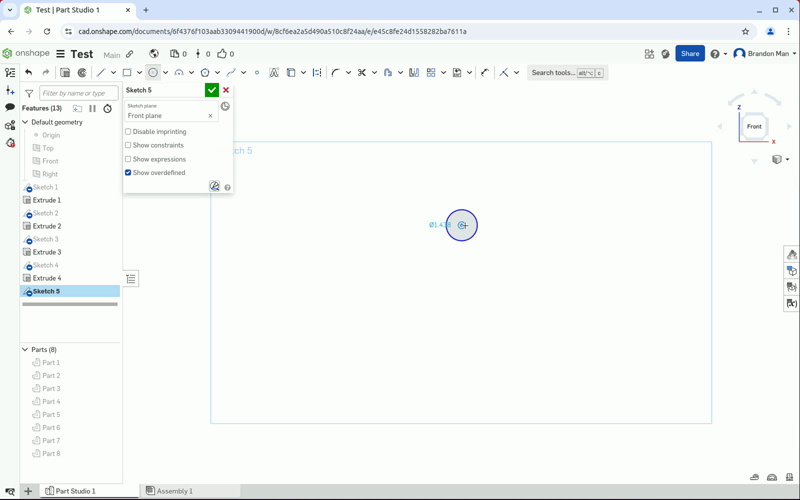
scroll(6)
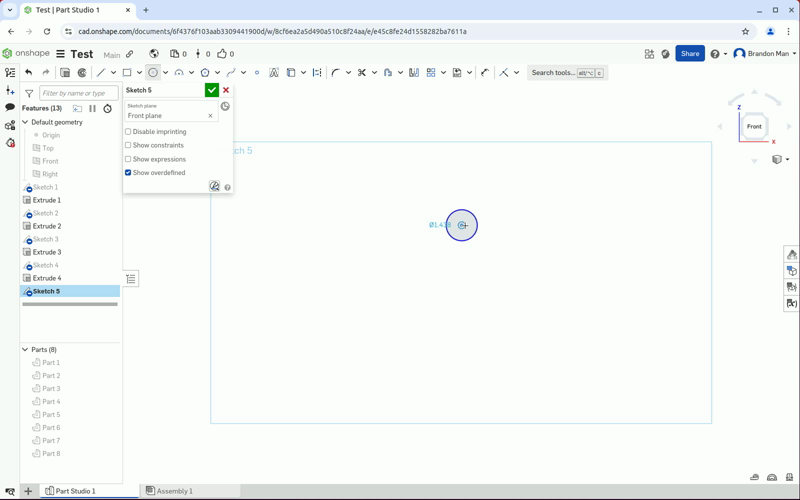
scroll(6)
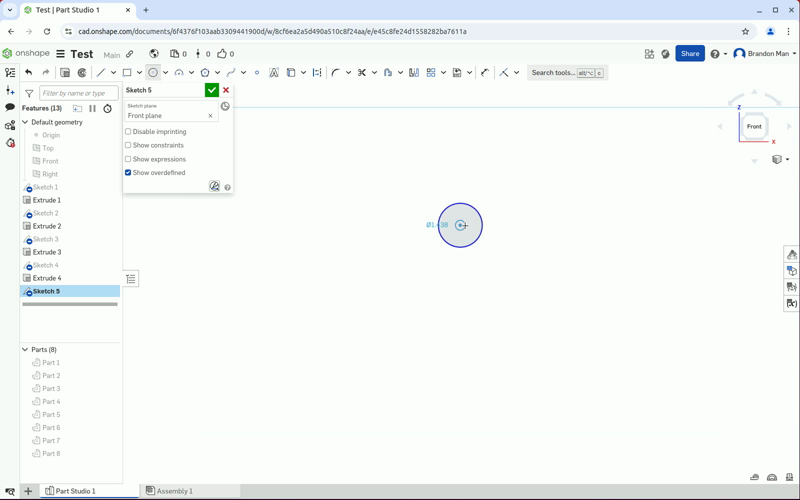
scroll(6)
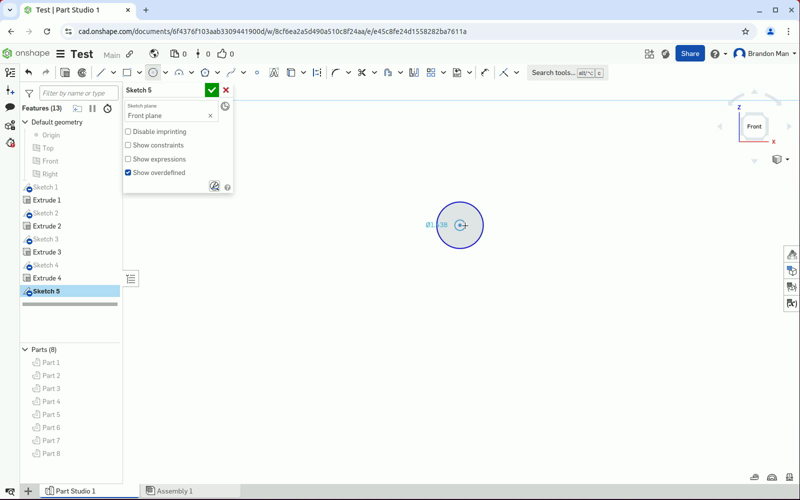
scroll(6)
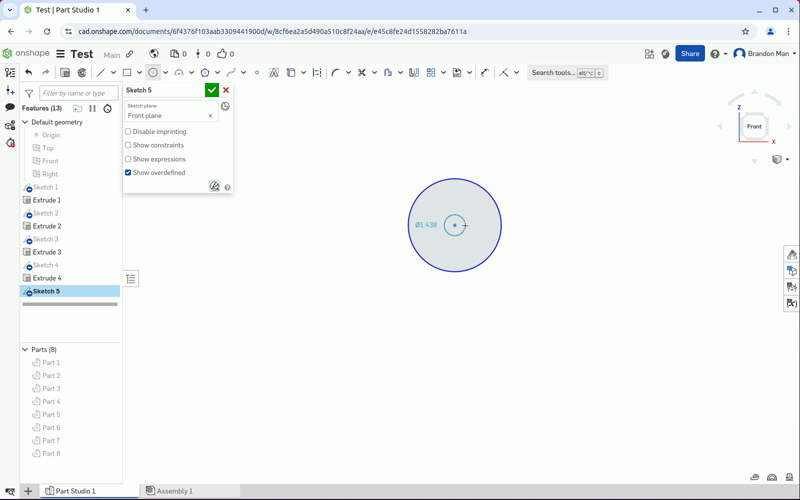
scroll(6)
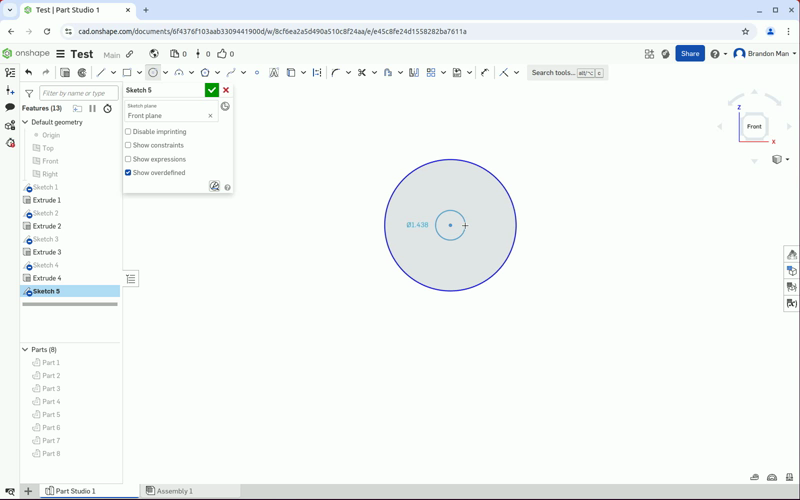
scroll(6)
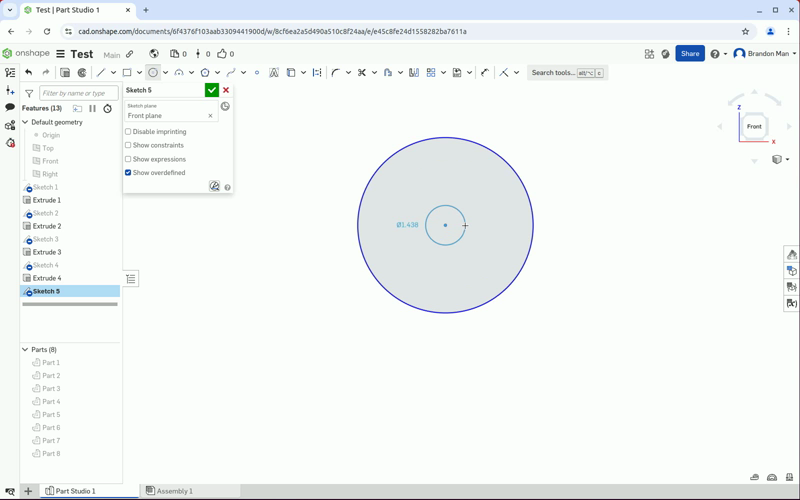
scroll(6)
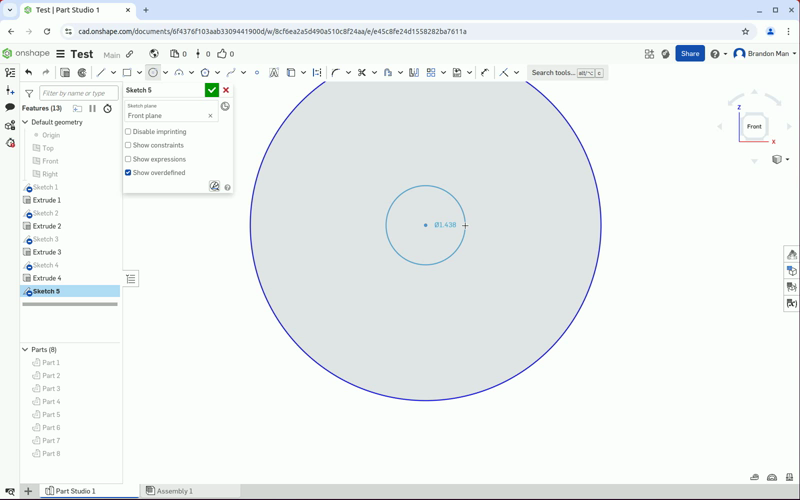
click(465, 225)
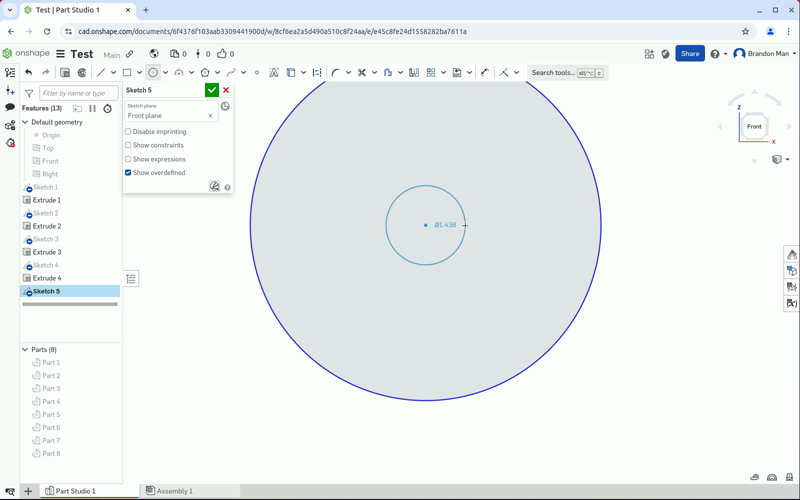
scroll(-6)
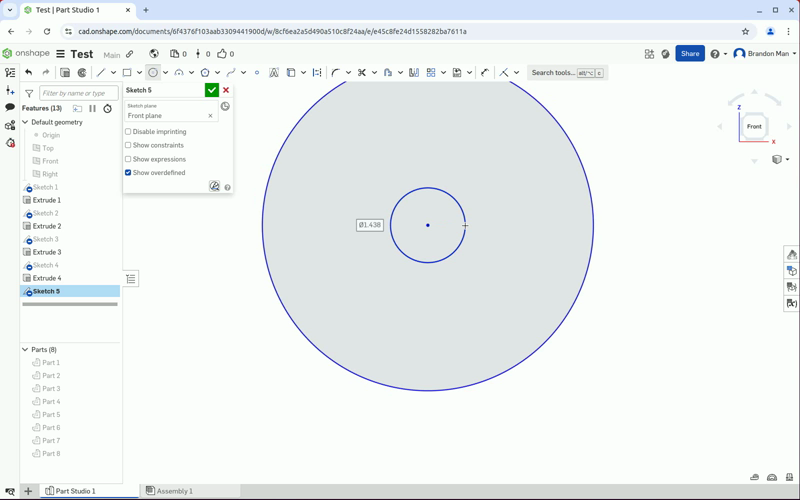
scroll(-6)
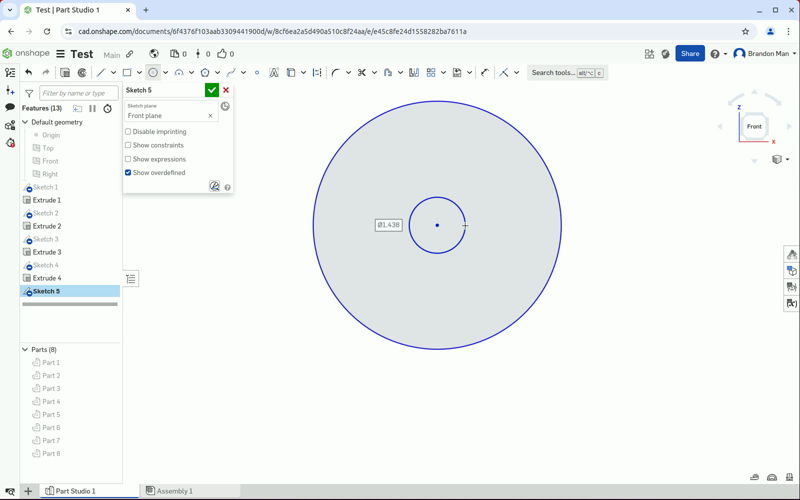
scroll(-6)
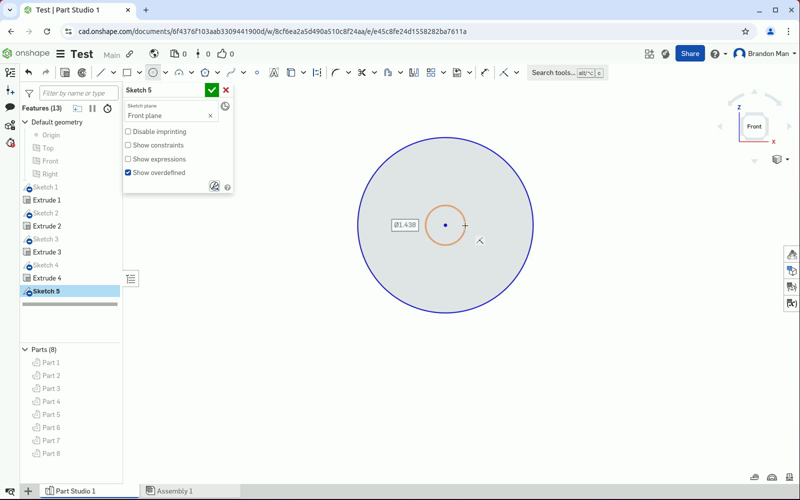
scroll(-6)
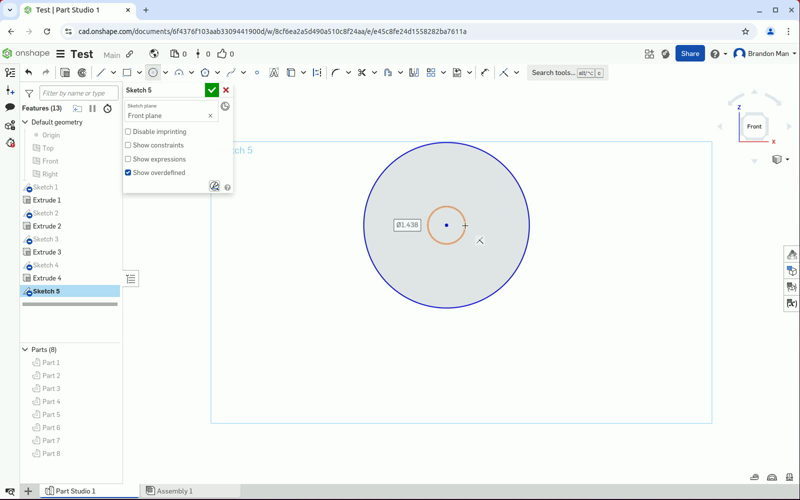
scroll(-6)
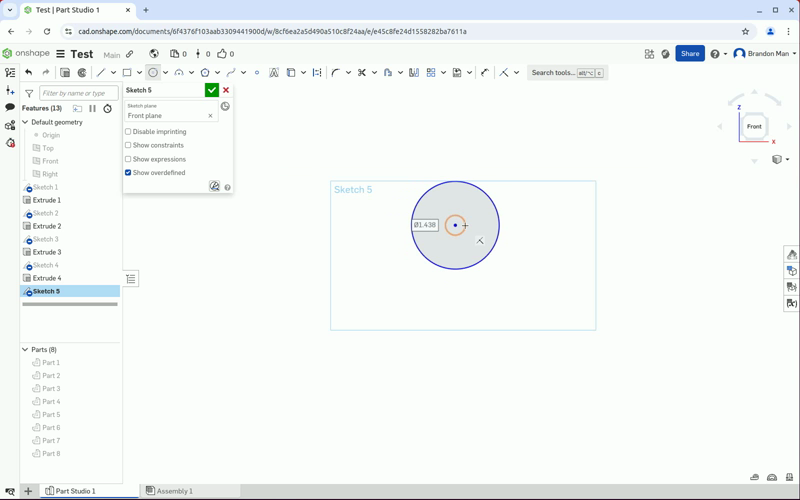
scroll(-6)
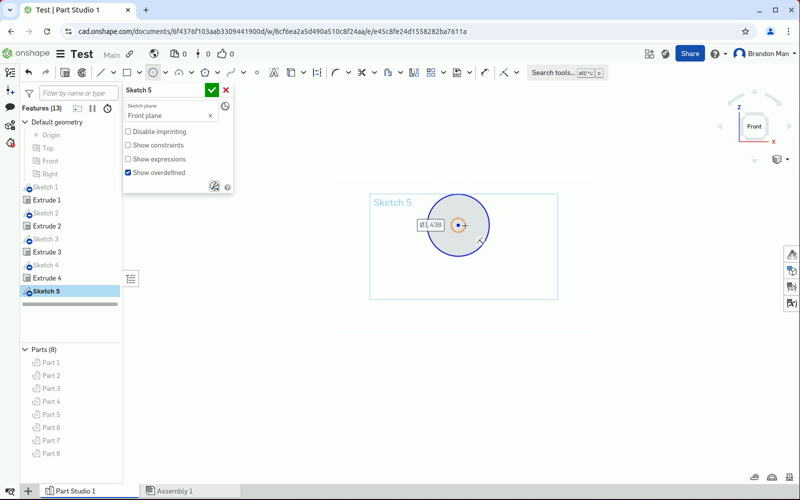
scroll(-6)
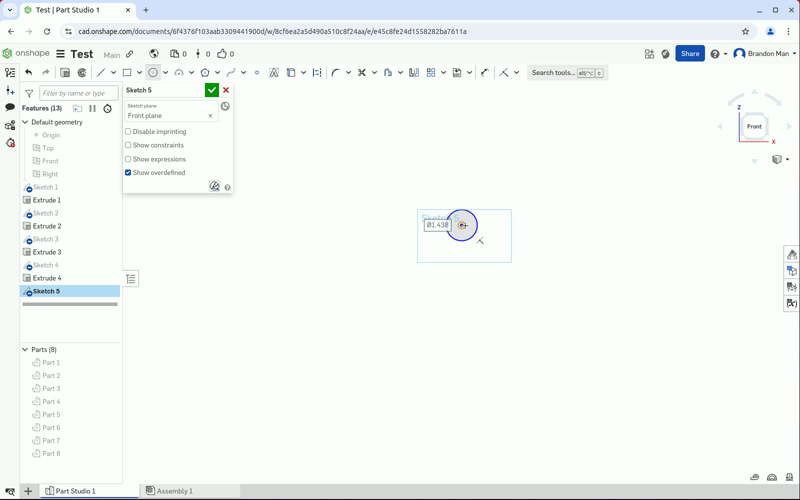
key(esc)
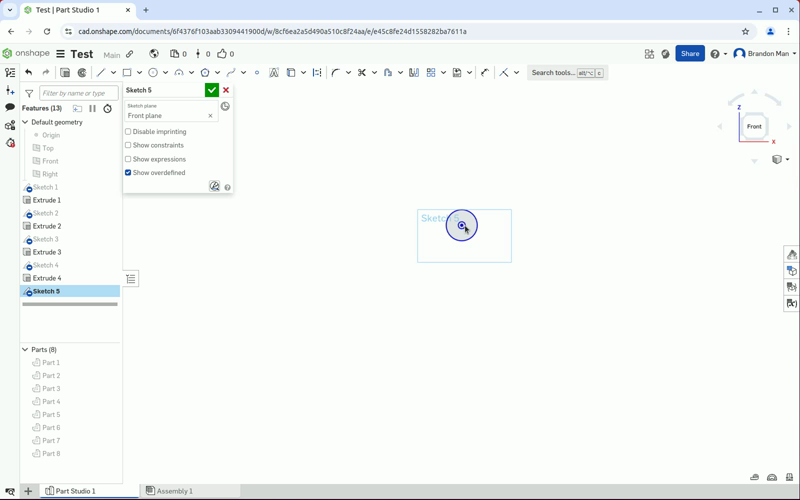
mouse_move(466, 215)
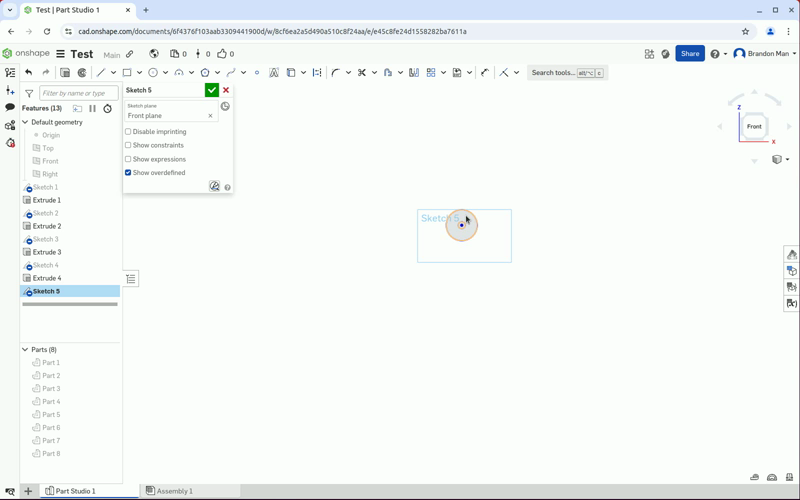
scroll(6)
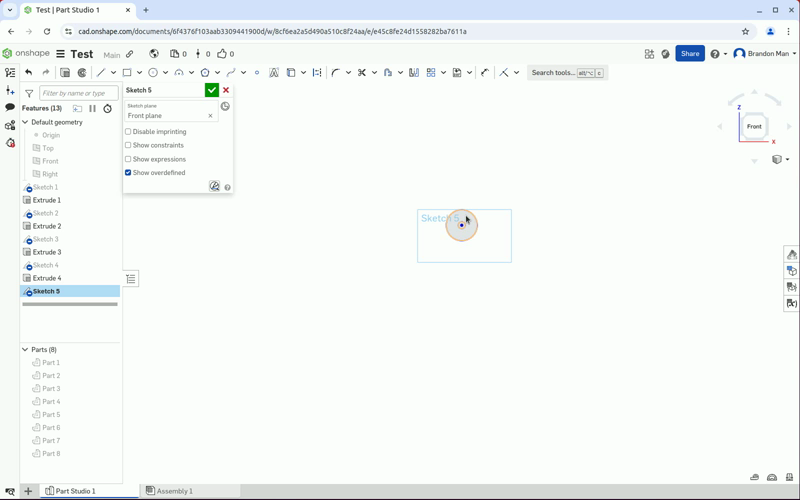
scroll(6)
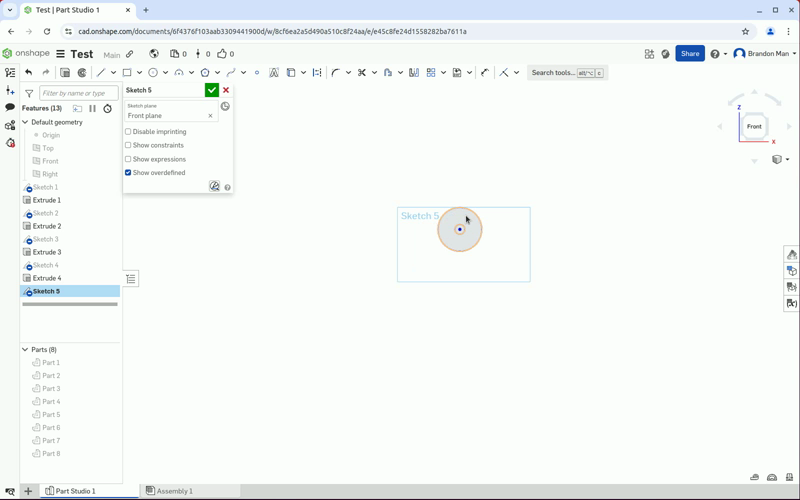
scroll(6)
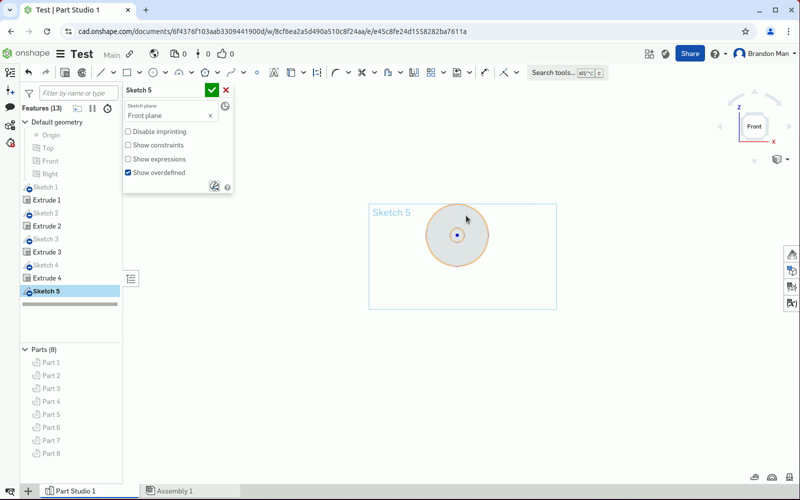
scroll(6)
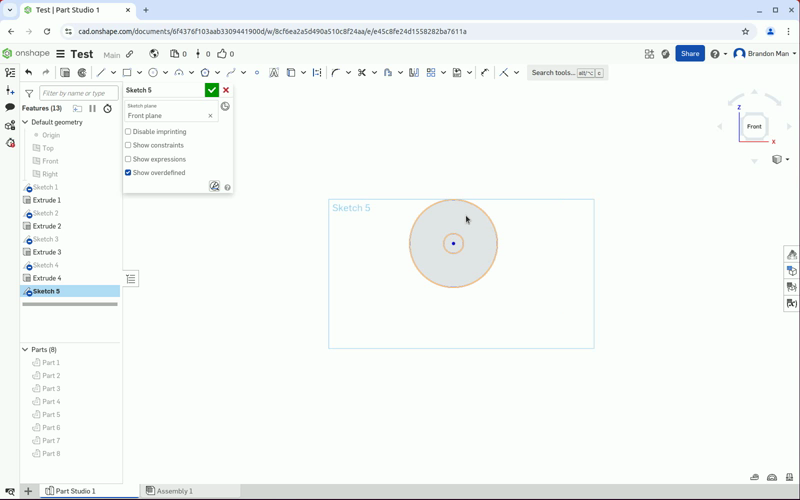
scroll(6)
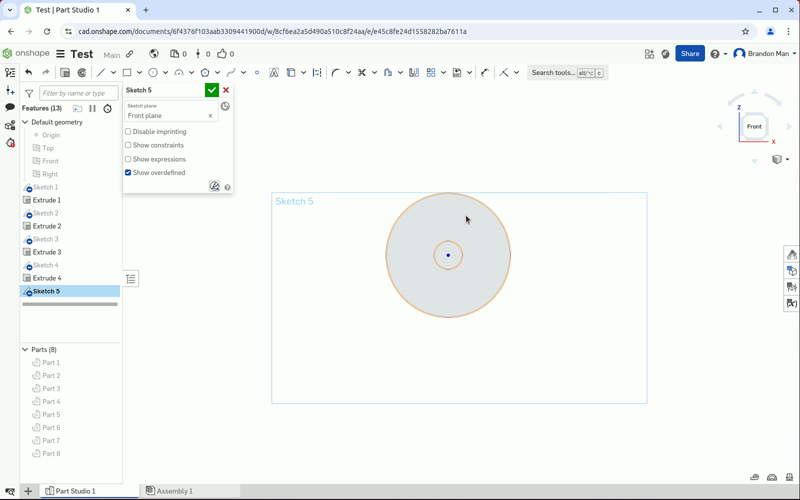
scroll(6)
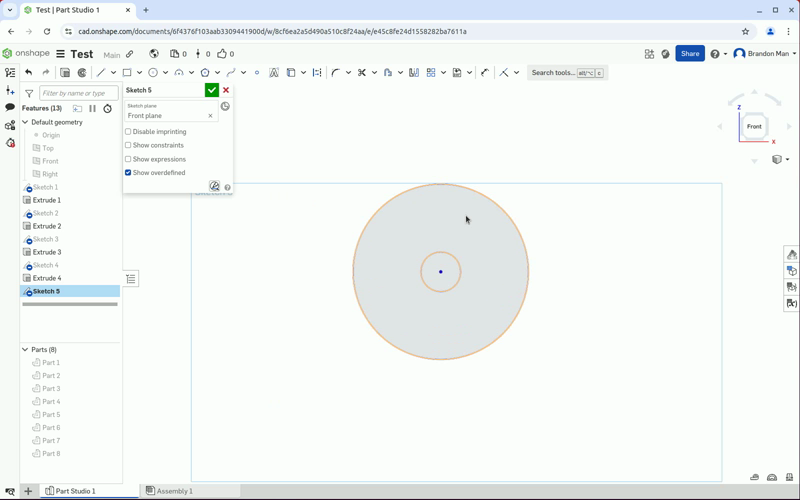
scroll(6)
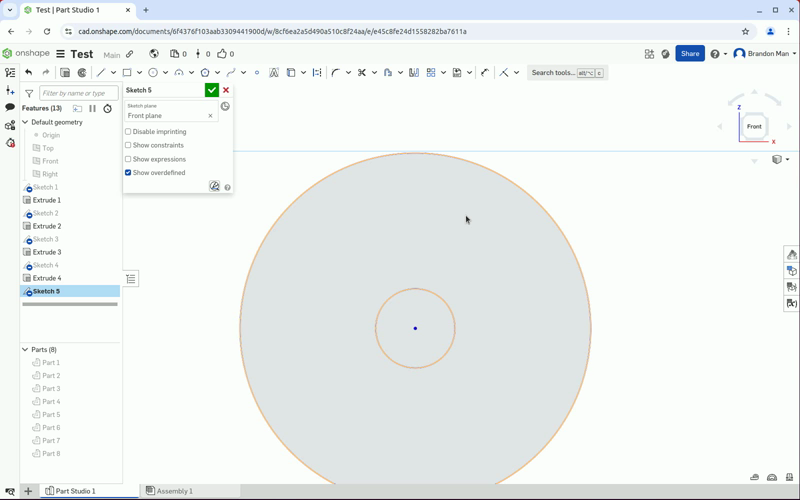
click(466, 215)
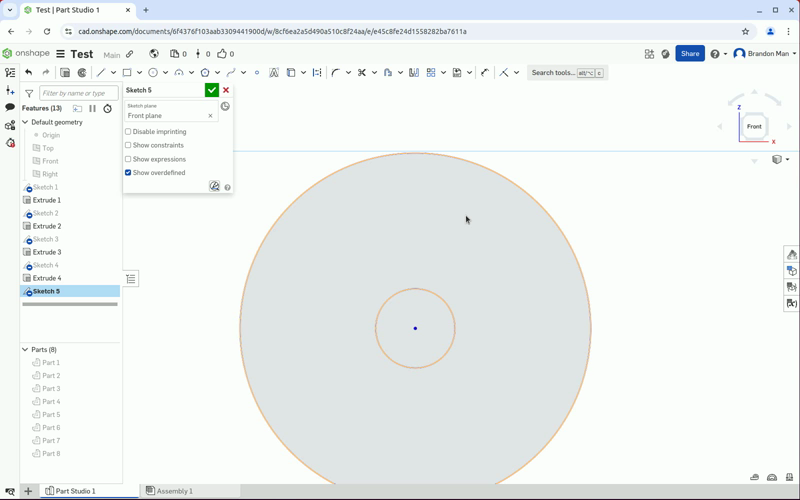
scroll(-6)
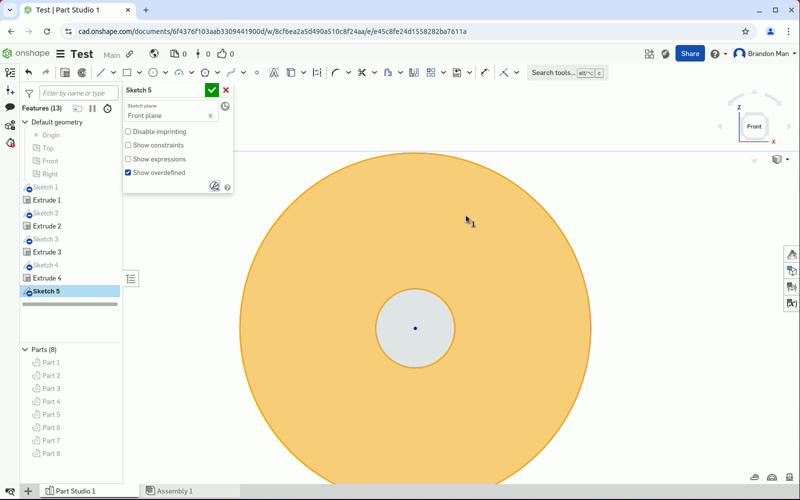
scroll(-6)
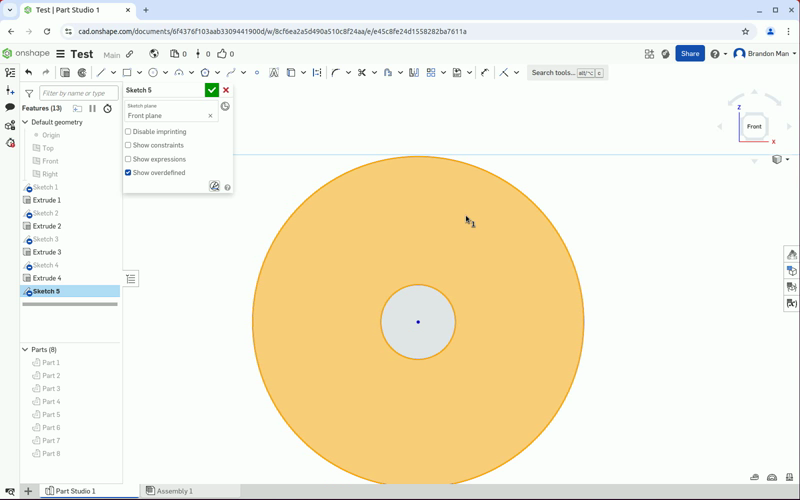
scroll(-6)
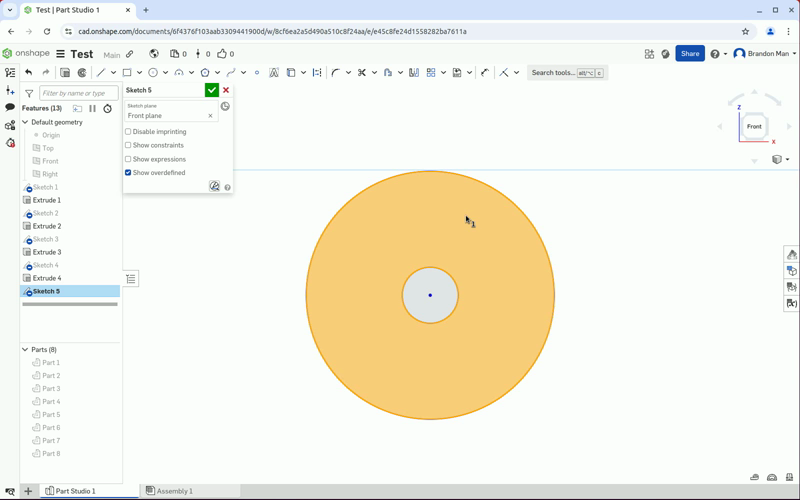
scroll(-6)
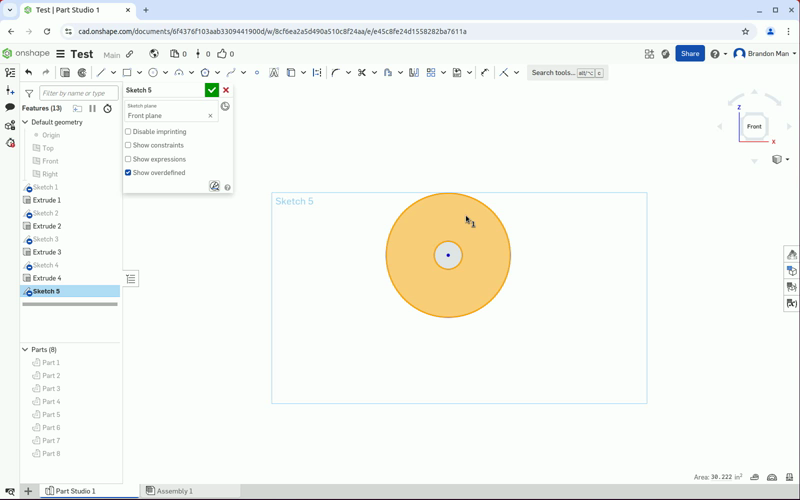
scroll(-6)
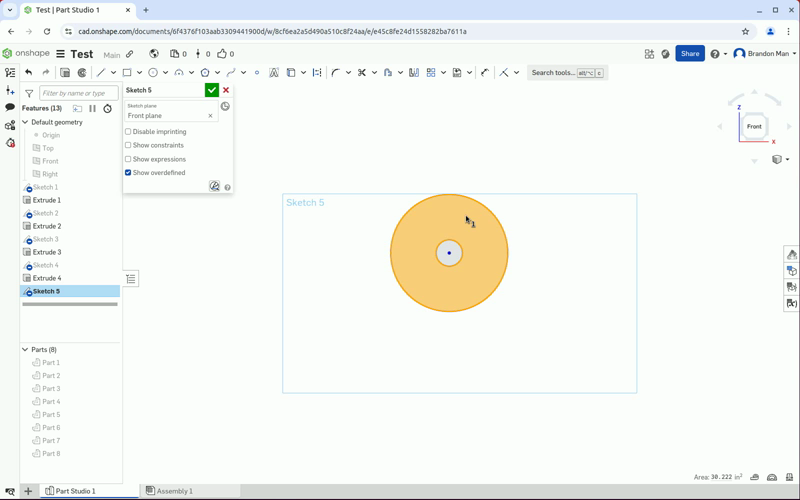
scroll(-6)
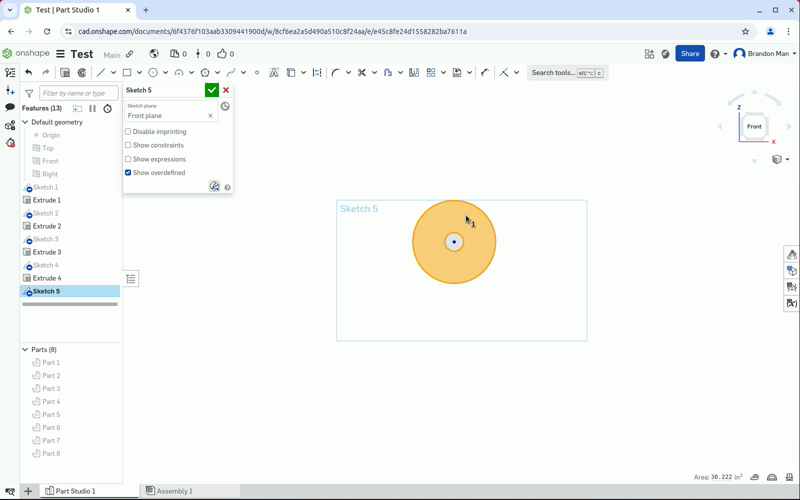
scroll(-6)
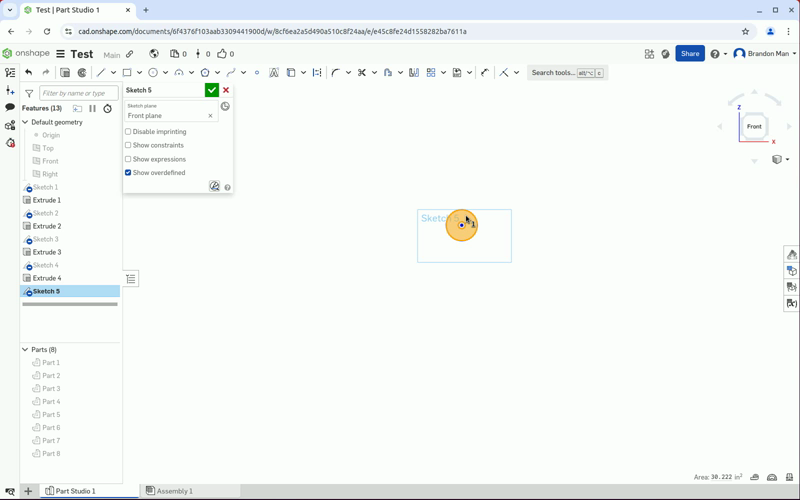
mouse_move(73, 352)
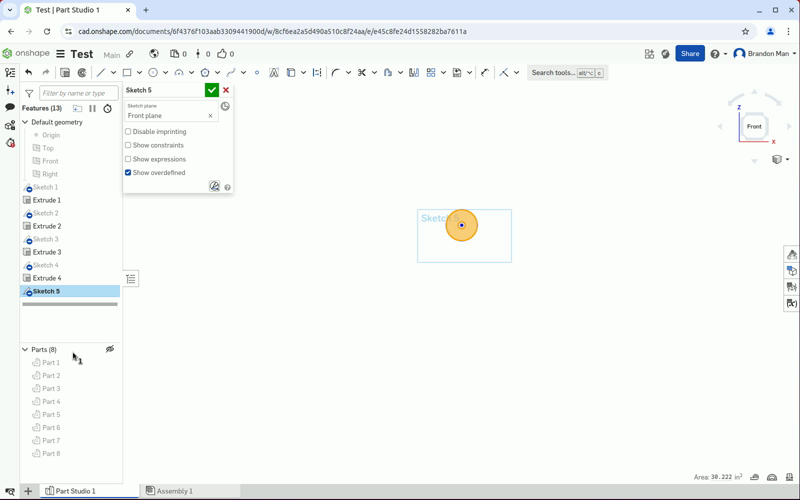
key(shift+y)
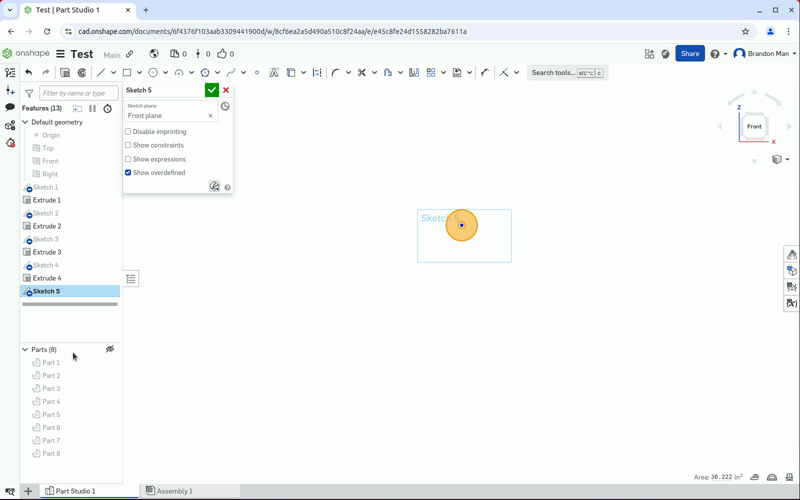
key(shift+e)
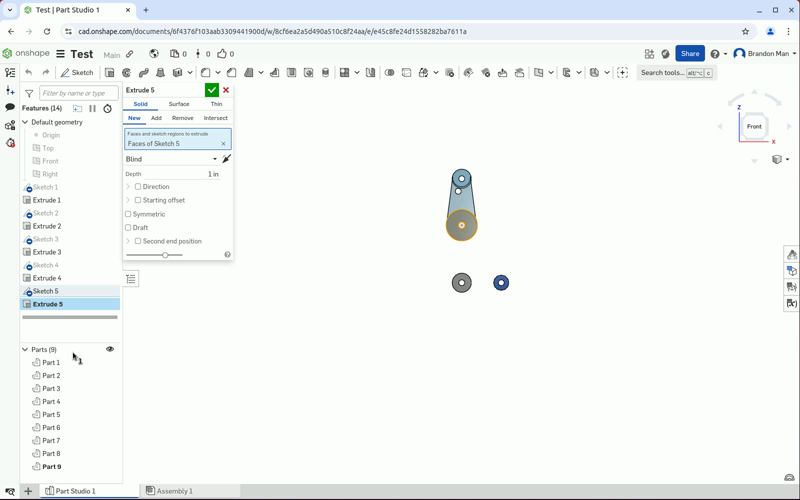
mouse_move(143, 106)
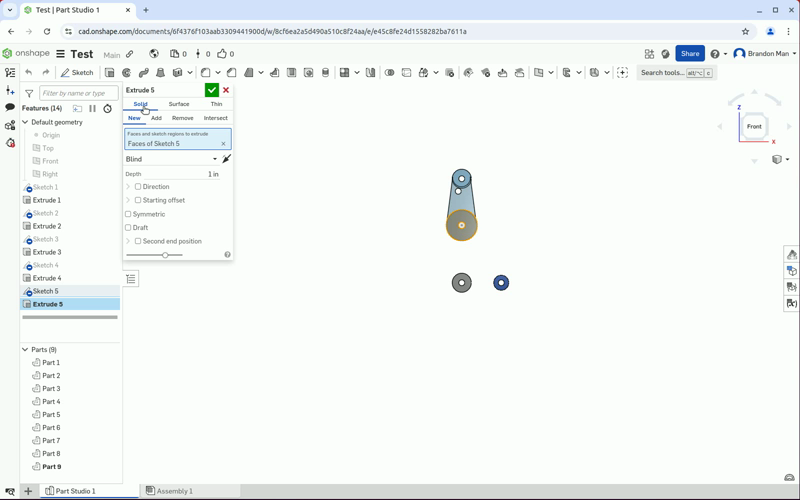
click(143, 106)
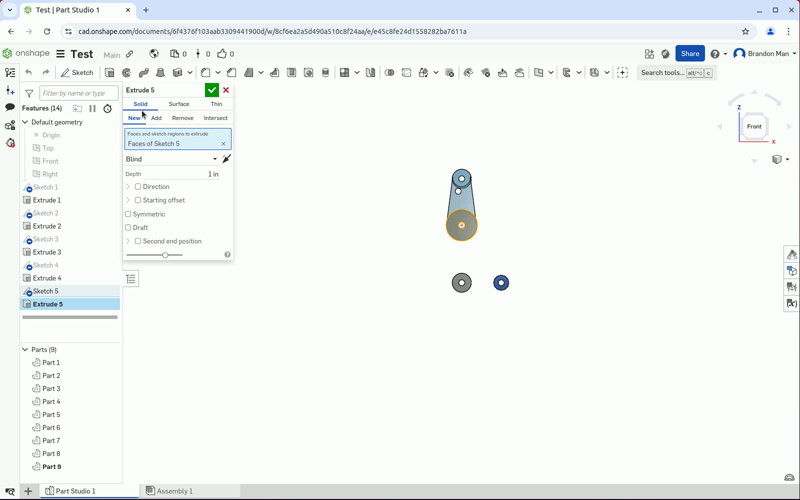
mouse_move(137, 120)
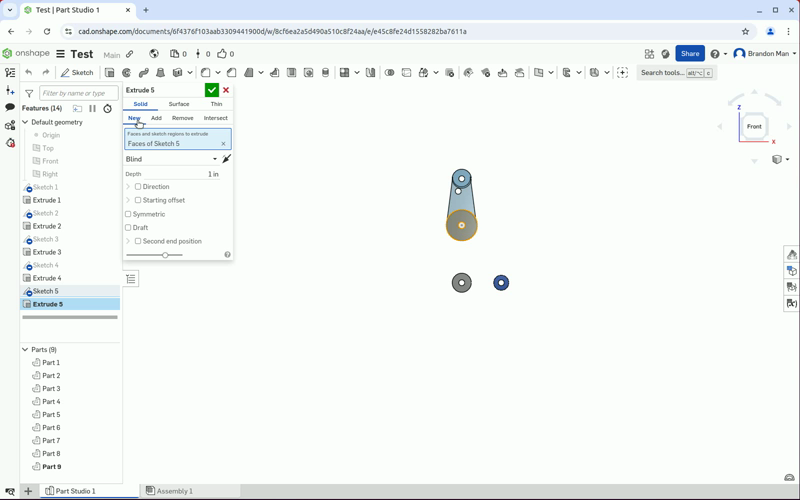
click(137, 120)
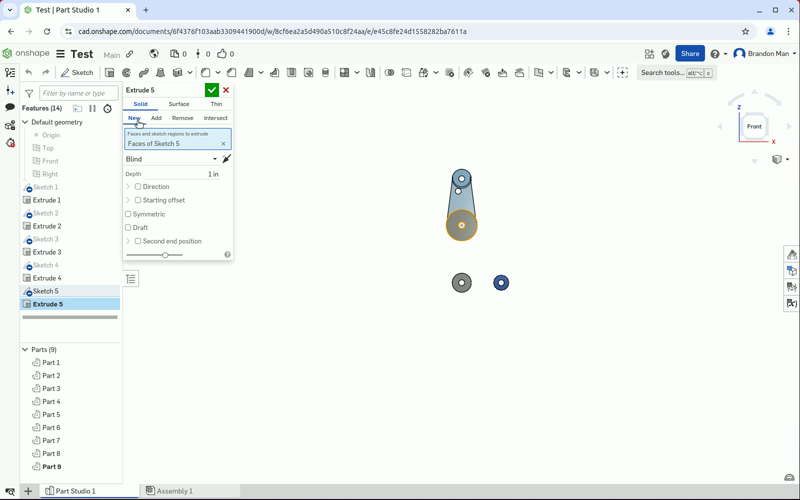
key(tab, 4)
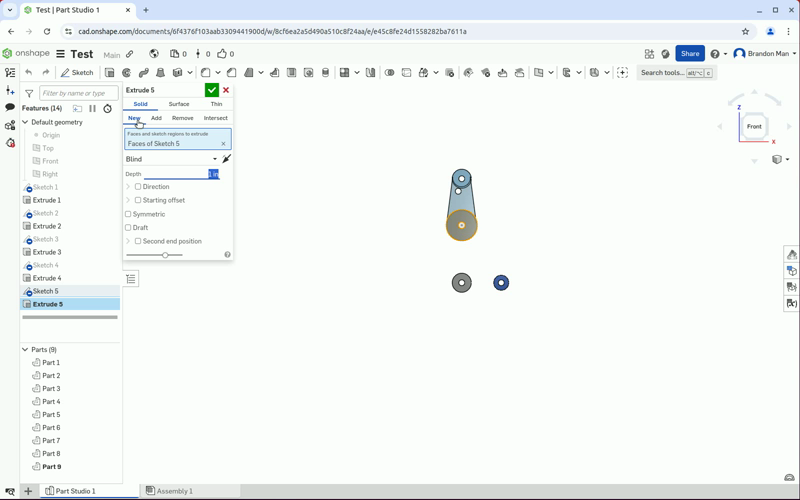
text(0.481)
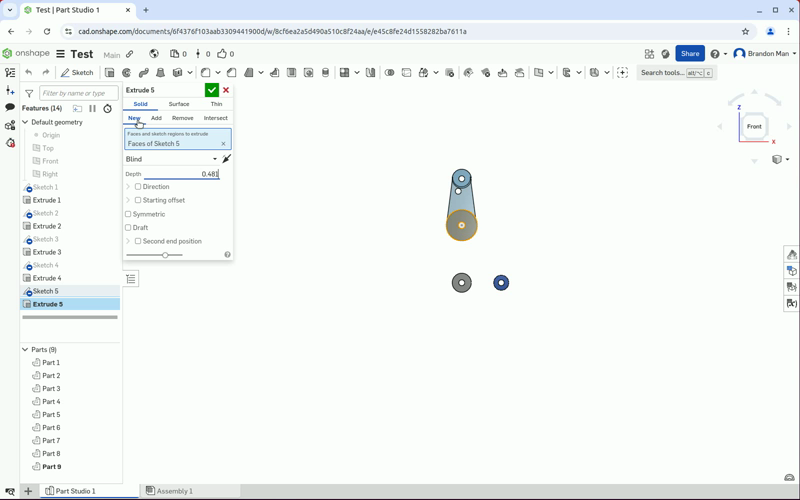
key(enter)
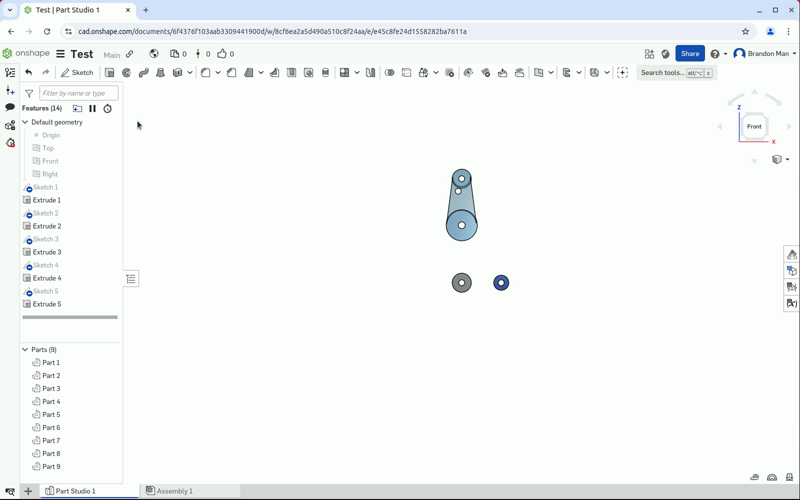
key(shift+h)
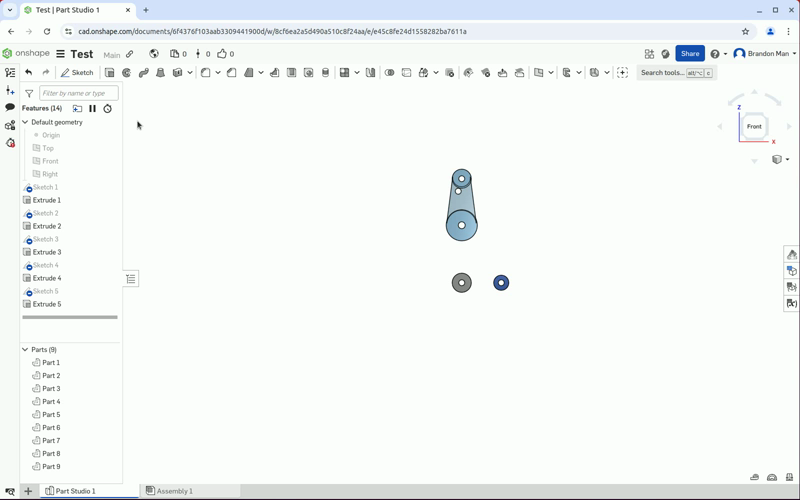
key(shift+h)
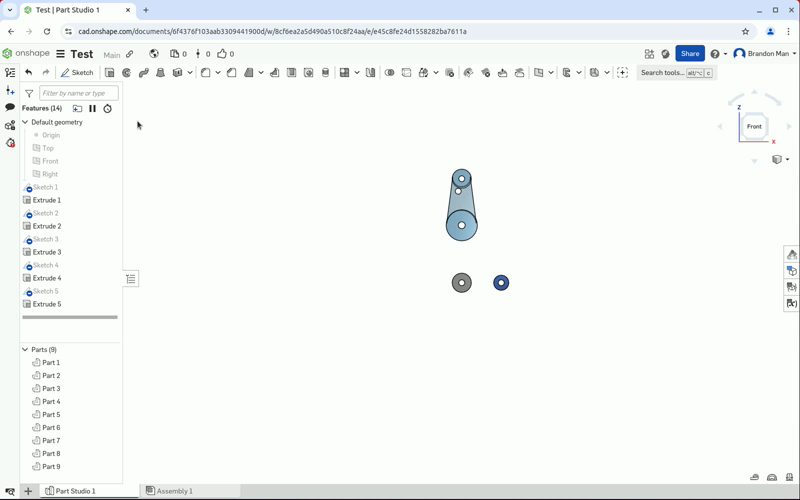
mouse_move(73, 189)
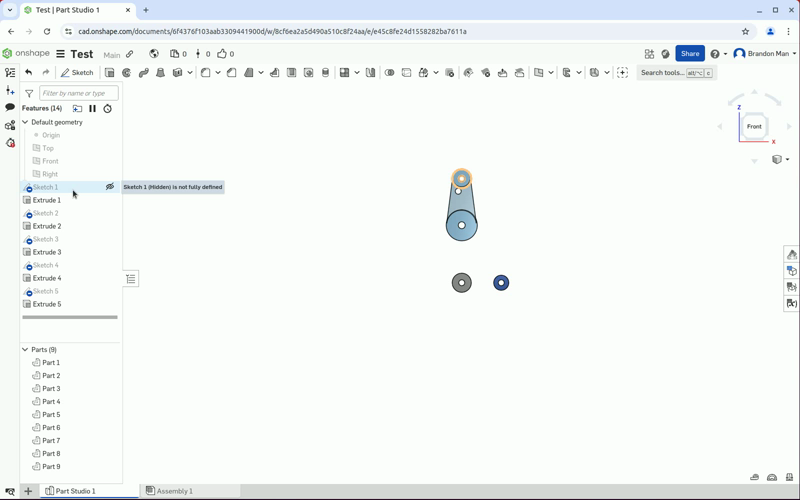
click(73, 189)
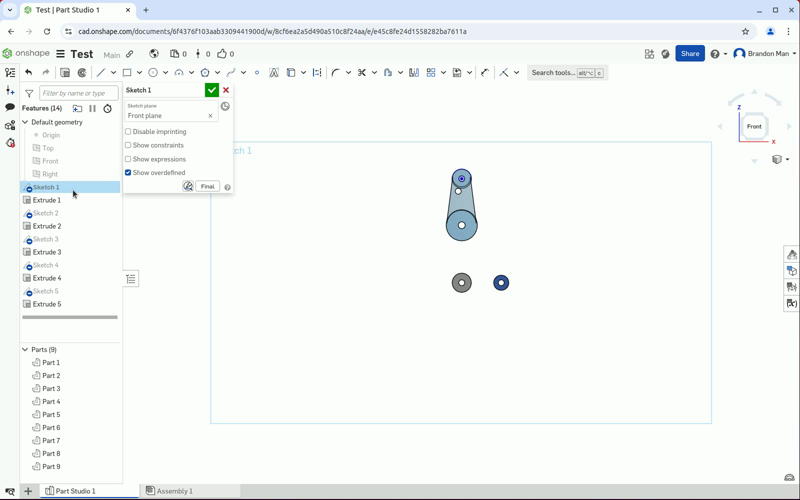
mouse_move(229, 92)
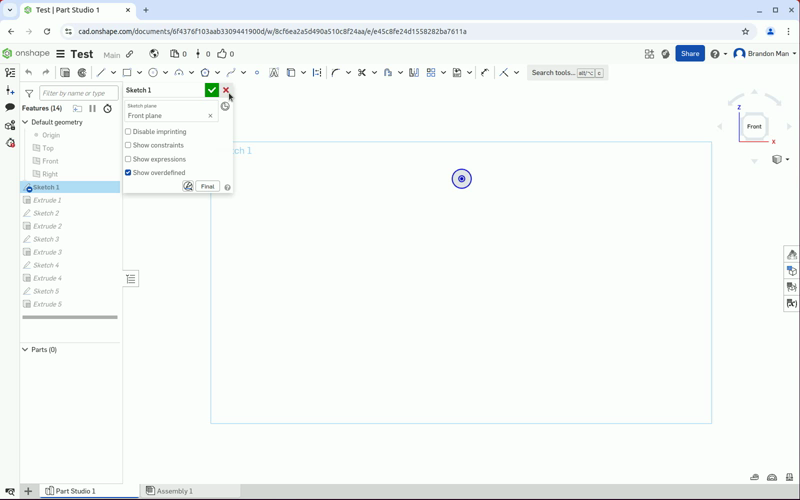
click(229, 92)
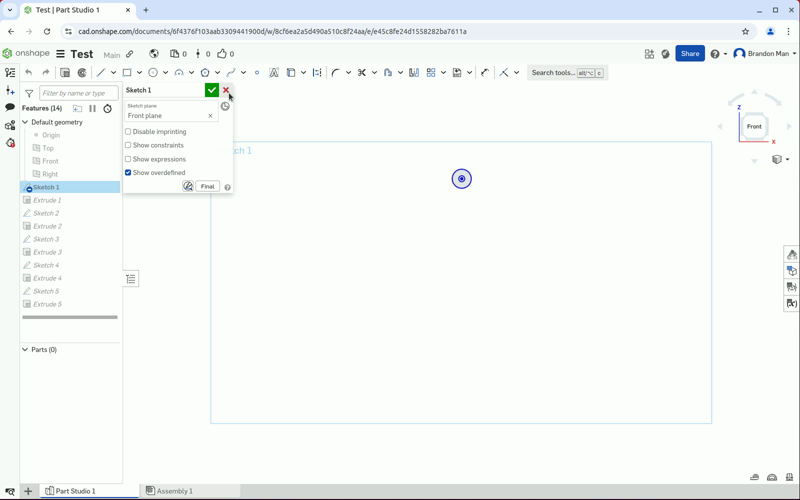
key(shift+s)
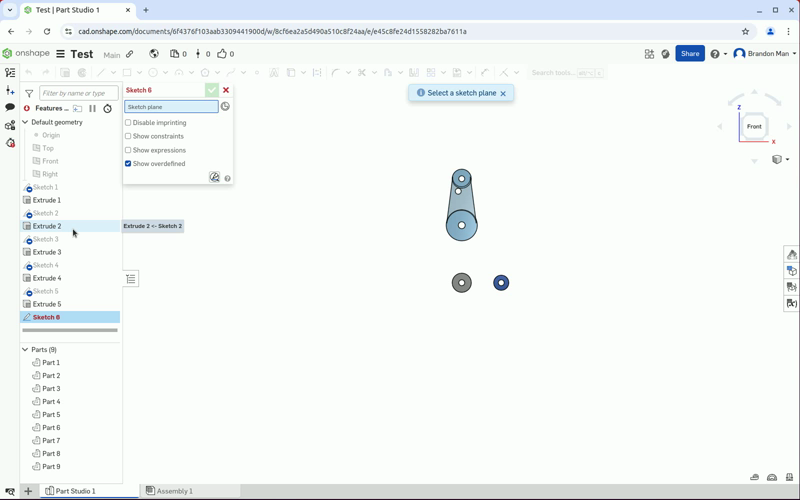
scroll(3)
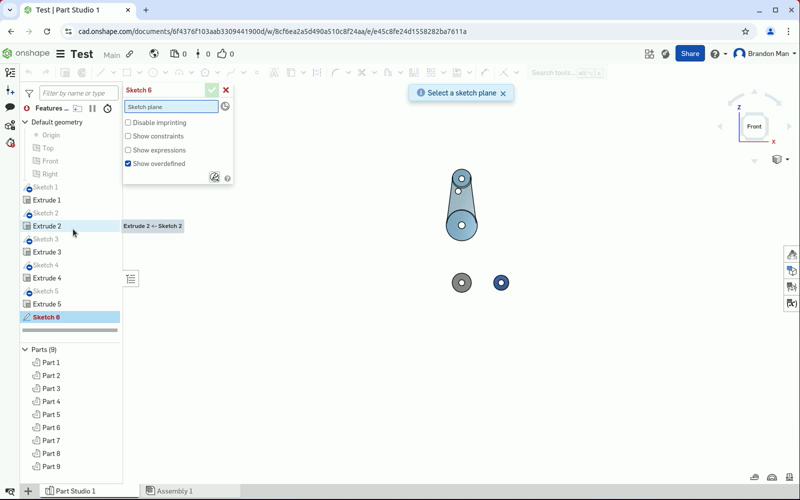
mouse_move(73, 163)
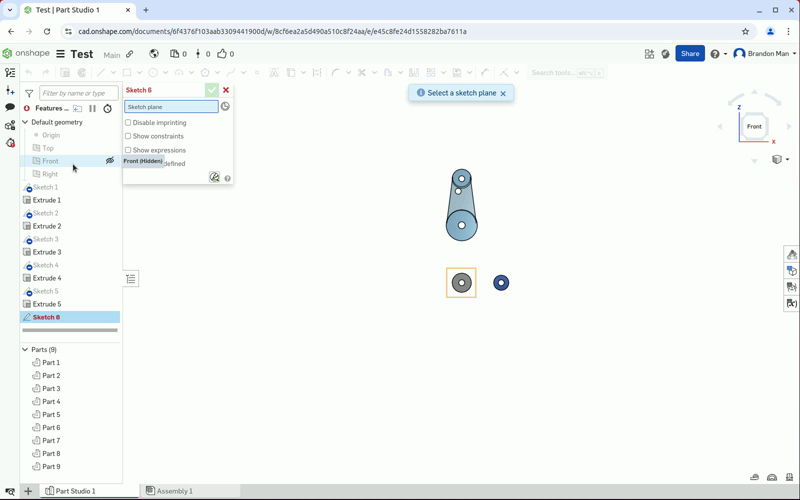
click(73, 163)
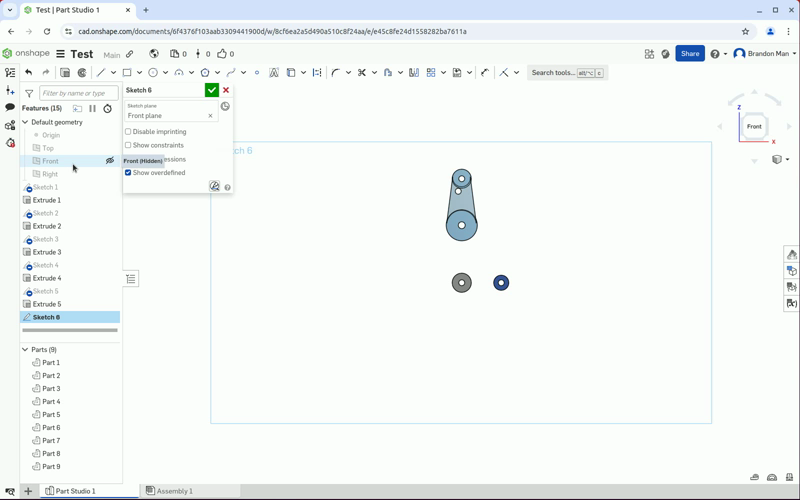
mouse_move(73, 352)
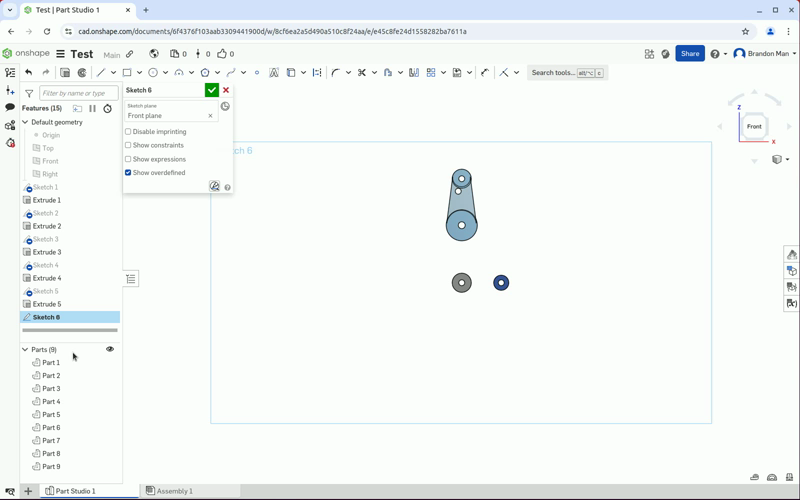
key(y)
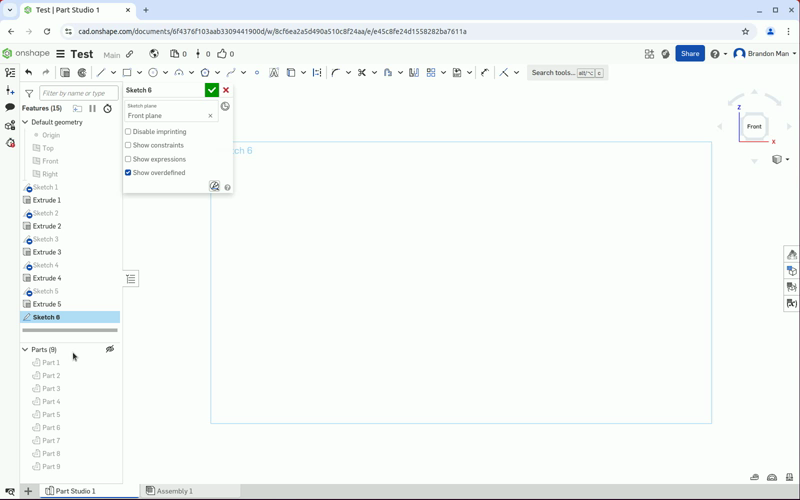
key(l)
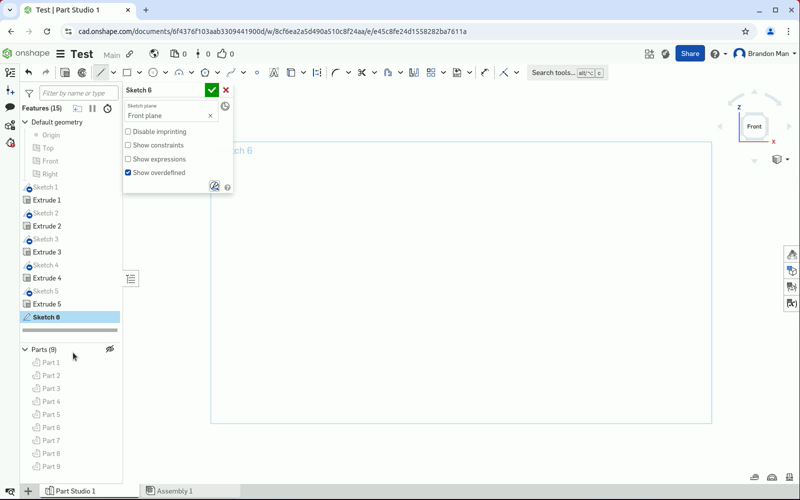
key_down(shift)
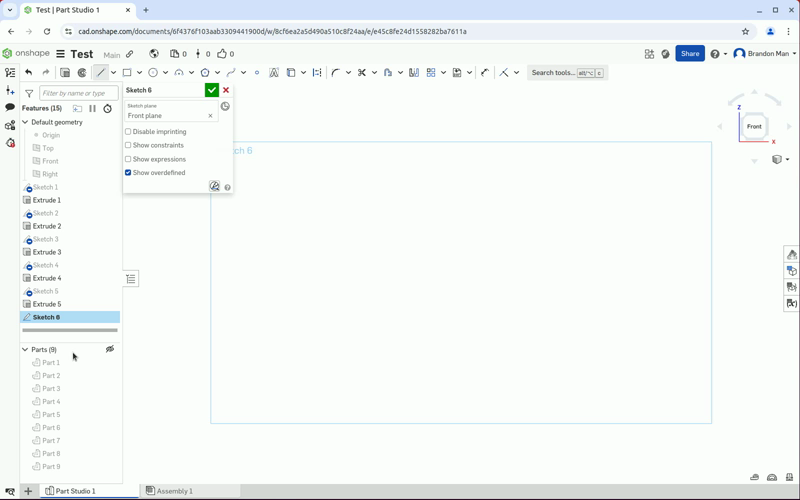
mouse_move(446, 226)
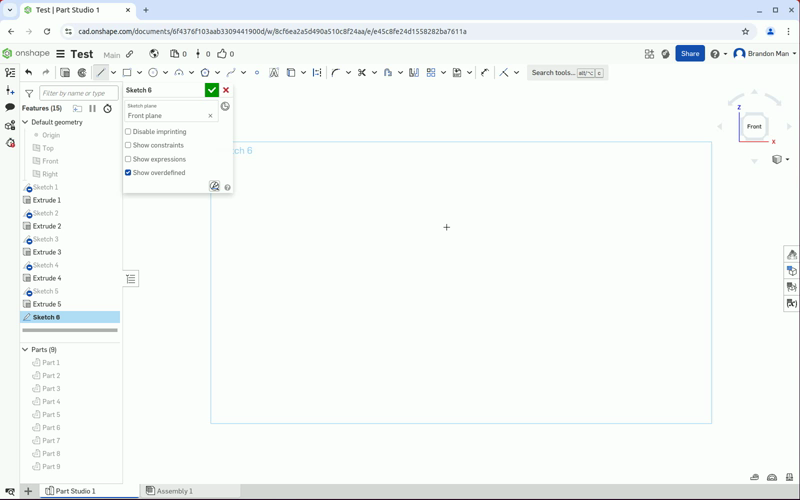
click(446, 226)
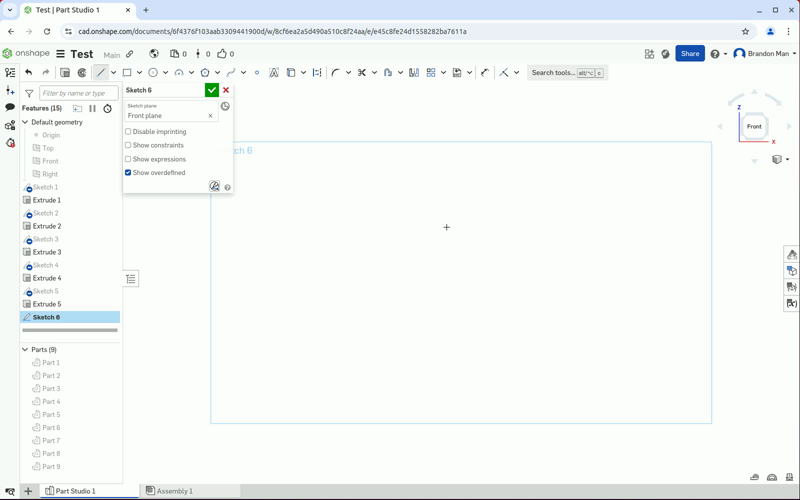
key_up(shift)
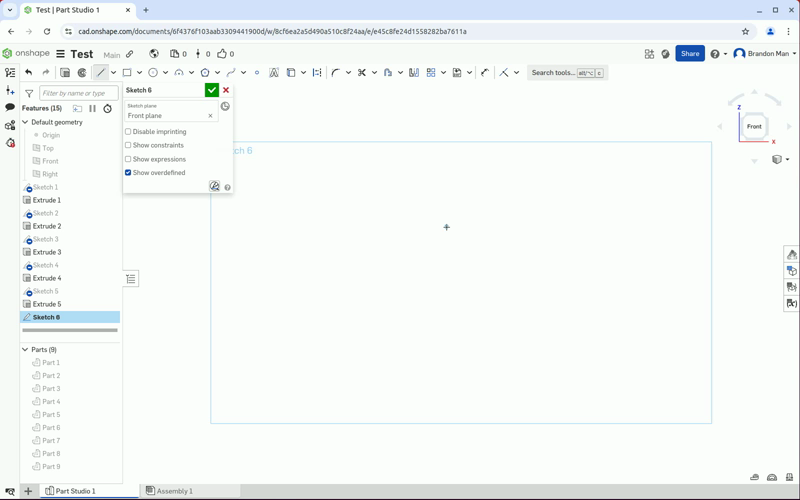
key_down(shift)
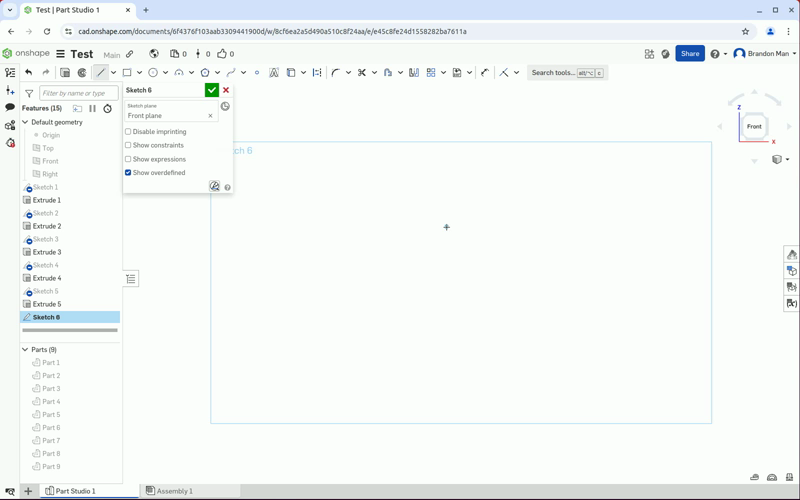
mouse_move(476, 226)
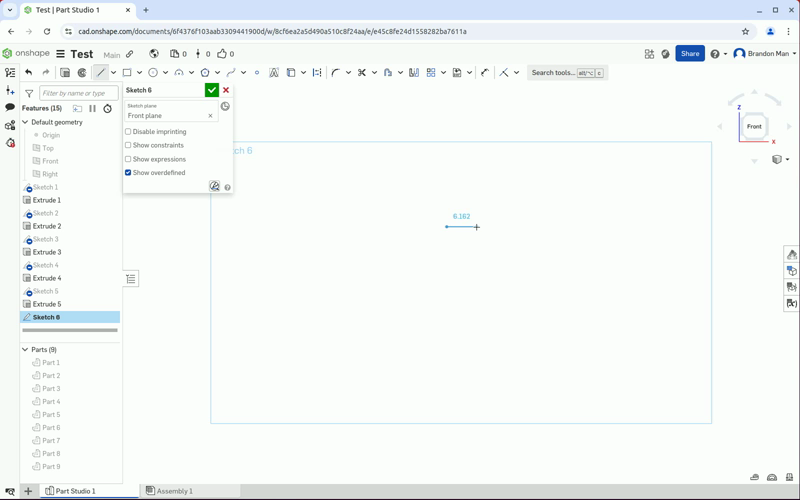
mouse_move(452, 284)
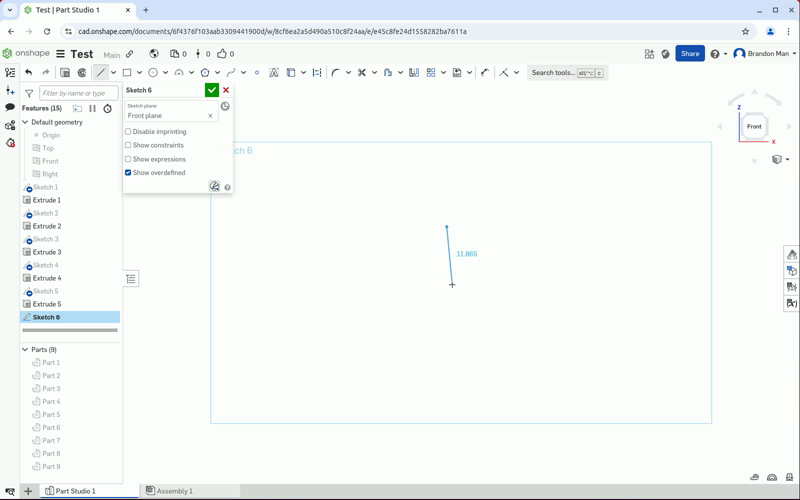
click(452, 284)
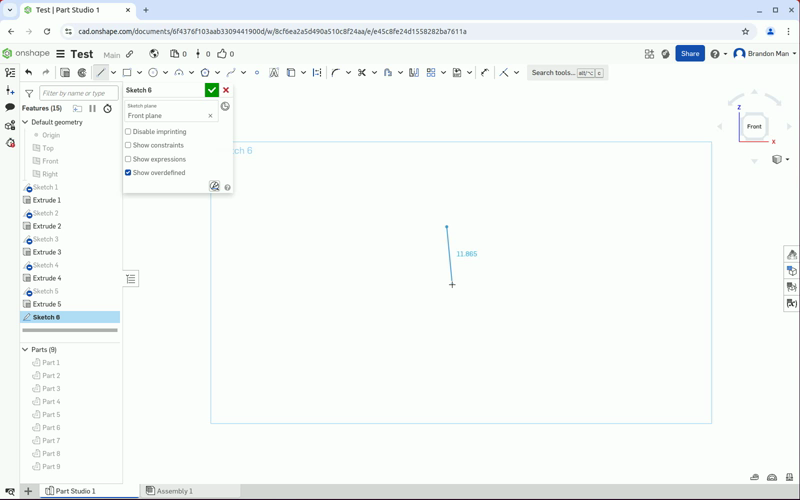
key_up(shift)
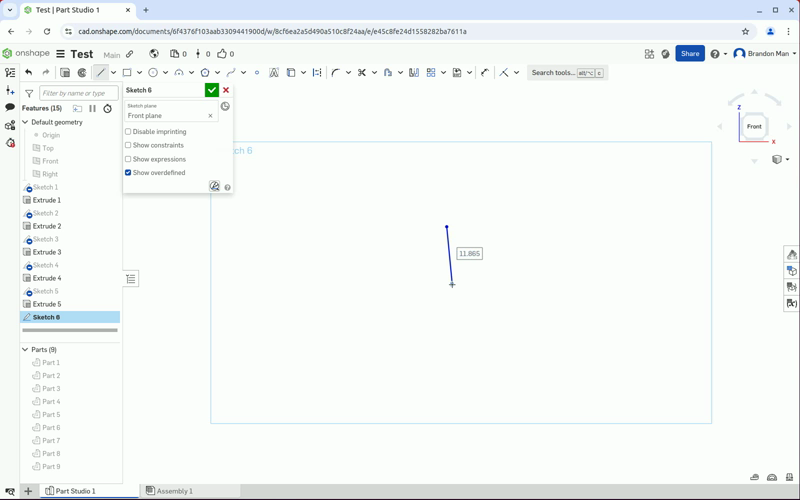
key(esc)
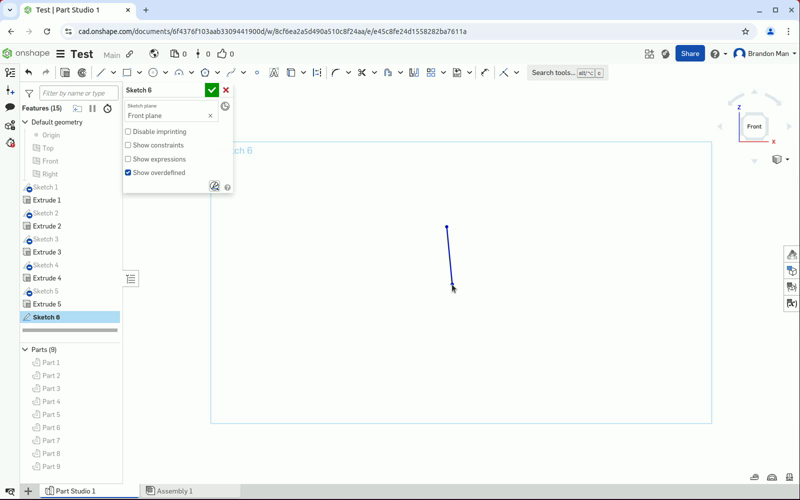
key(a)
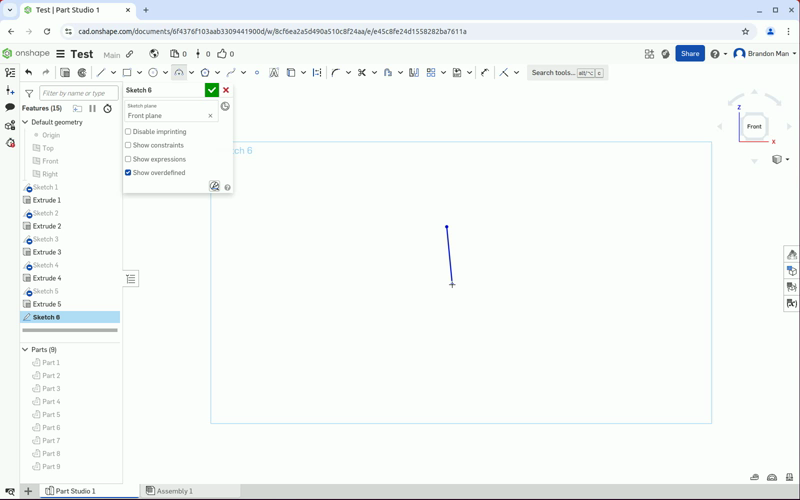
mouse_move(452, 284)
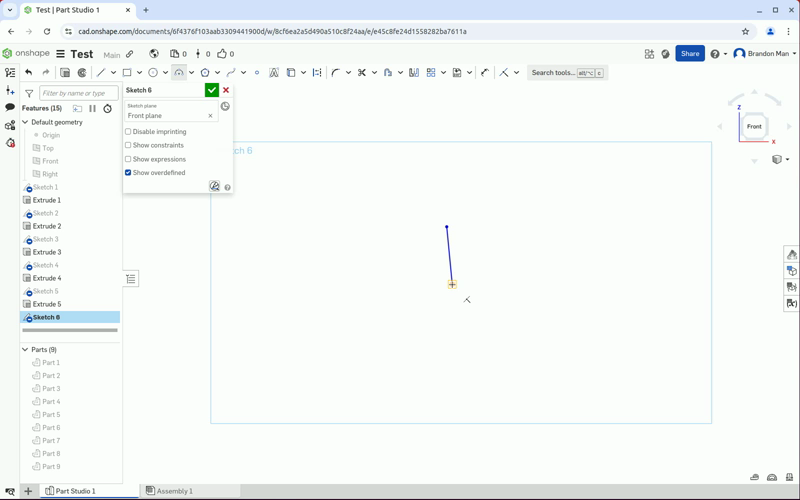
click(452, 284)
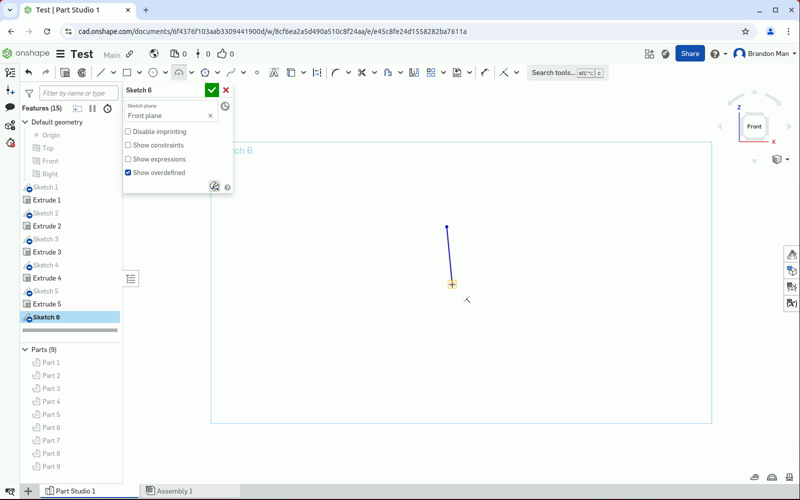
key_down(shift)
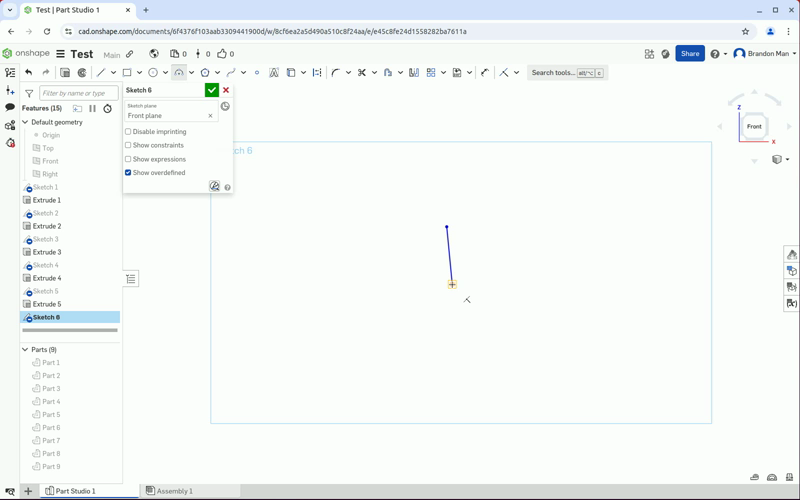
mouse_move(461, 291)
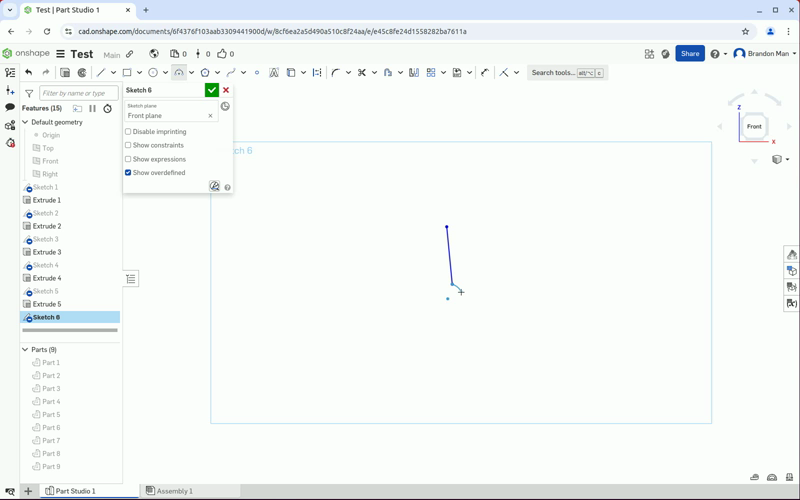
click(461, 291)
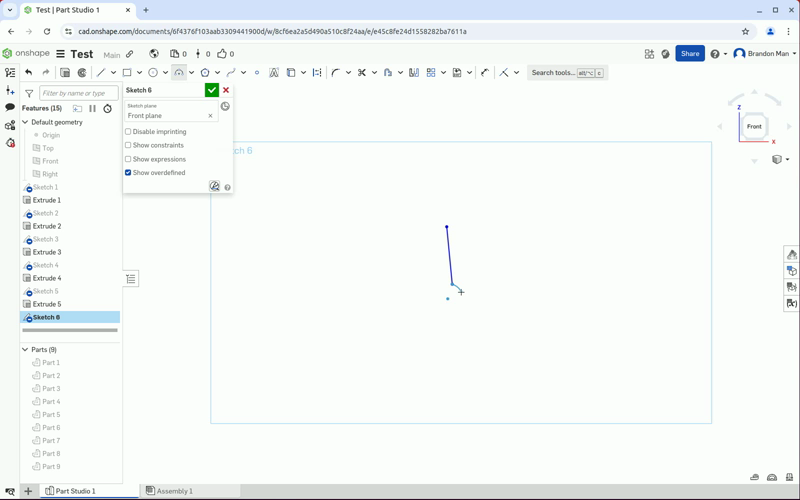
mouse_move(466, 276)
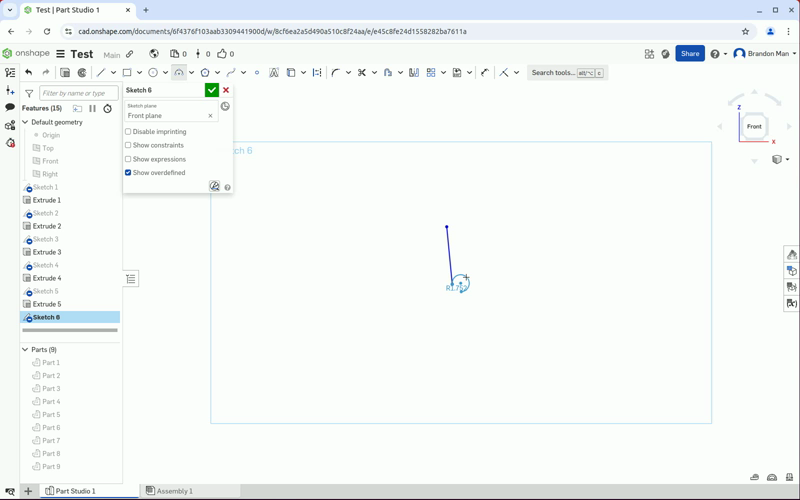
click(466, 276)
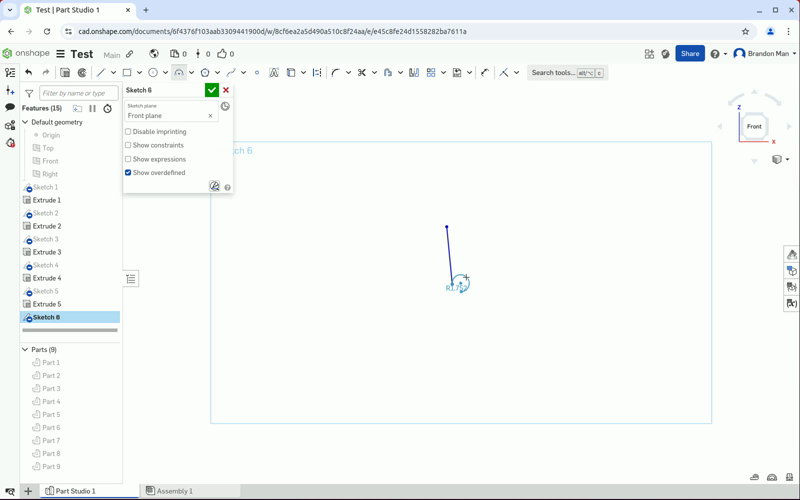
key_up(shift)
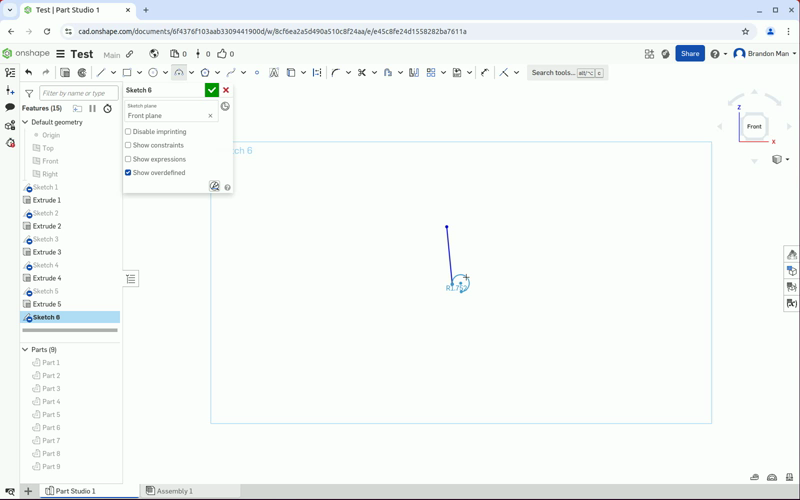
key(esc)
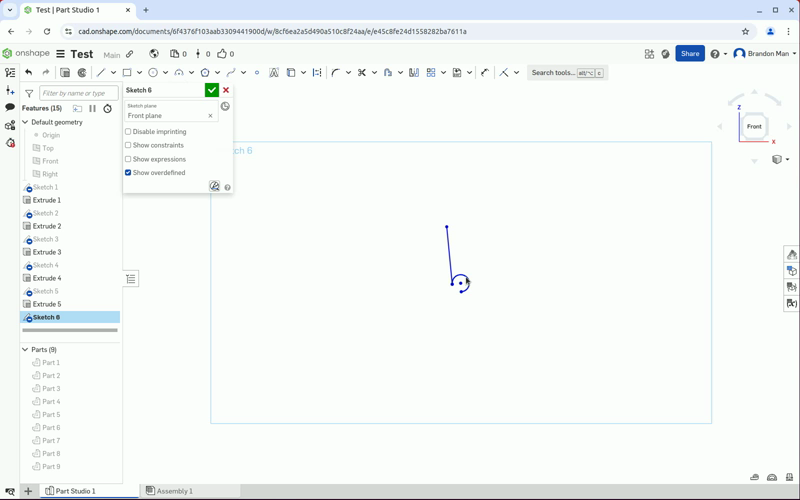
key(l)
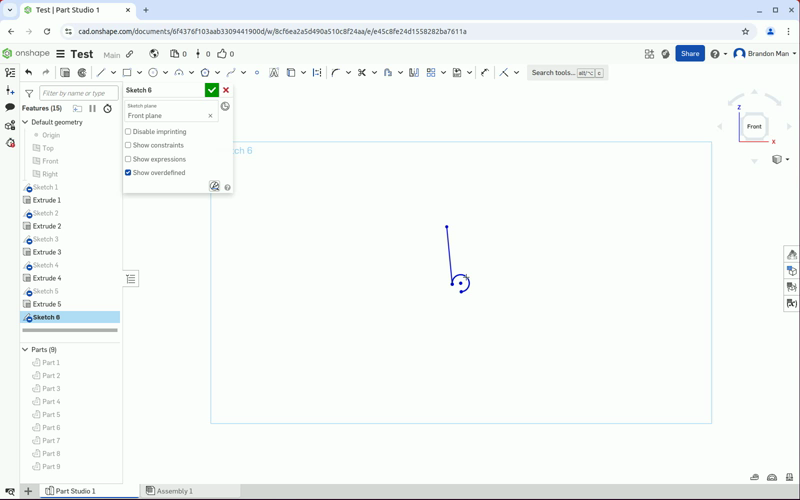
mouse_move(461, 291)
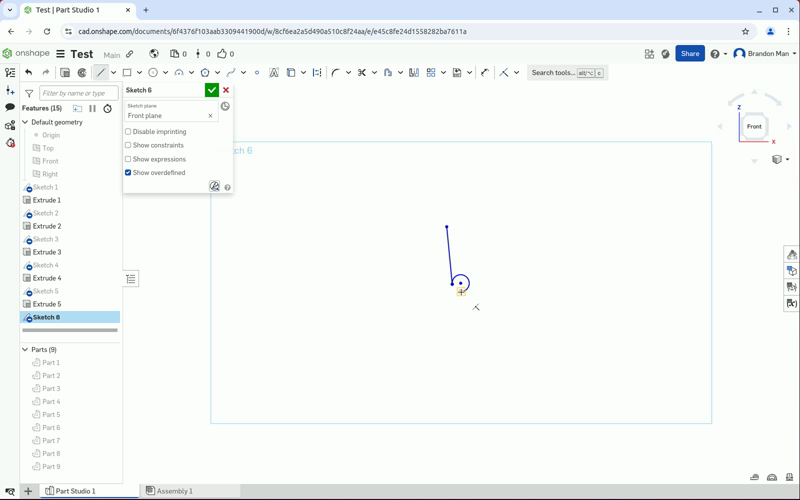
click(461, 291)
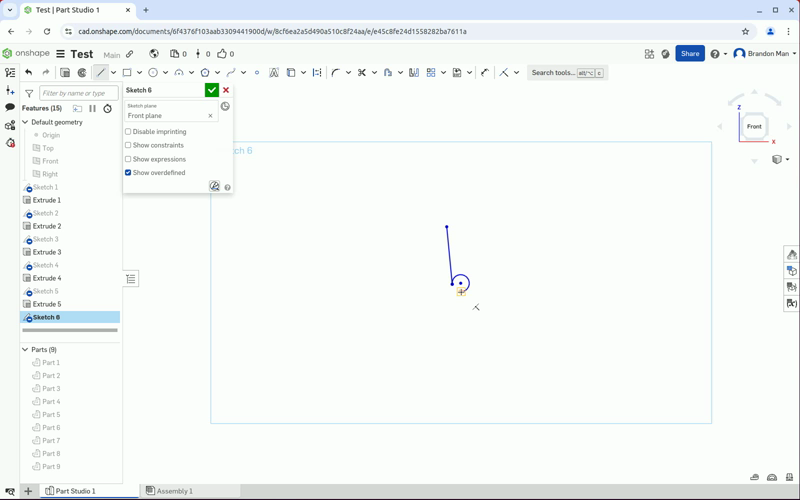
key_down(shift)
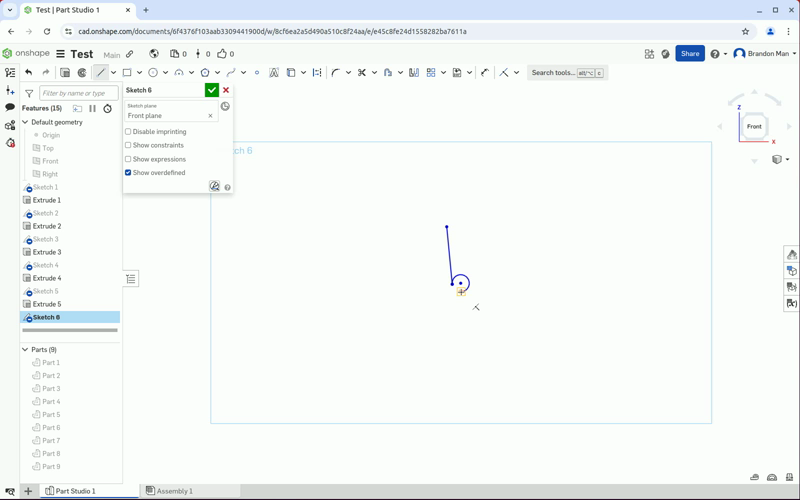
mouse_move(491, 291)
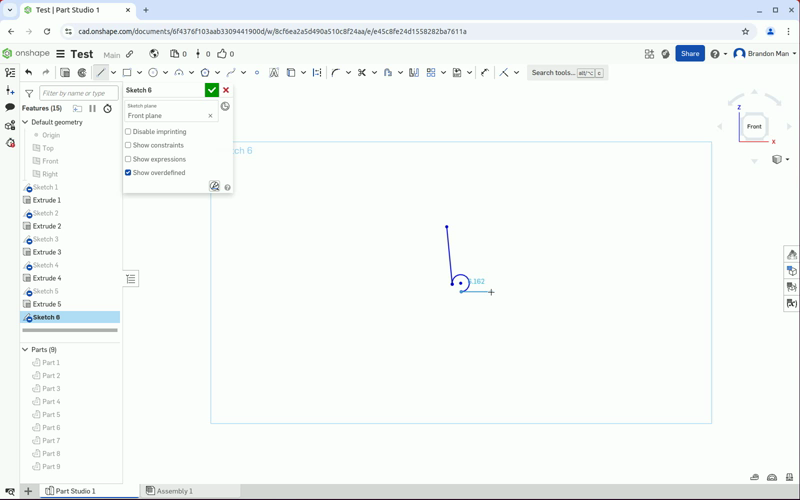
mouse_move(502, 290)
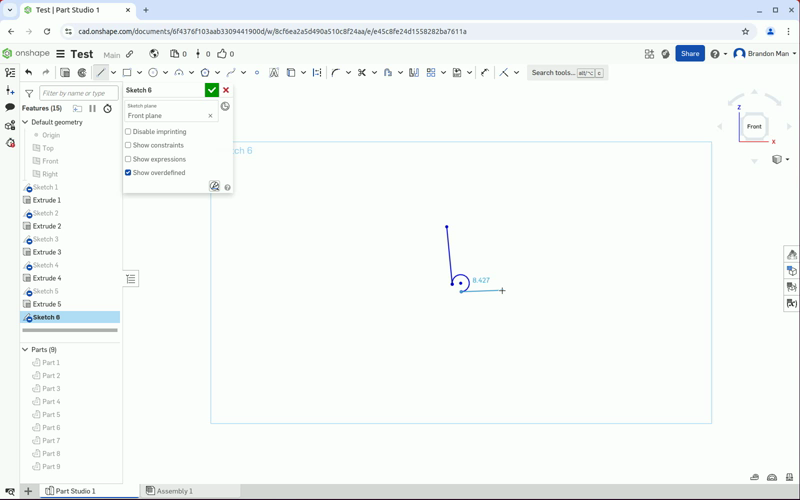
click(502, 290)
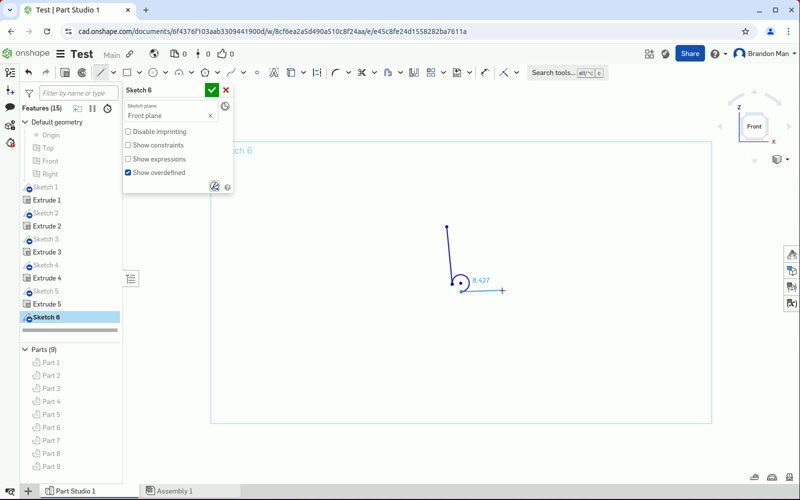
key_up(shift)
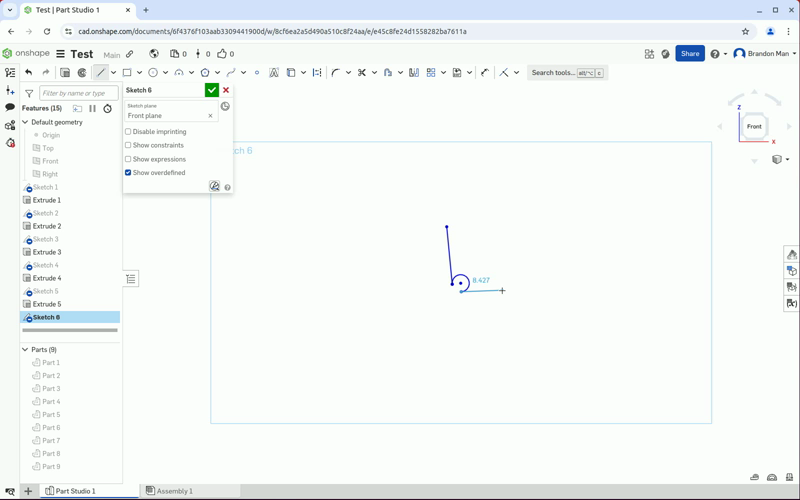
key(esc)
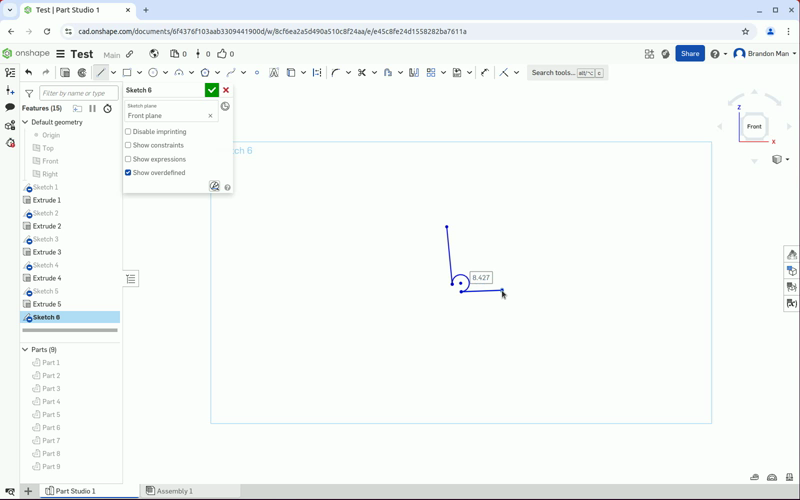
key(a)
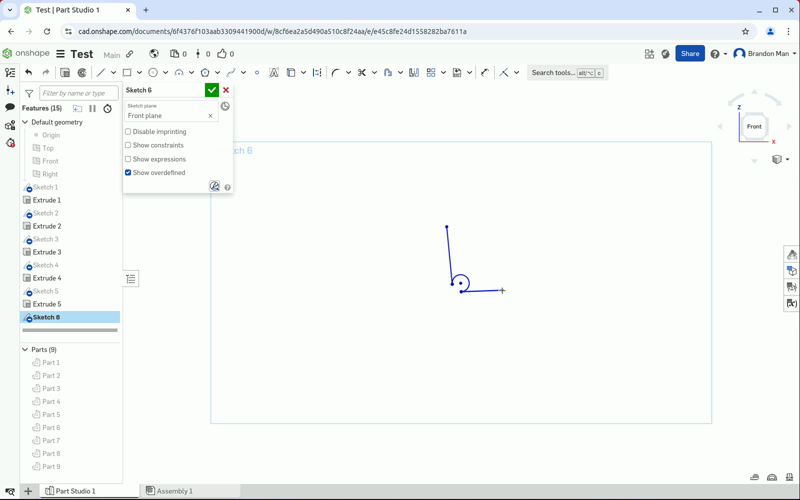
mouse_move(502, 290)
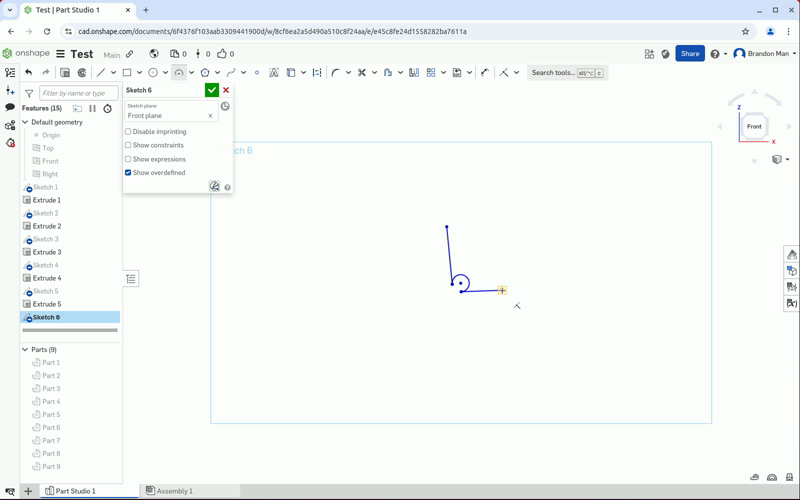
click(502, 290)
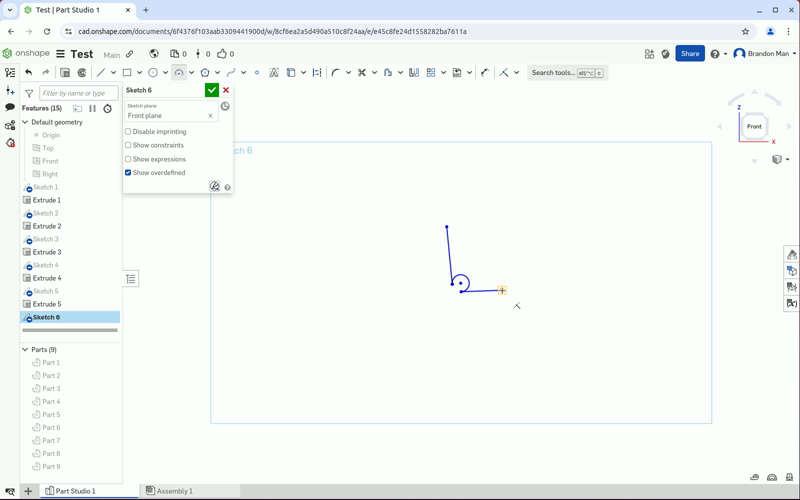
key_down(shift)
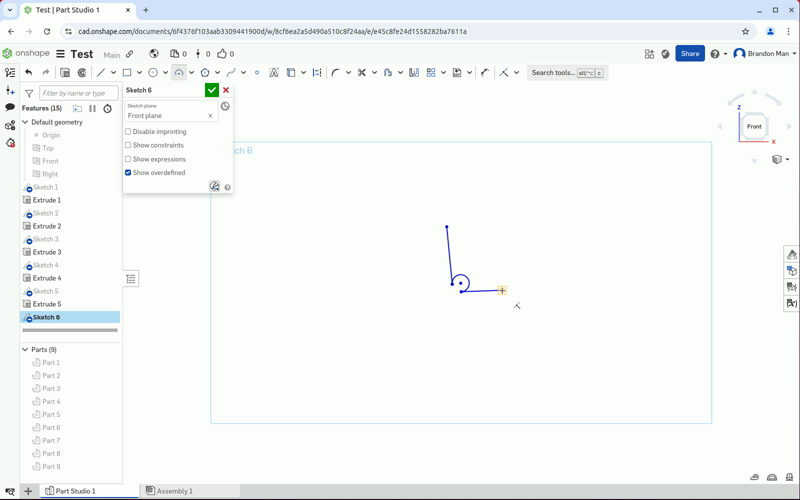
mouse_move(502, 276)
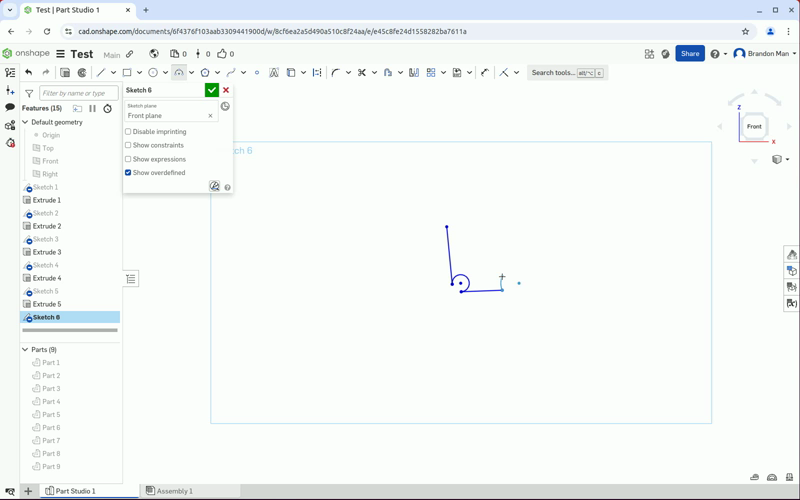
click(502, 276)
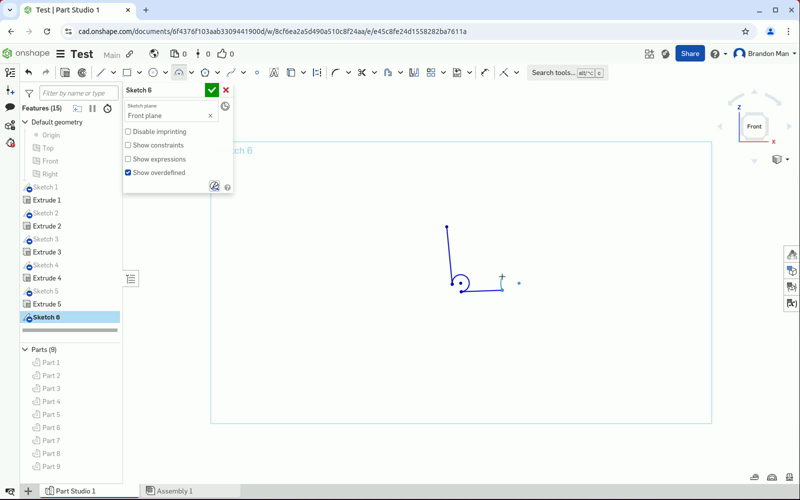
mouse_move(494, 282)
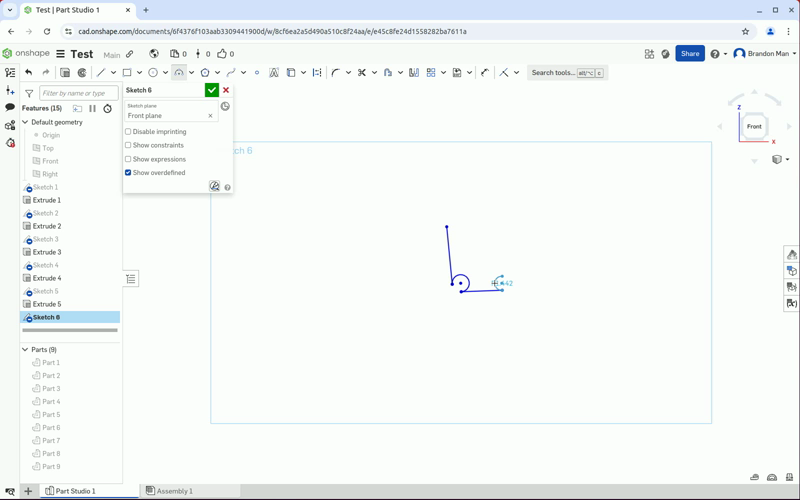
click(494, 282)
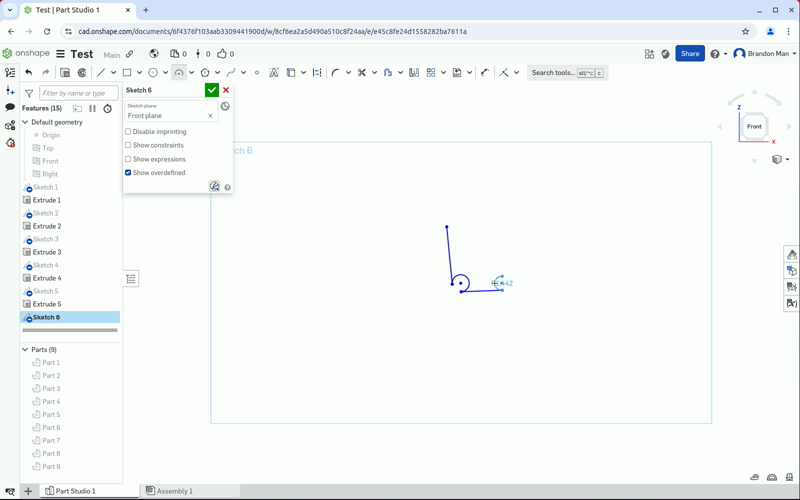
key_up(shift)
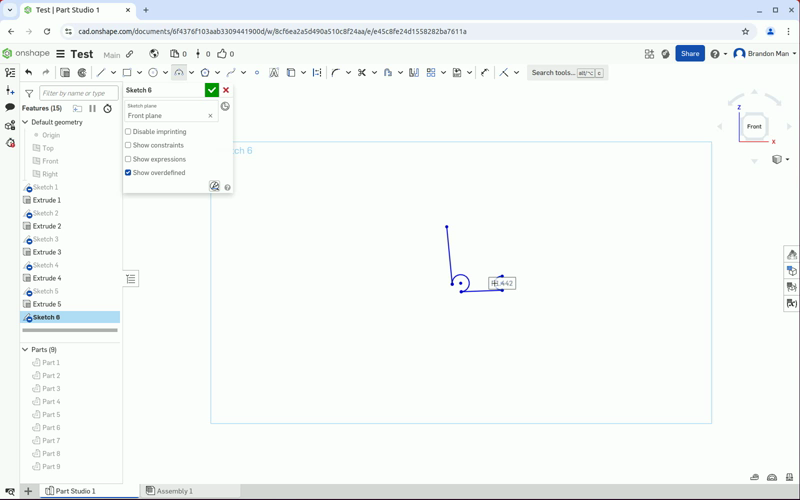
key(esc)
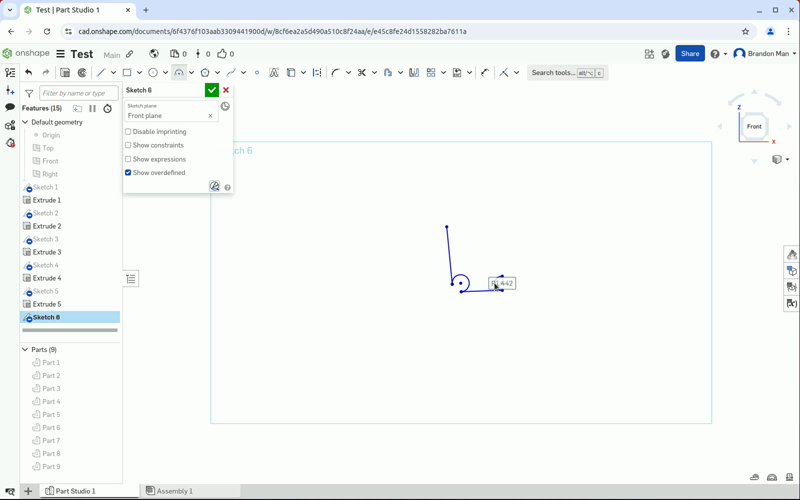
key(l)
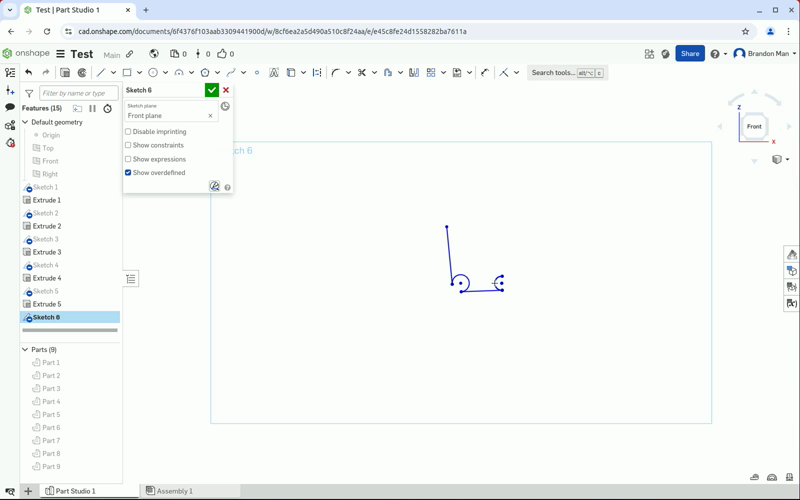
mouse_move(502, 276)
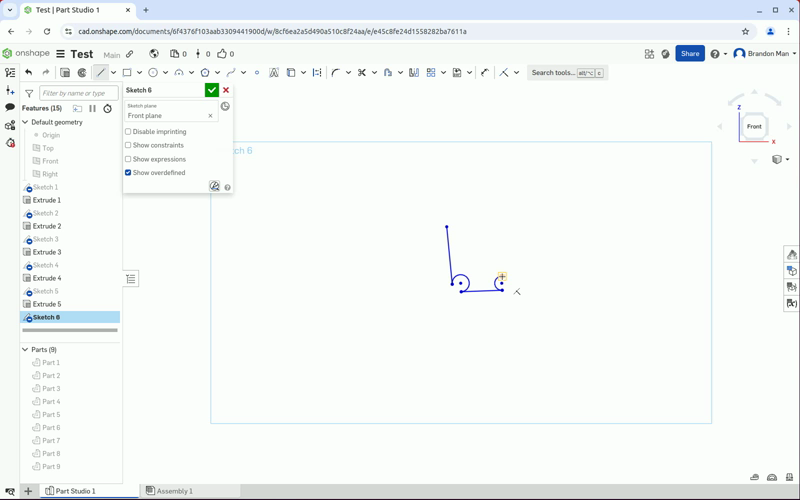
click(502, 276)
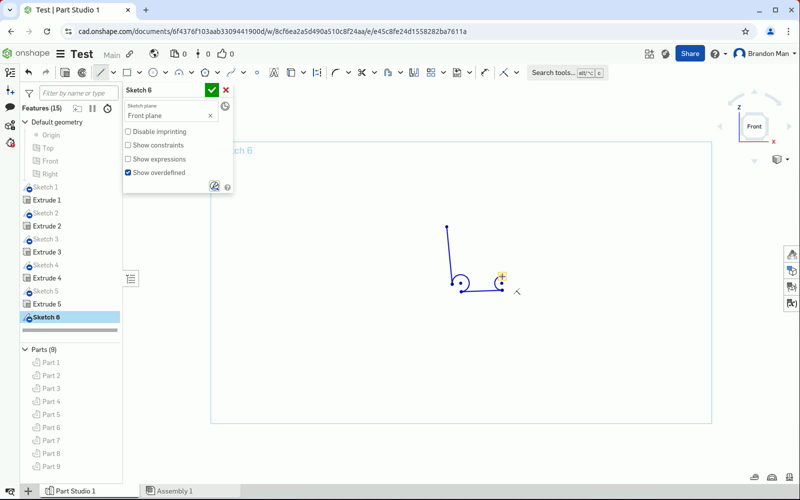
key_down(shift)
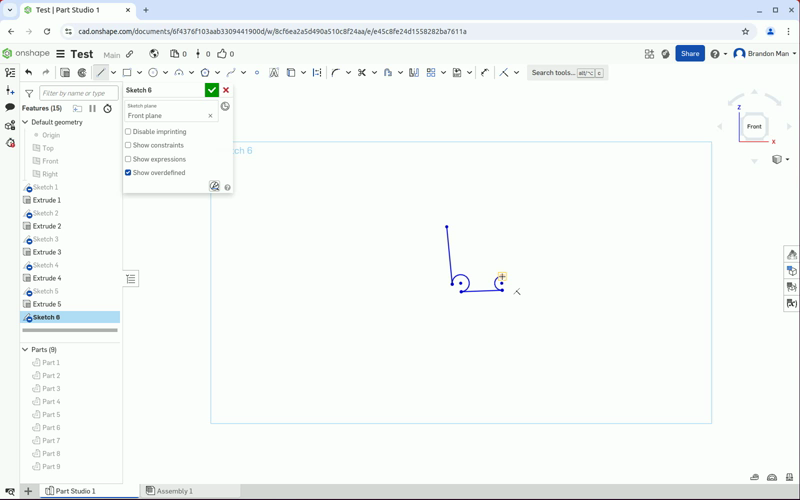
mouse_move(532, 276)
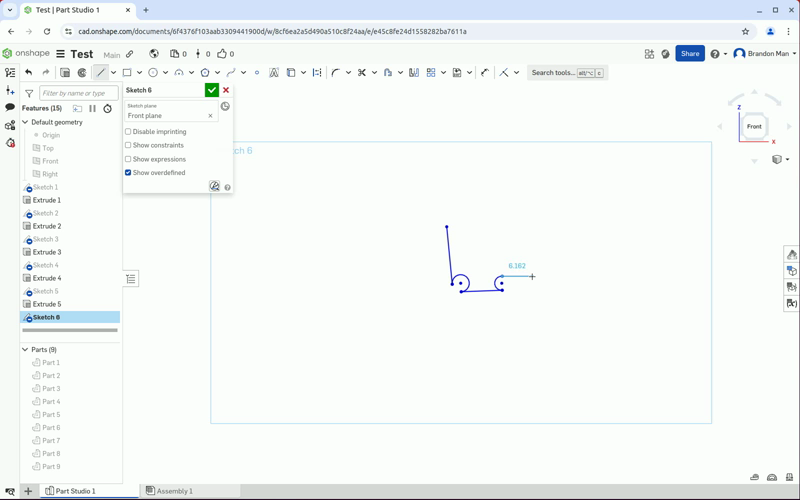
mouse_move(478, 275)
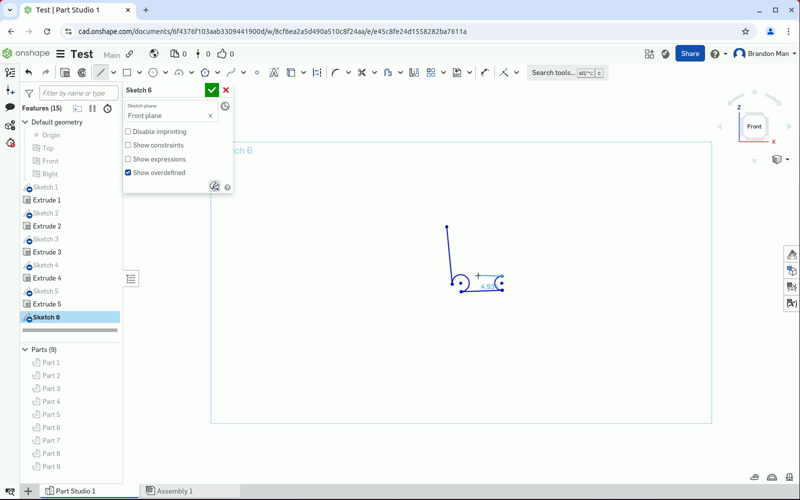
click(478, 275)
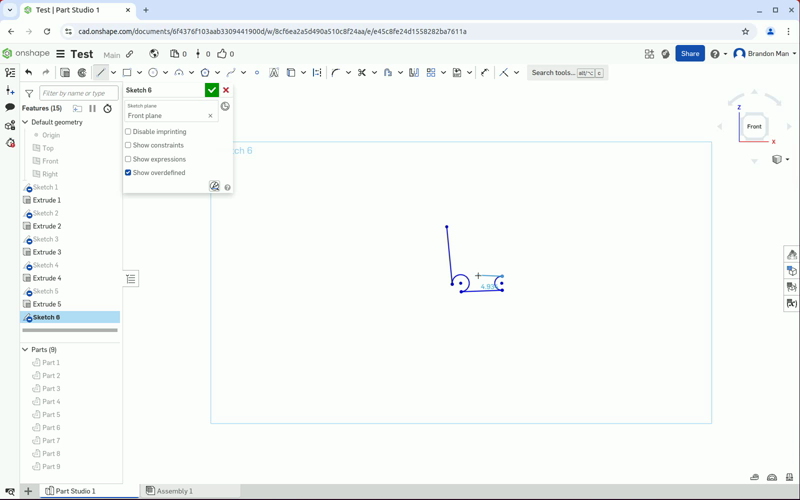
key_up(shift)
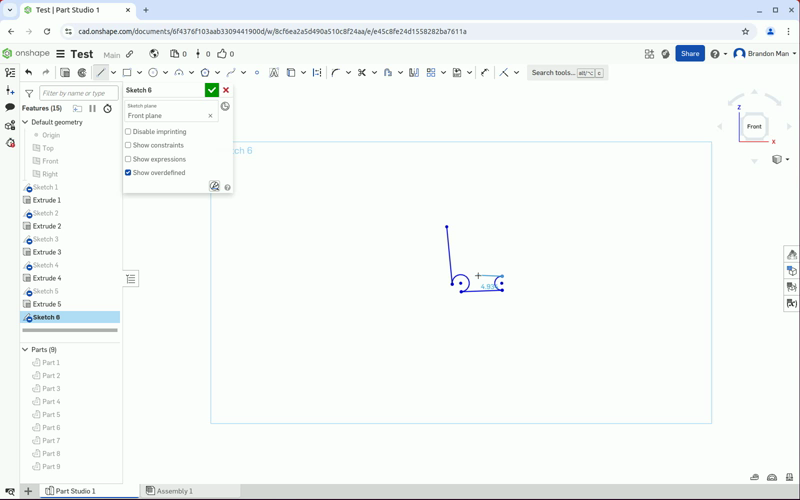
key(esc)
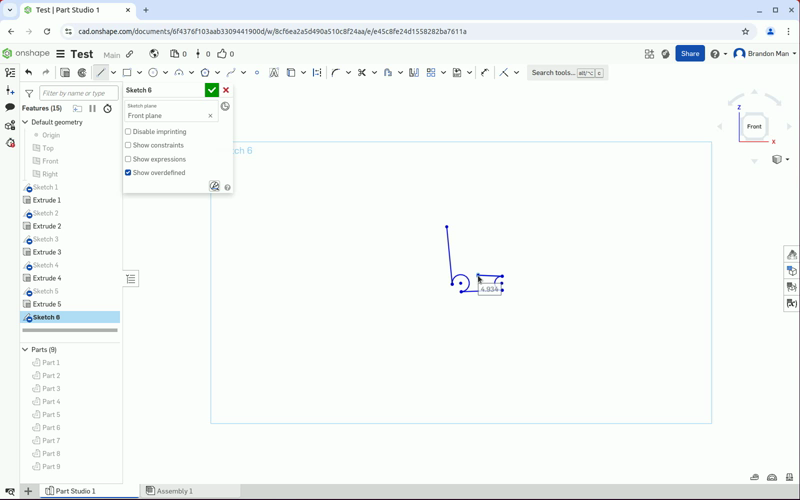
key(a)
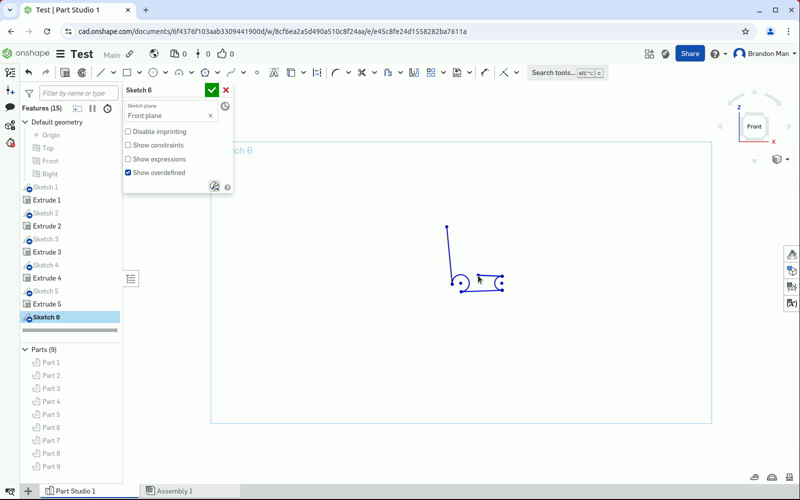
mouse_move(478, 275)
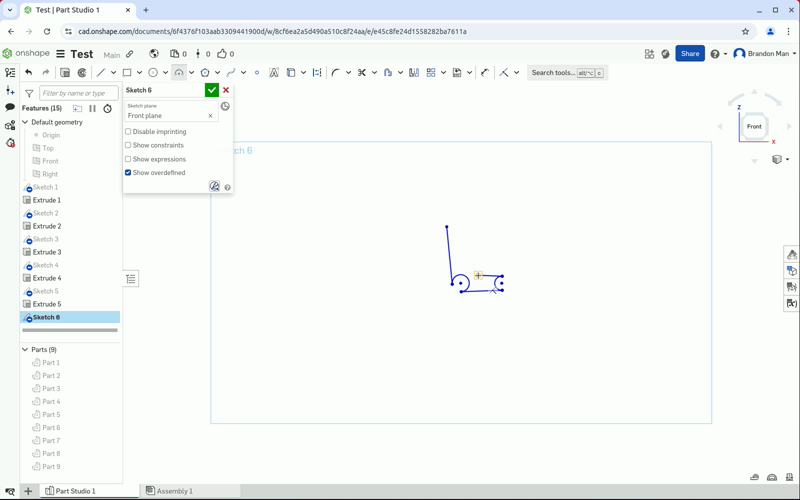
click(478, 275)
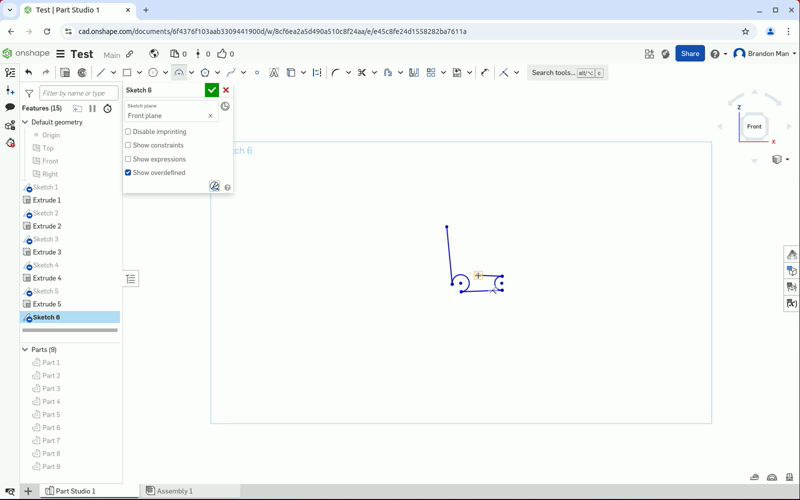
key_down(shift)
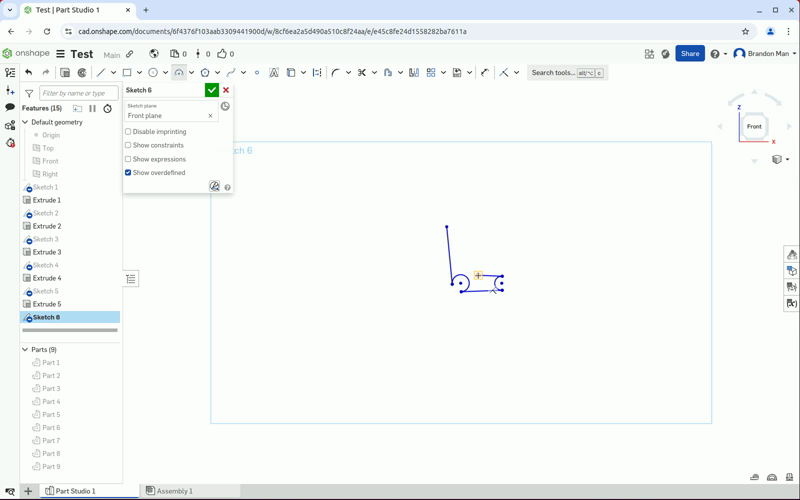
mouse_move(471, 267)
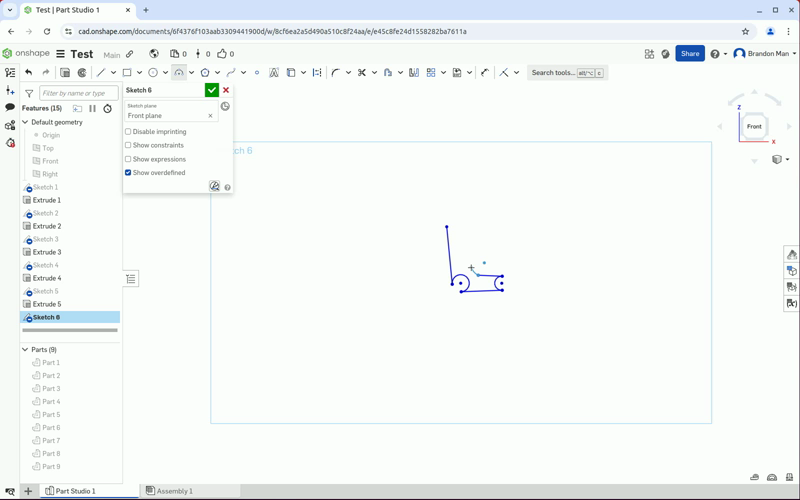
click(471, 267)
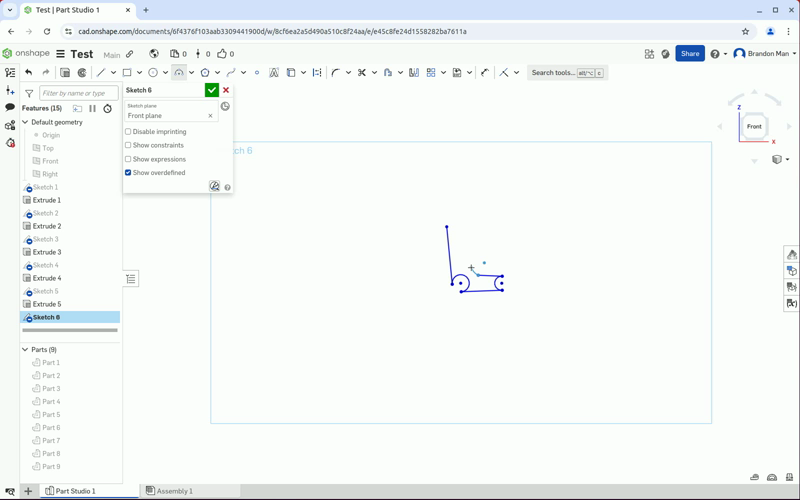
mouse_move(472, 272)
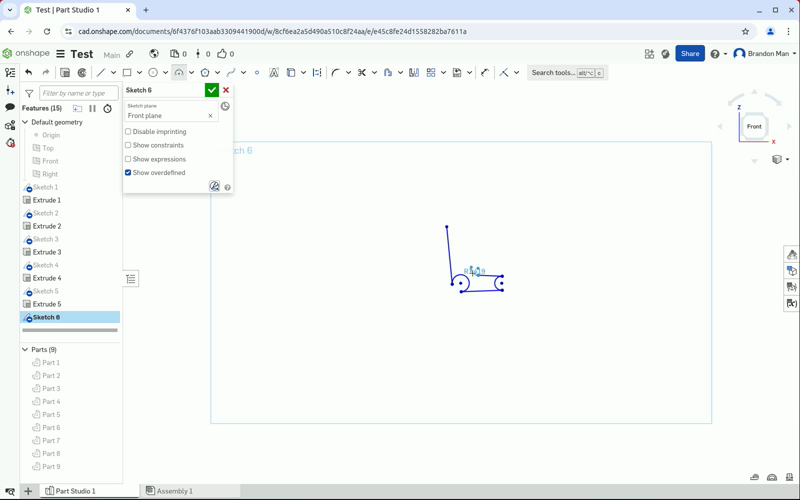
click(472, 272)
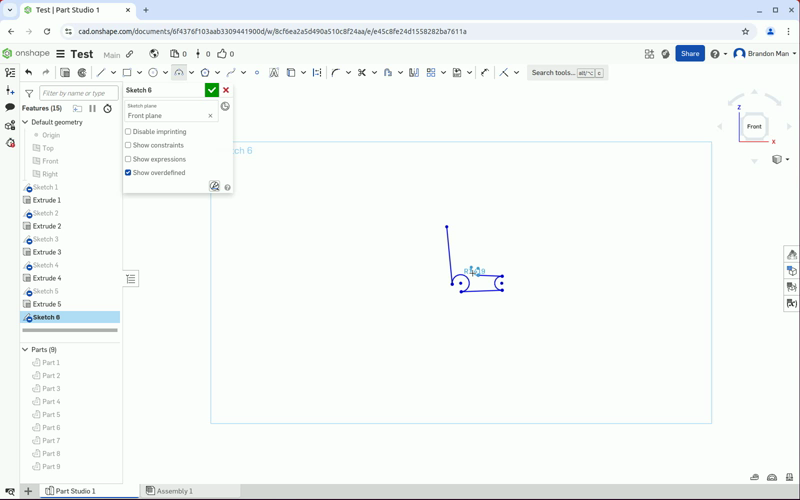
key_up(shift)
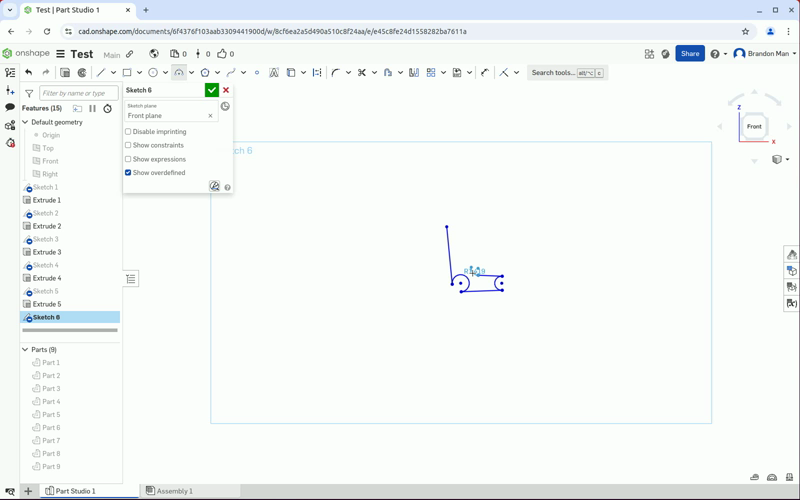
key(esc)
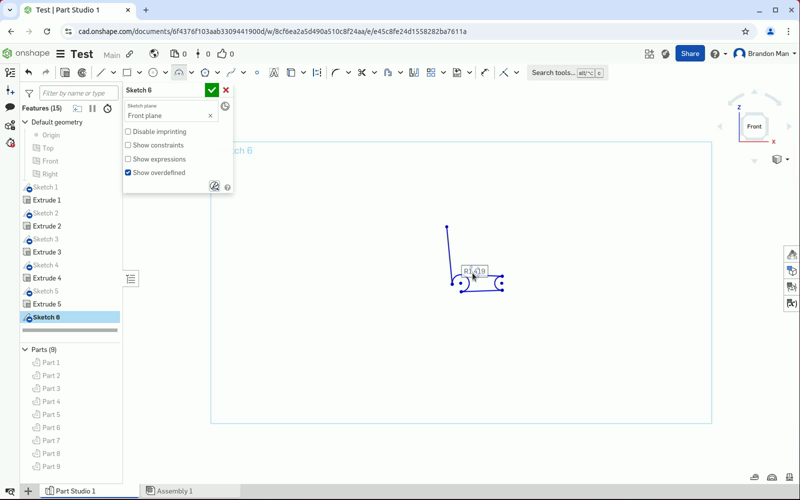
key(l)
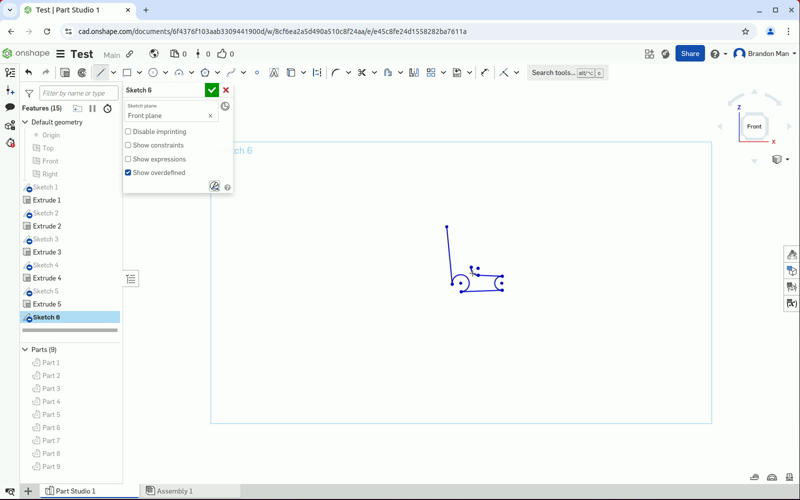
mouse_move(471, 267)
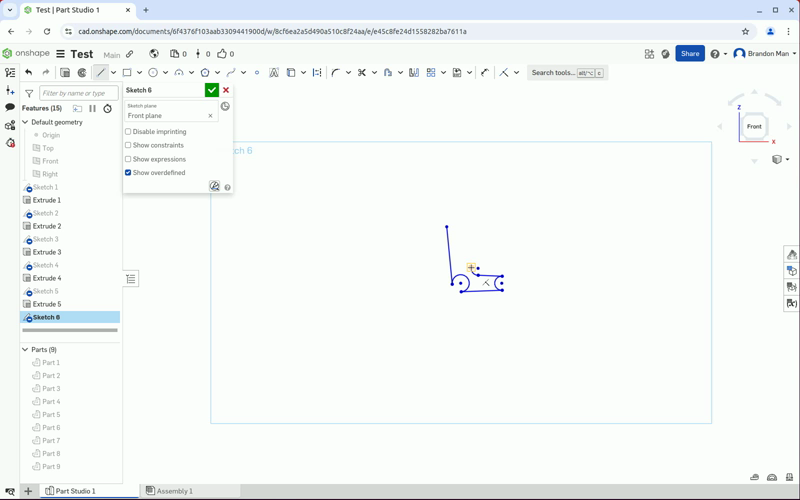
click(471, 267)
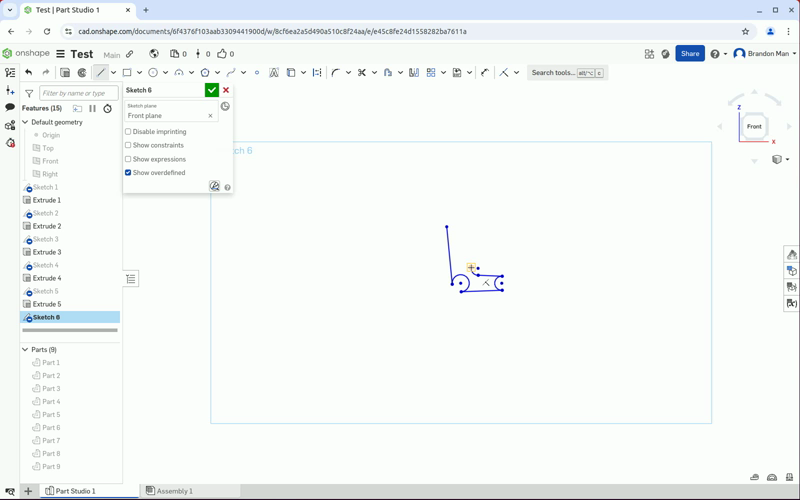
key_down(shift)
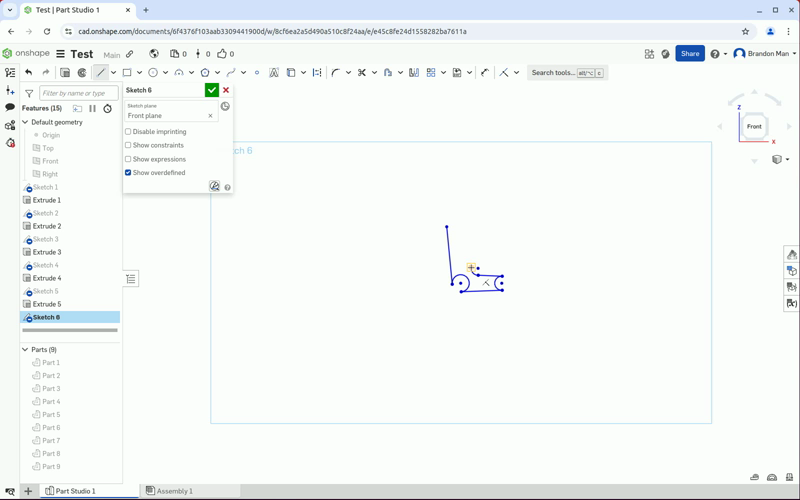
mouse_move(501, 267)
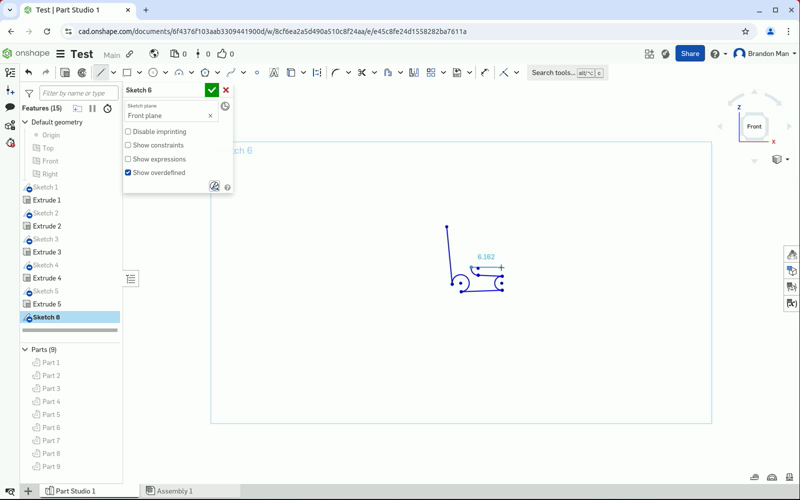
mouse_move(475, 226)
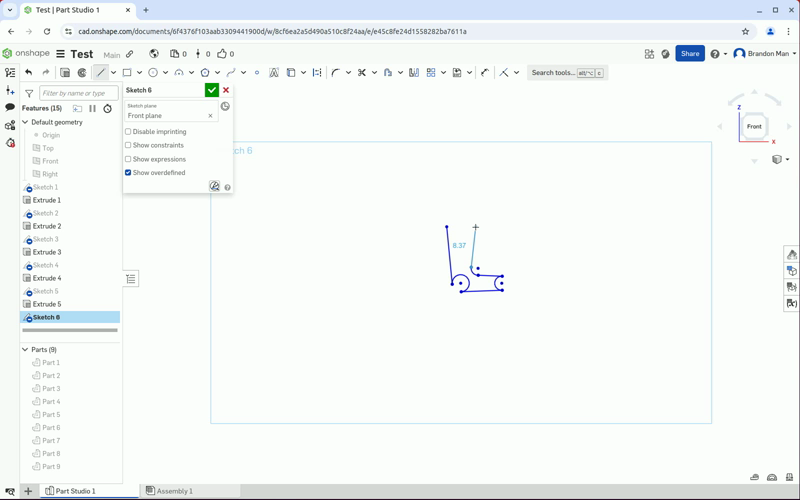
click(475, 226)
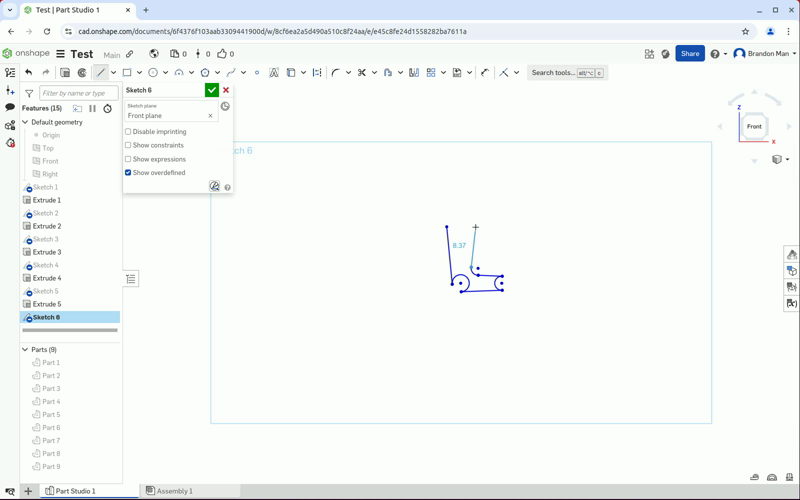
key_up(shift)
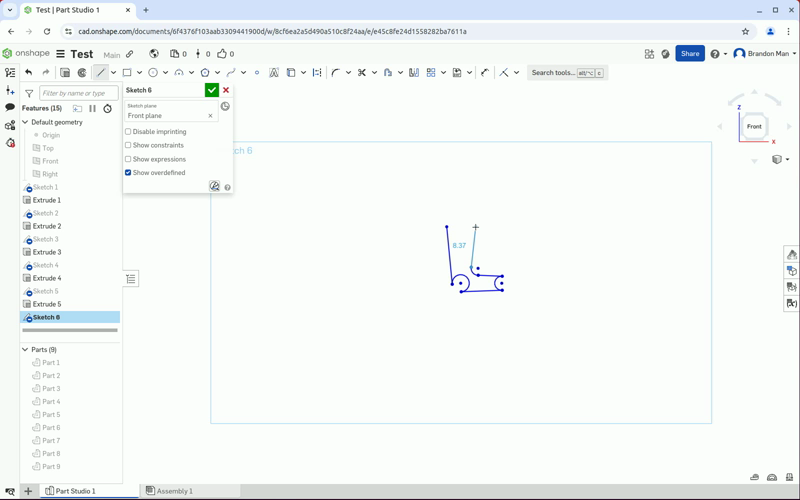
key(esc)
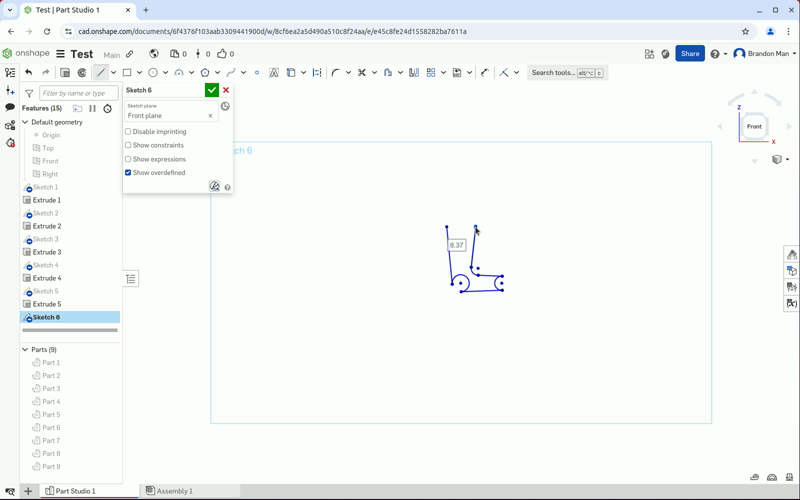
key(a)
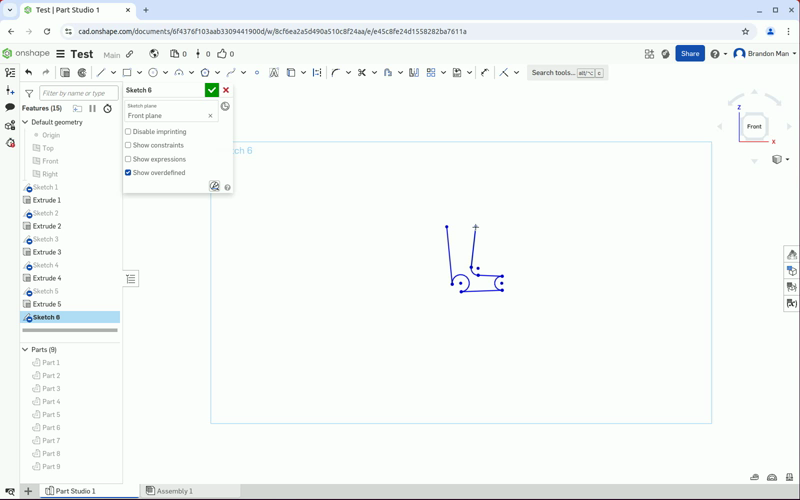
mouse_move(475, 226)
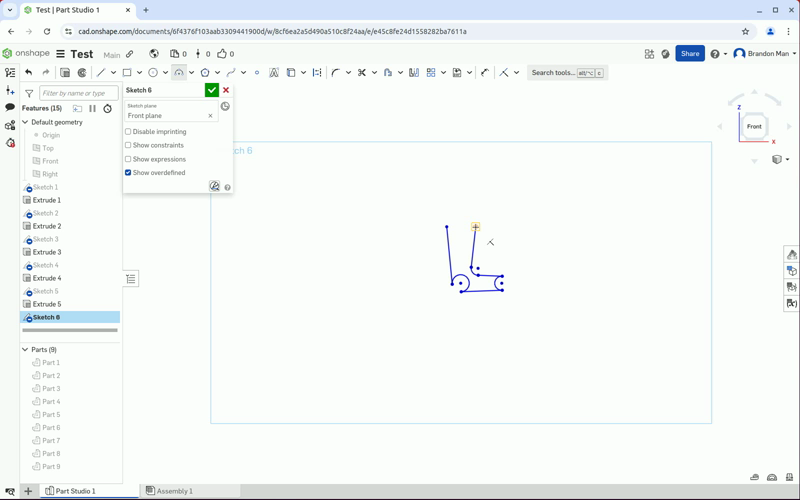
click(475, 226)
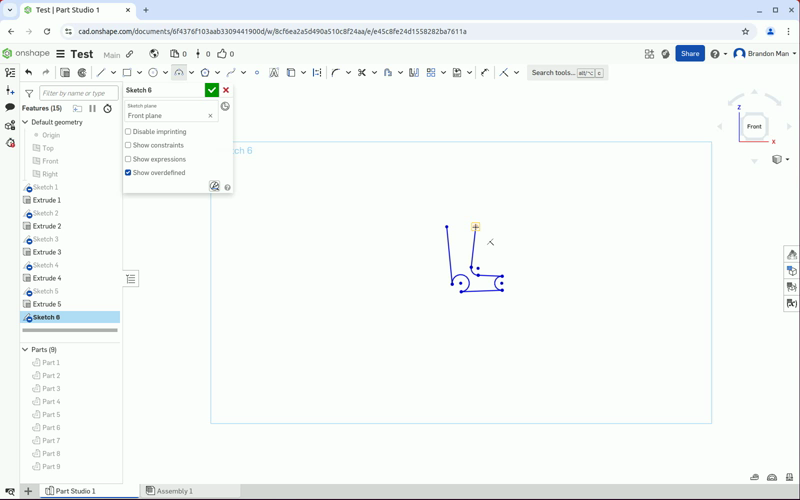
mouse_move(446, 226)
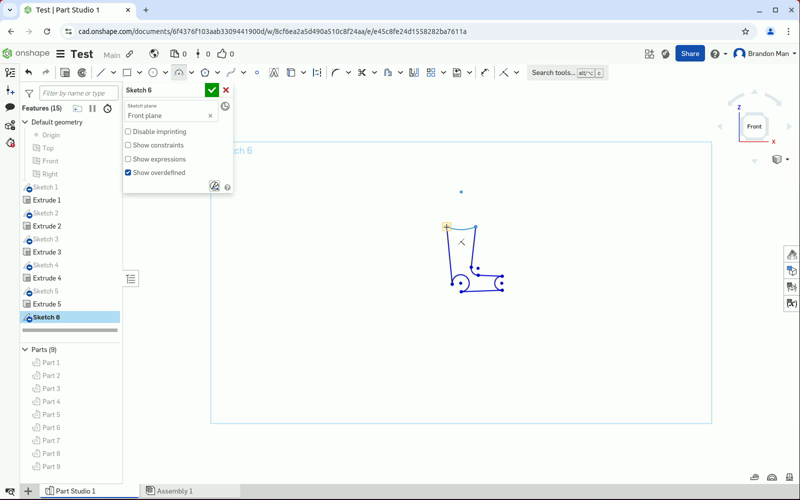
click(446, 226)
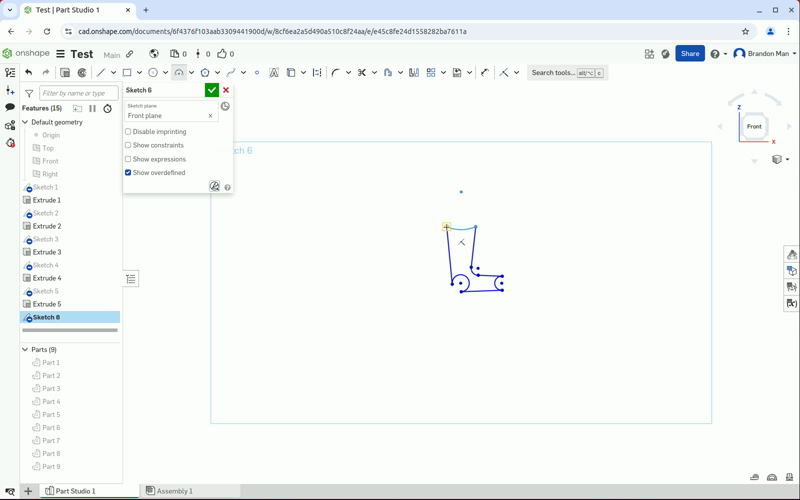
key_down(shift)
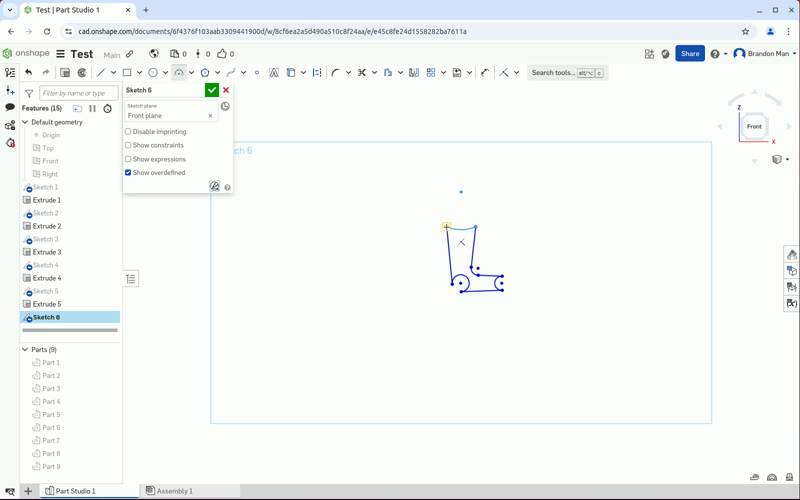
mouse_move(461, 239)
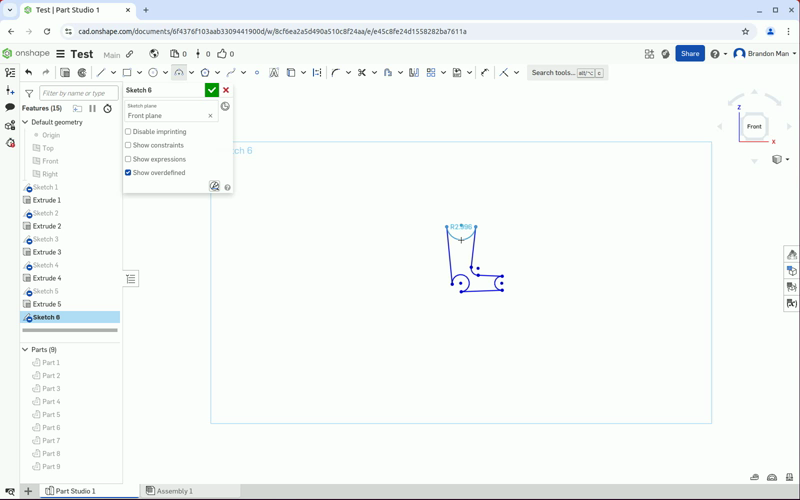
click(461, 239)
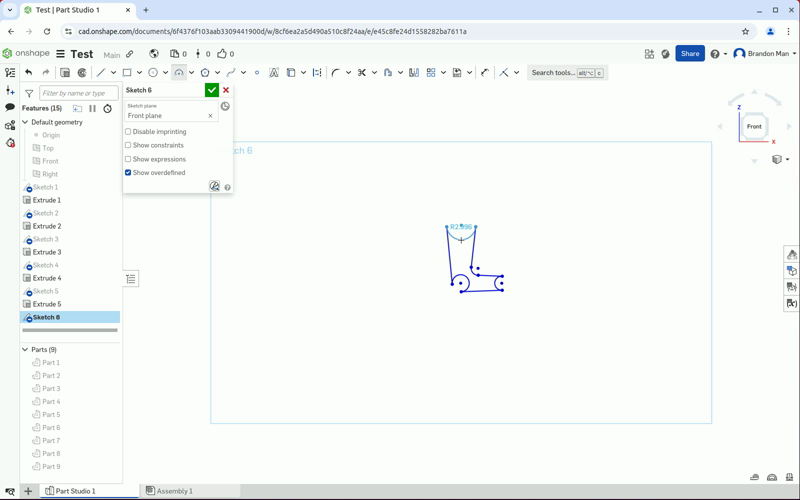
key_up(shift)
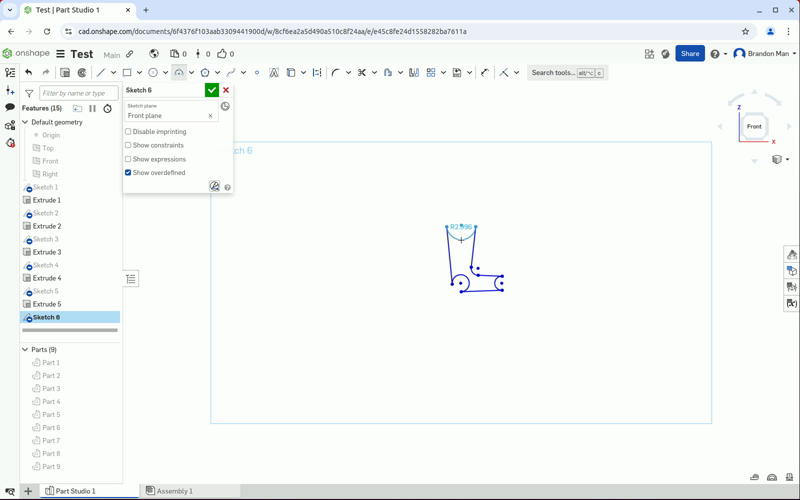
key(esc)
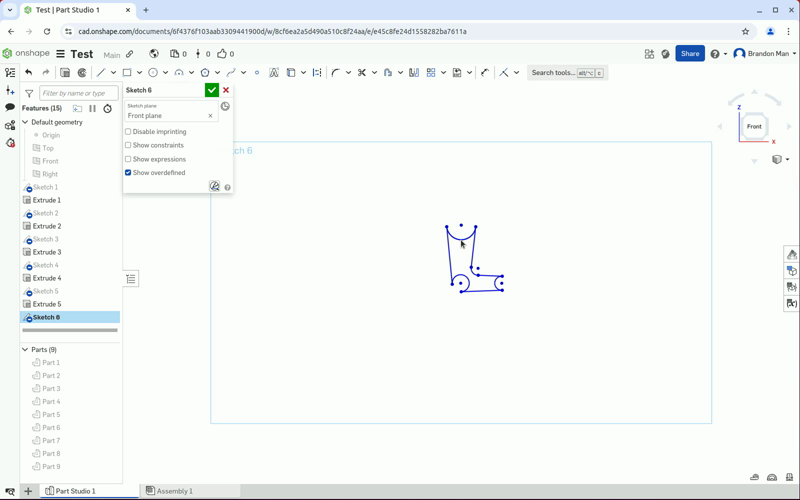
mouse_move(463, 261)
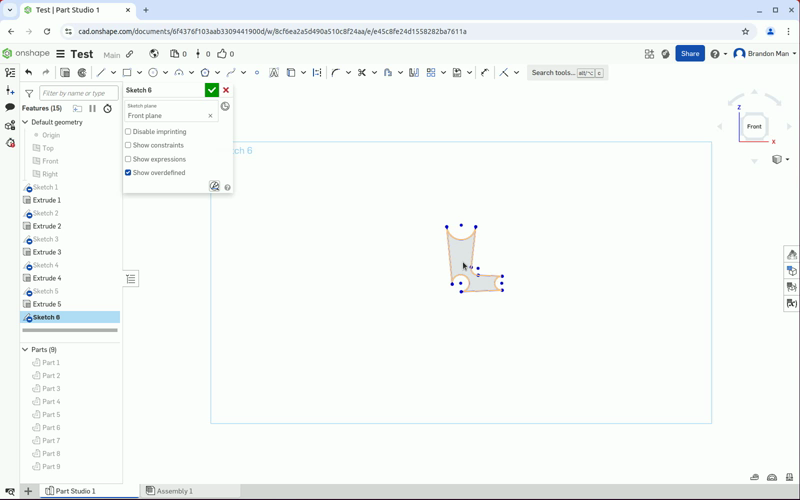
scroll(6)
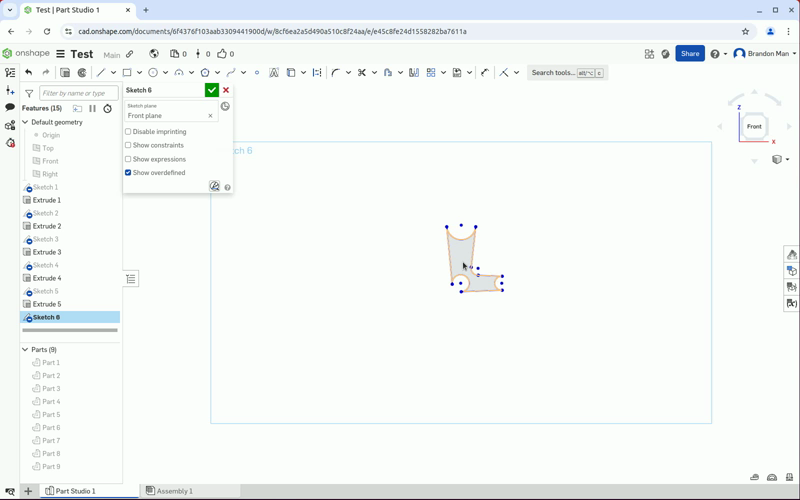
scroll(6)
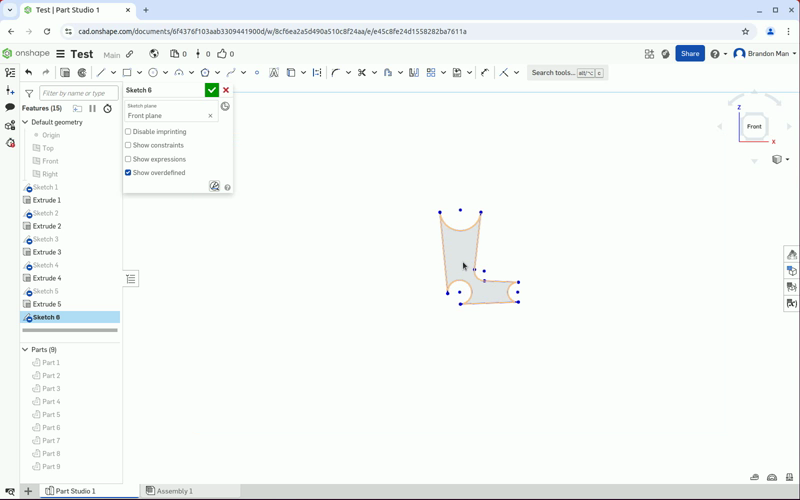
scroll(6)
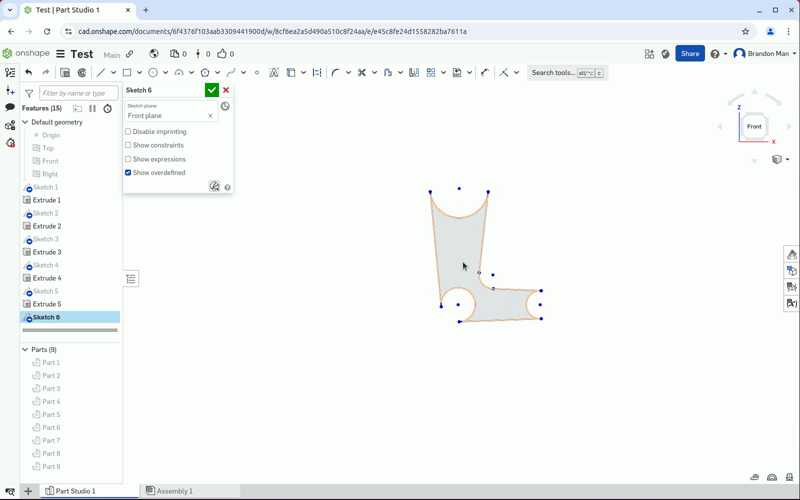
scroll(6)
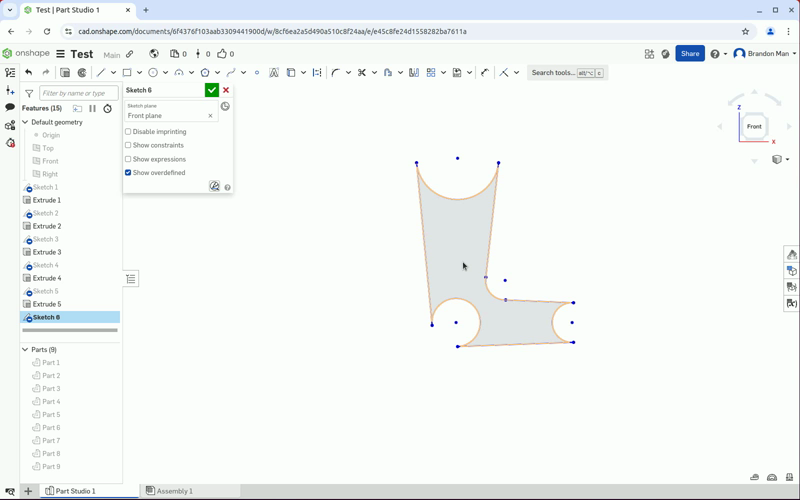
scroll(6)
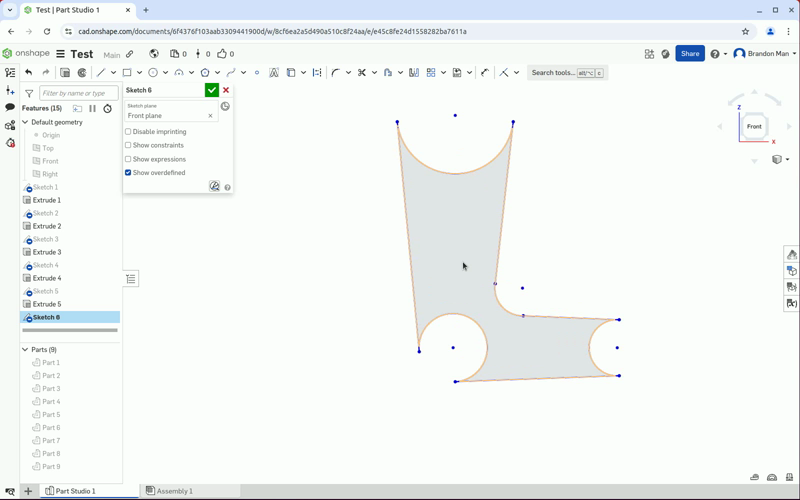
scroll(6)
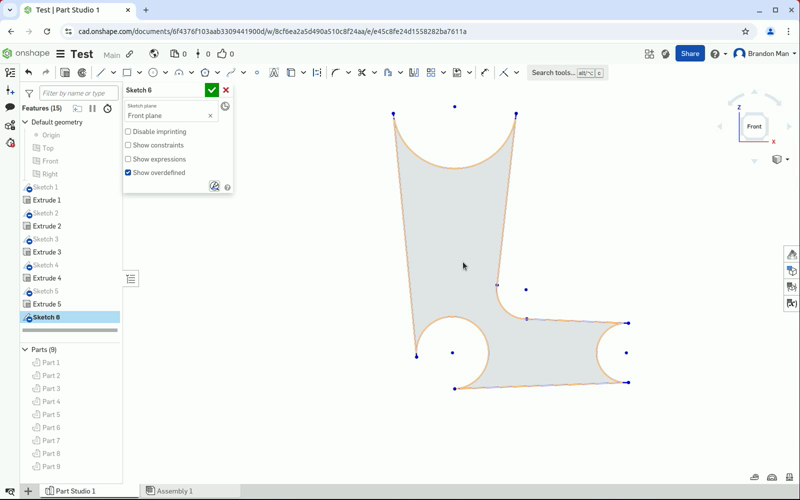
scroll(6)
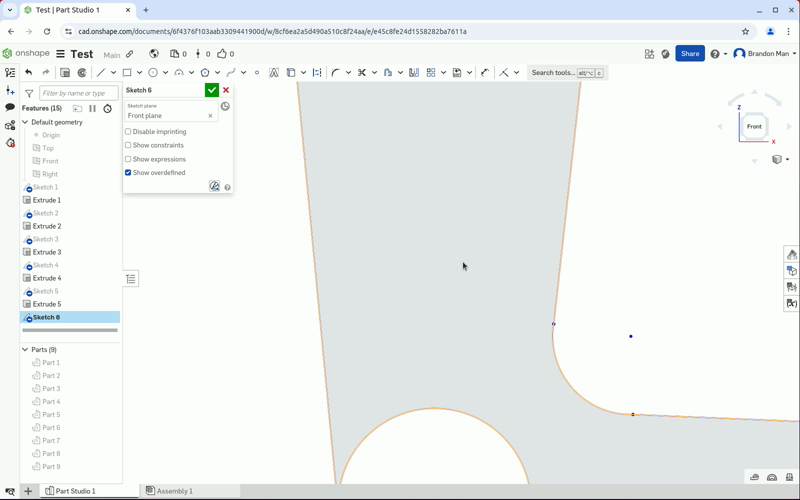
click(463, 261)
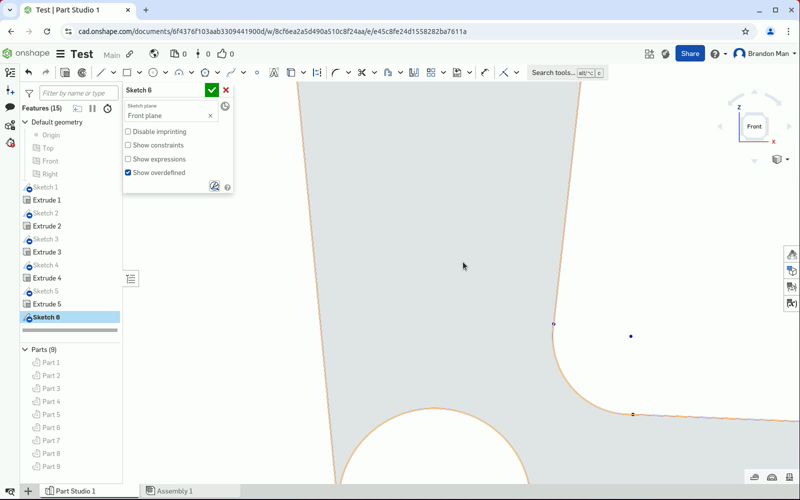
scroll(-6)
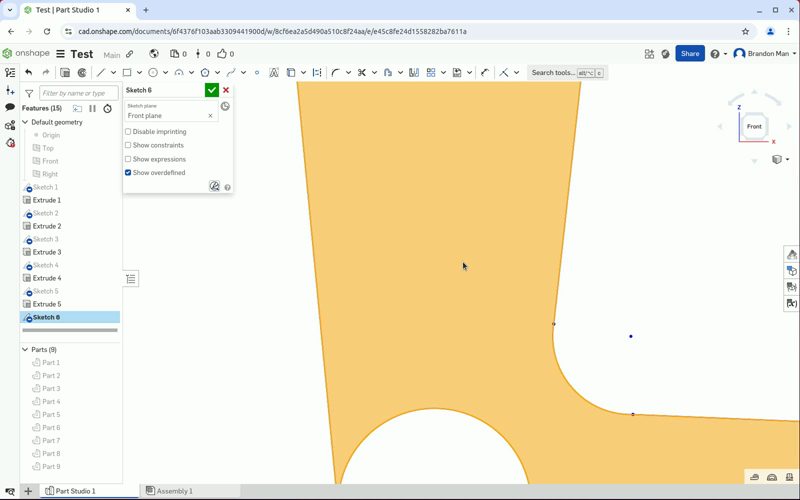
scroll(-6)
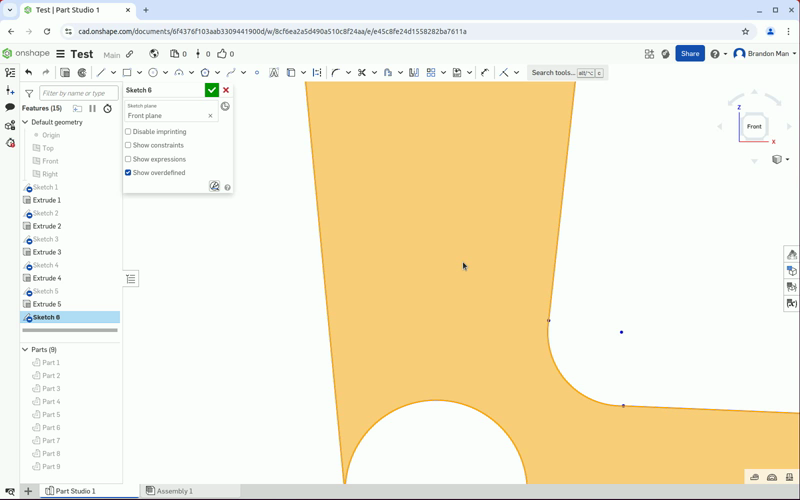
scroll(-6)
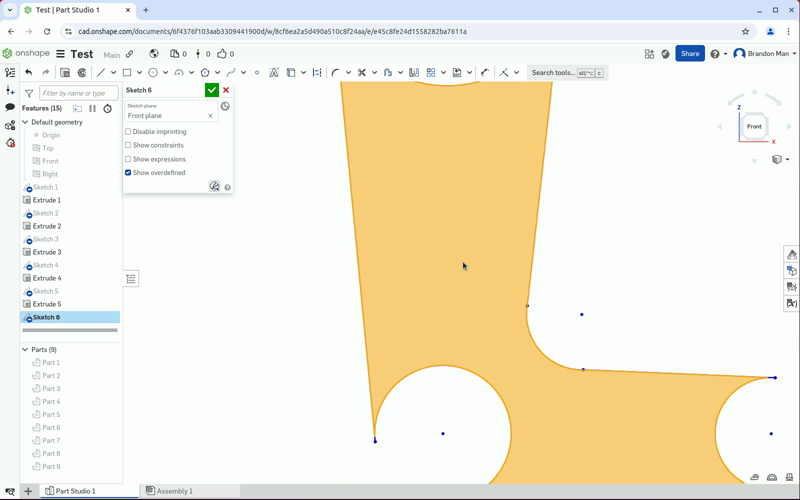
scroll(-6)
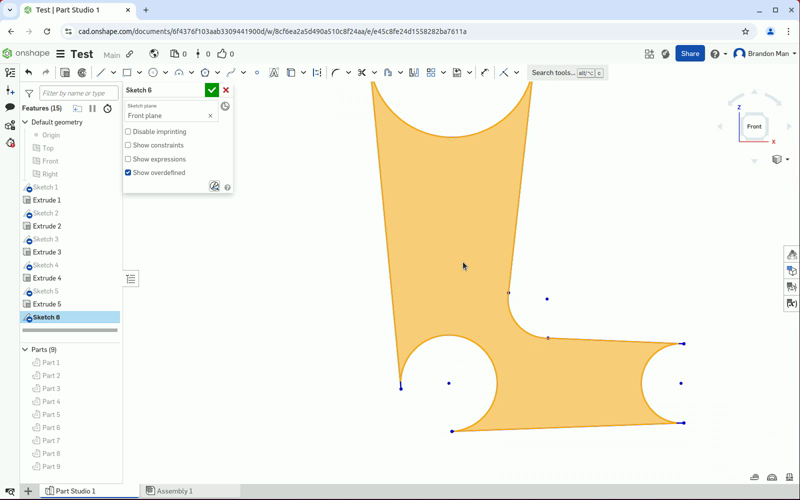
scroll(-6)
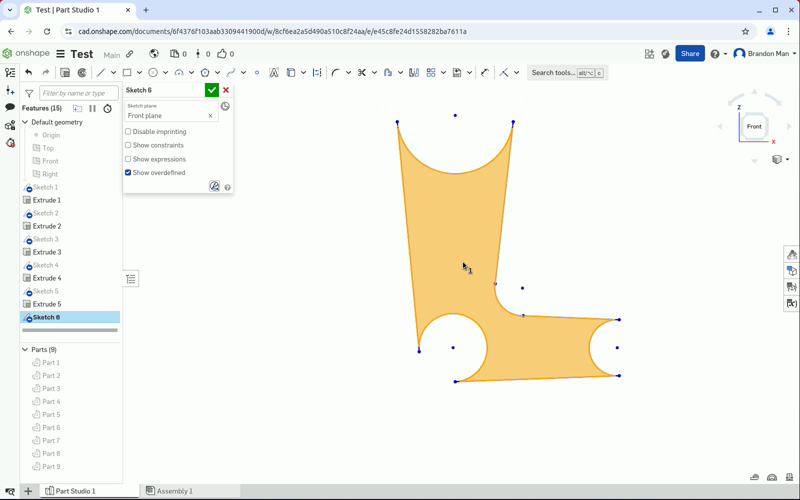
scroll(-6)
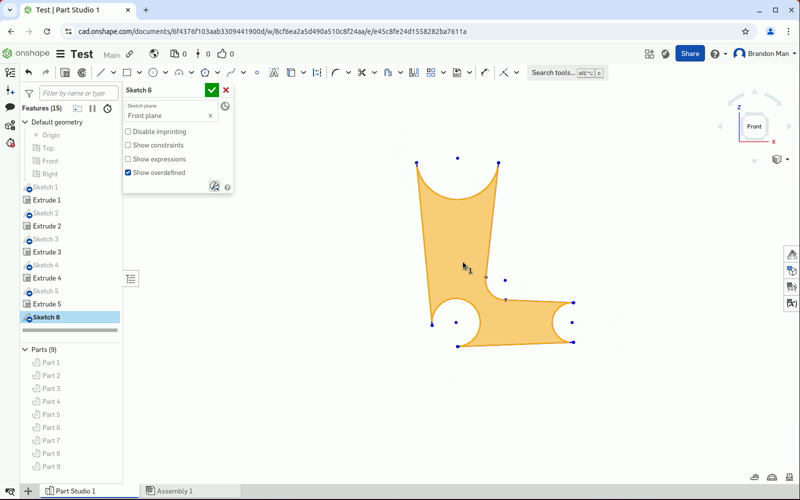
scroll(-6)
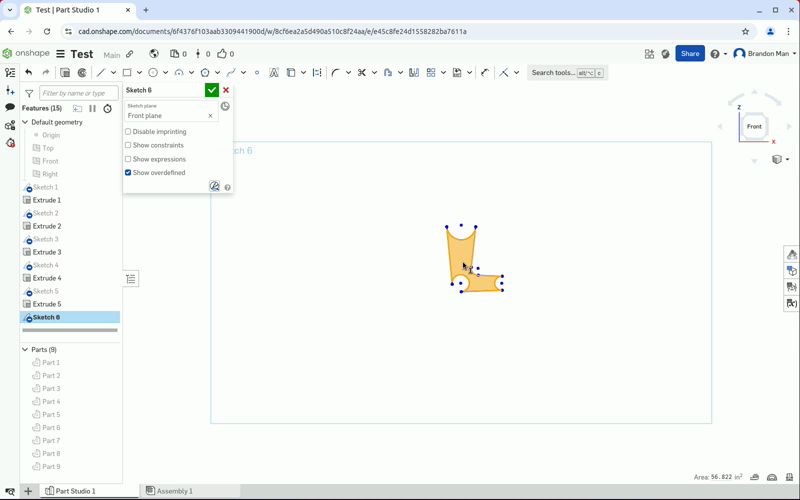
mouse_move(73, 352)
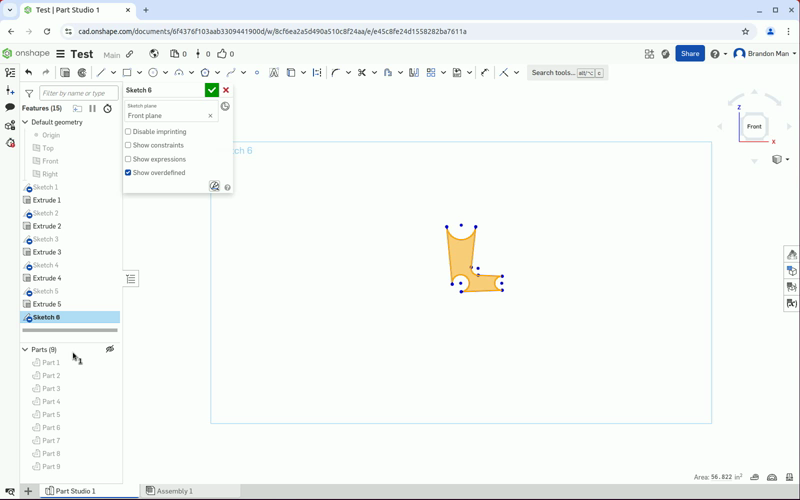
key(shift+y)
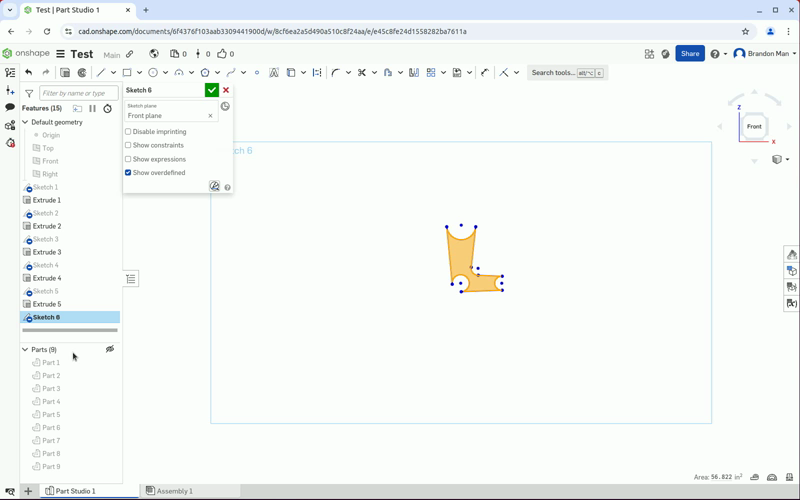
key(shift+e)
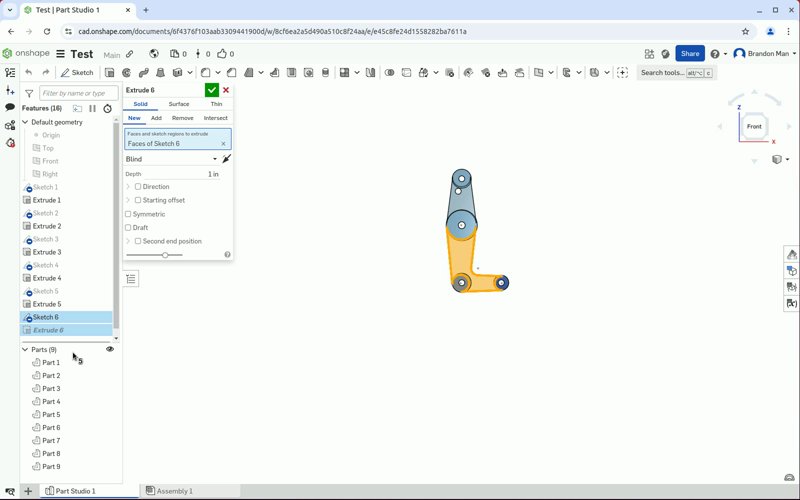
mouse_move(143, 106)
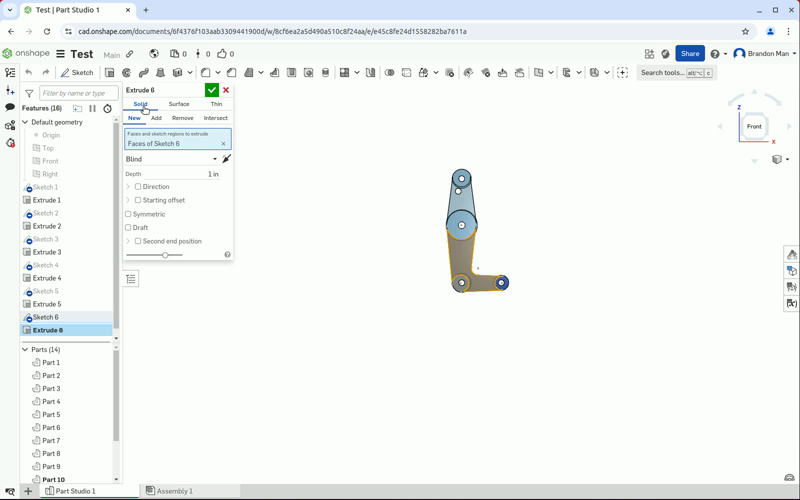
click(143, 106)
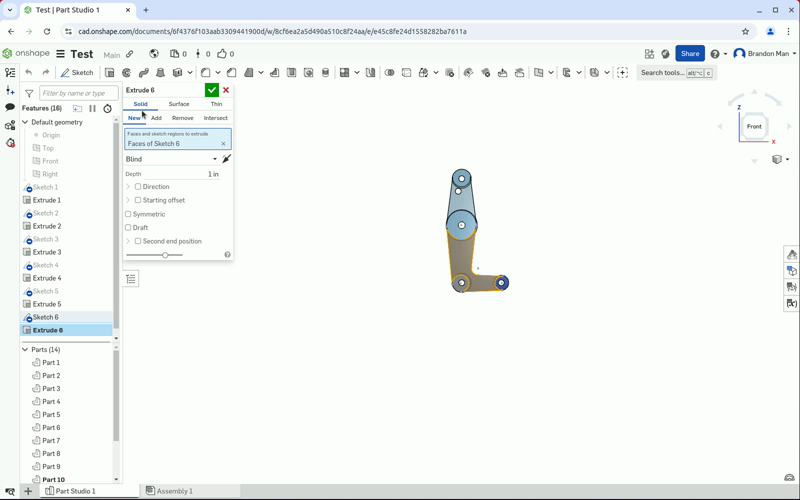
mouse_move(137, 120)
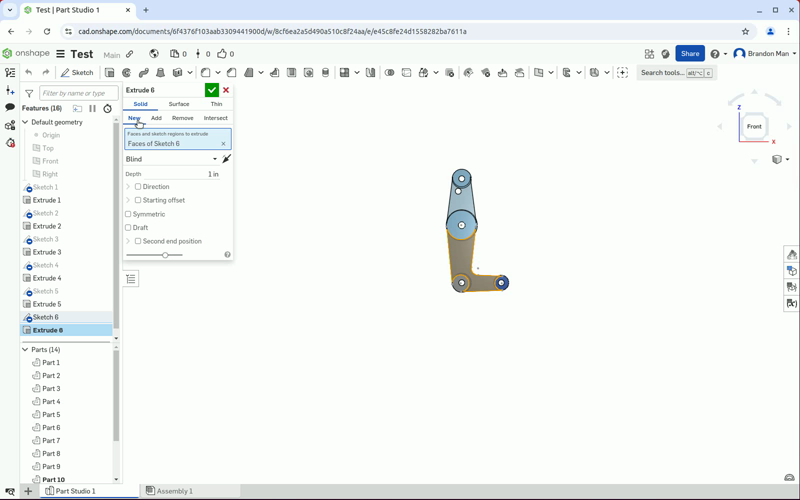
click(137, 120)
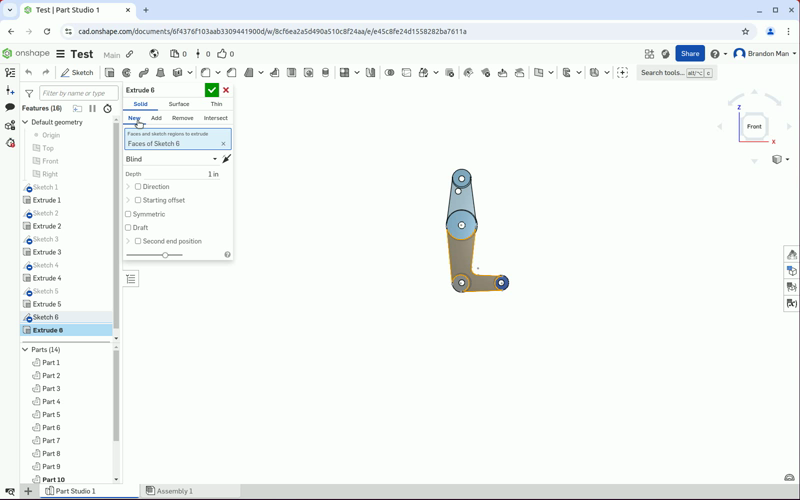
key(tab, 4)
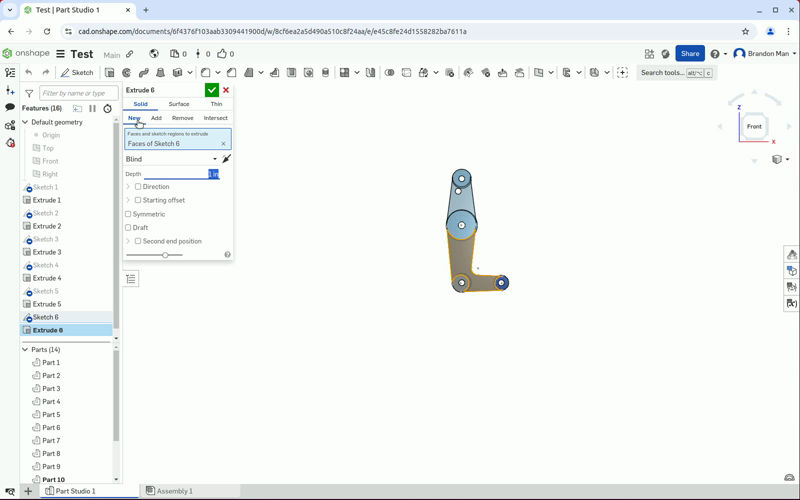
text(0.481)
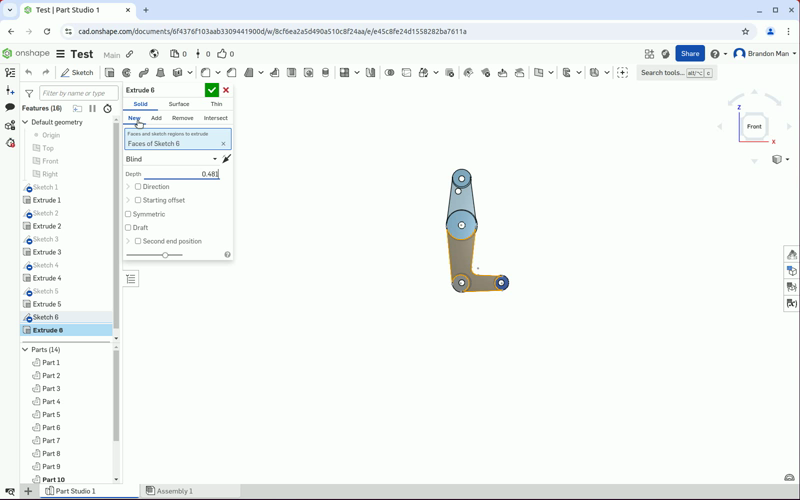
key(enter)
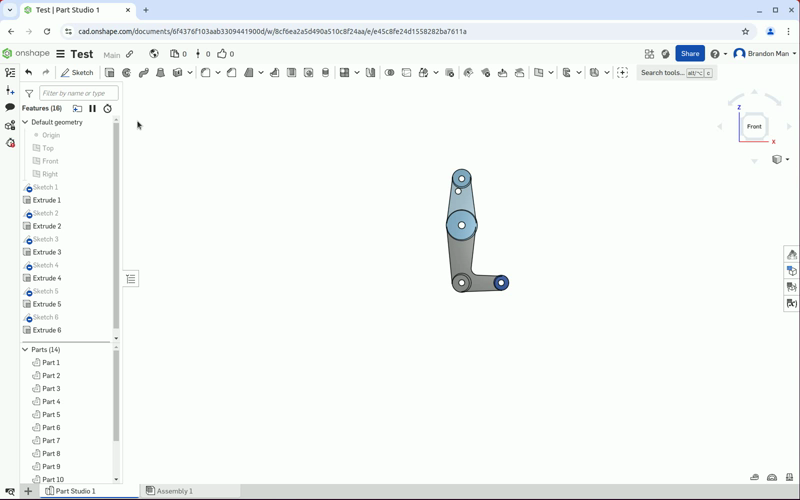
key(shift+h)
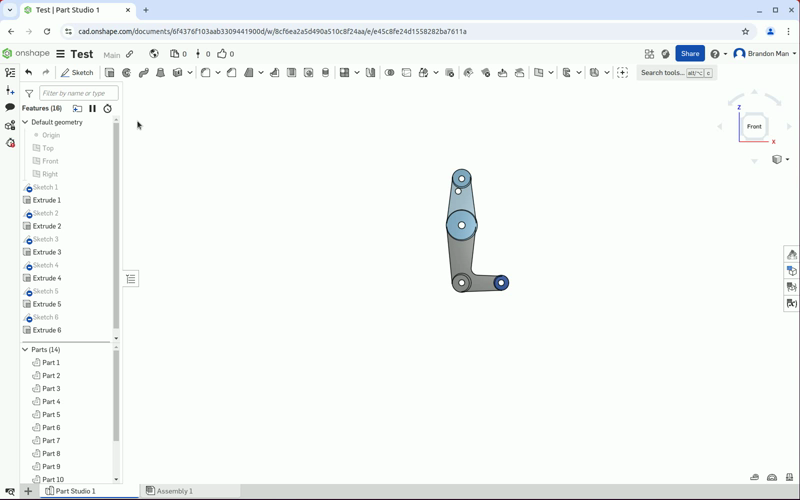
key(shift+h)
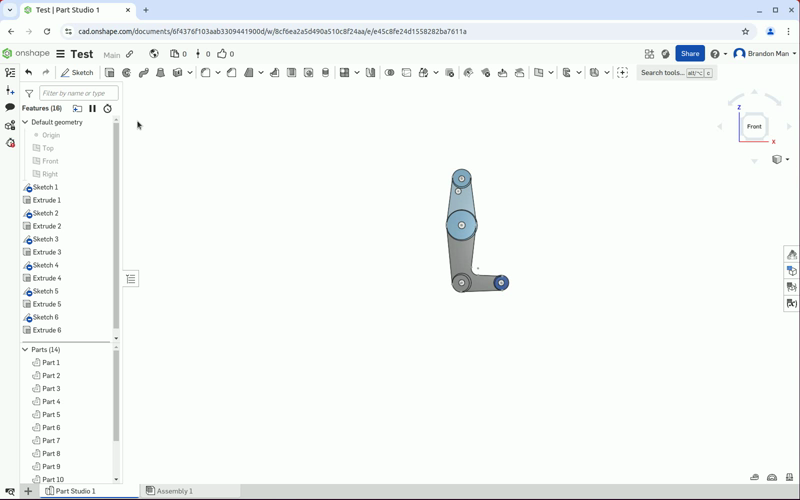
key(shift+7)
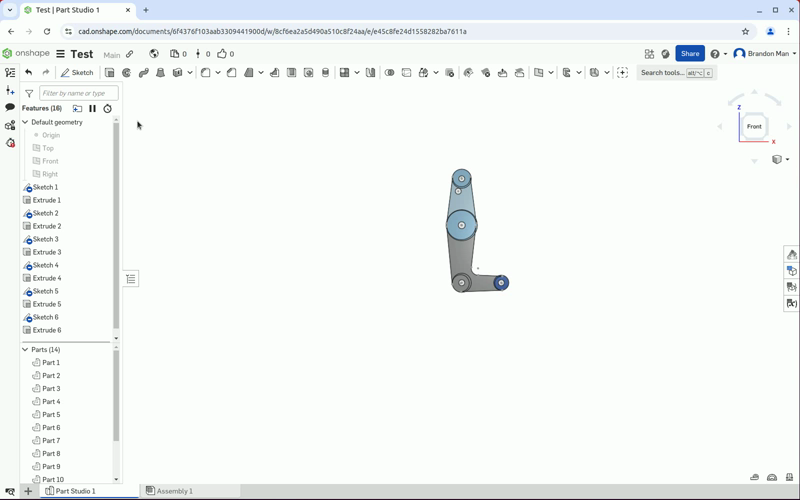
key(left, 2)
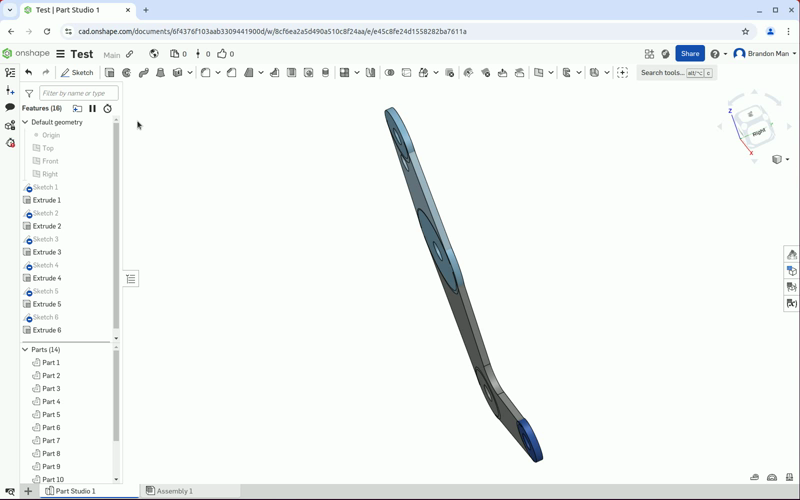
key(down, 2)
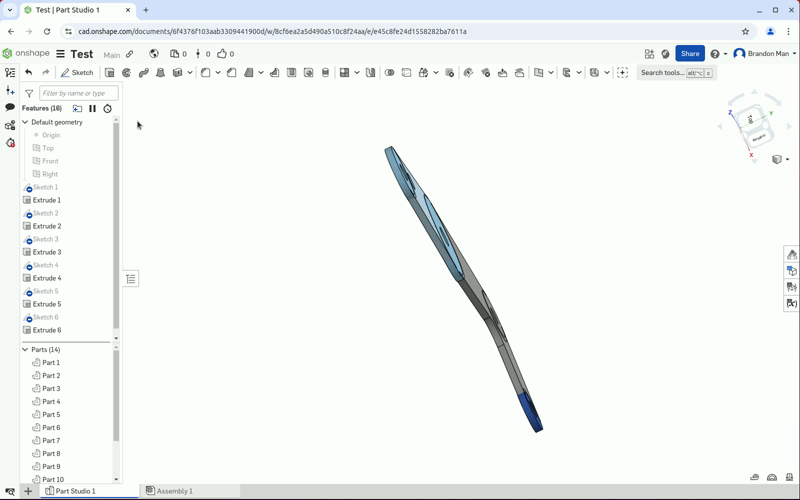
key(up, 2)
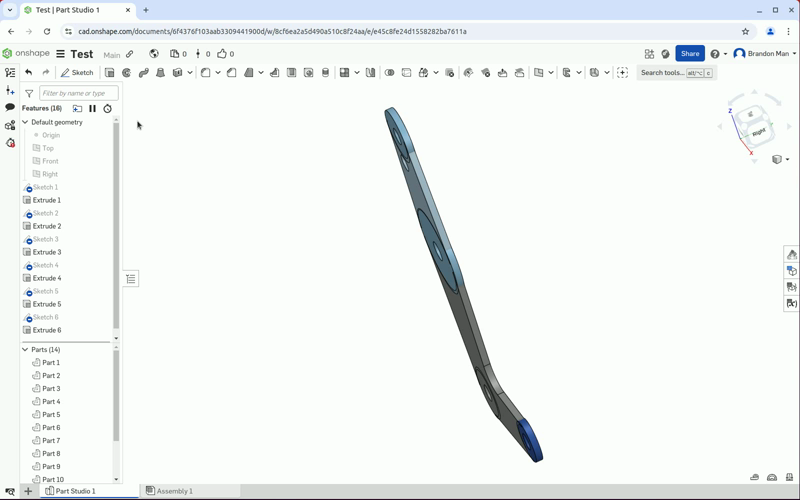
key(right, 2)
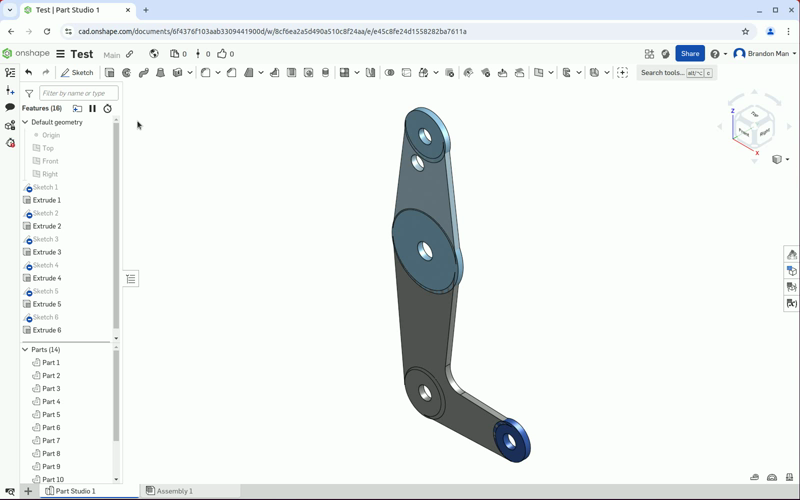
mouse_move(69, 189)
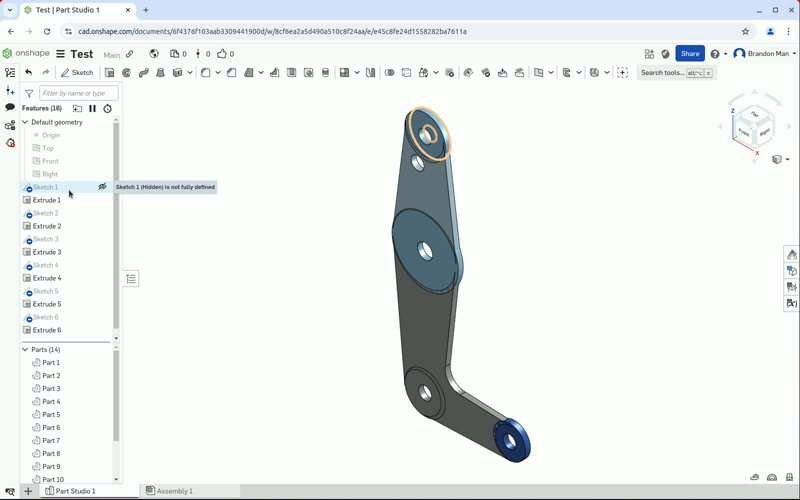
click(69, 189)